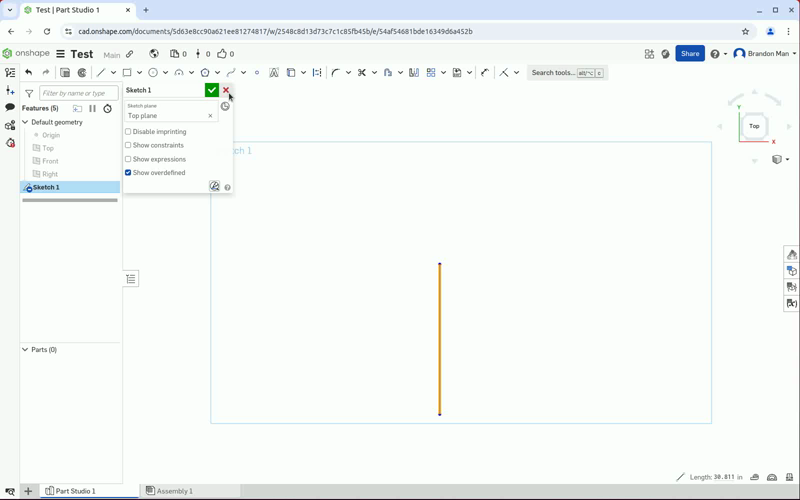
key(shift+h)
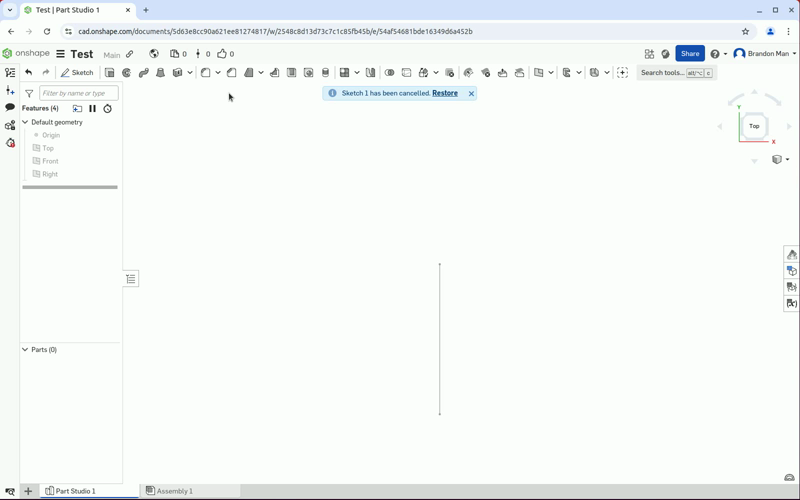
mouse_move(73, 352)
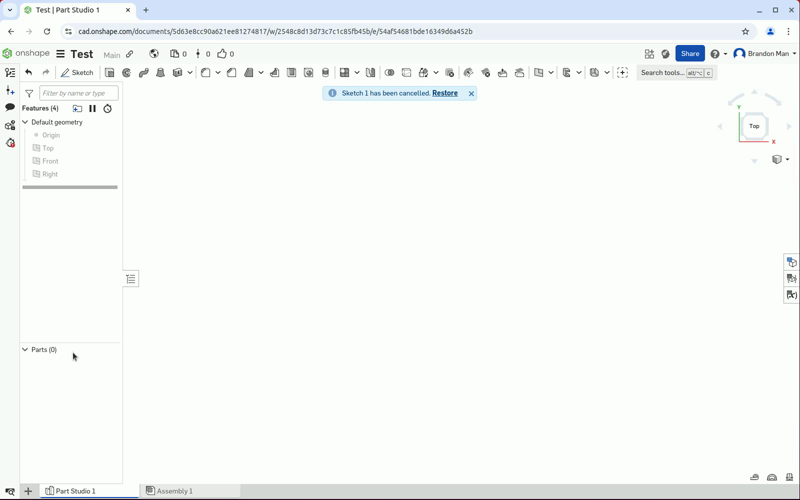
key(y)
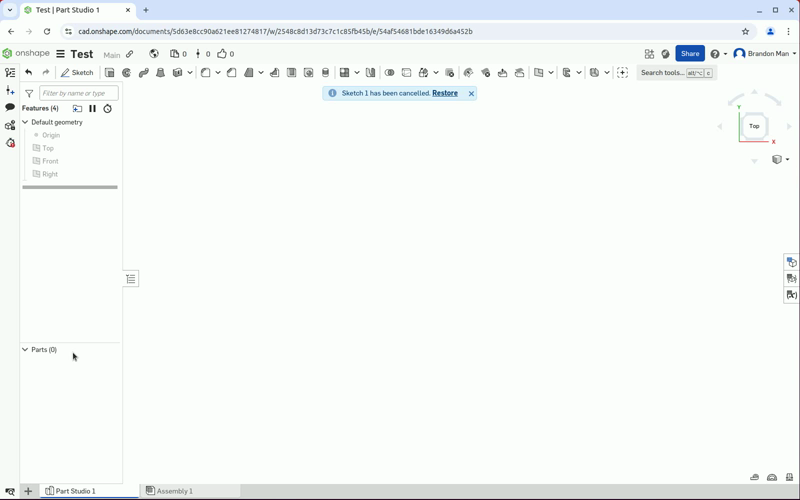
key(shift+p)
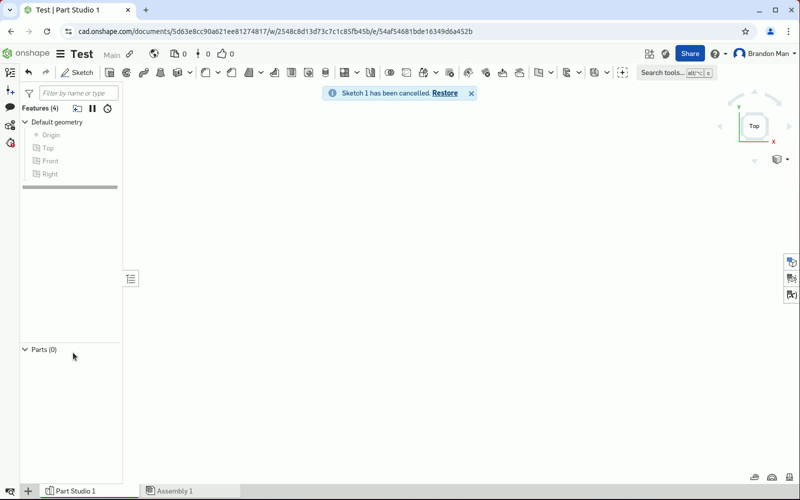
key(space)
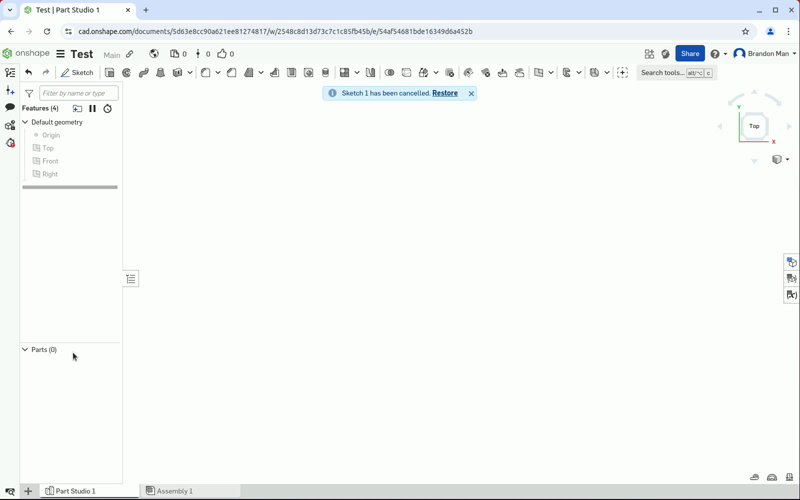
key_down(shift)
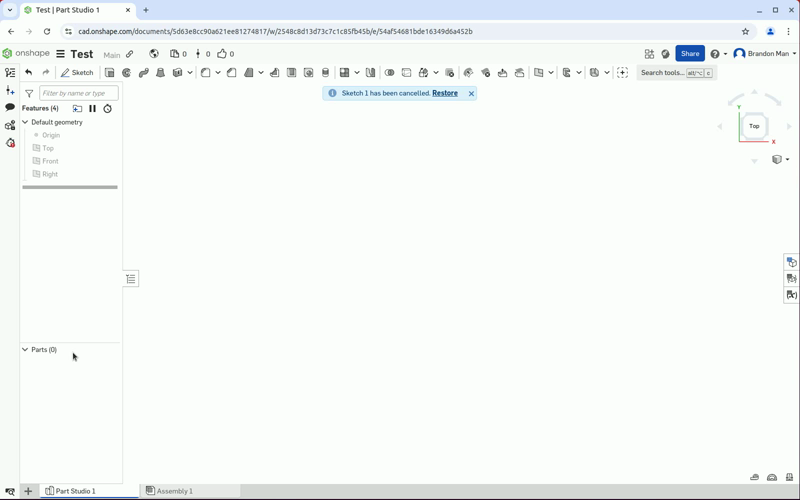
key(up)
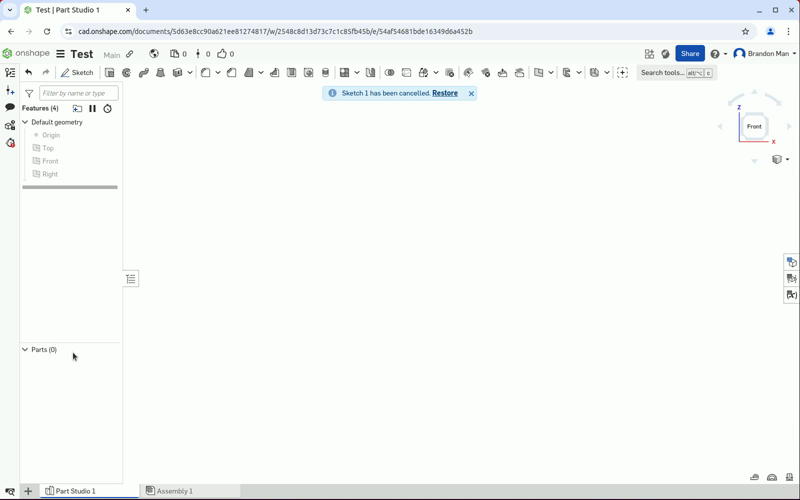
key_up(shift)
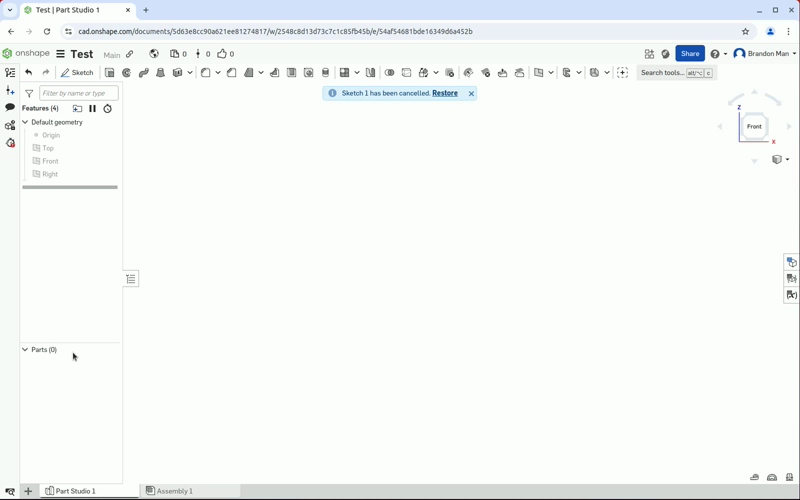
key(space)
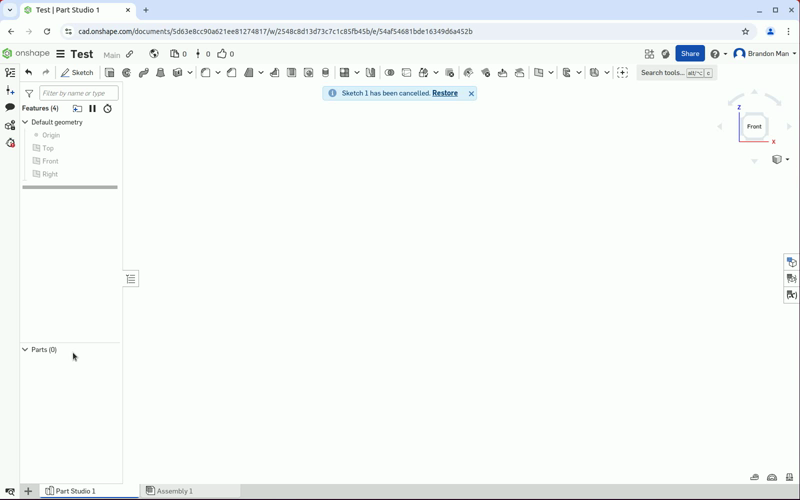
key_down(shift)
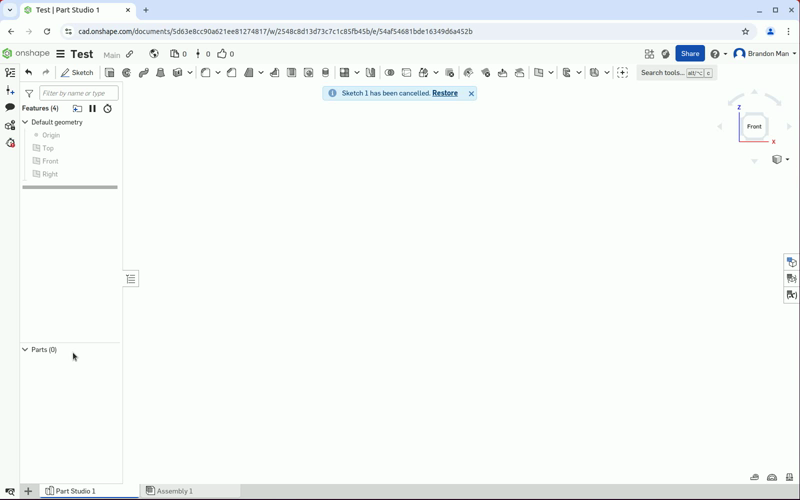
key(left)
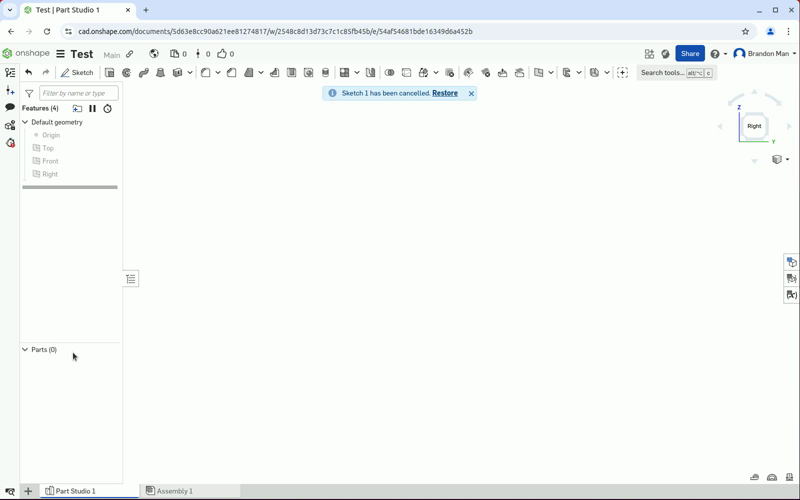
key_up(shift)
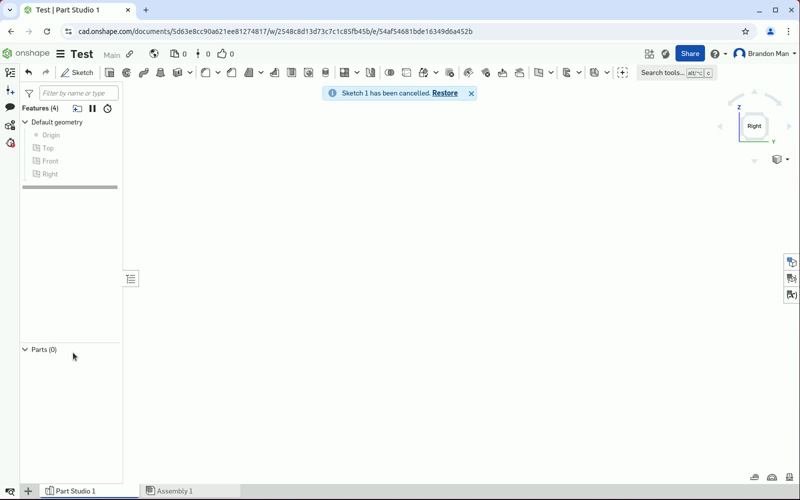
mouse_move(73, 352)
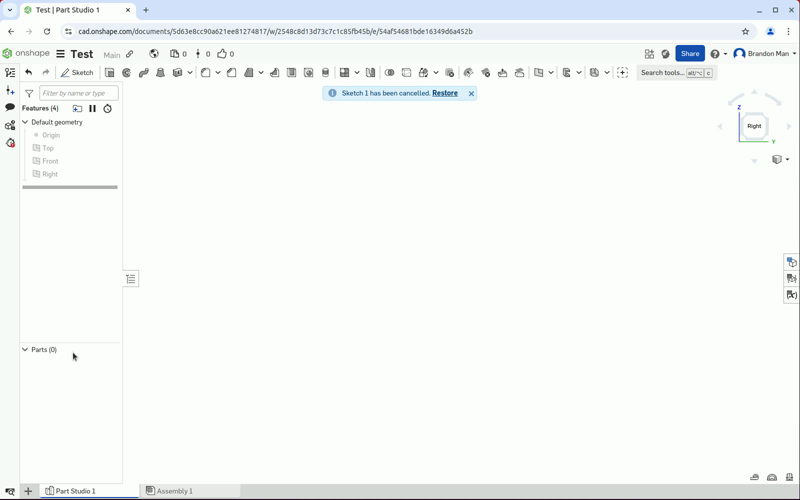
key(shift+y)
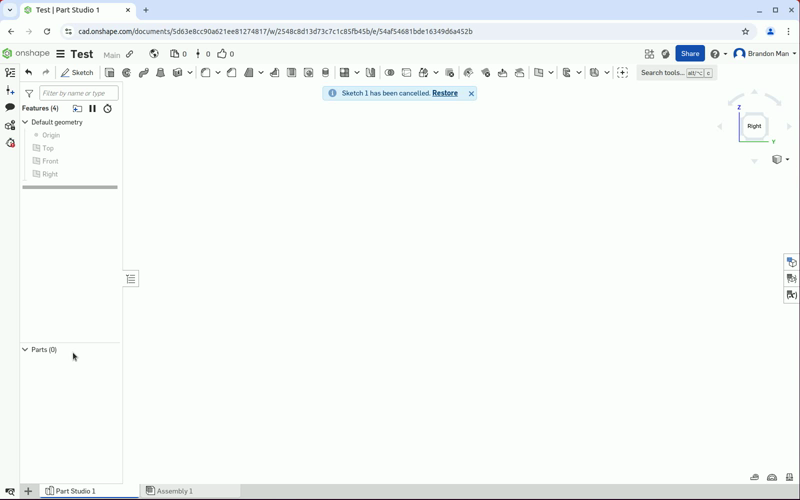
key(shift+s)
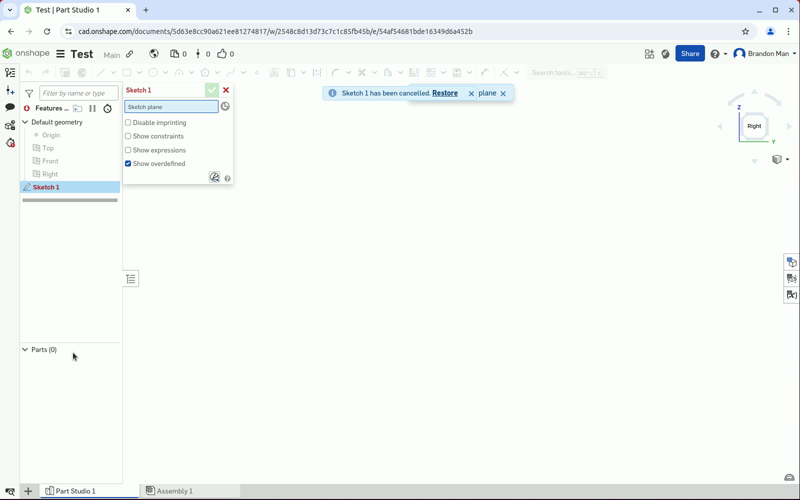
mouse_move(73, 176)
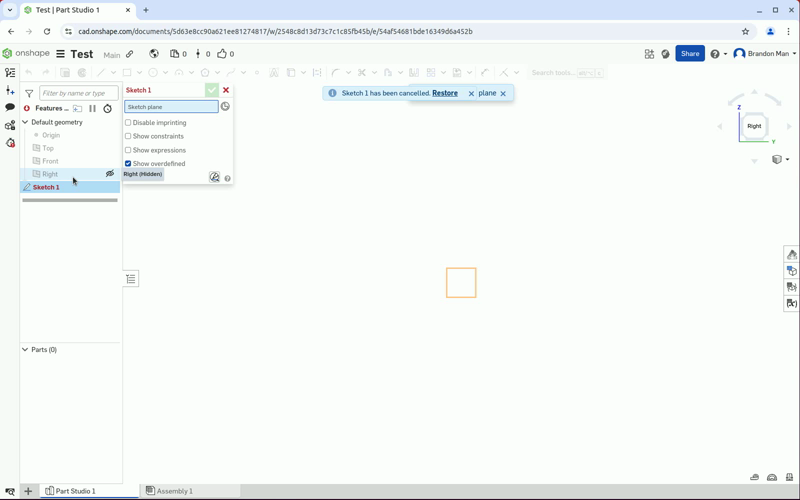
click(73, 176)
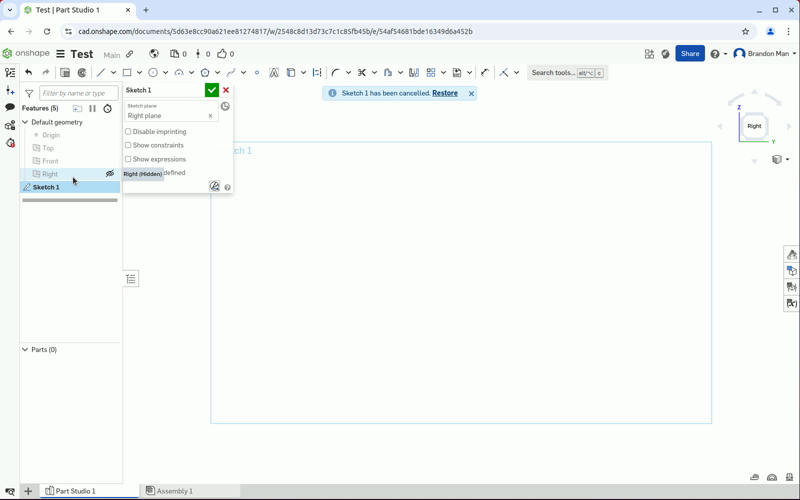
mouse_move(73, 352)
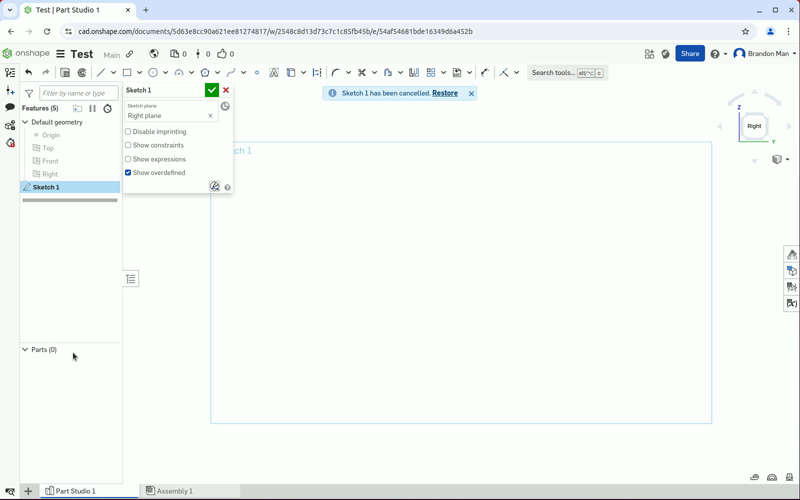
key(y)
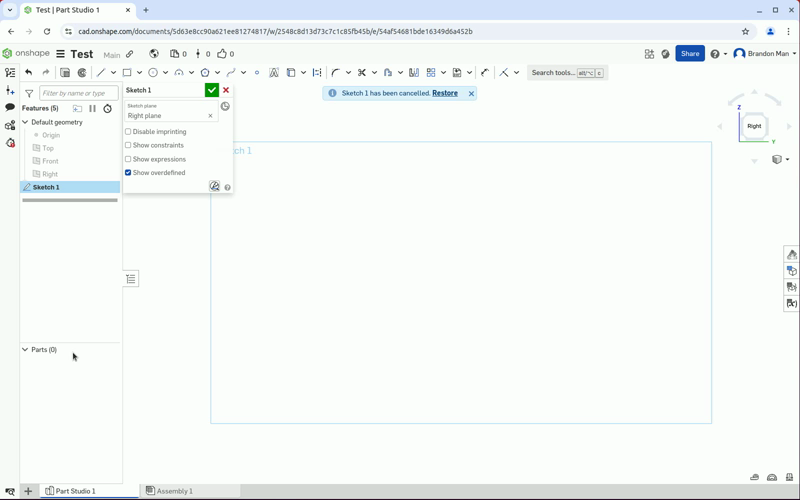
key(l)
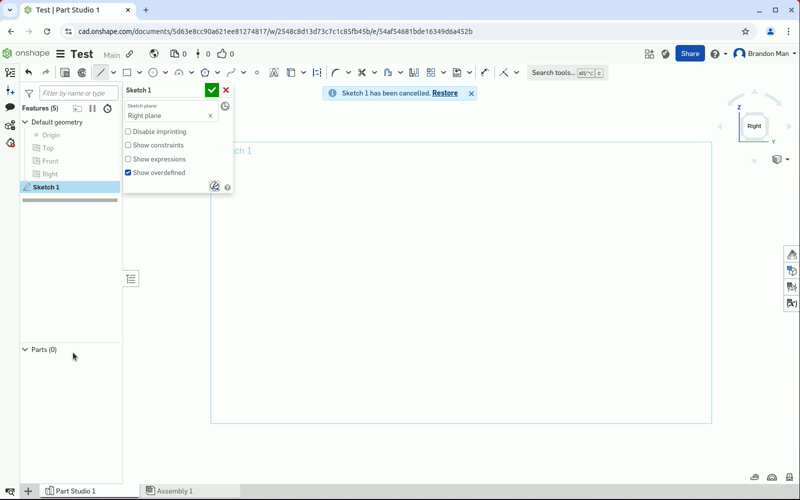
key_down(shift)
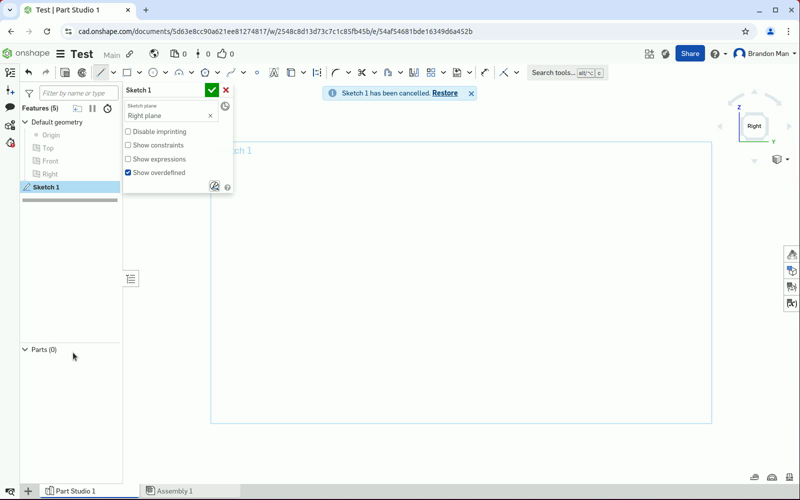
mouse_move(416, 282)
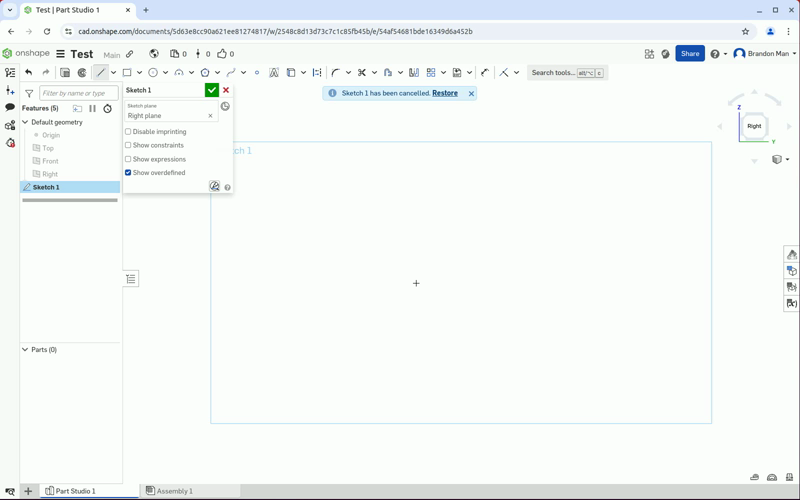
click(416, 282)
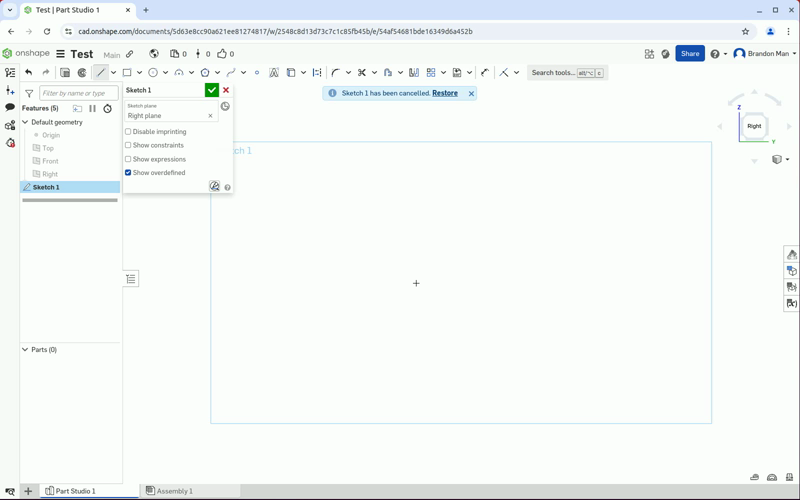
key_up(shift)
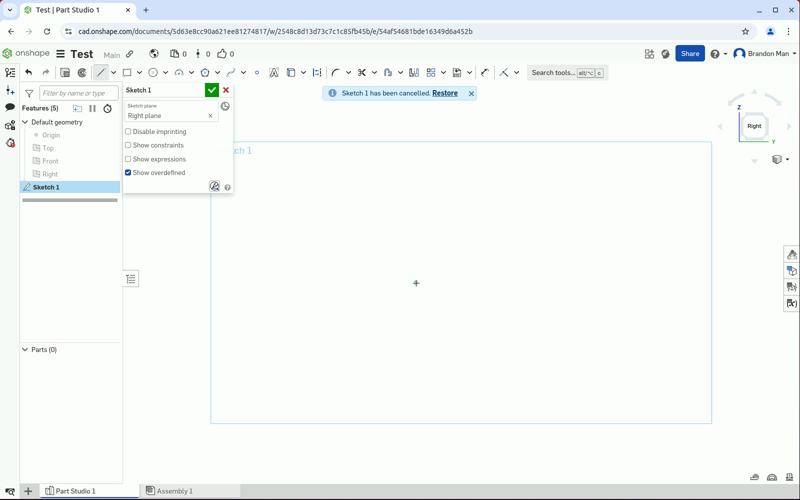
key_down(shift)
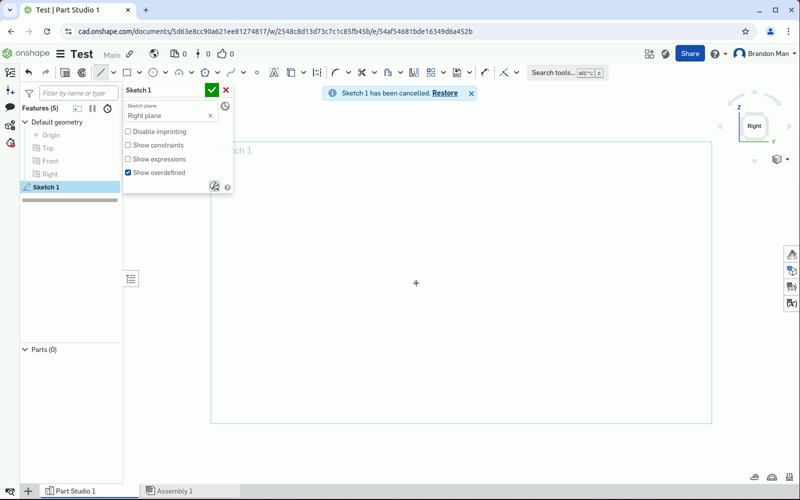
mouse_move(446, 282)
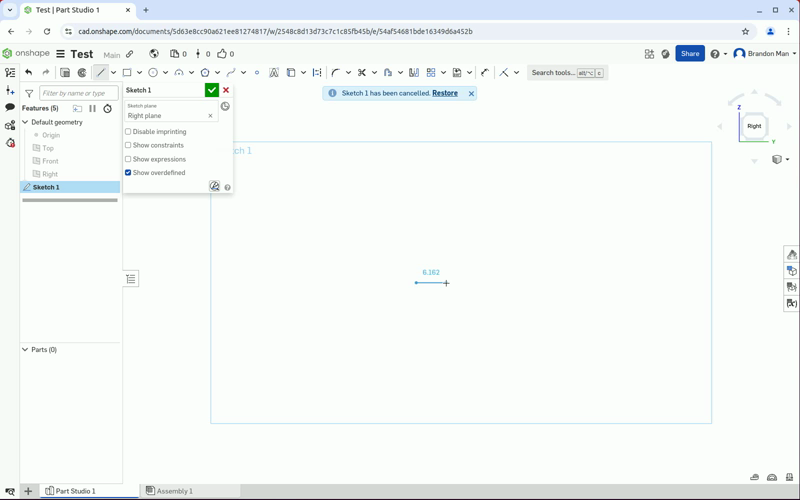
mouse_move(461, 282)
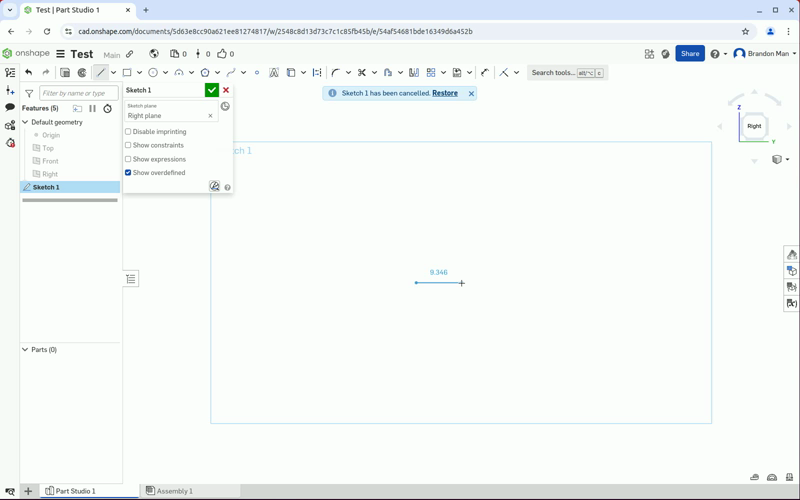
click(461, 282)
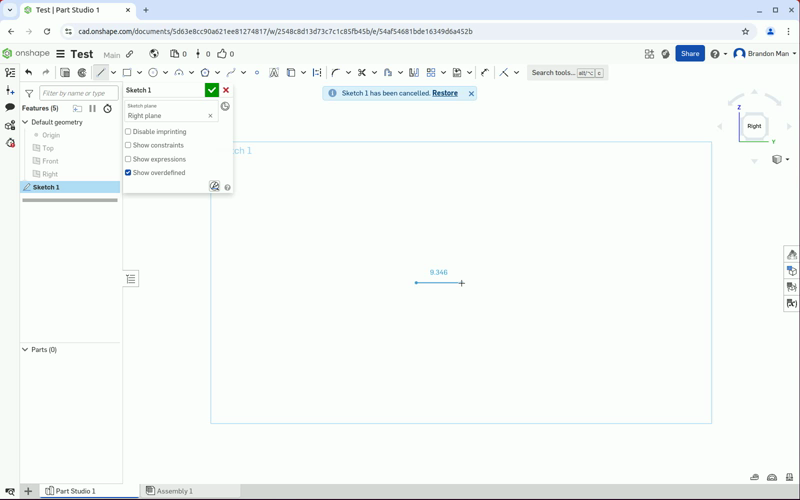
key_up(shift)
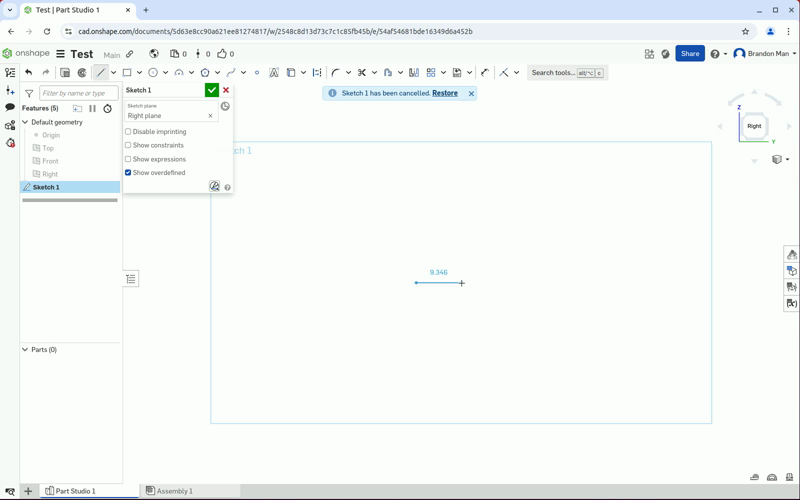
key_down(shift)
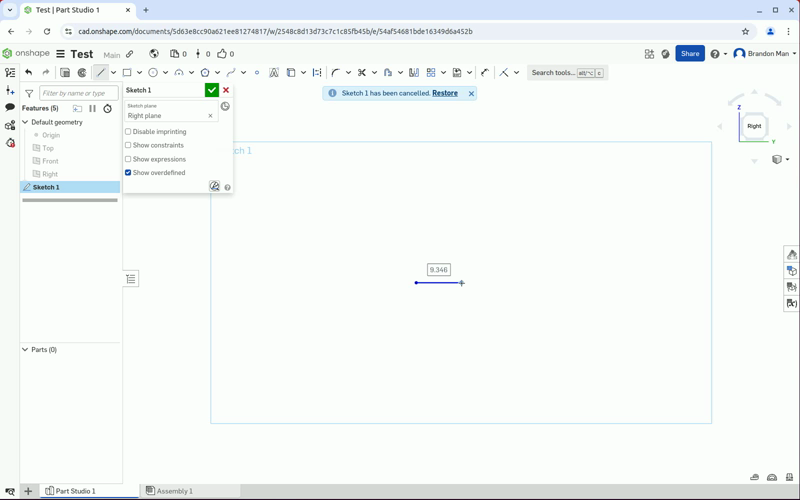
mouse_move(492, 282)
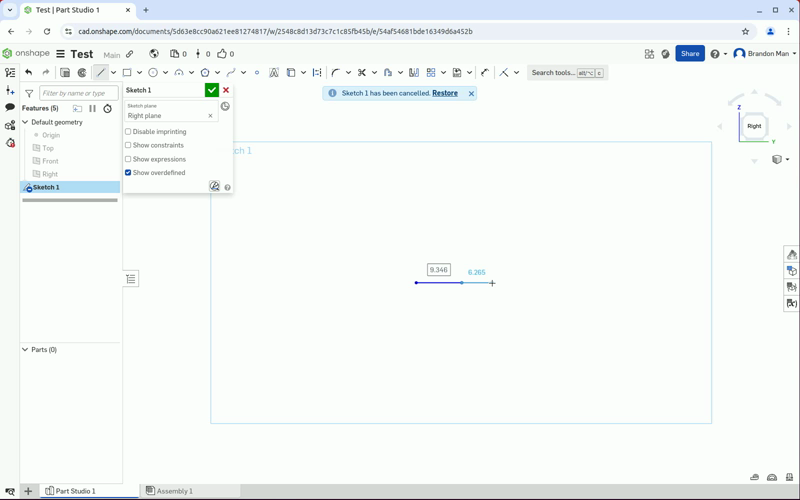
mouse_move(461, 260)
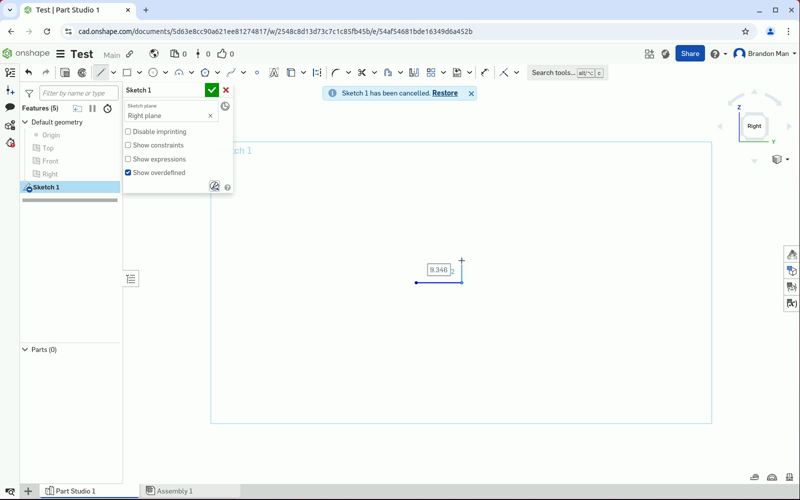
click(461, 260)
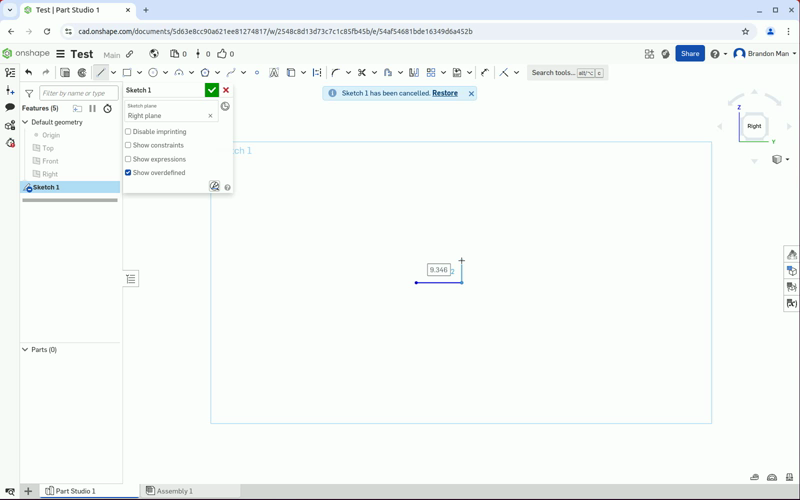
key_up(shift)
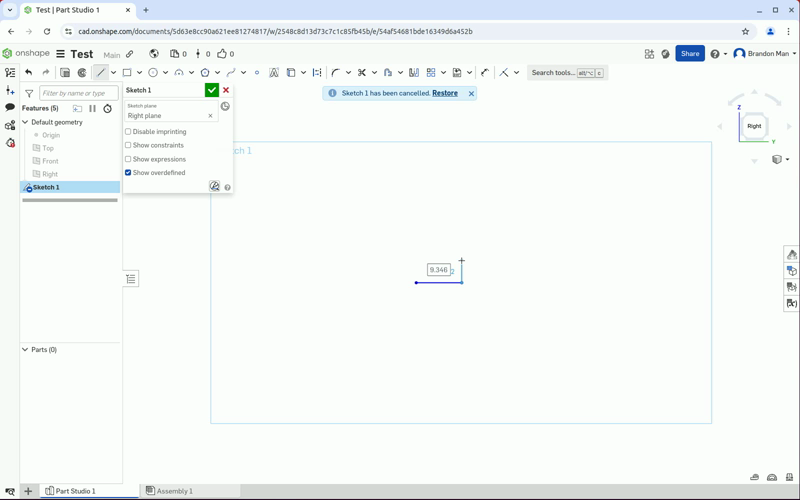
key_down(shift)
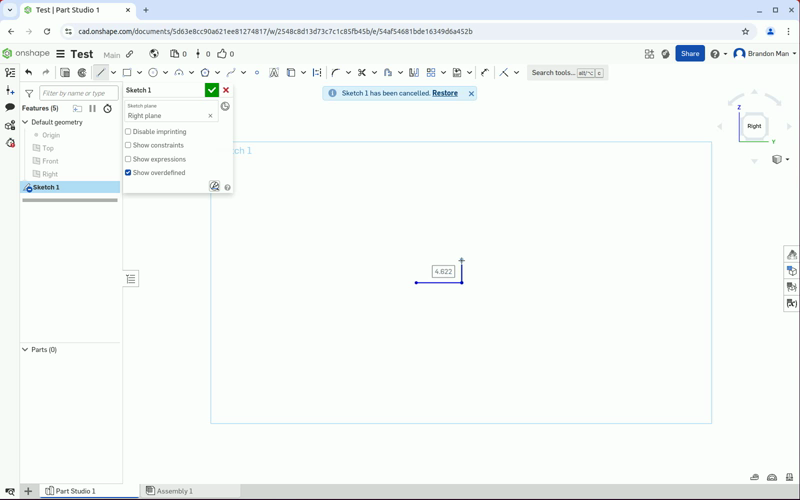
mouse_move(492, 260)
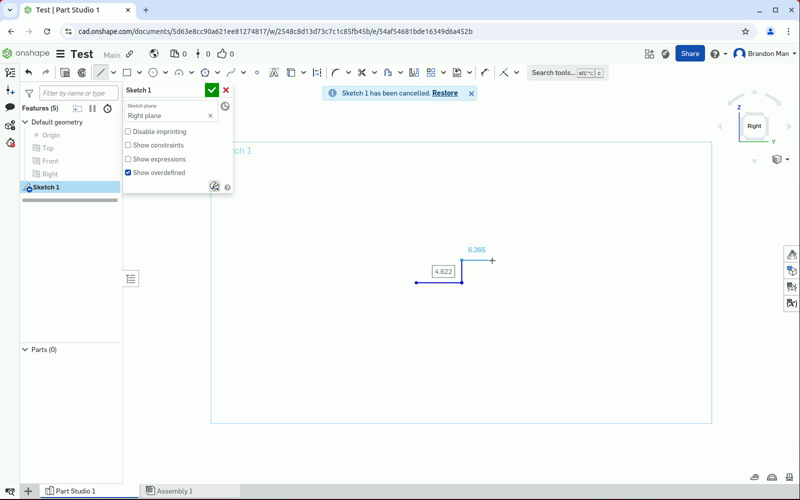
mouse_move(439, 260)
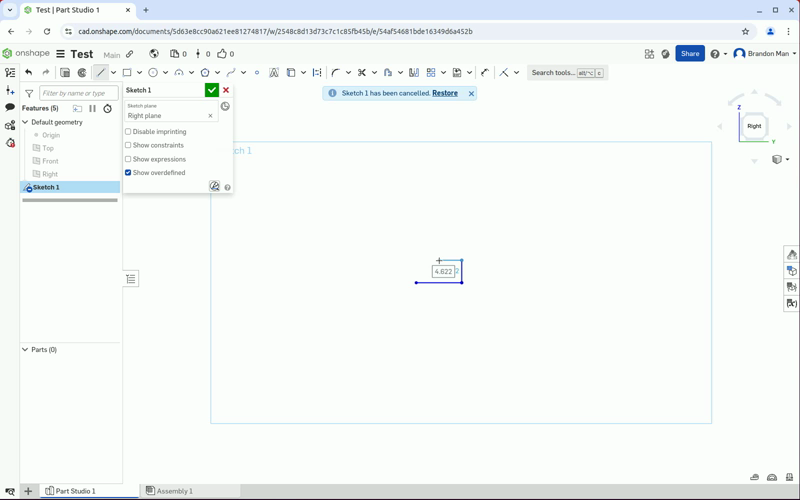
click(439, 260)
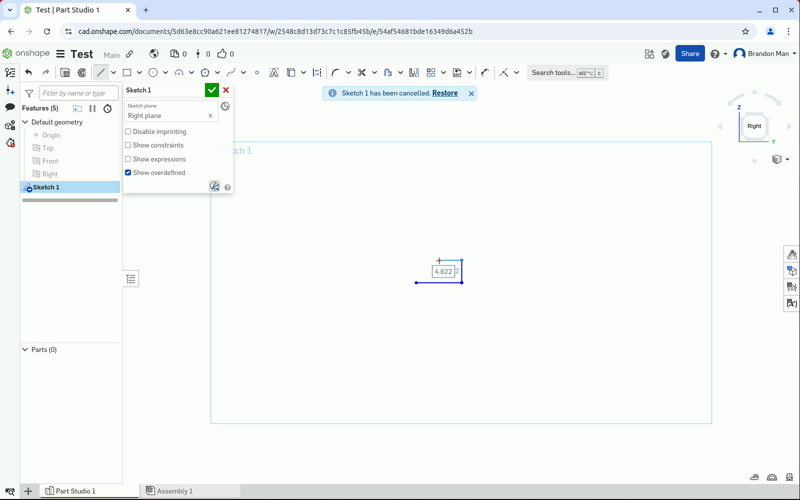
key_up(shift)
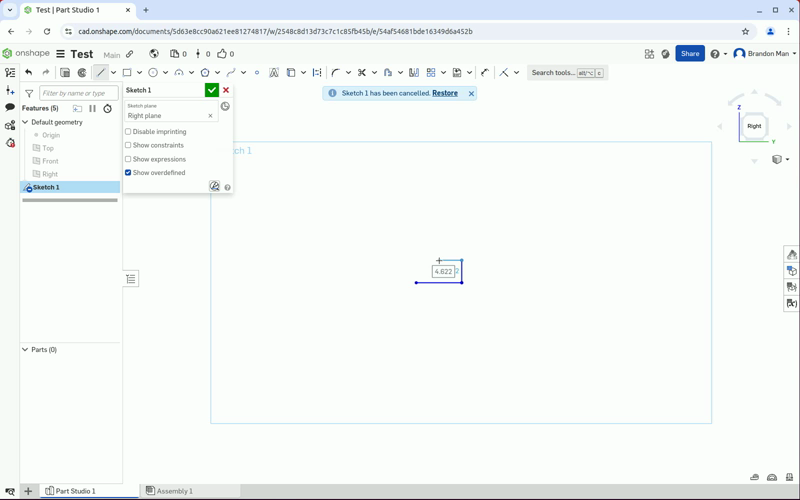
key_down(shift)
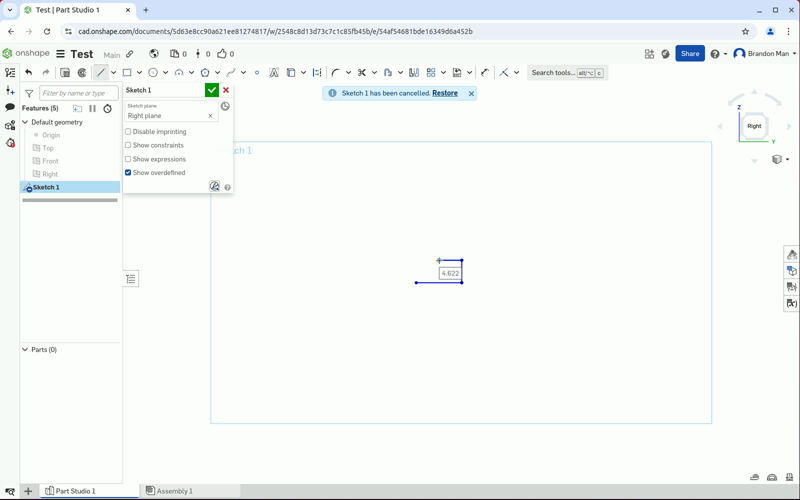
mouse_move(469, 260)
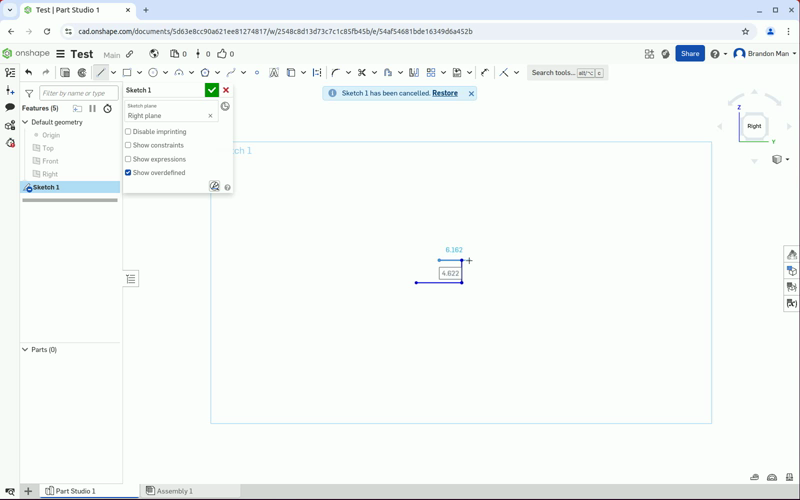
mouse_move(439, 215)
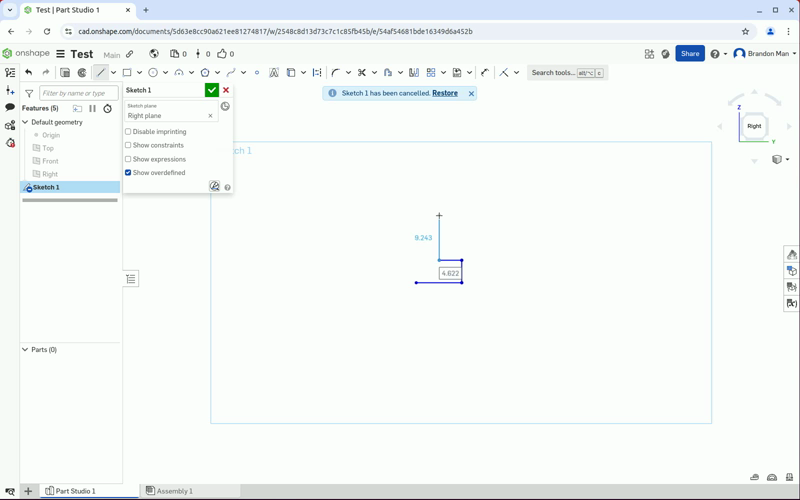
click(439, 215)
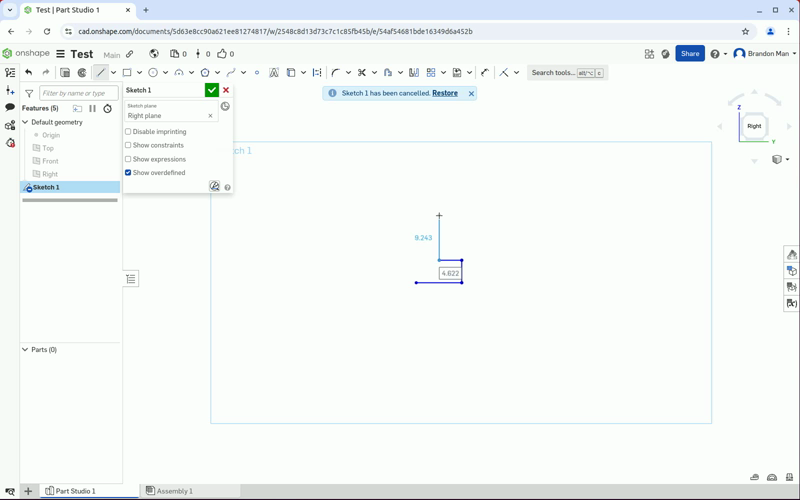
key_up(shift)
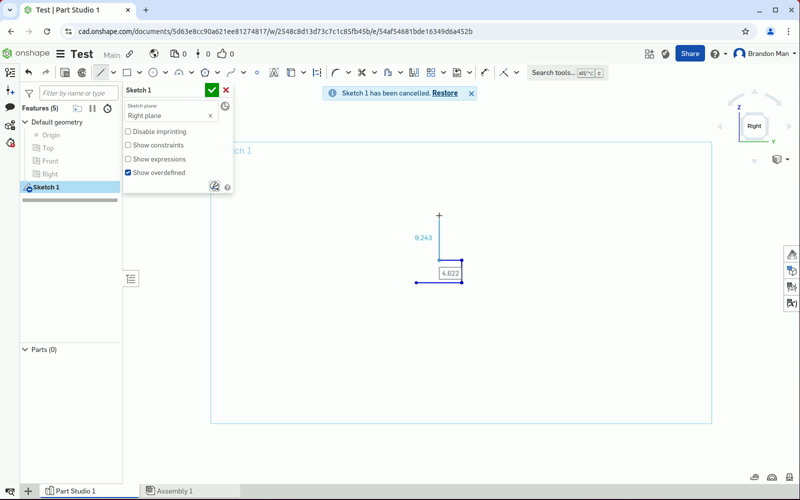
key_down(shift)
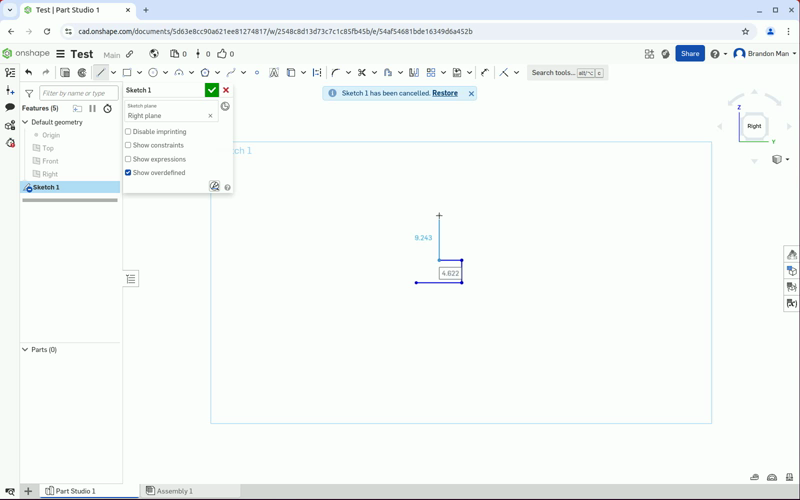
mouse_move(469, 215)
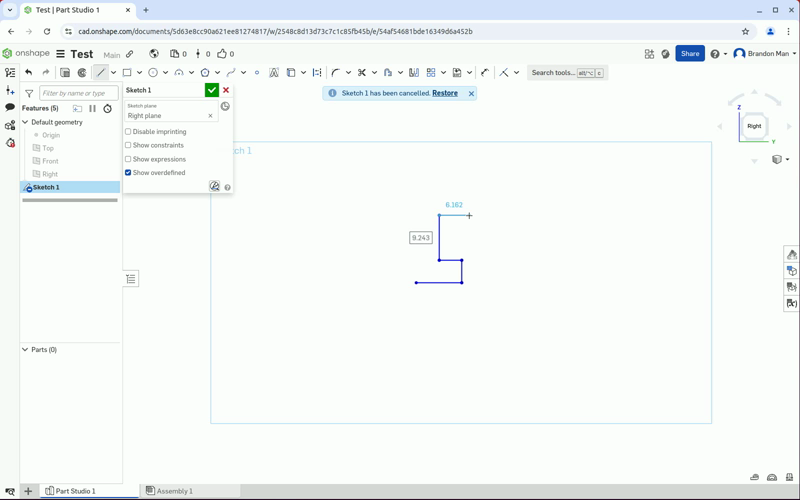
mouse_move(461, 215)
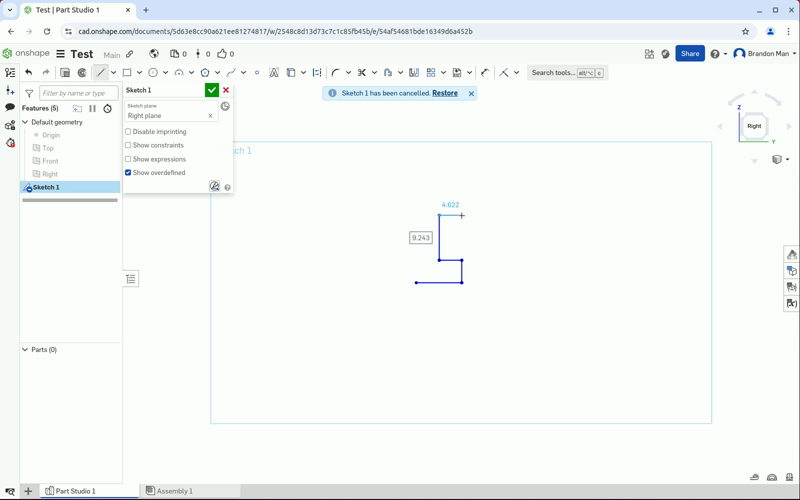
click(461, 215)
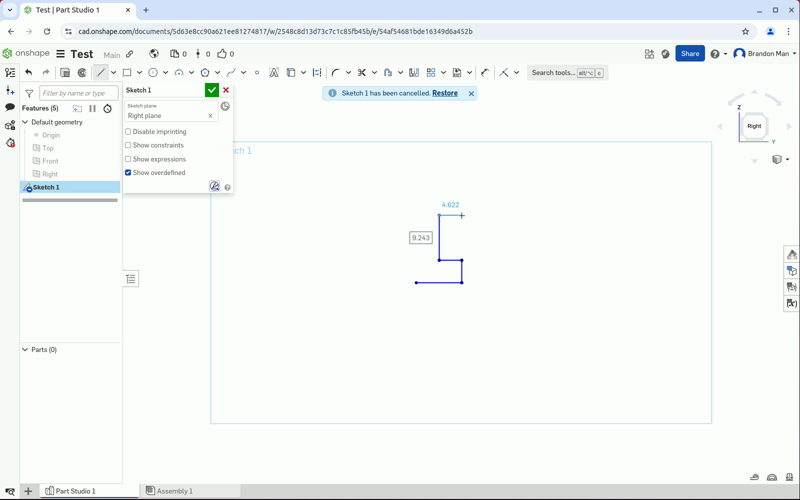
key_up(shift)
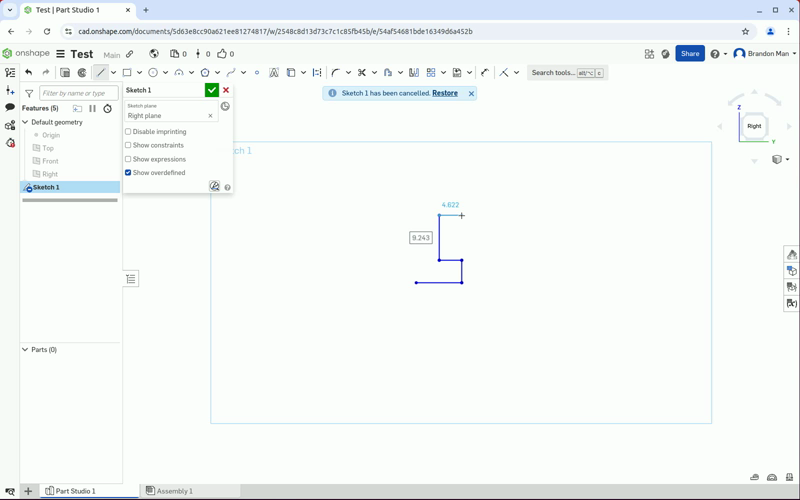
key_down(shift)
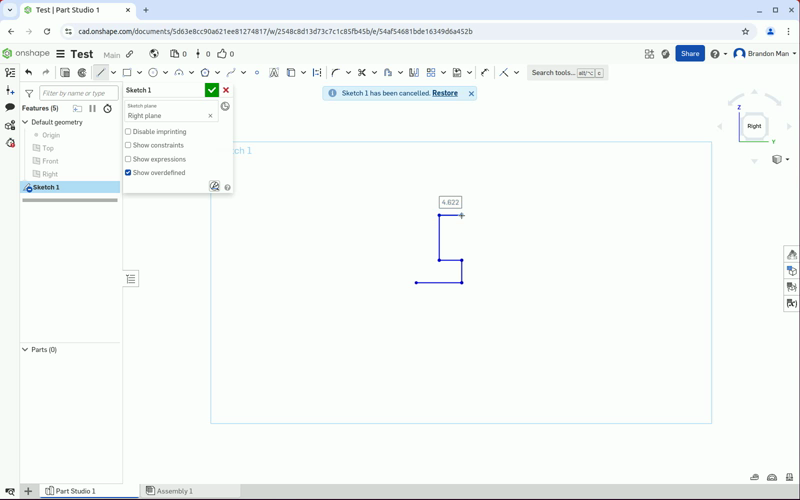
mouse_move(492, 215)
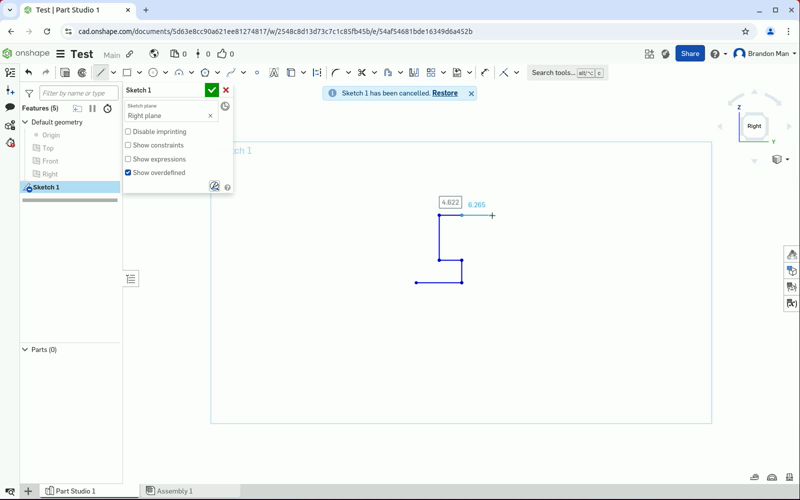
mouse_move(461, 192)
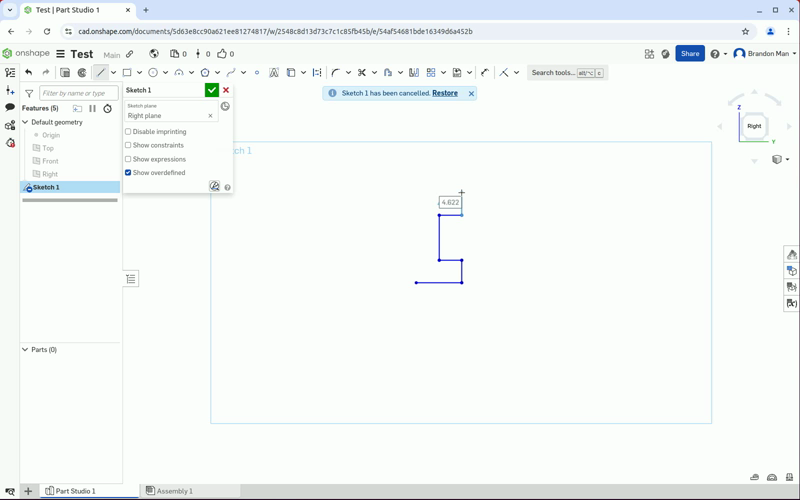
click(461, 192)
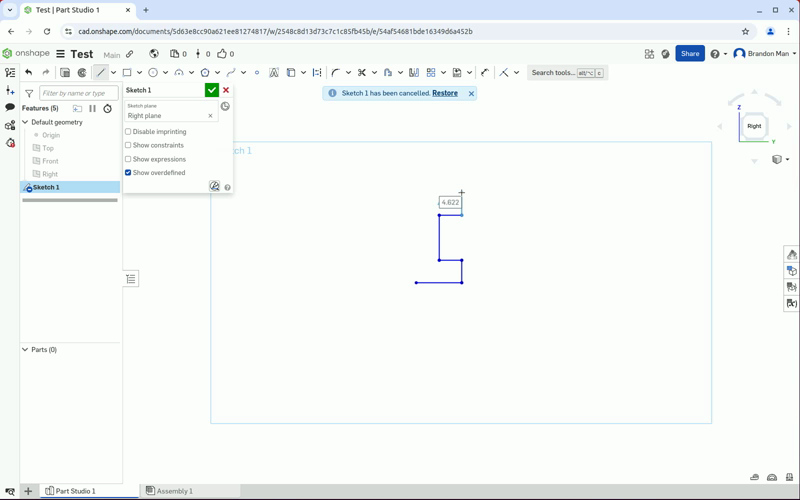
key_up(shift)
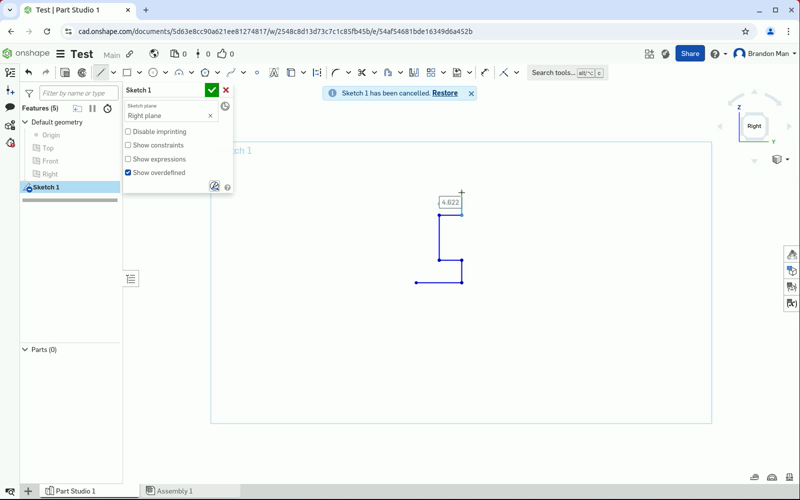
key_down(shift)
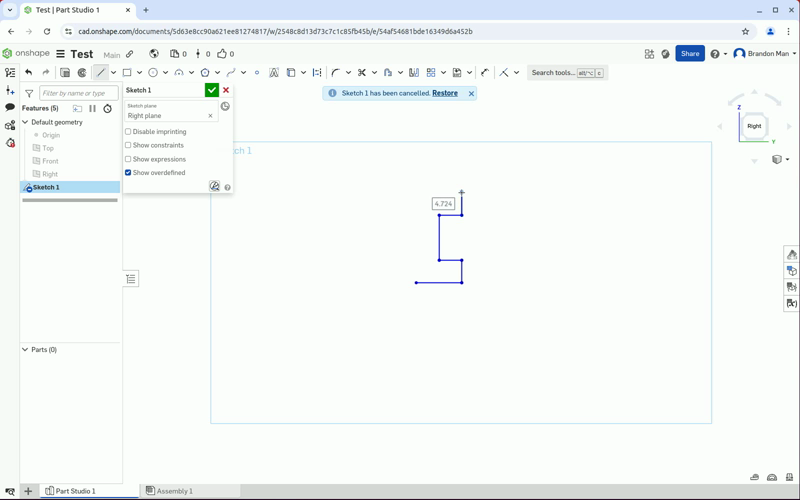
mouse_move(492, 192)
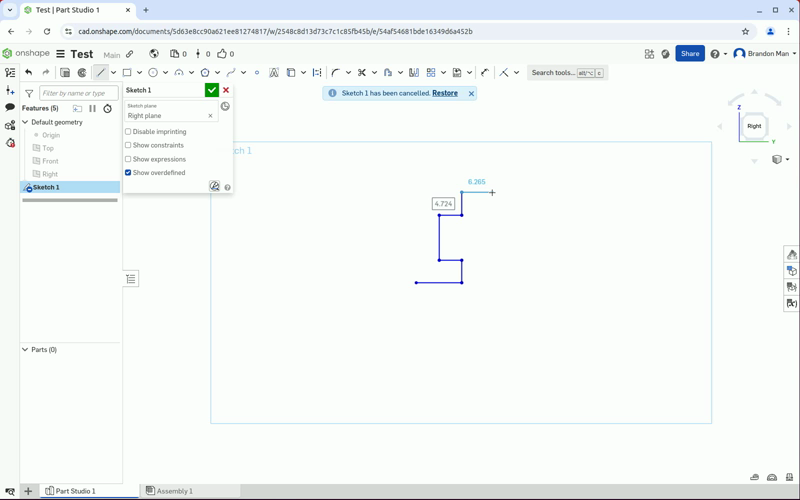
mouse_move(439, 192)
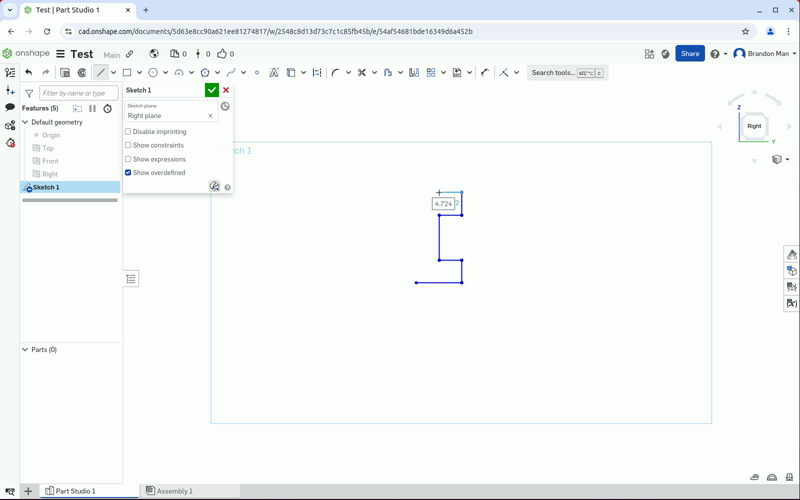
click(439, 192)
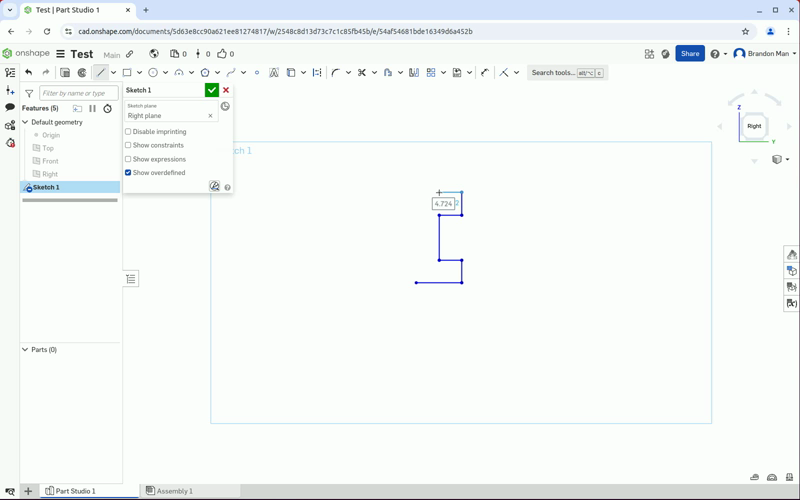
key_up(shift)
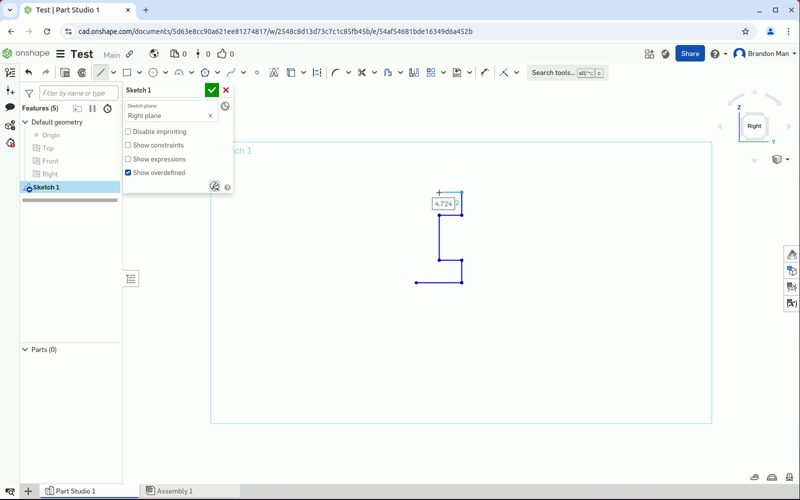
key_down(shift)
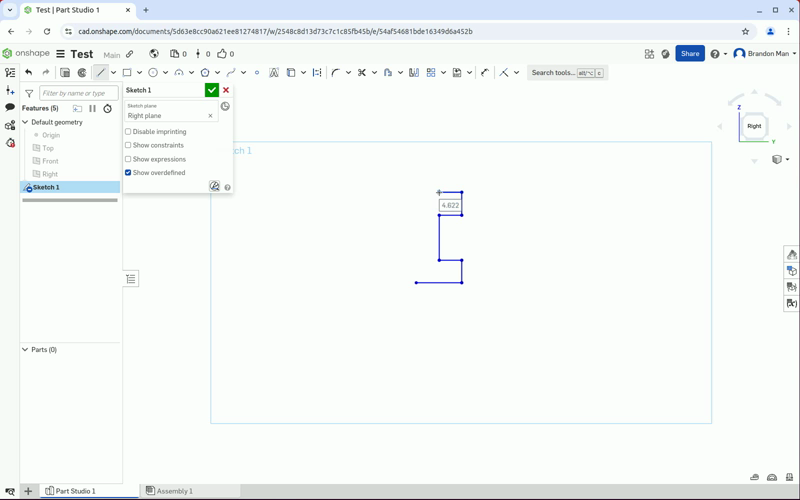
mouse_move(469, 192)
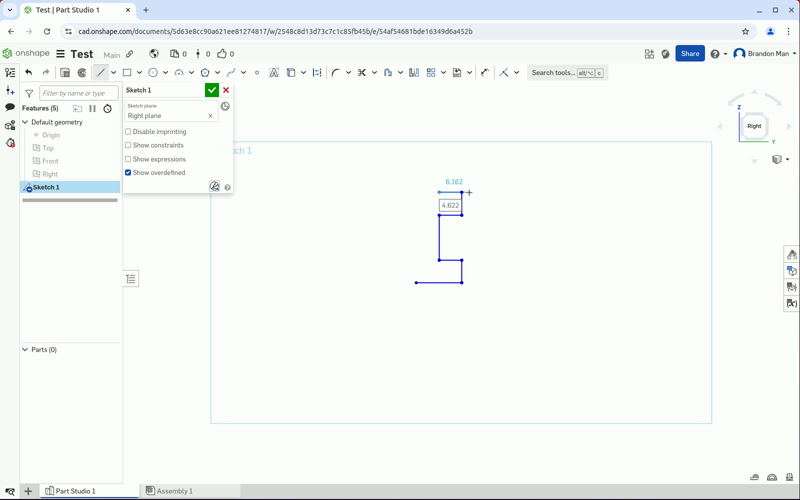
mouse_move(416, 215)
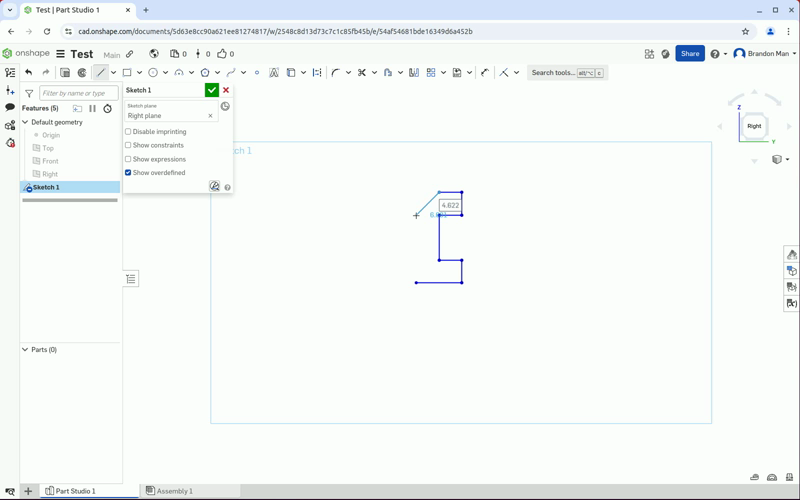
click(416, 215)
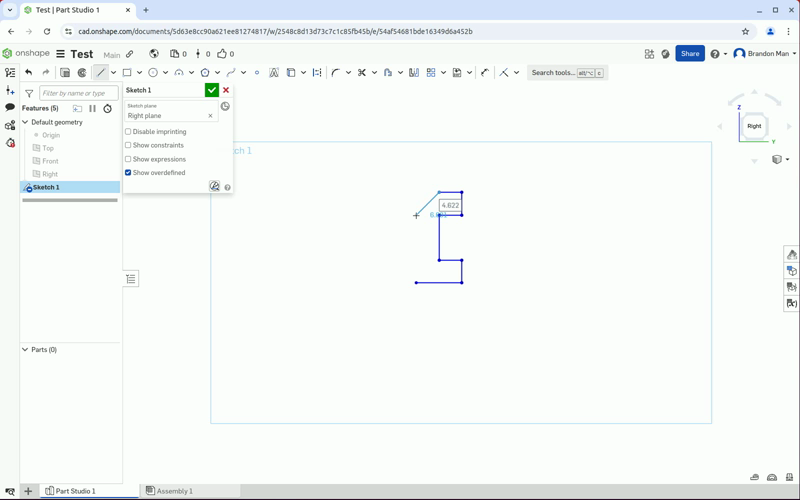
key_up(shift)
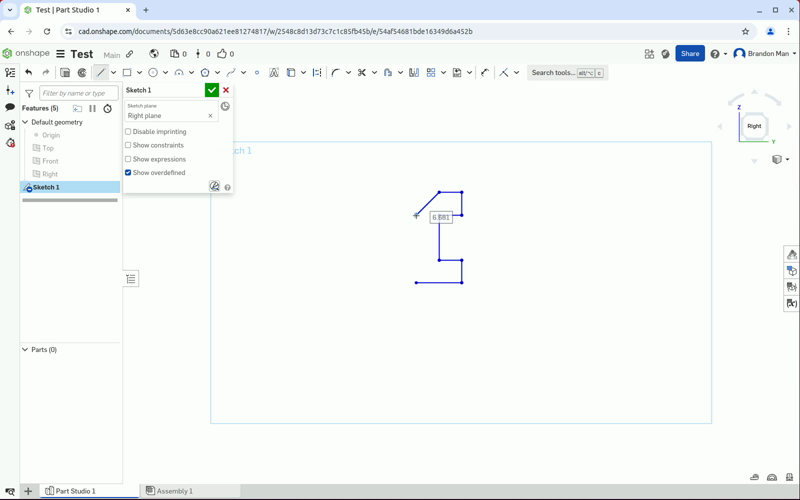
key_down(shift)
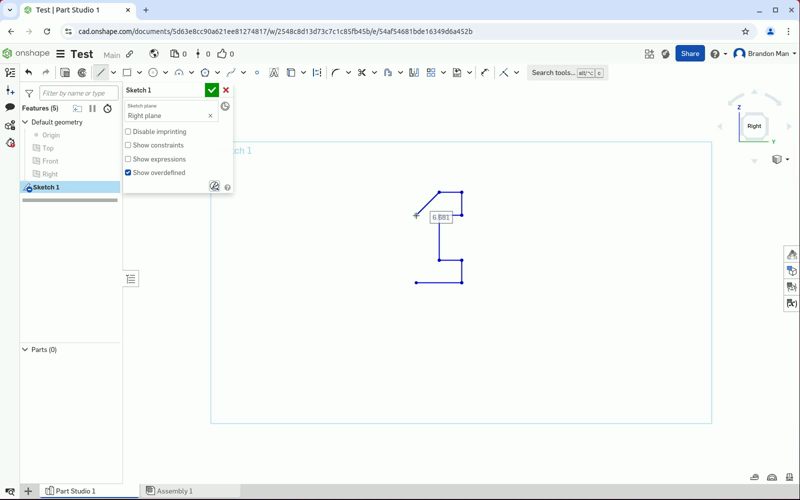
mouse_move(416, 282)
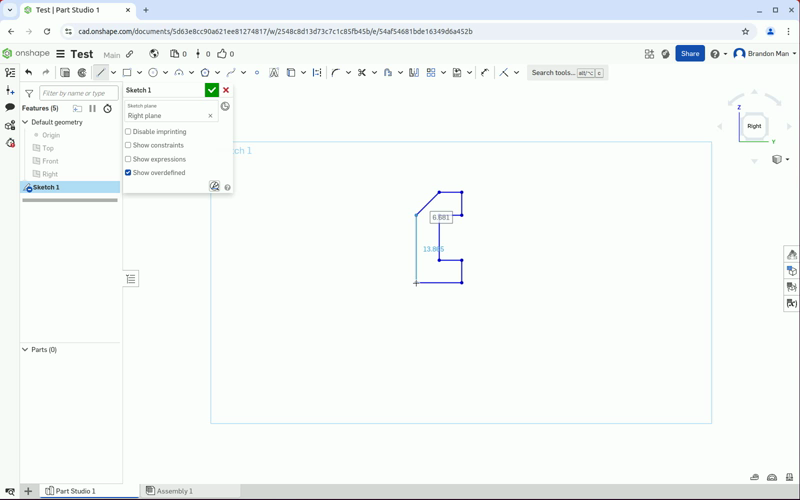
key_up(shift)
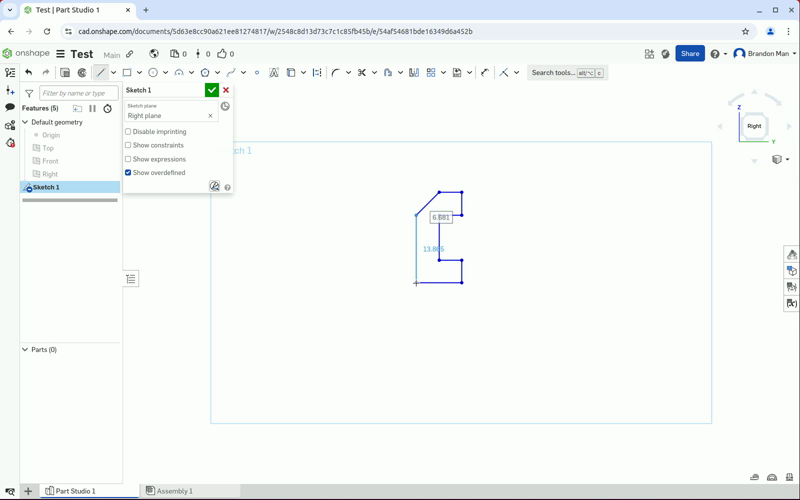
click(416, 282)
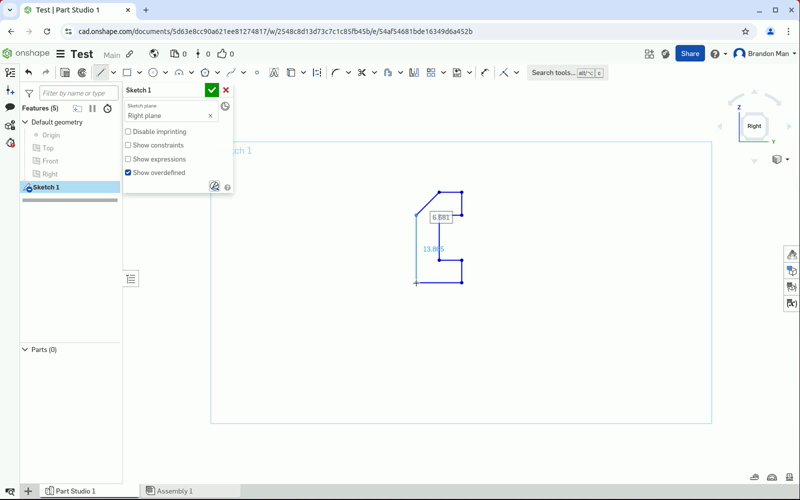
key(esc)
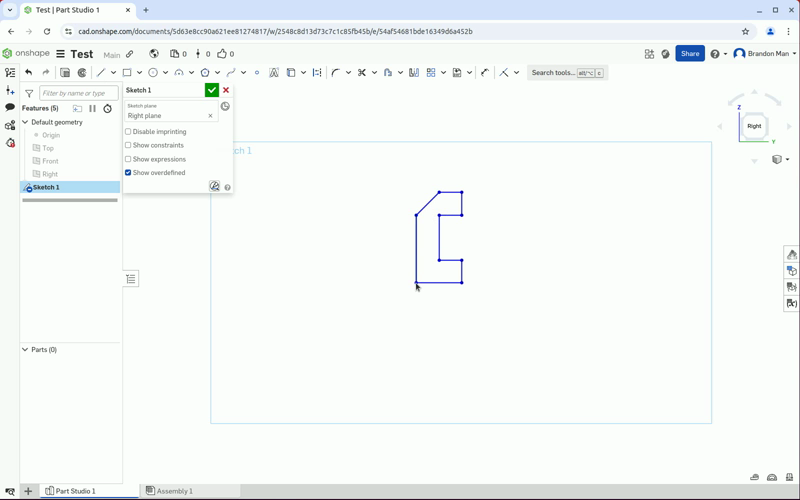
mouse_move(435, 253)
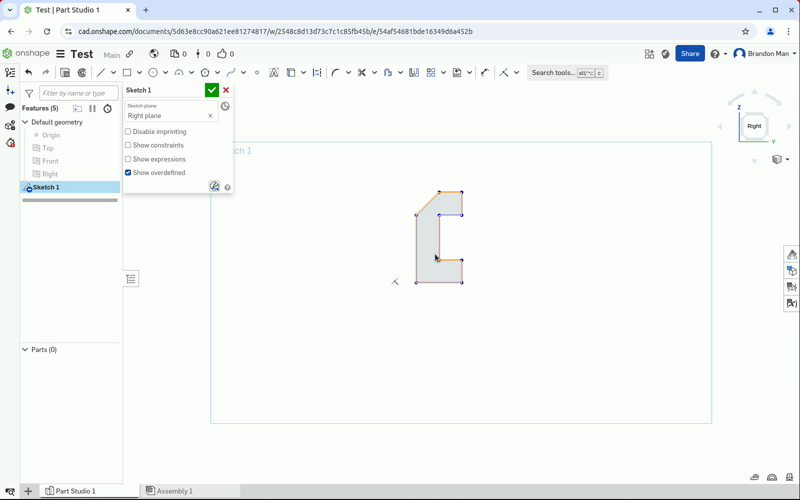
click(435, 253)
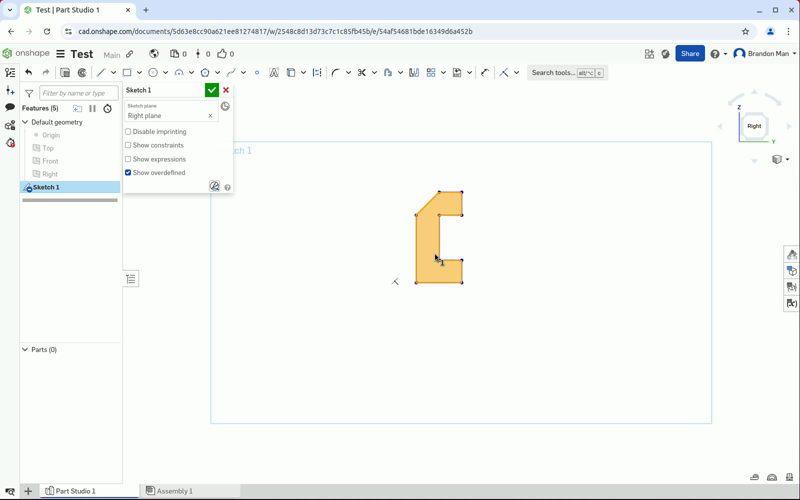
mouse_move(73, 352)
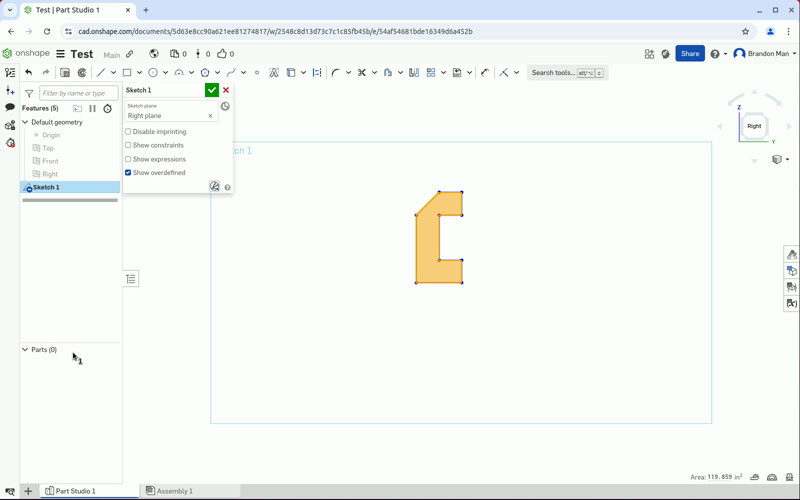
key(shift+y)
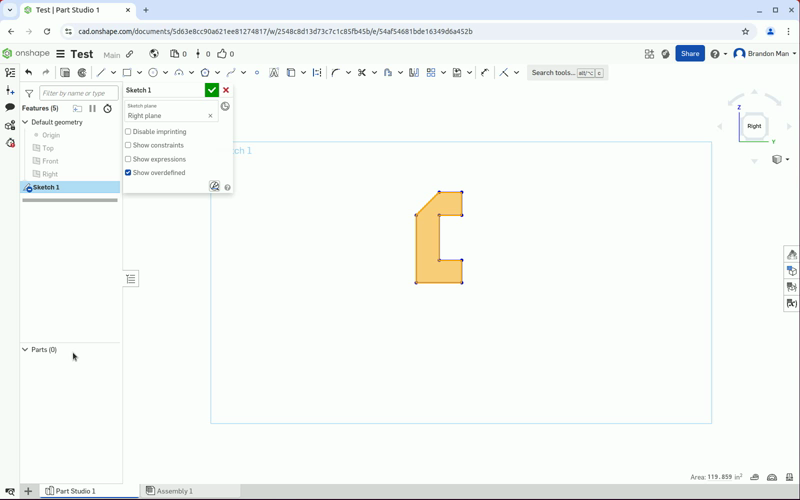
key(shift+e)
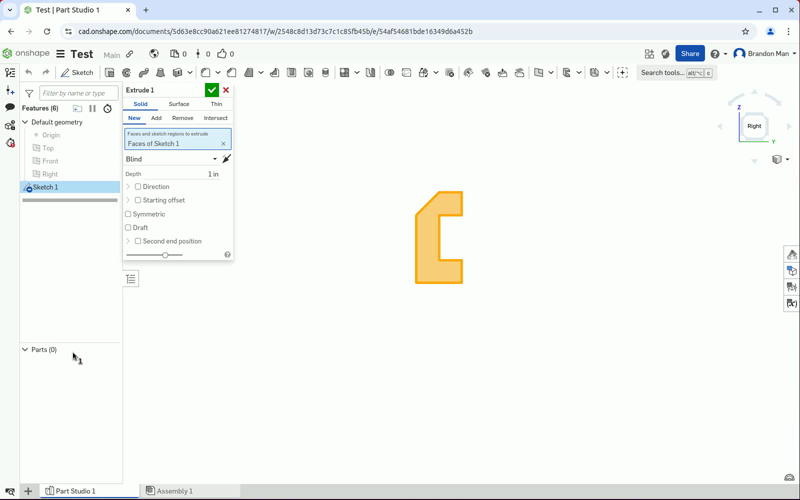
mouse_move(143, 106)
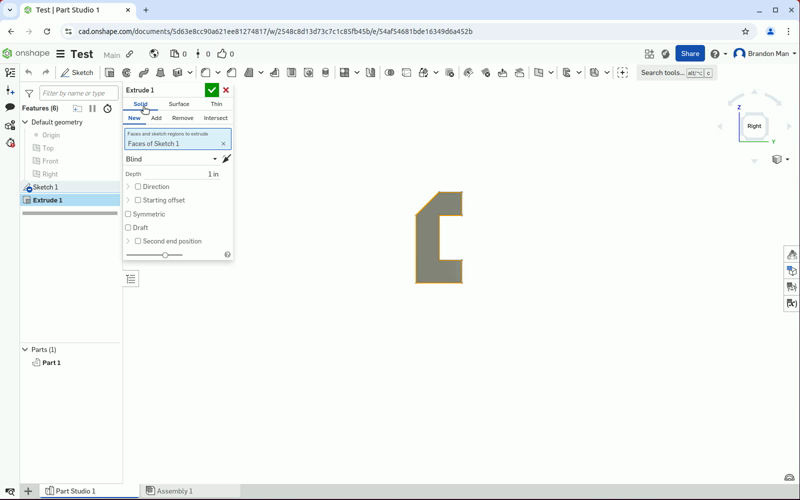
click(143, 106)
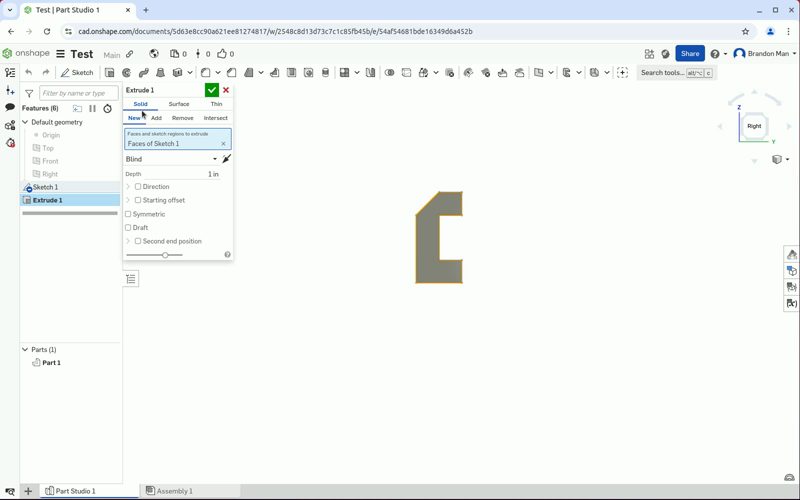
mouse_move(137, 120)
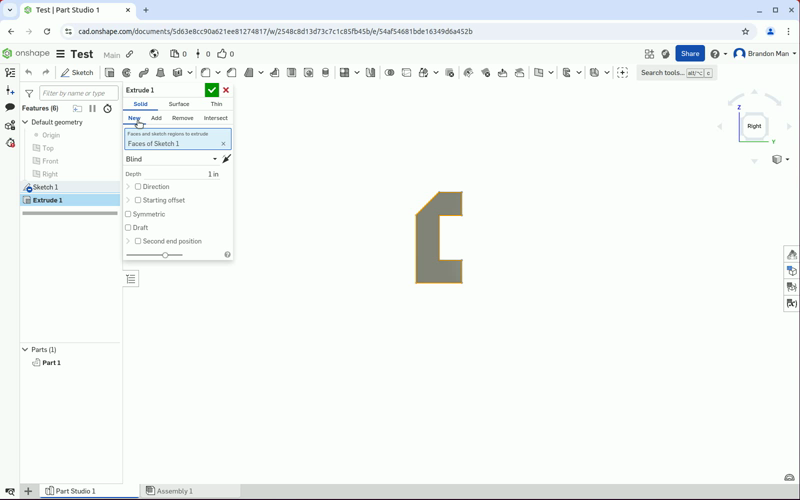
click(137, 120)
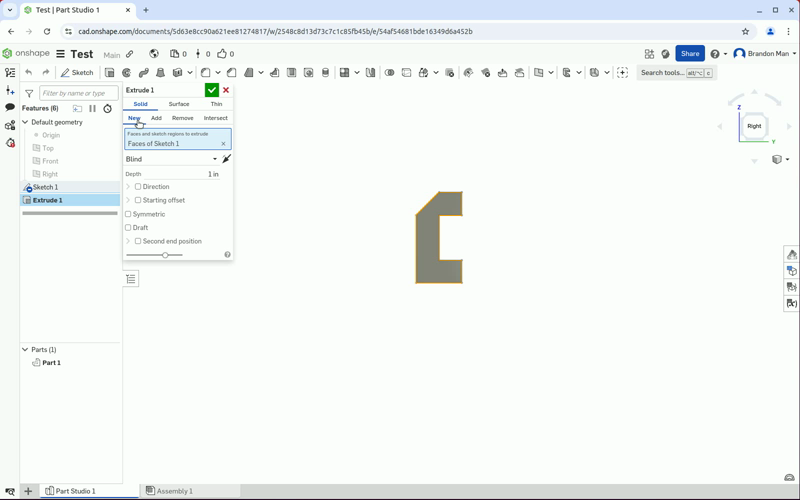
key(tab, 4)
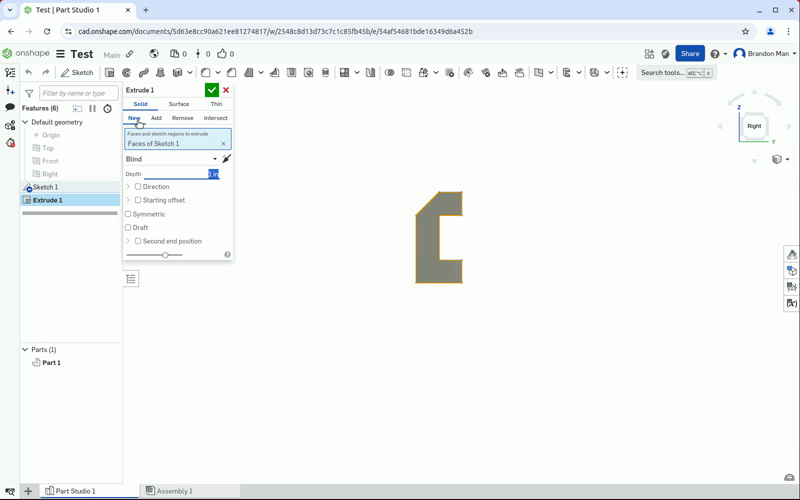
text(9.147)
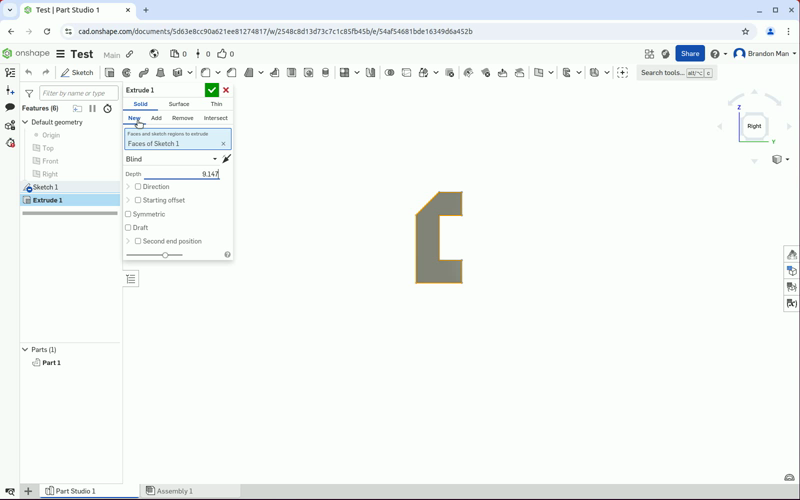
key(enter)
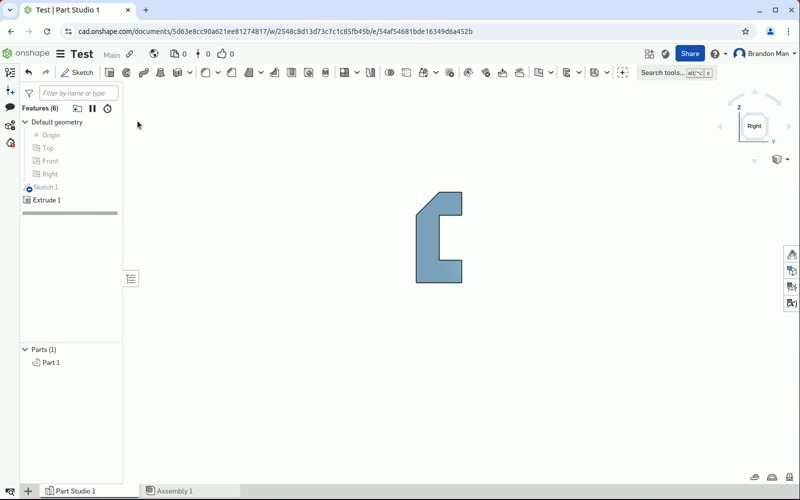
key(shift+h)
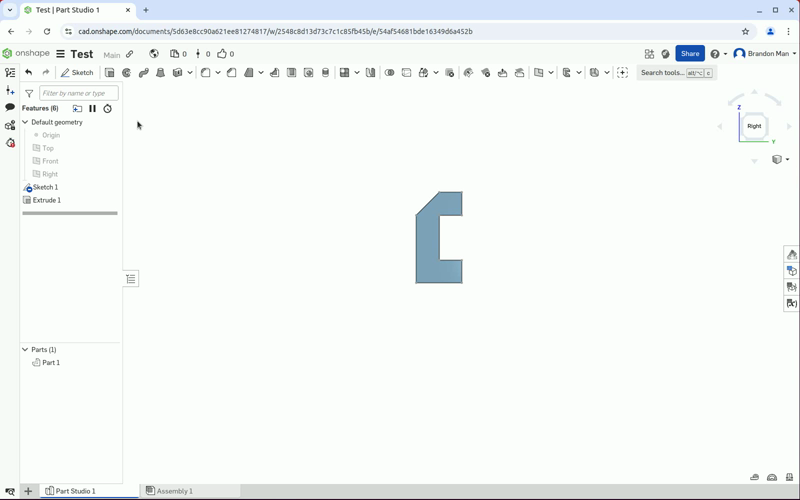
key(shift+h)
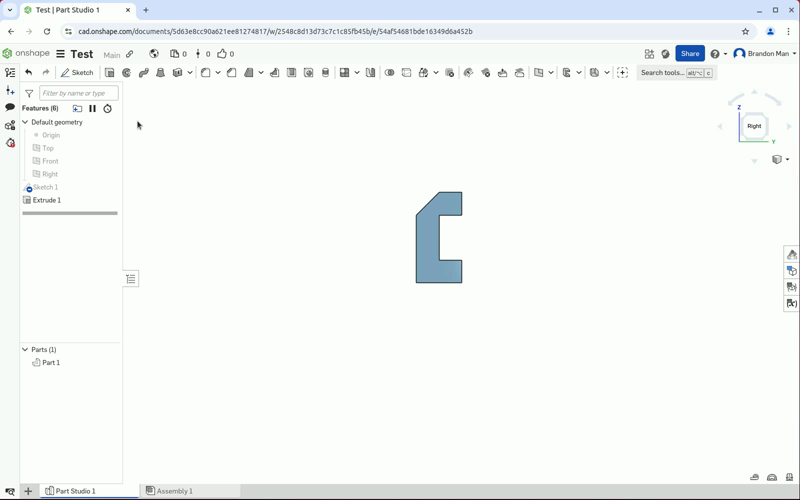
mouse_move(73, 189)
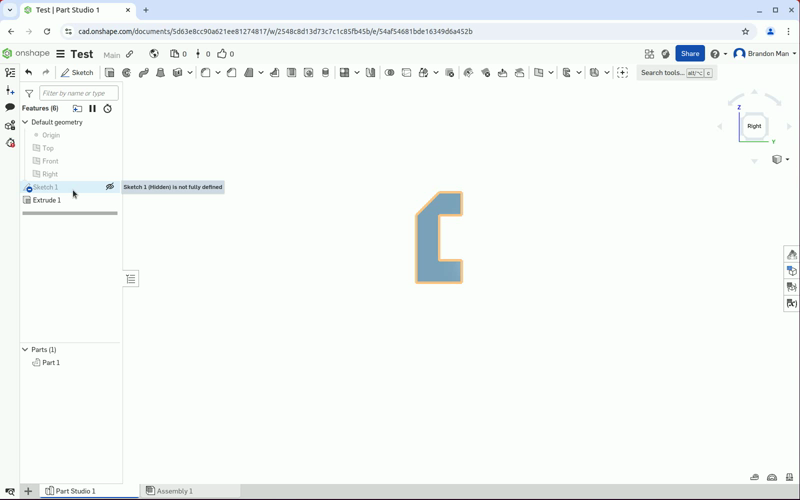
click(73, 189)
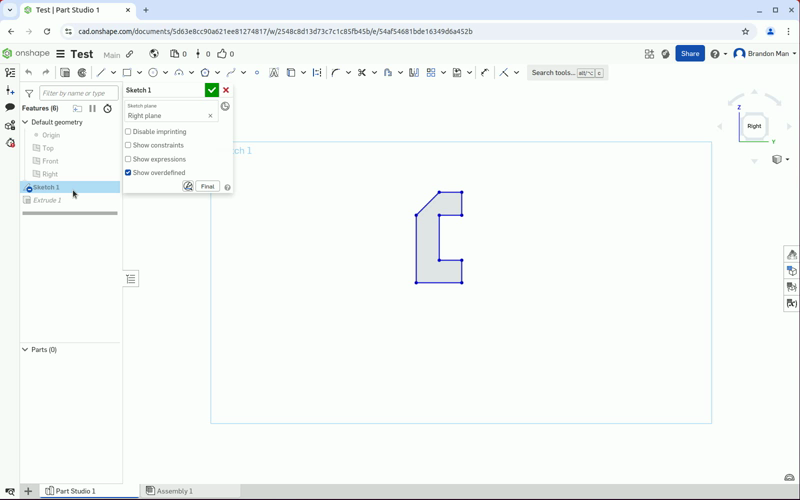
mouse_move(229, 92)
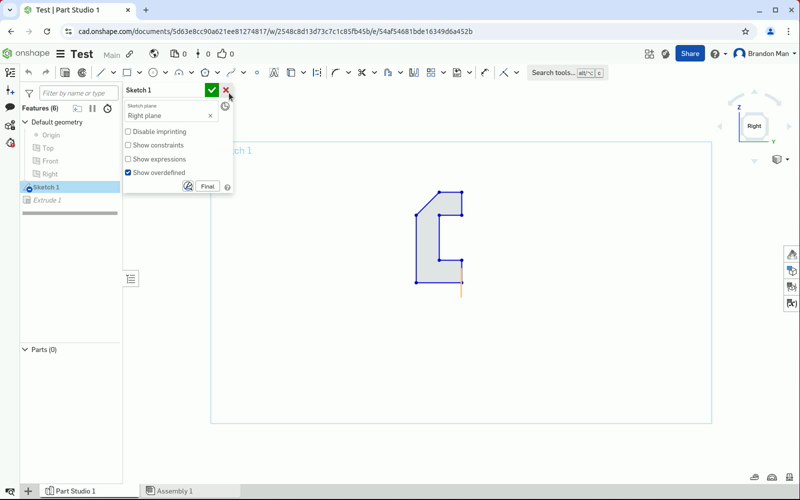
click(229, 92)
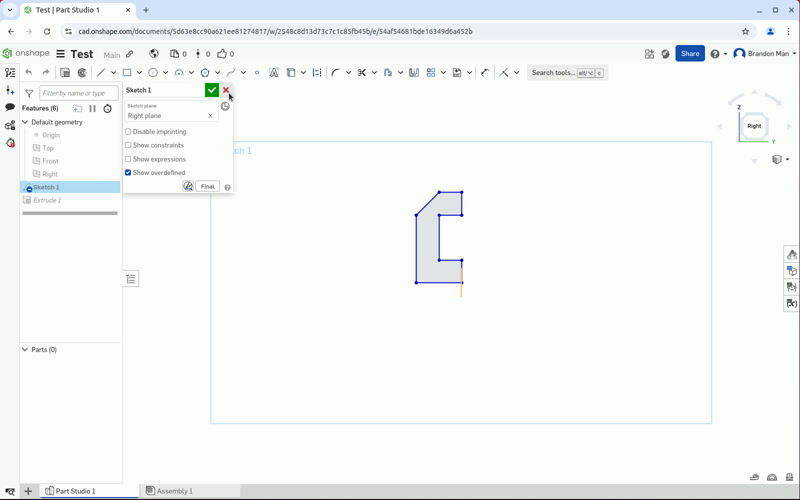
key(shift+s)
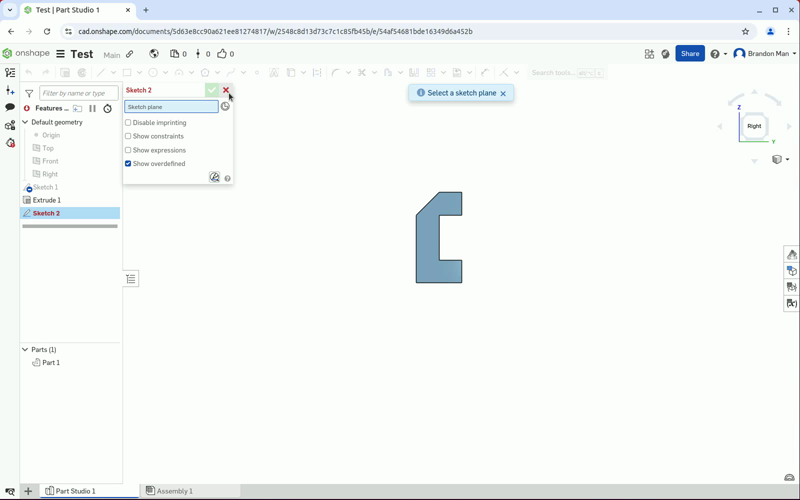
mouse_move(73, 176)
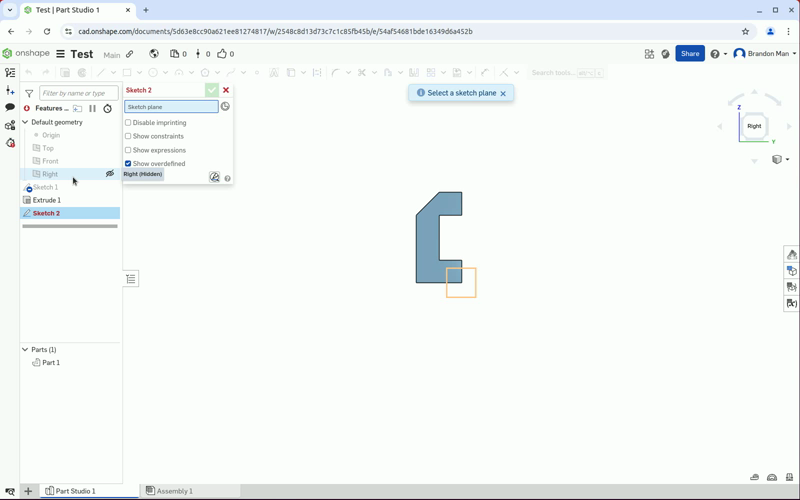
click(73, 176)
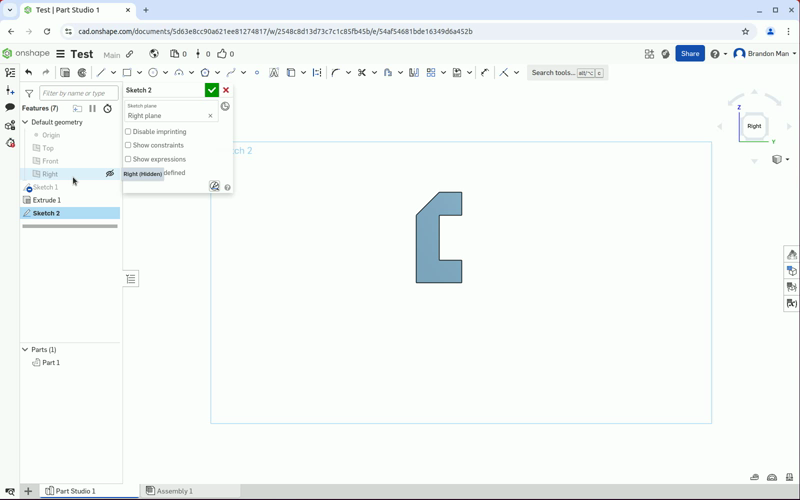
mouse_move(73, 352)
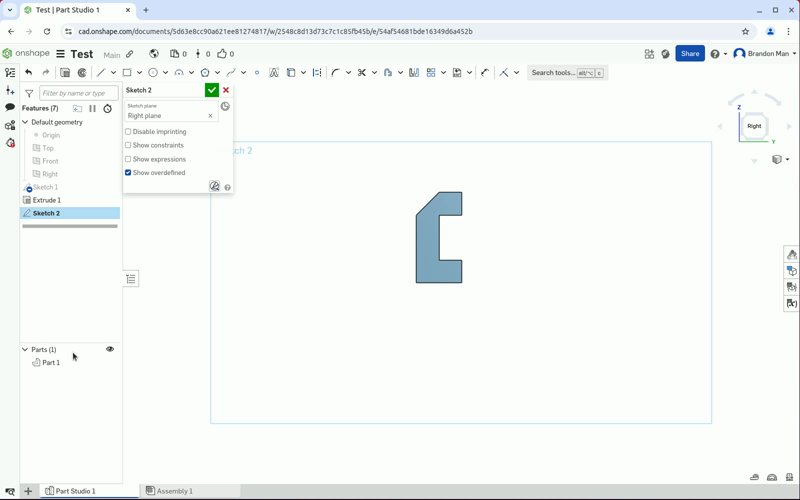
key(y)
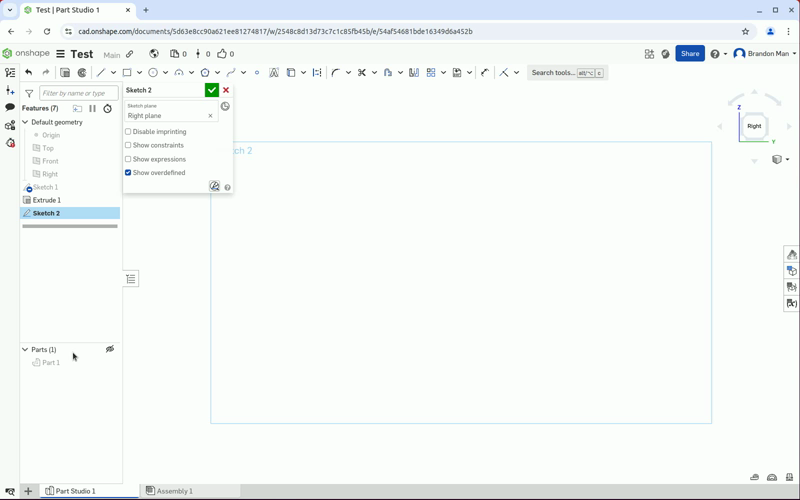
key(l)
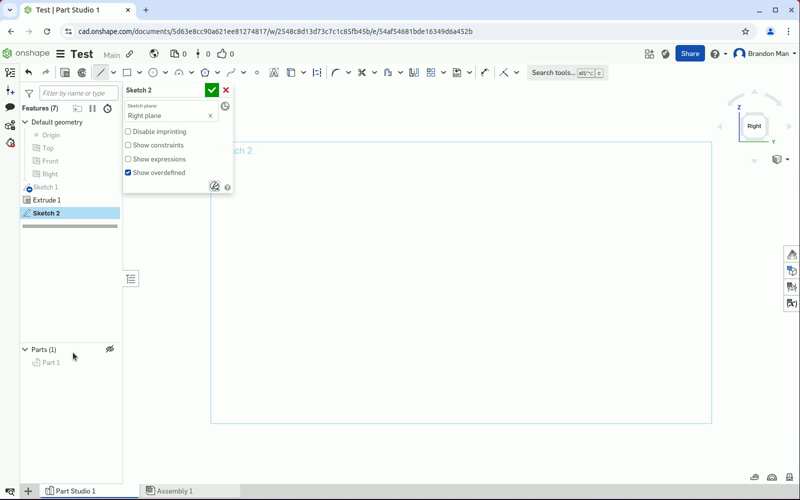
key_down(shift)
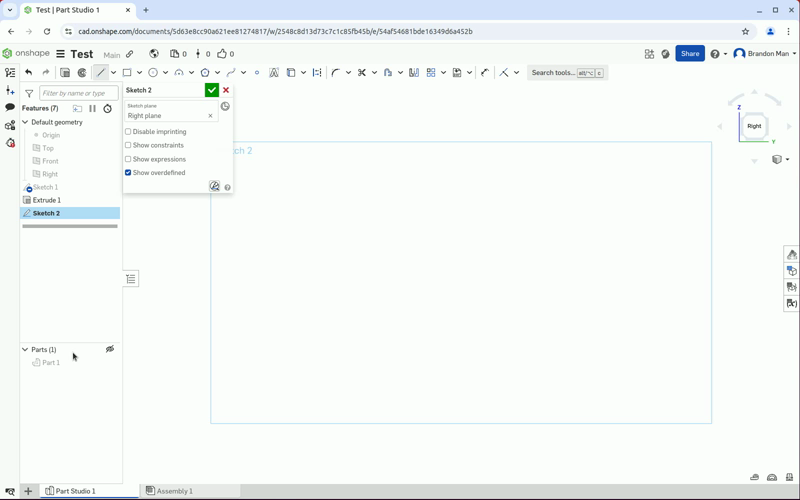
mouse_move(460, 282)
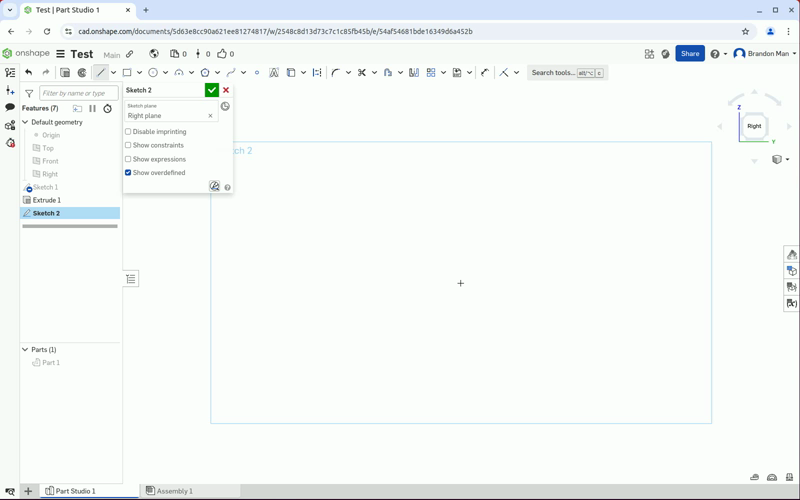
click(460, 282)
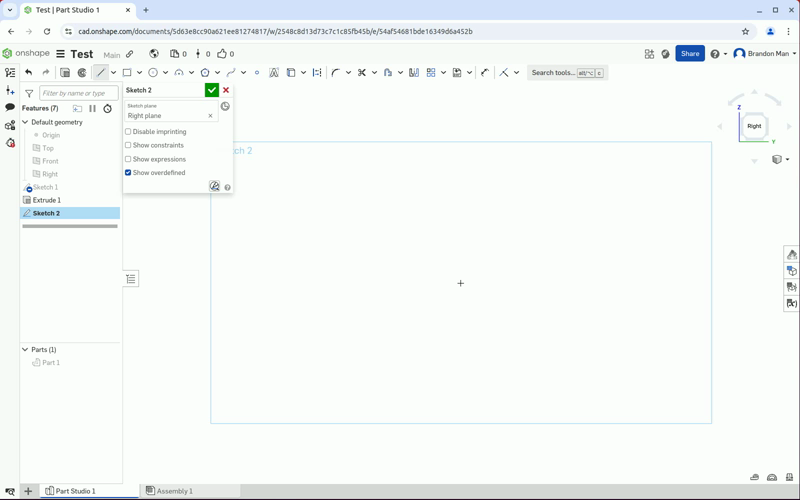
key_up(shift)
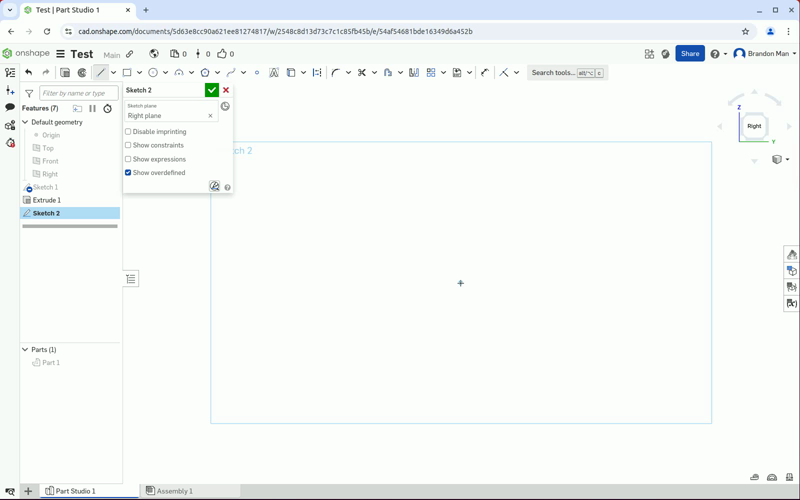
key_down(shift)
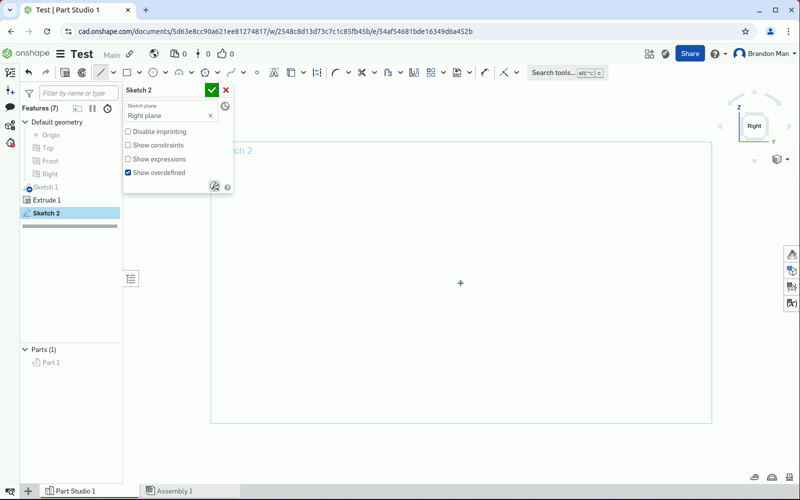
mouse_move(490, 282)
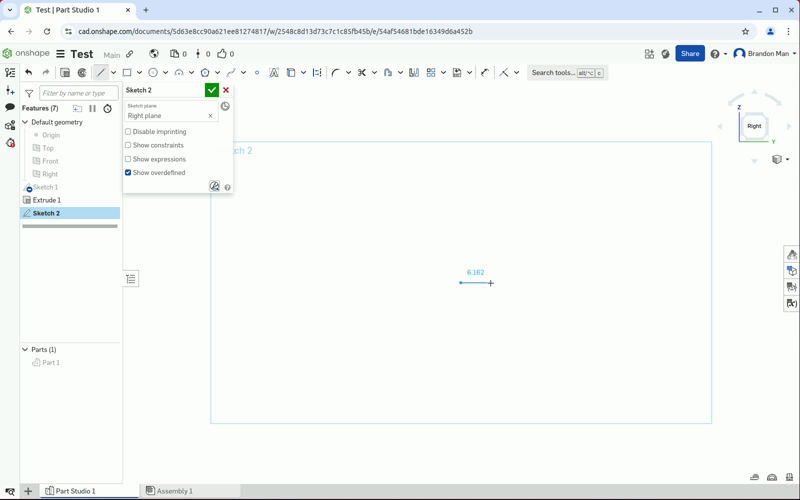
mouse_move(506, 282)
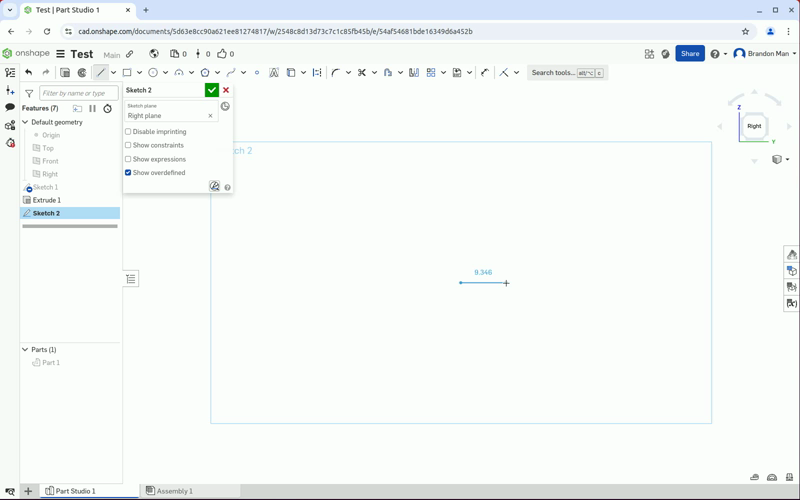
click(506, 282)
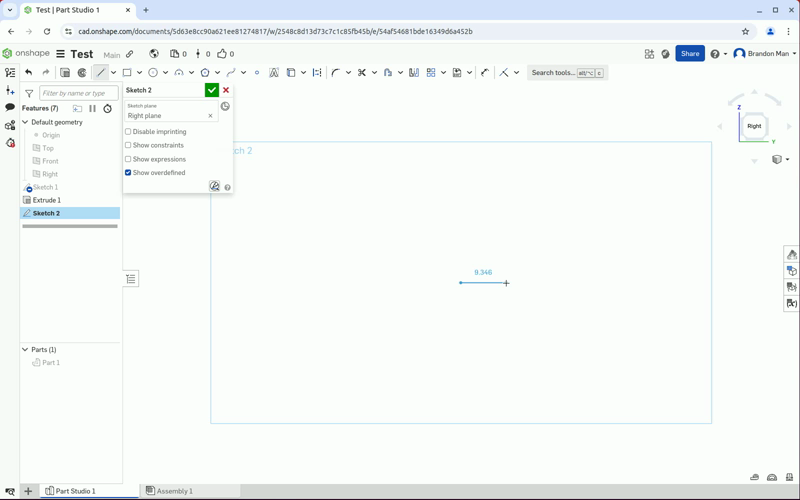
key_up(shift)
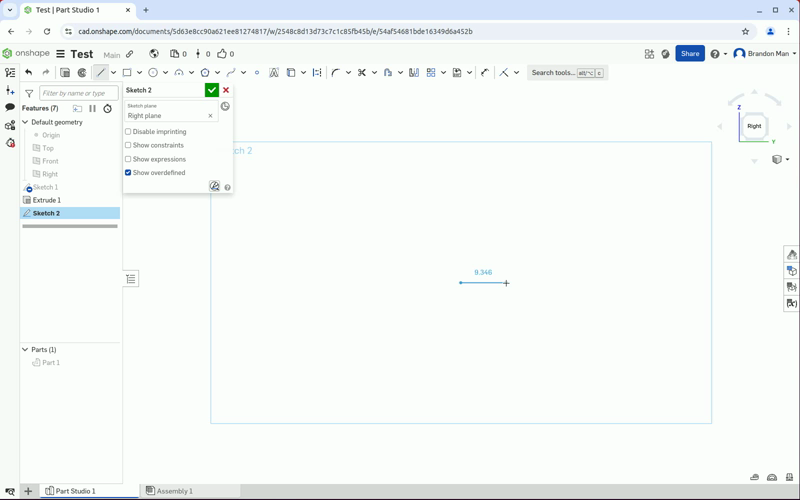
key_down(shift)
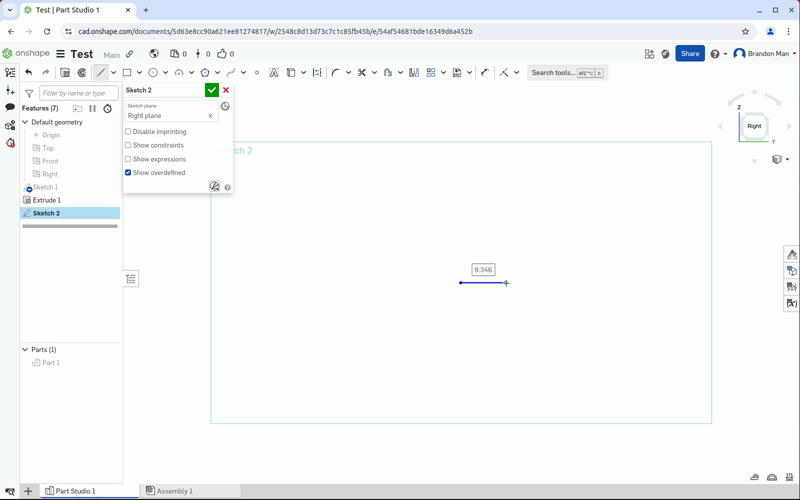
mouse_move(506, 215)
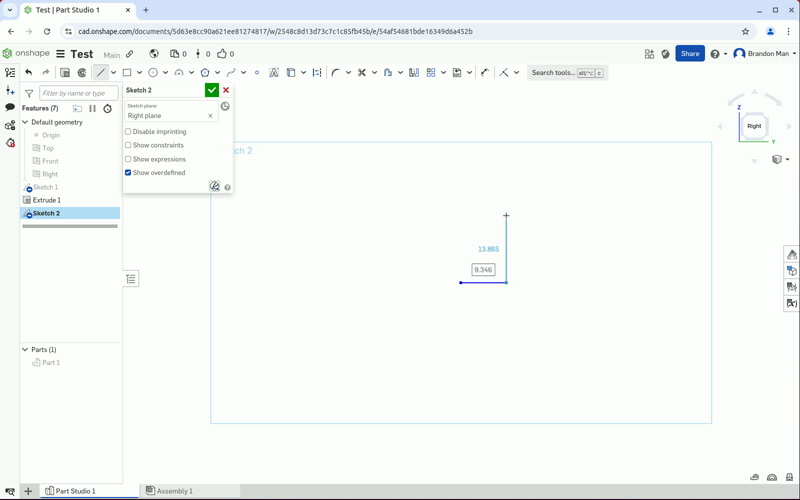
click(506, 215)
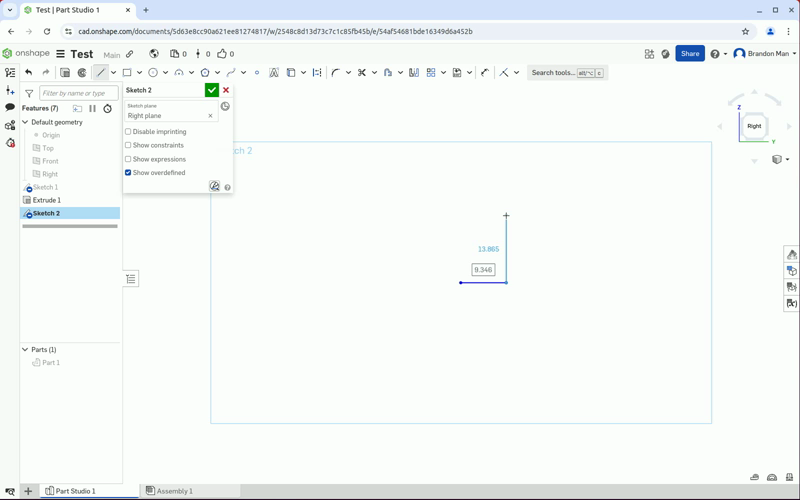
key_up(shift)
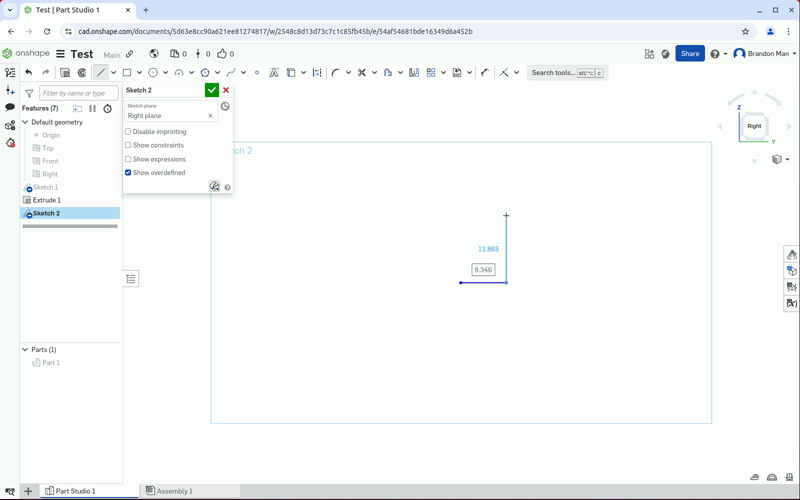
key_down(shift)
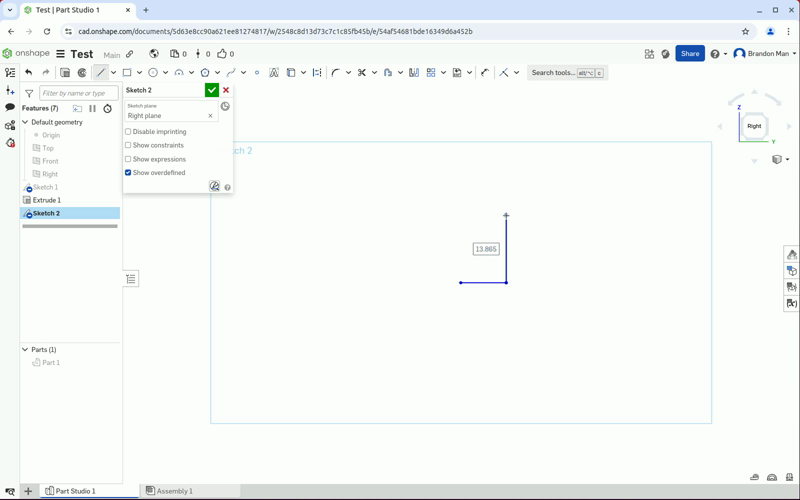
mouse_move(536, 215)
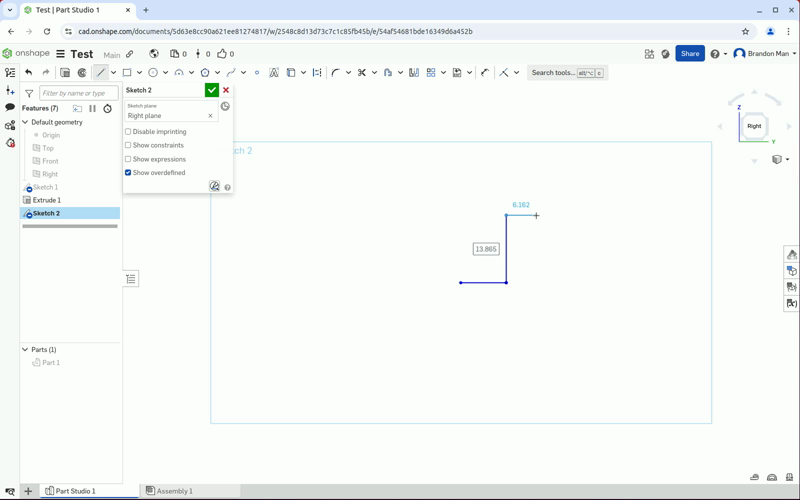
mouse_move(483, 192)
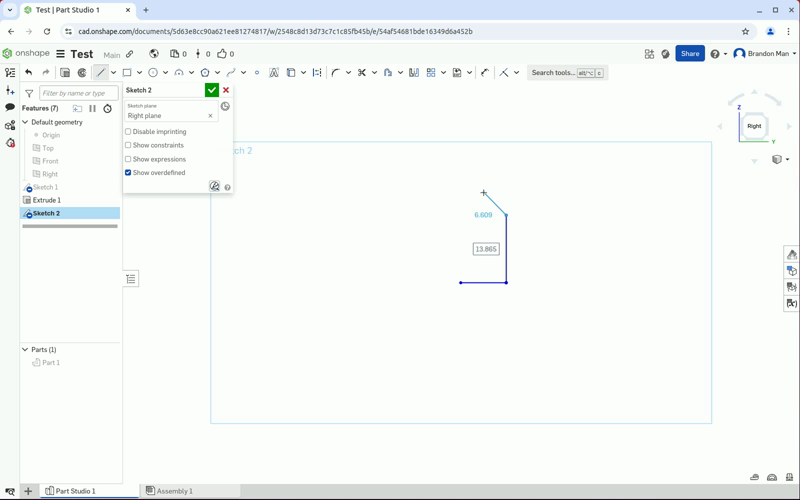
click(483, 192)
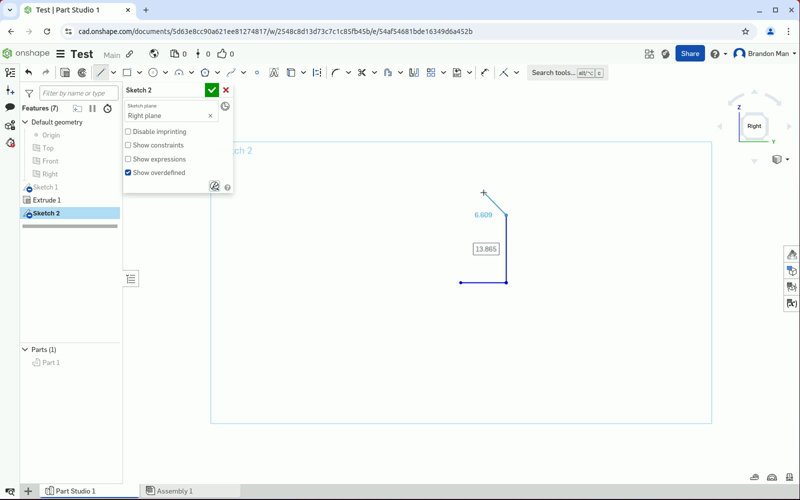
key_up(shift)
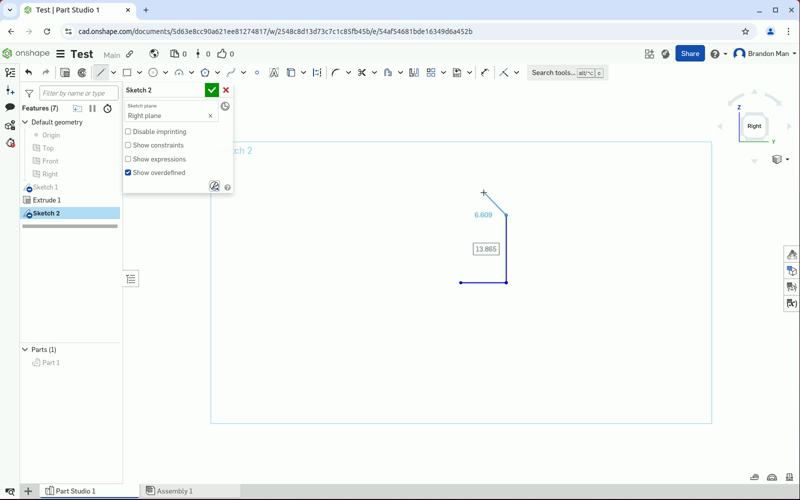
key_down(shift)
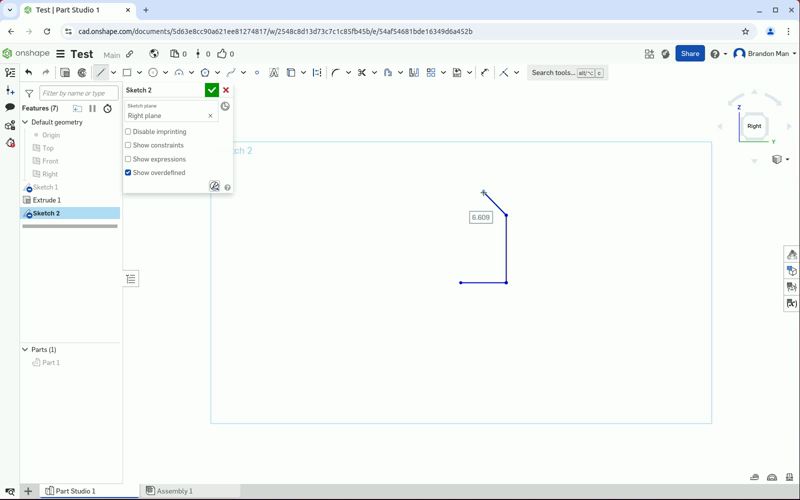
mouse_move(513, 192)
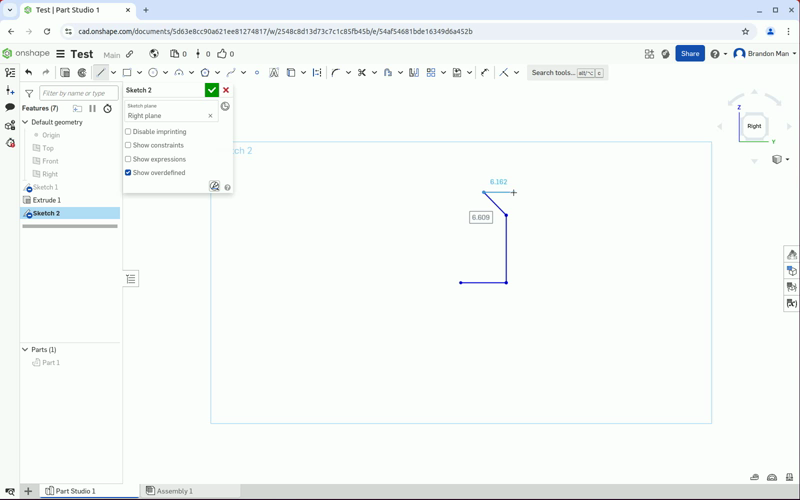
mouse_move(460, 192)
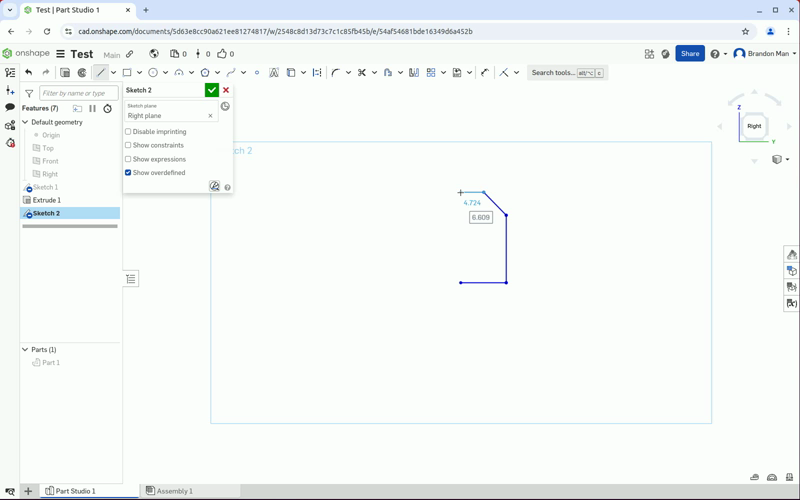
click(460, 192)
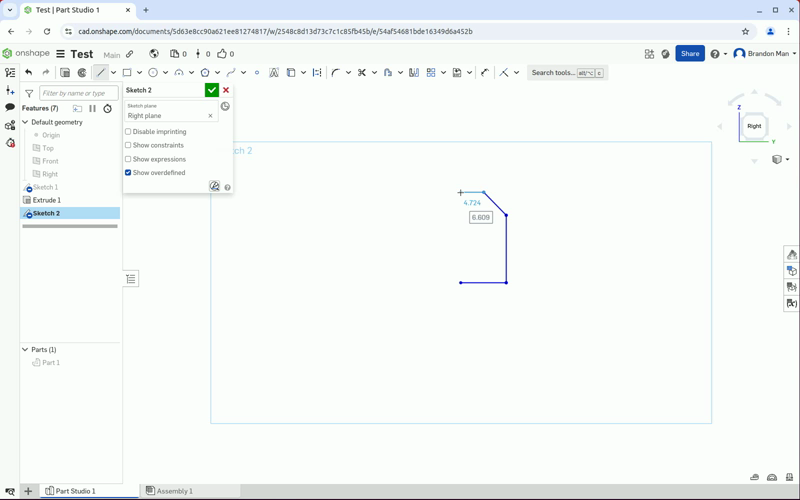
key_up(shift)
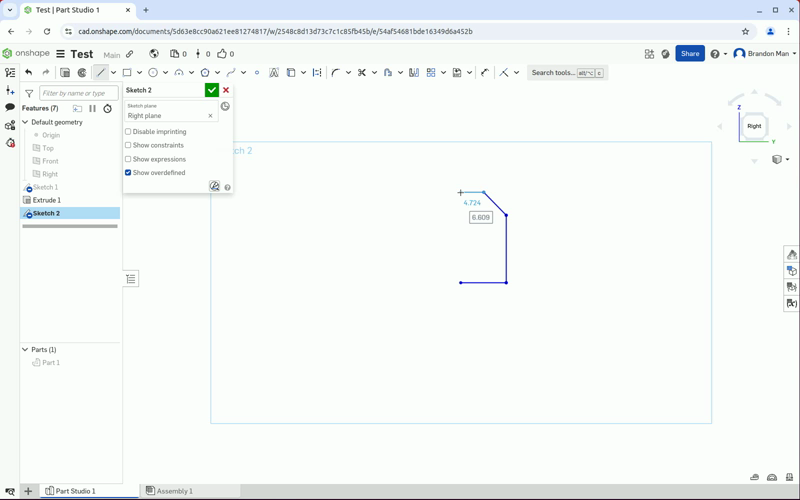
key_down(shift)
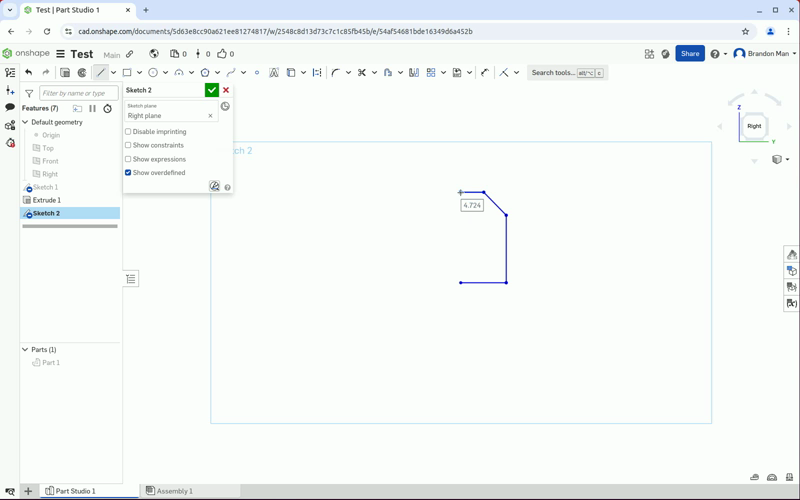
mouse_move(490, 192)
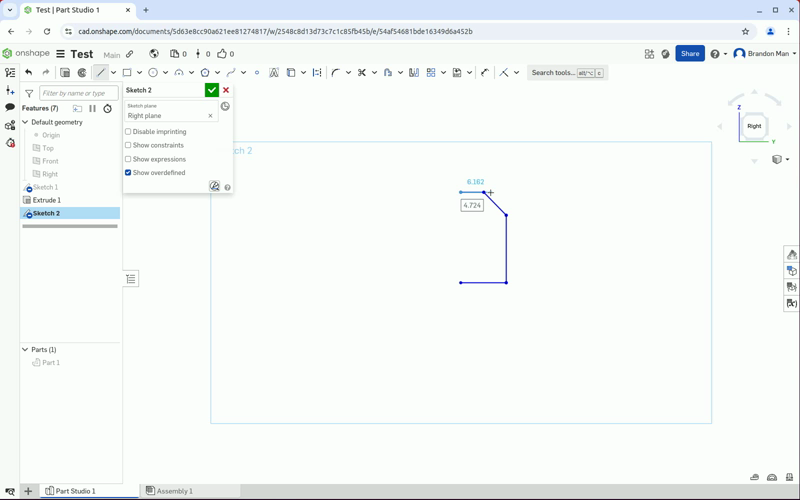
mouse_move(460, 215)
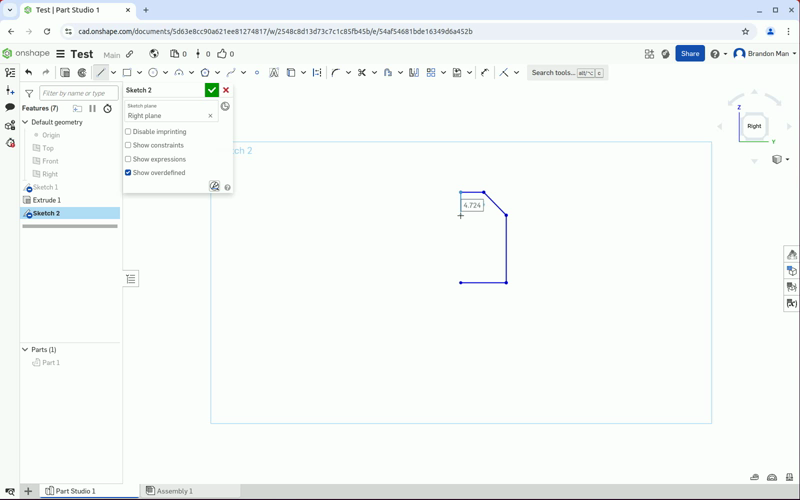
click(460, 215)
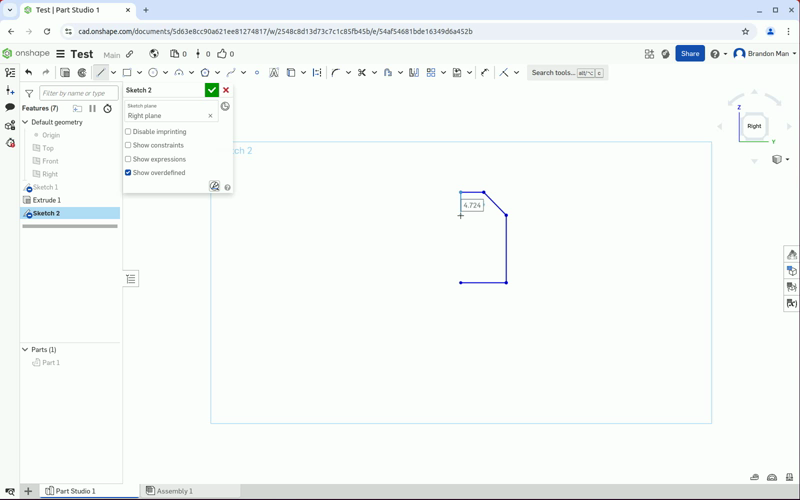
key_up(shift)
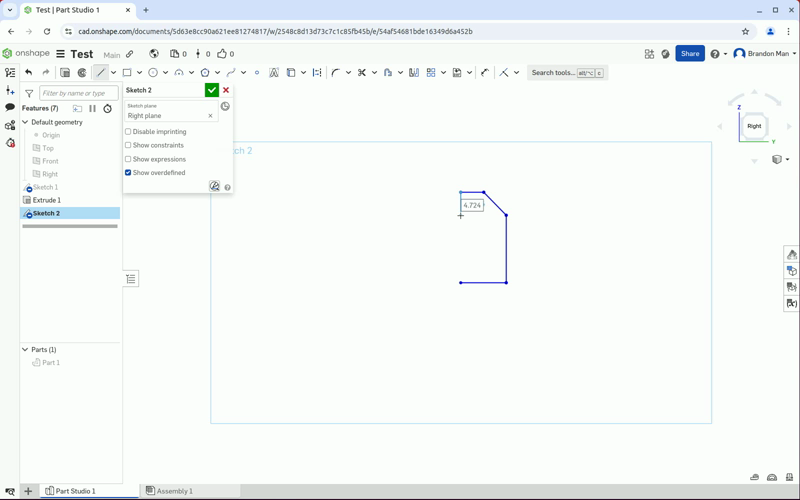
key_down(shift)
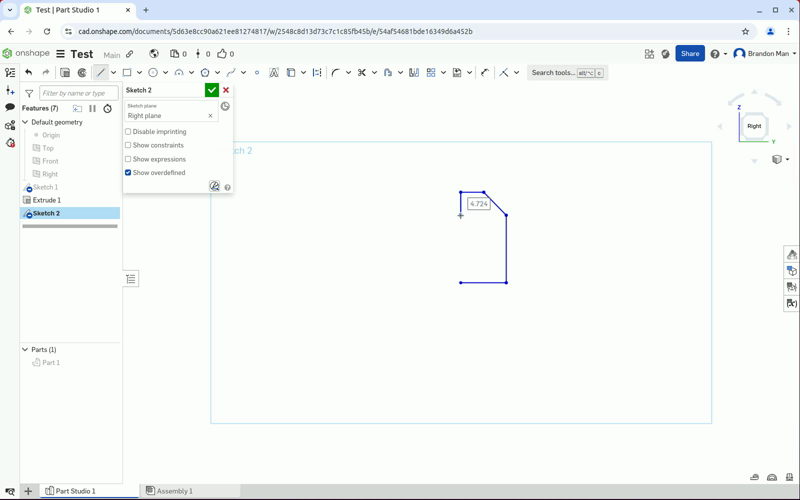
mouse_move(490, 215)
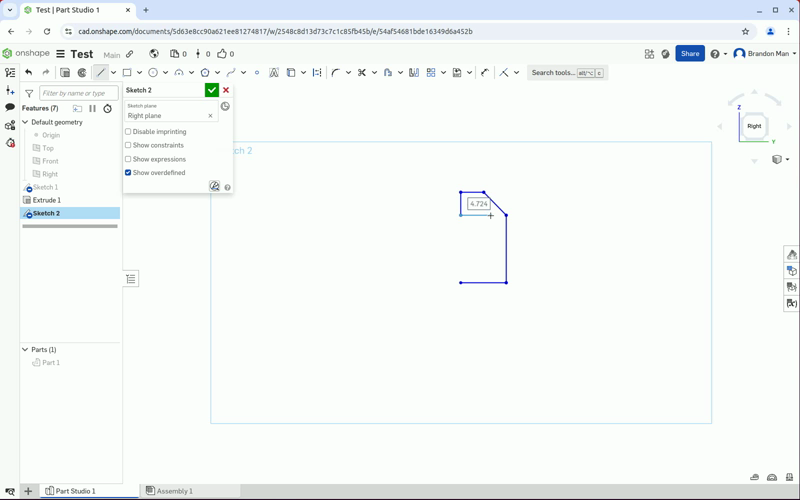
mouse_move(483, 215)
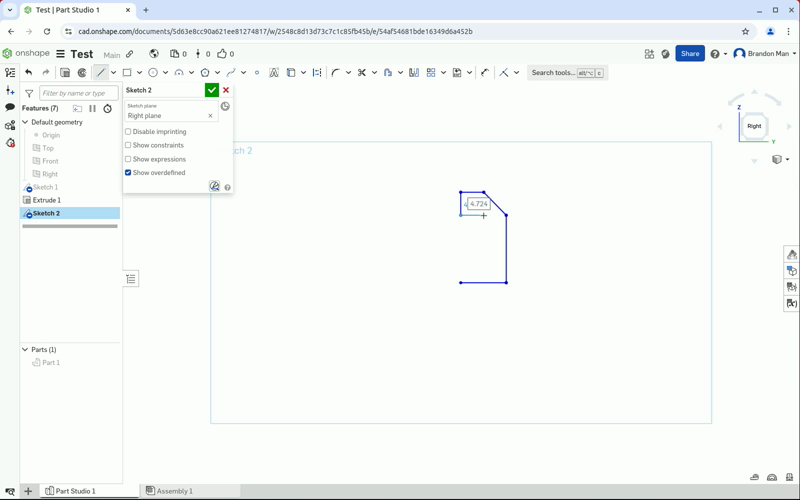
click(483, 215)
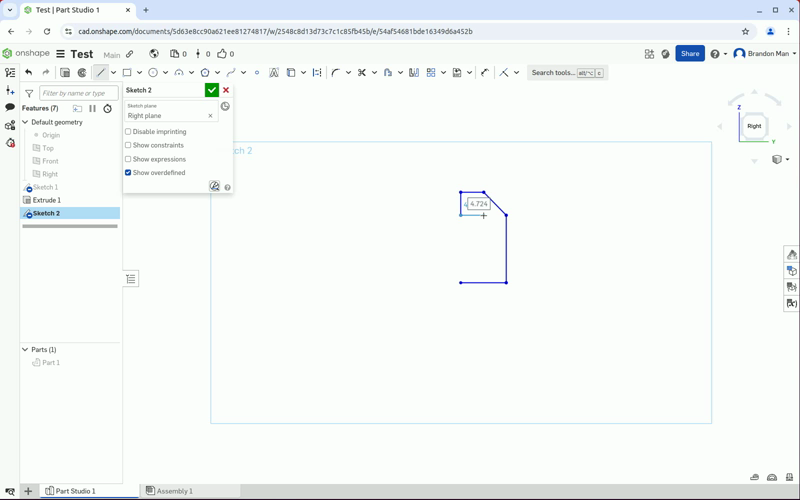
key_up(shift)
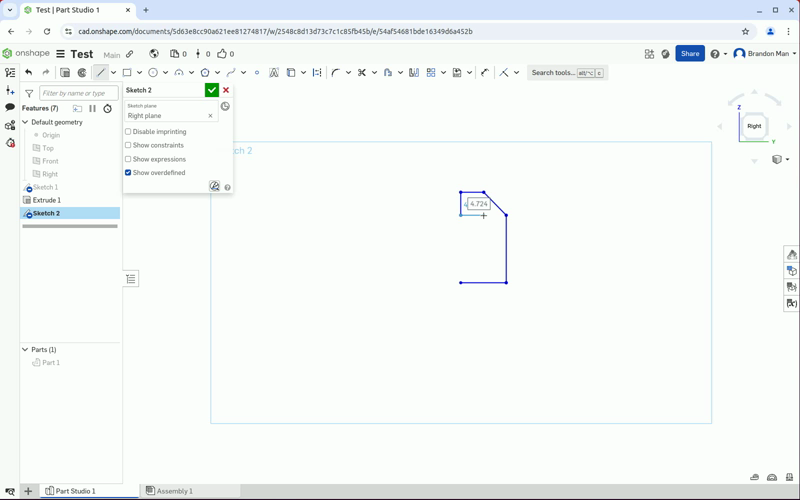
key_down(shift)
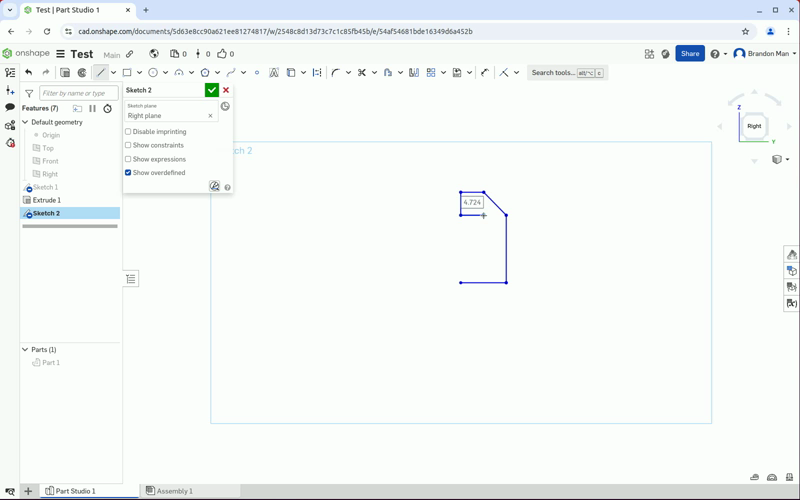
mouse_move(513, 215)
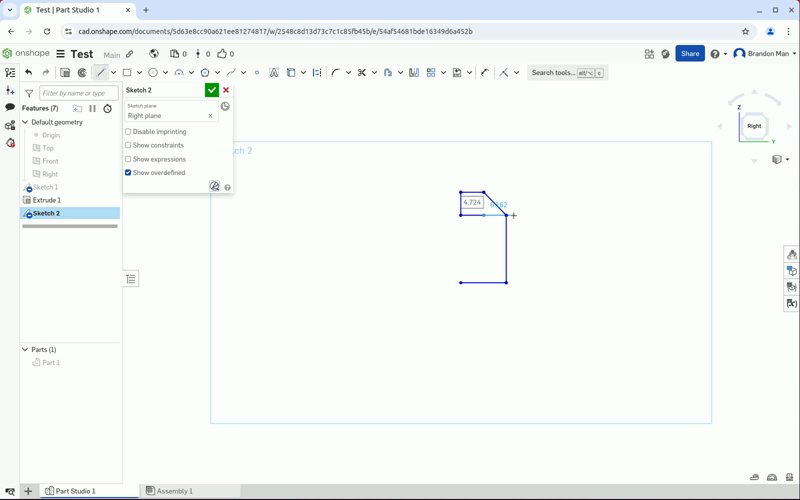
mouse_move(483, 260)
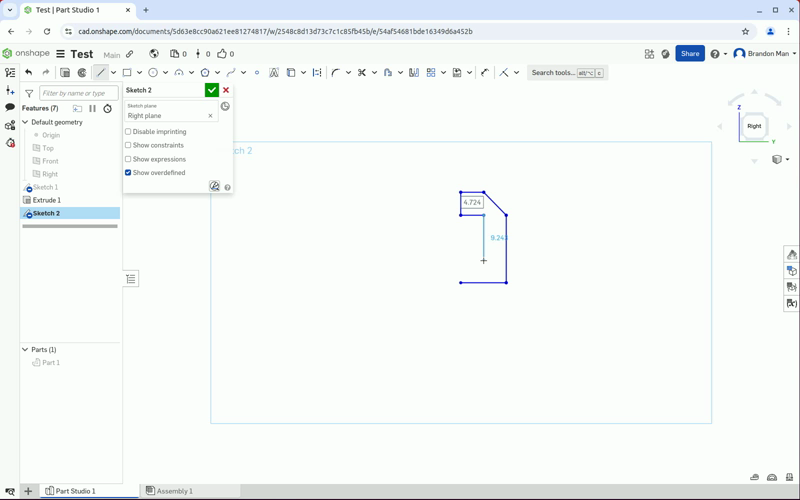
click(483, 260)
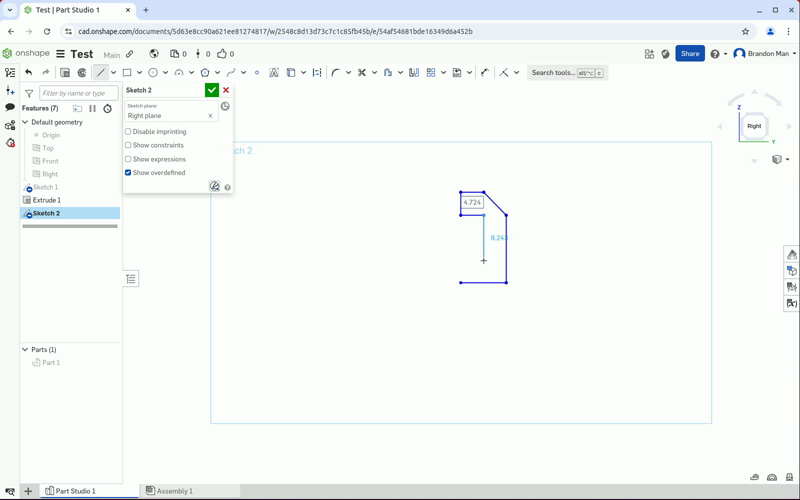
key_up(shift)
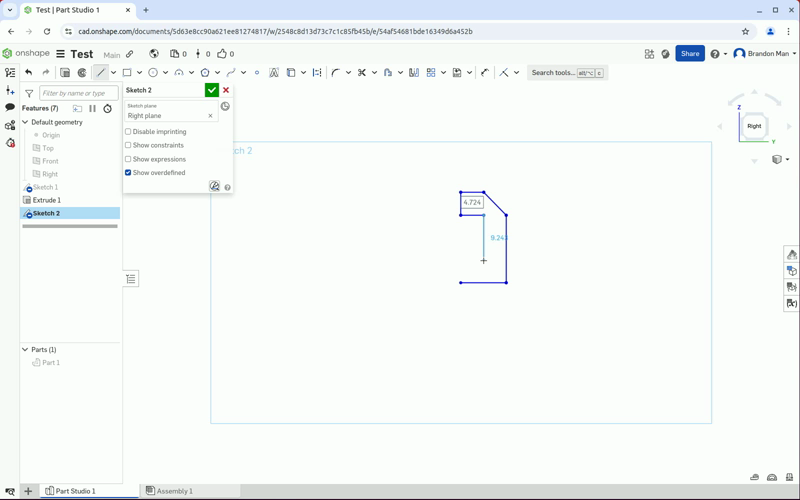
key_down(shift)
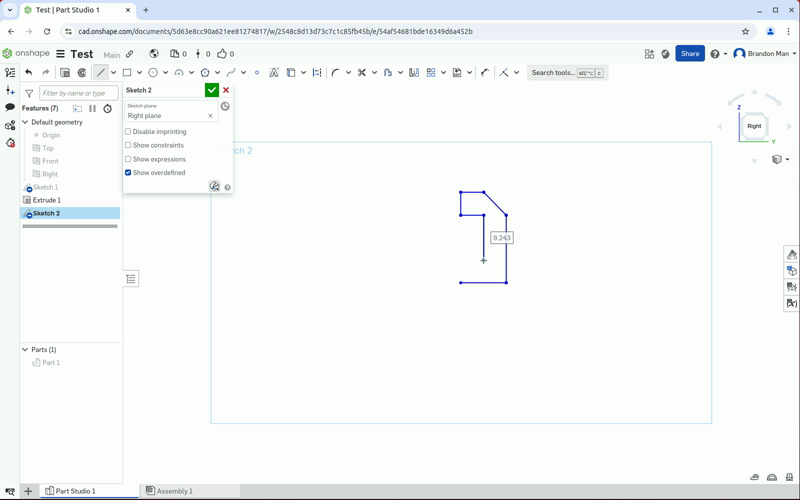
mouse_move(513, 260)
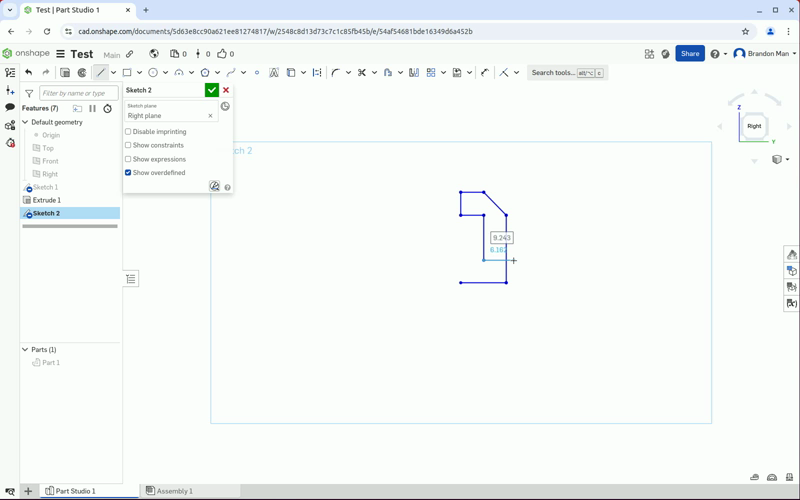
mouse_move(460, 260)
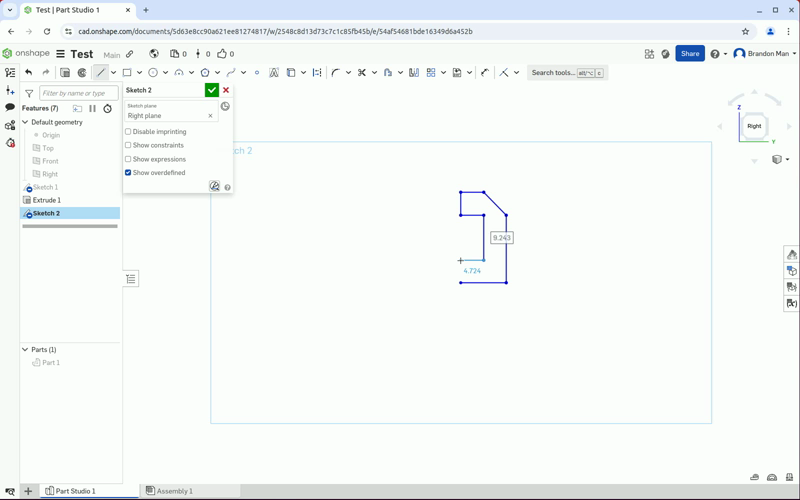
click(460, 260)
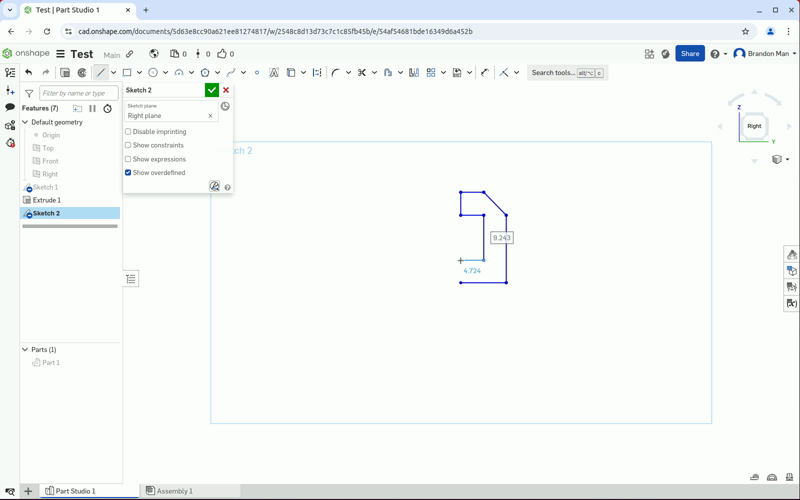
key_up(shift)
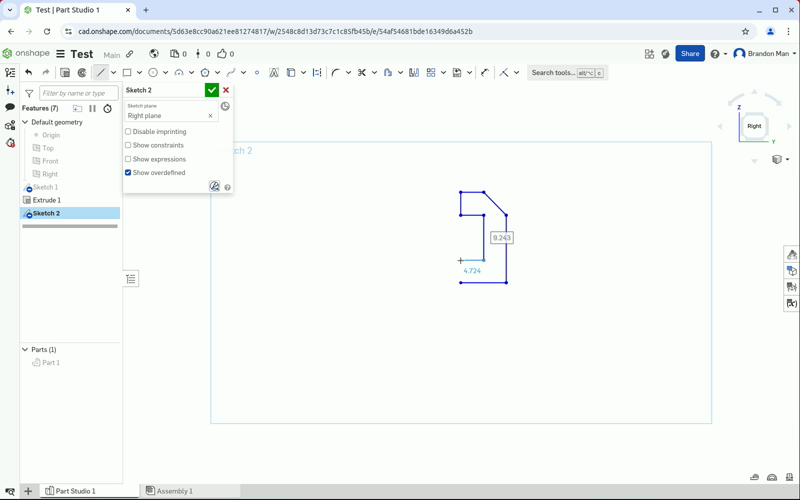
mouse_move(490, 260)
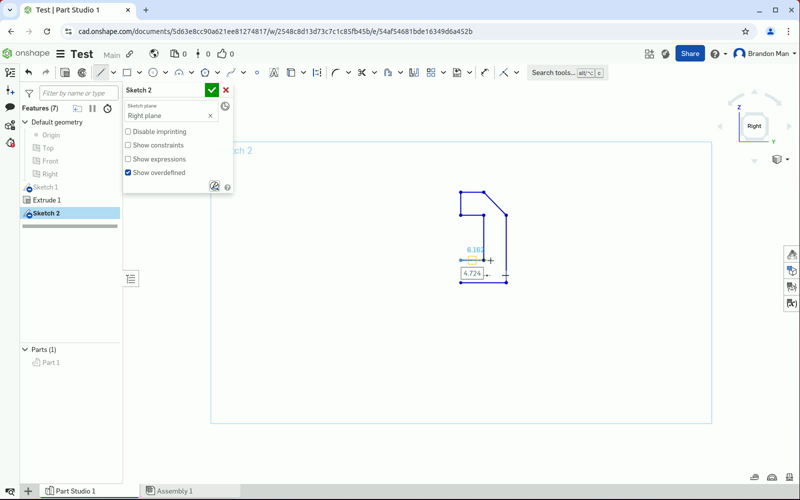
key_down(shift)
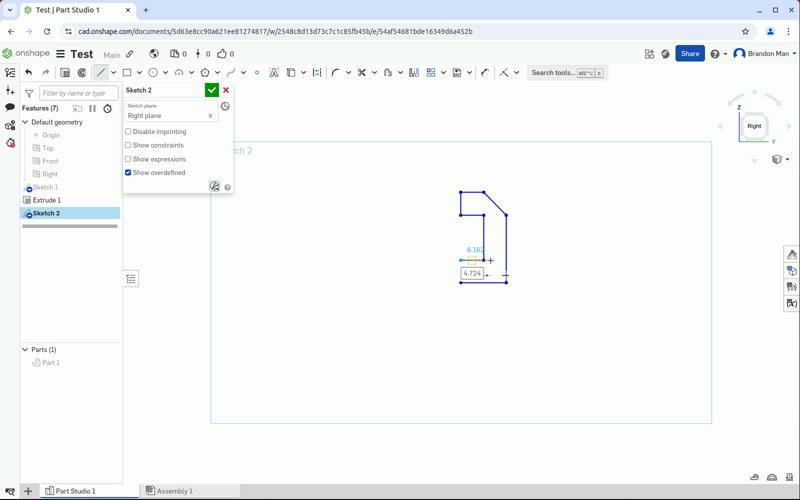
mouse_move(460, 282)
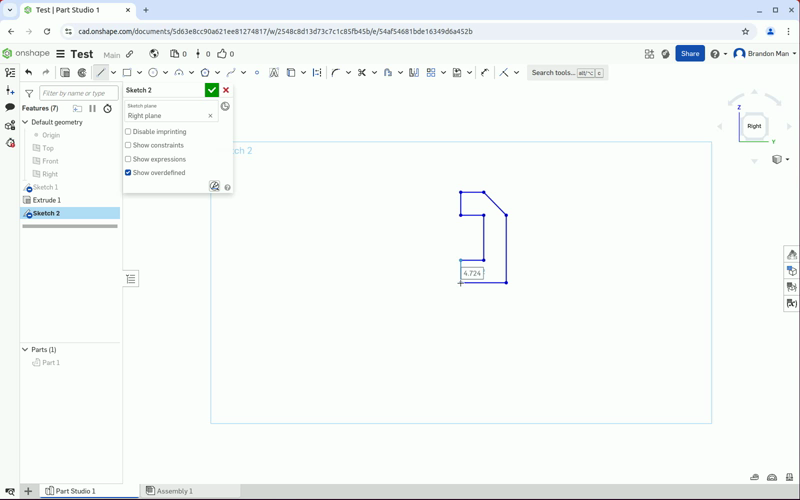
key_up(shift)
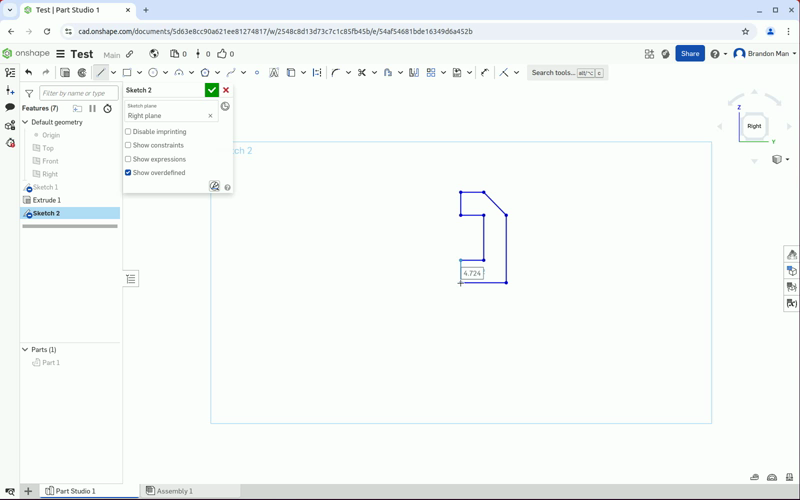
click(460, 282)
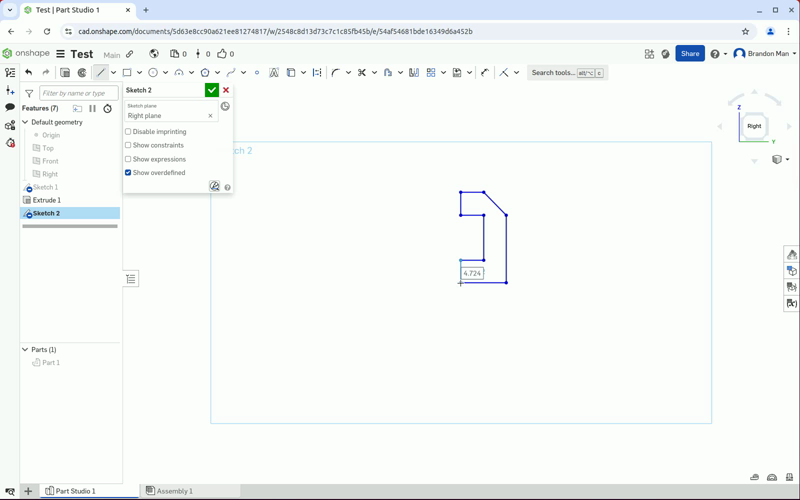
key(esc)
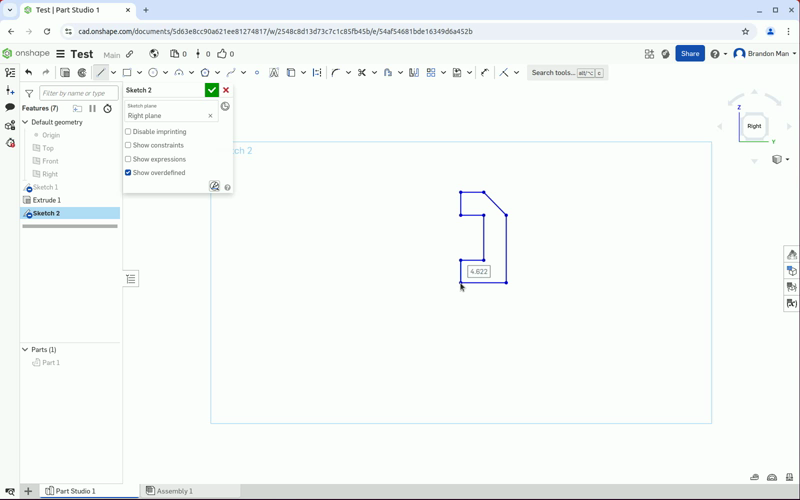
mouse_move(468, 203)
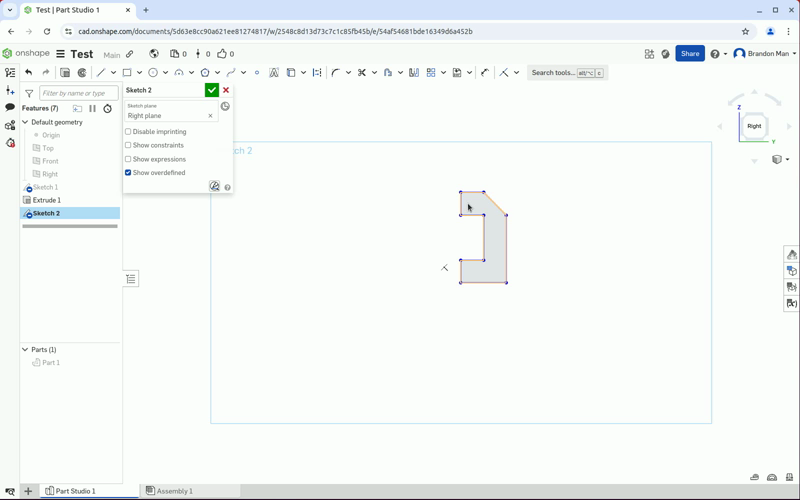
click(468, 203)
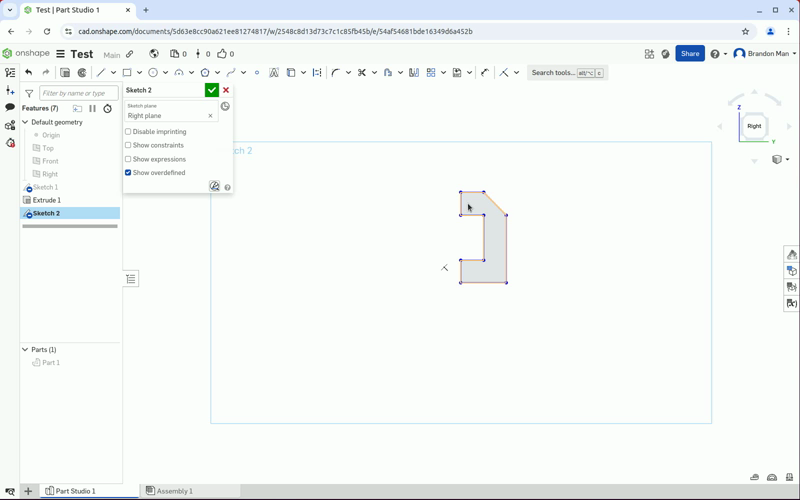
mouse_move(73, 352)
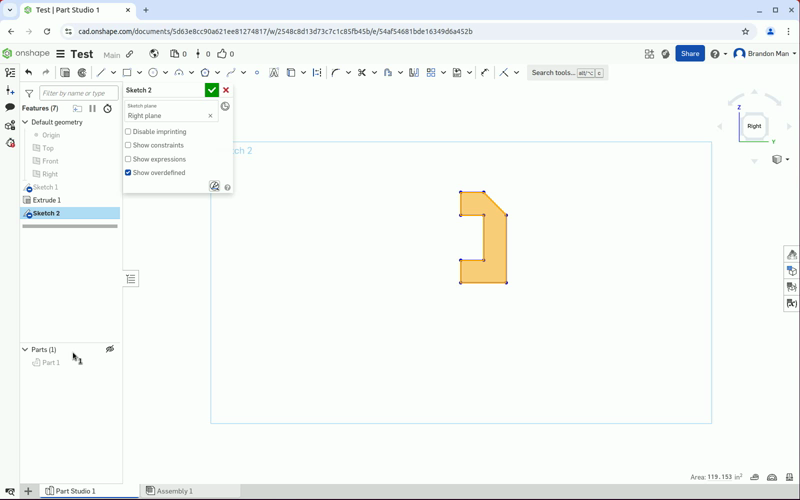
key(shift+y)
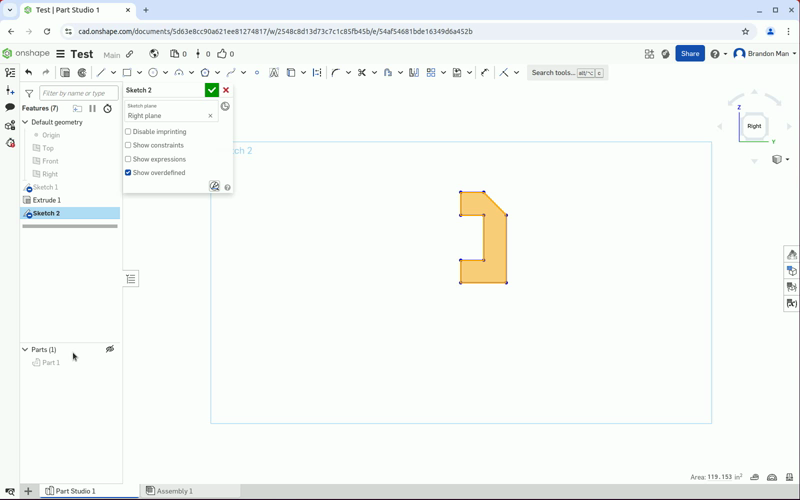
key(shift+e)
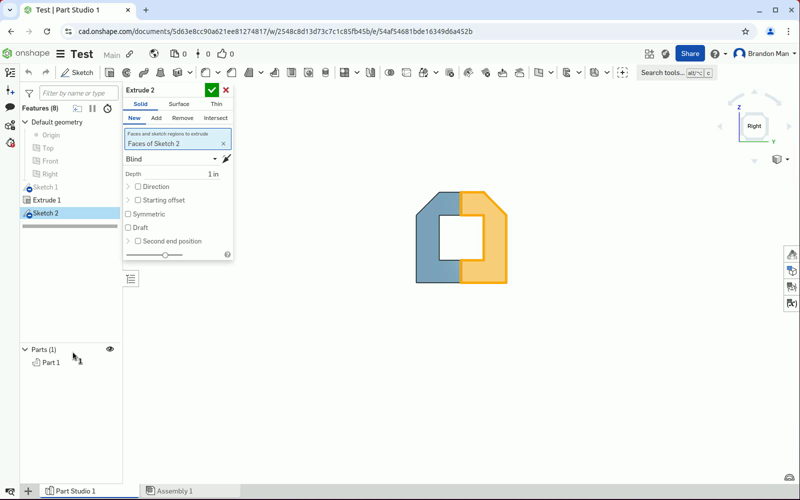
mouse_move(143, 106)
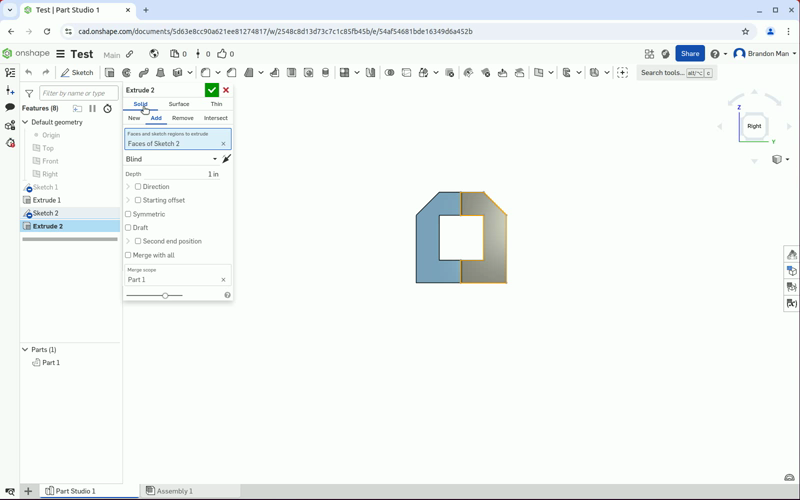
click(143, 106)
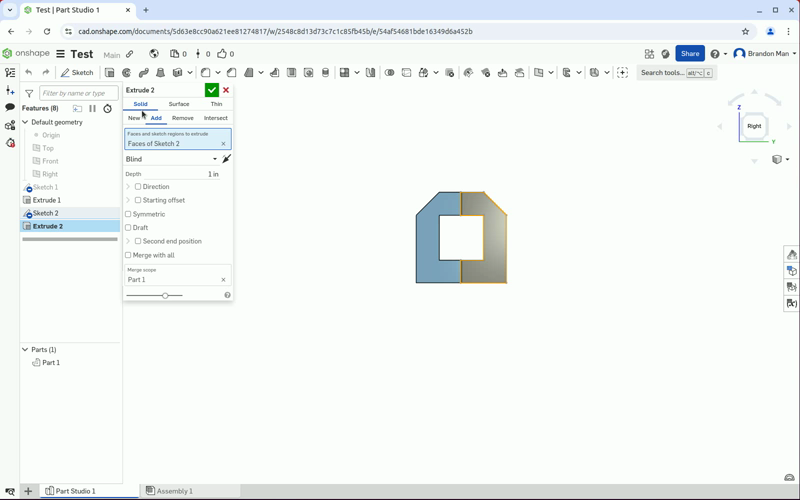
mouse_move(137, 120)
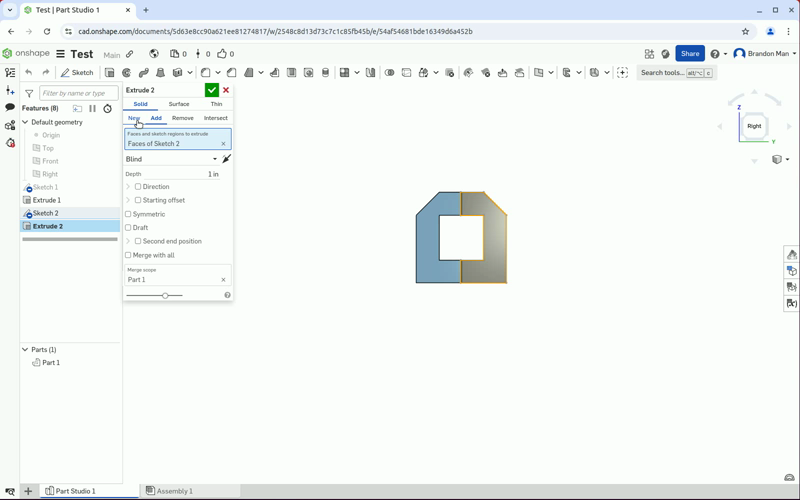
click(137, 120)
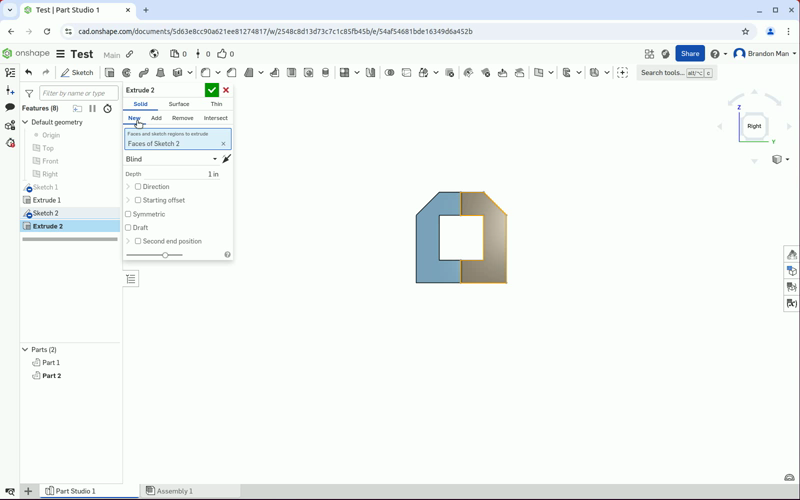
key(tab, 4)
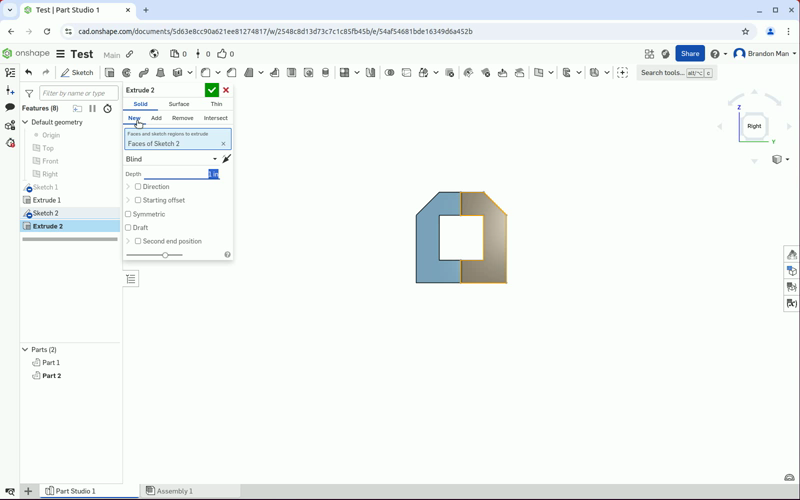
text(9.147)
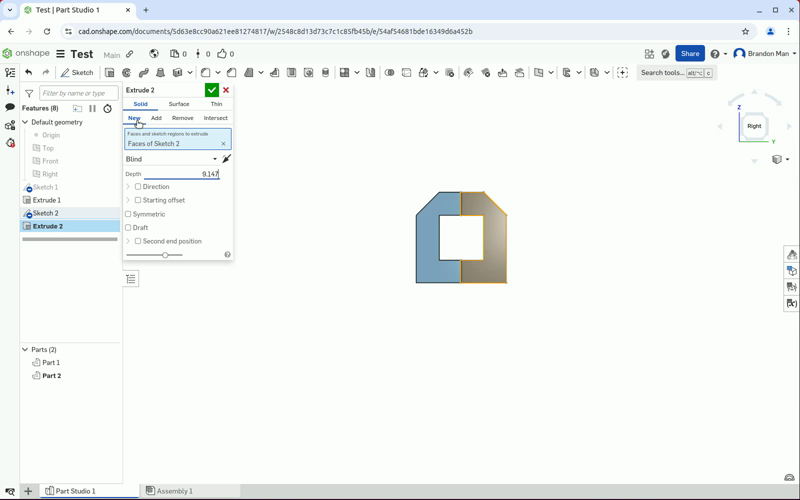
key(enter)
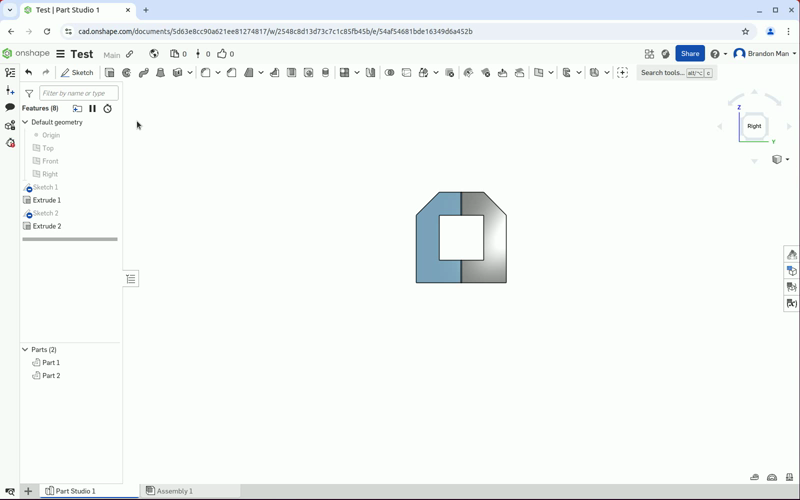
key(shift+h)
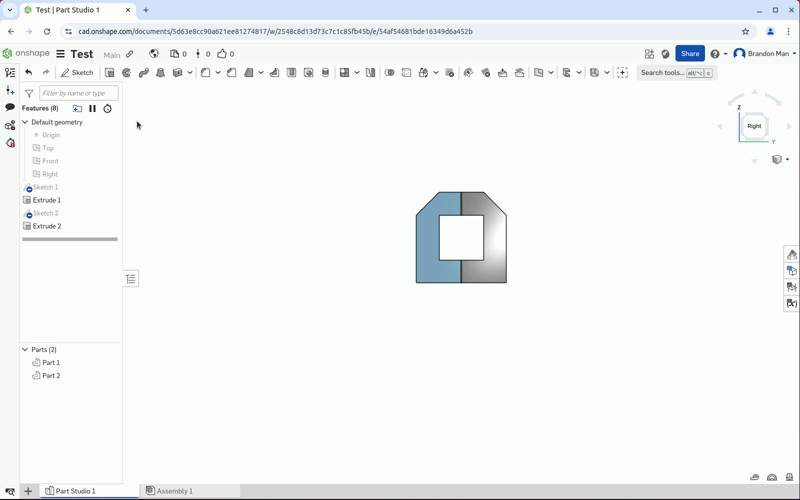
key(shift+h)
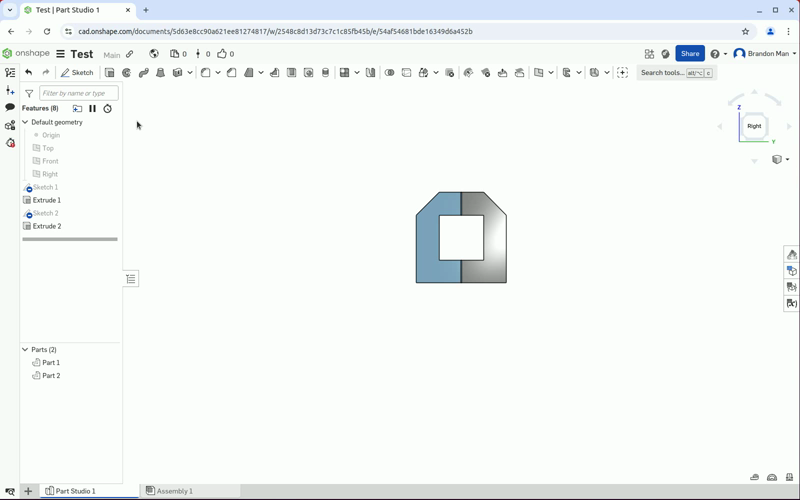
mouse_move(73, 189)
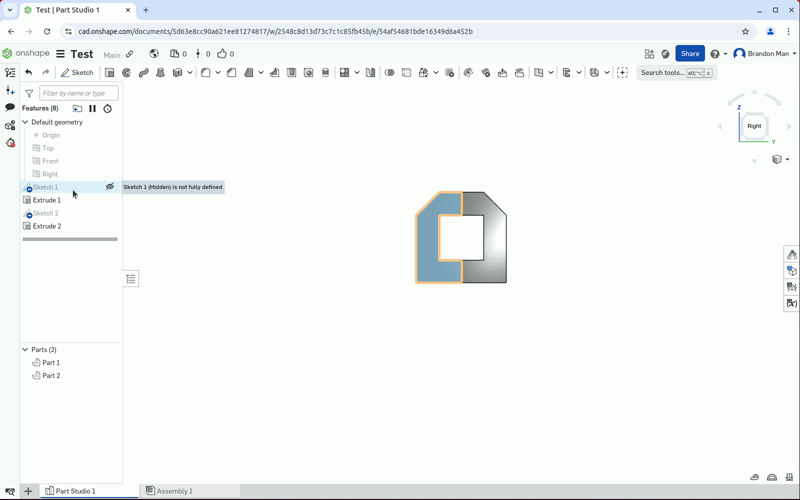
click(73, 189)
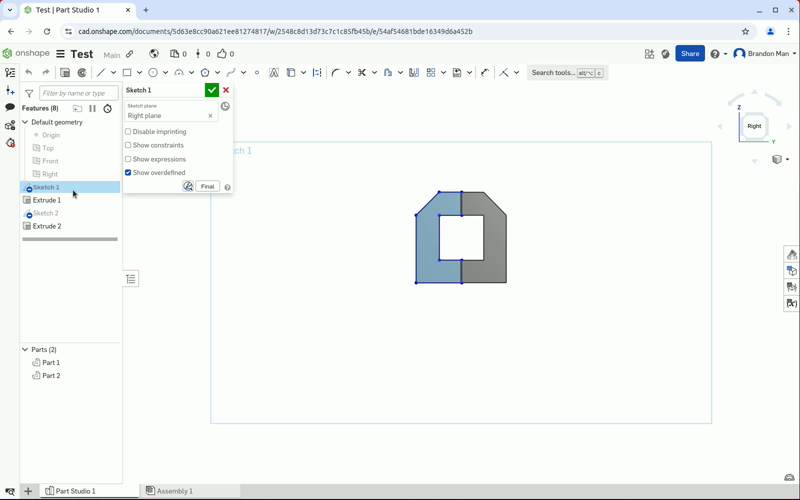
mouse_move(229, 92)
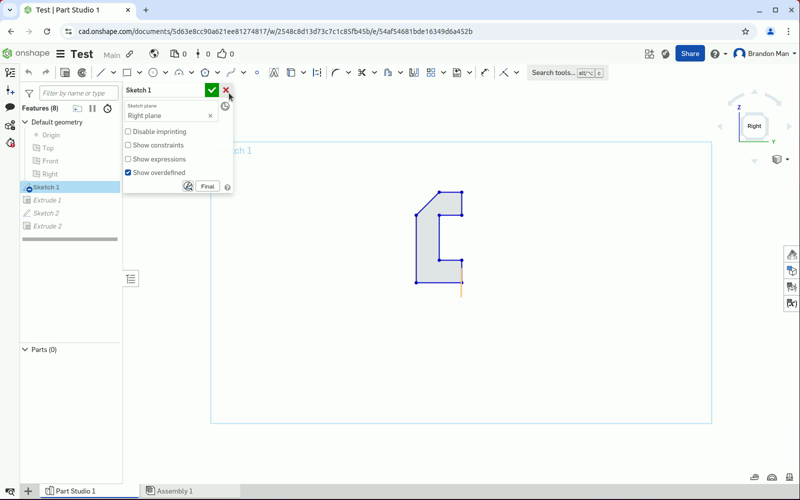
click(229, 92)
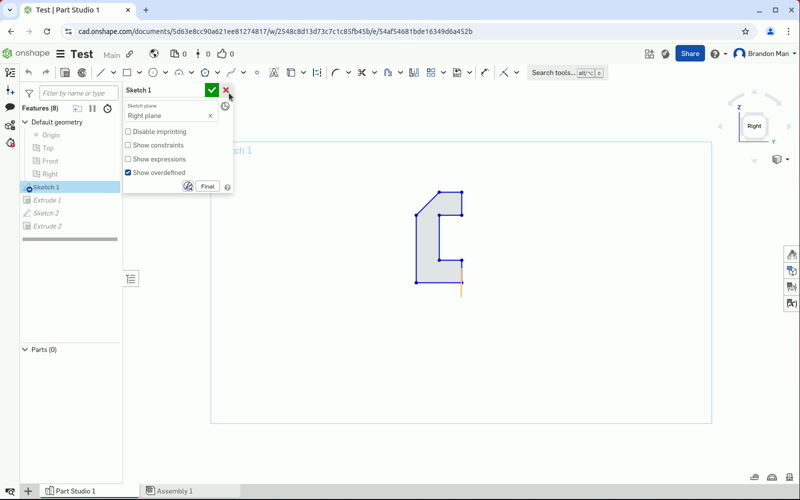
key(shift+s)
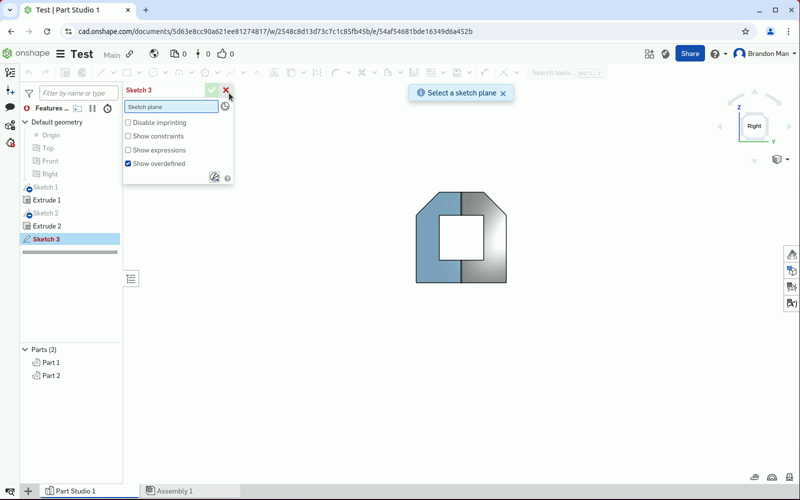
mouse_move(73, 176)
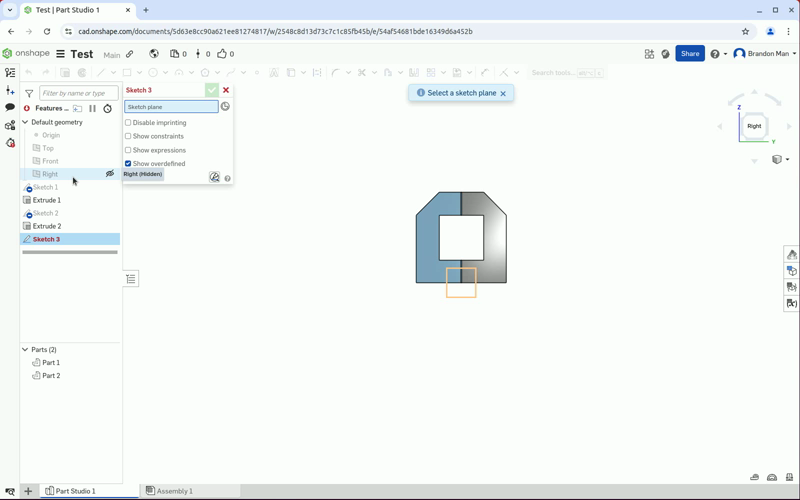
click(73, 176)
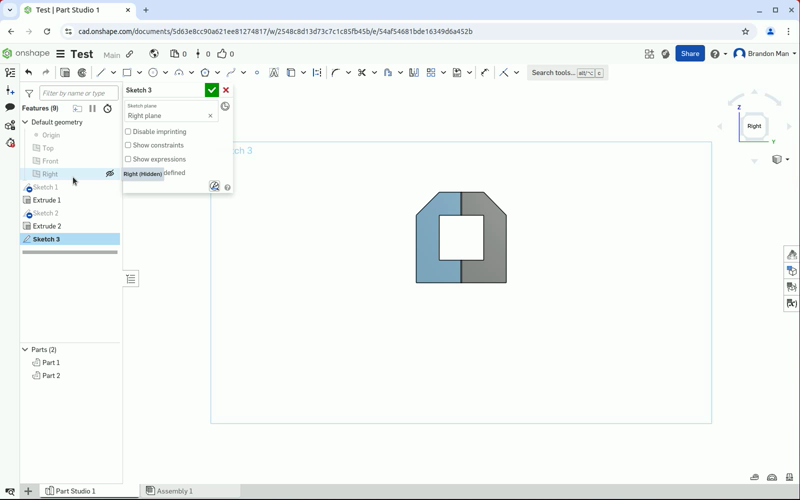
mouse_move(73, 352)
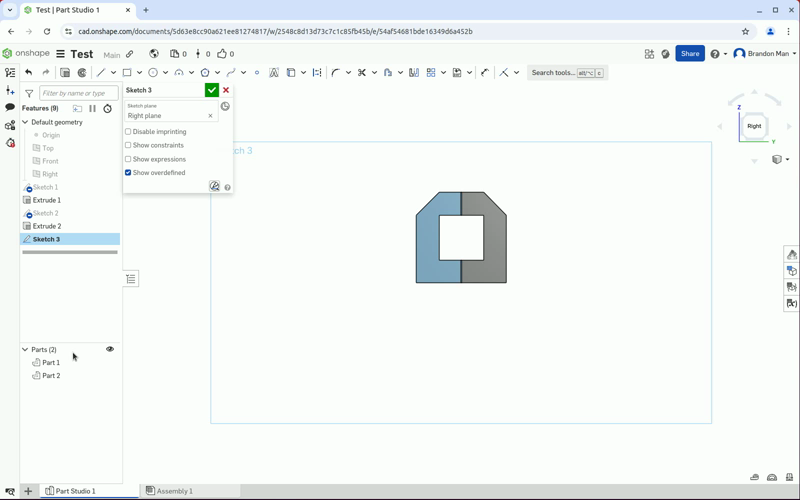
key(y)
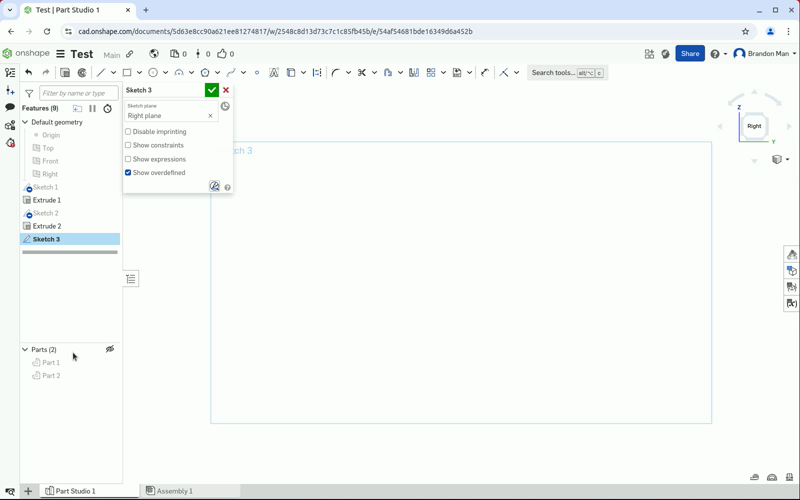
key(l)
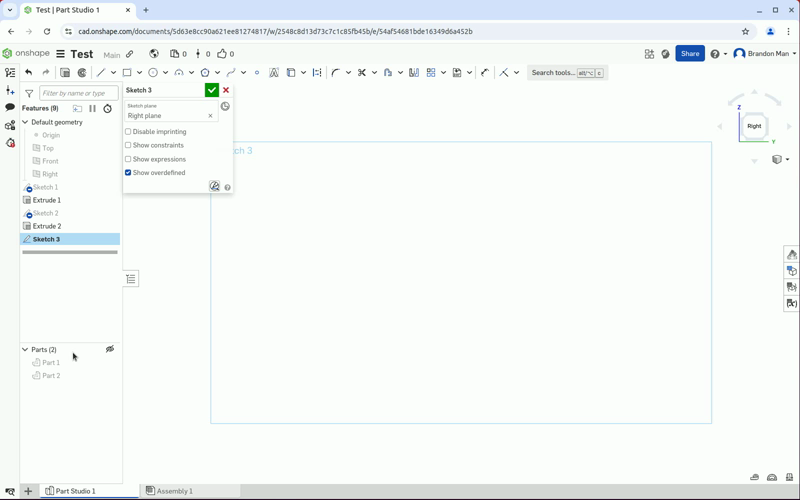
key_down(shift)
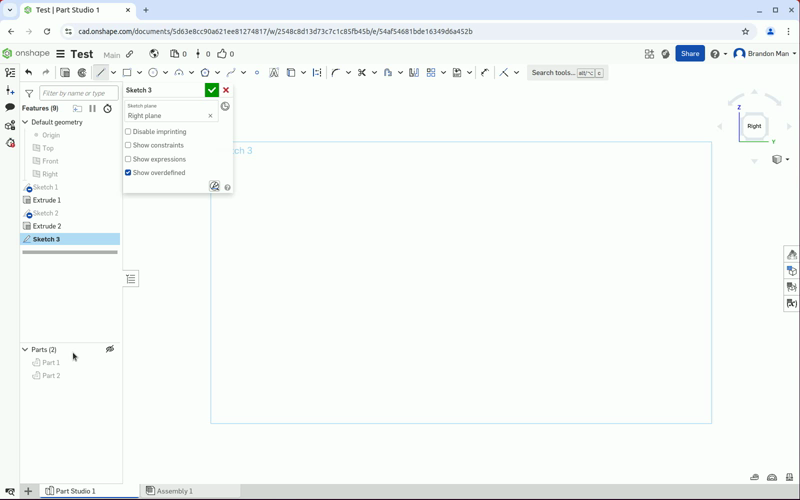
mouse_move(460, 260)
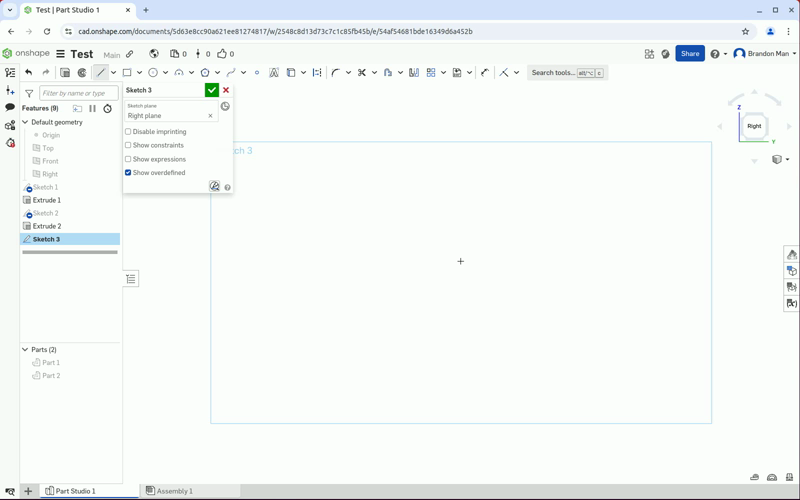
click(460, 260)
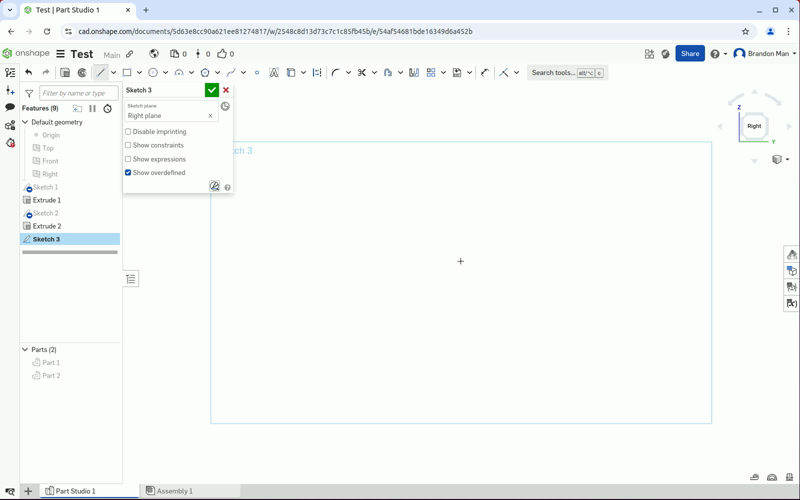
key_up(shift)
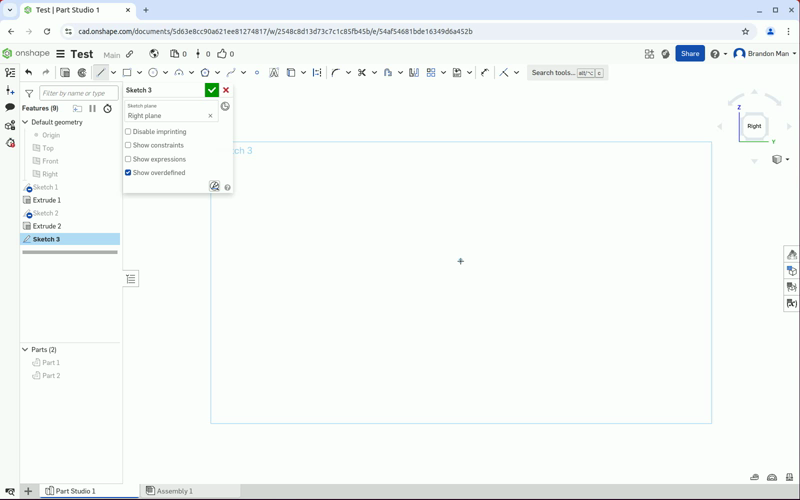
key_down(shift)
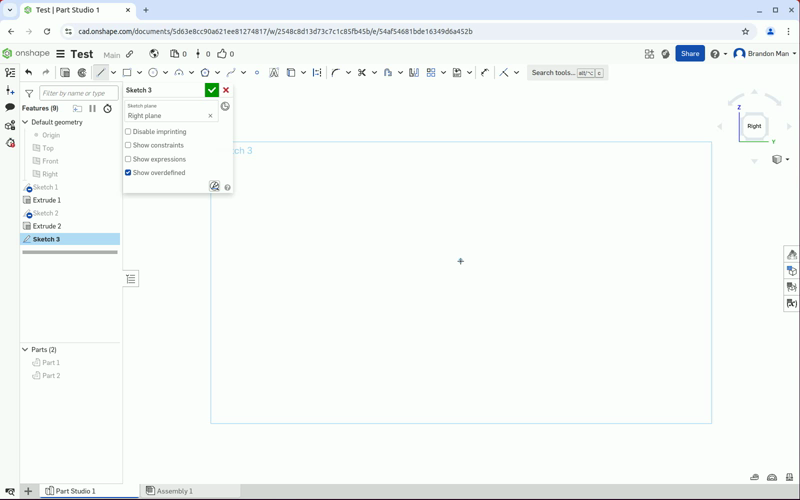
mouse_move(490, 260)
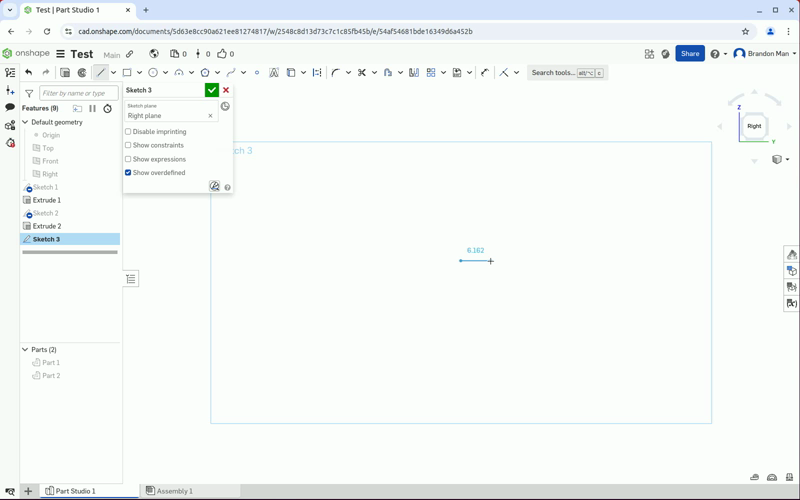
mouse_move(483, 260)
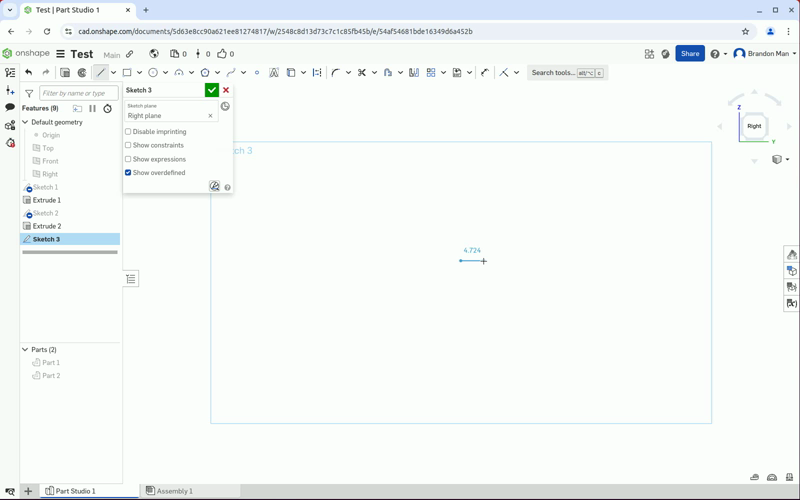
click(483, 260)
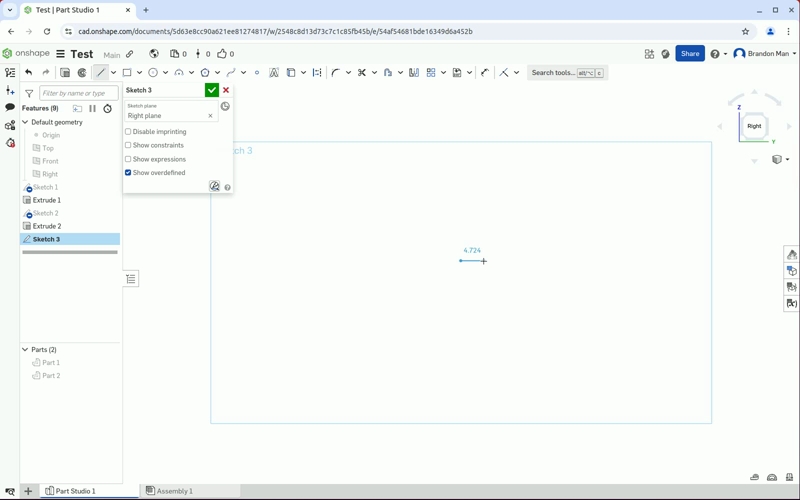
key_up(shift)
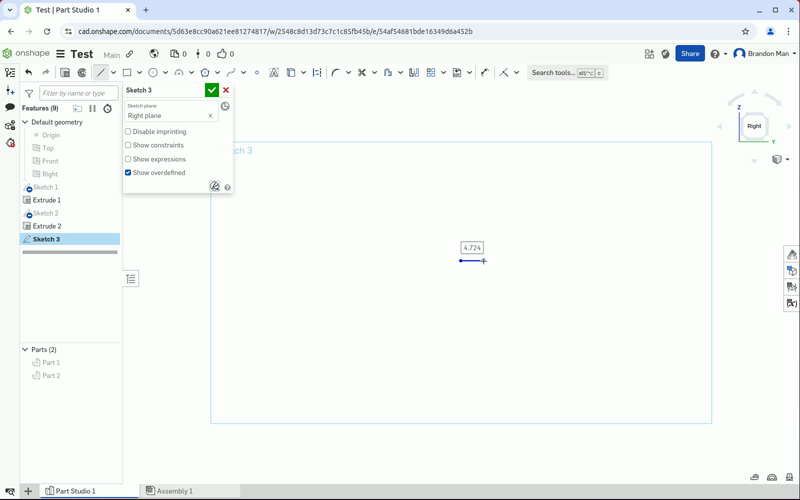
key_down(shift)
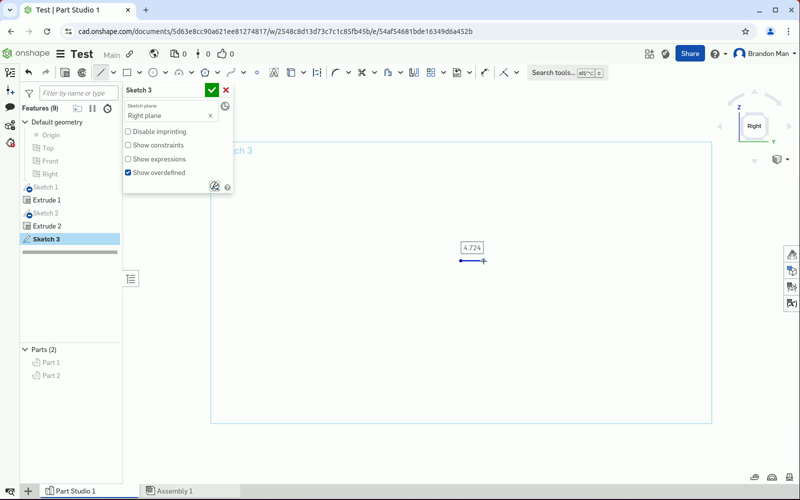
mouse_move(513, 260)
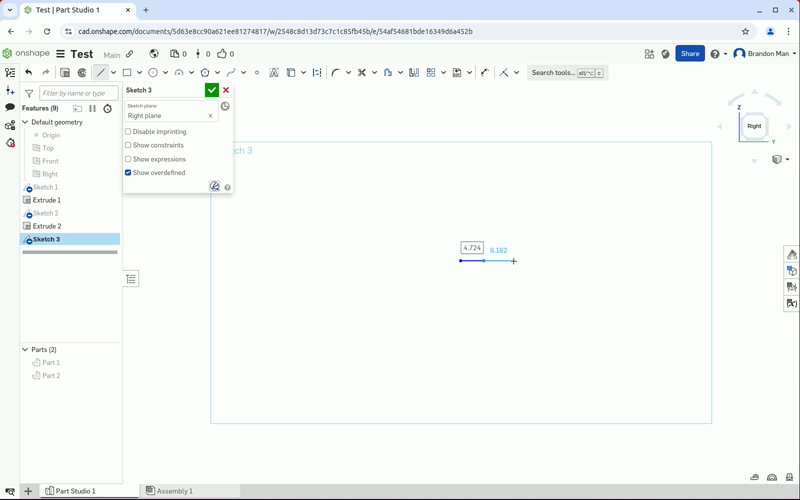
mouse_move(483, 215)
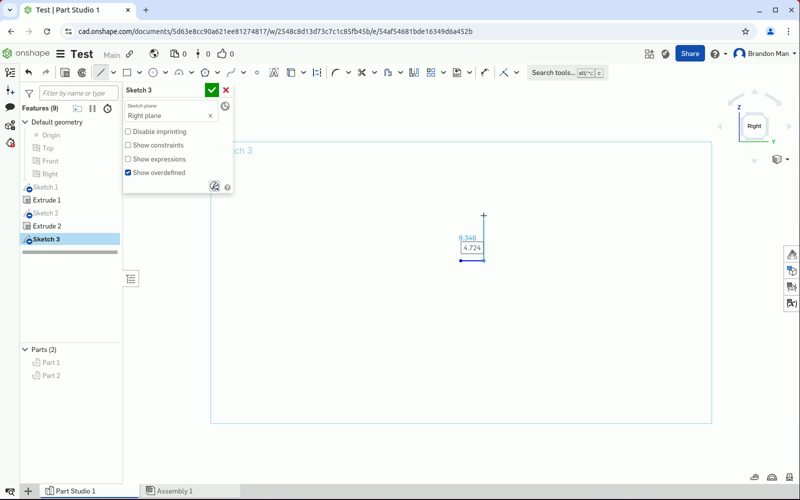
click(483, 215)
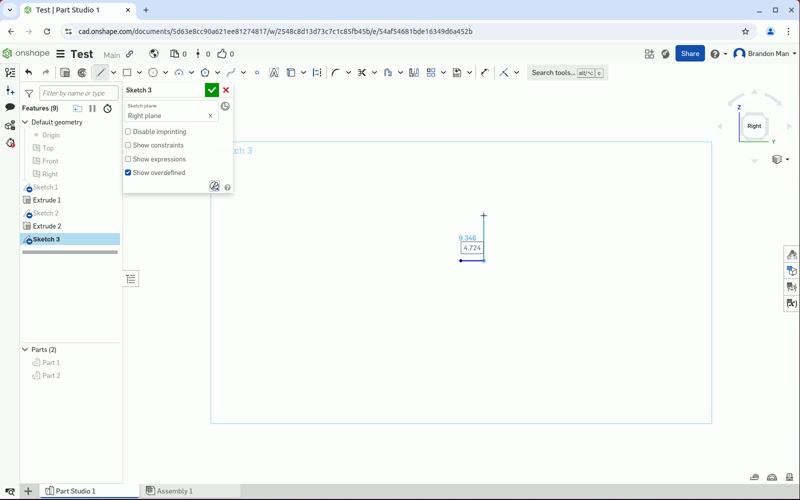
key_up(shift)
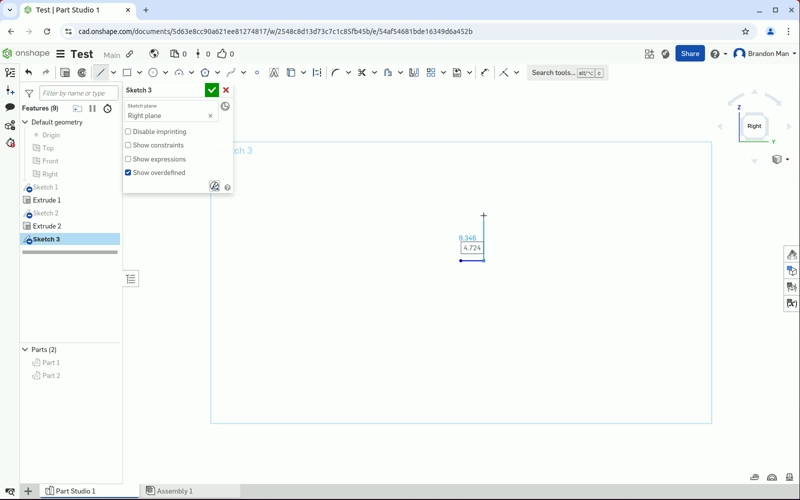
key_down(shift)
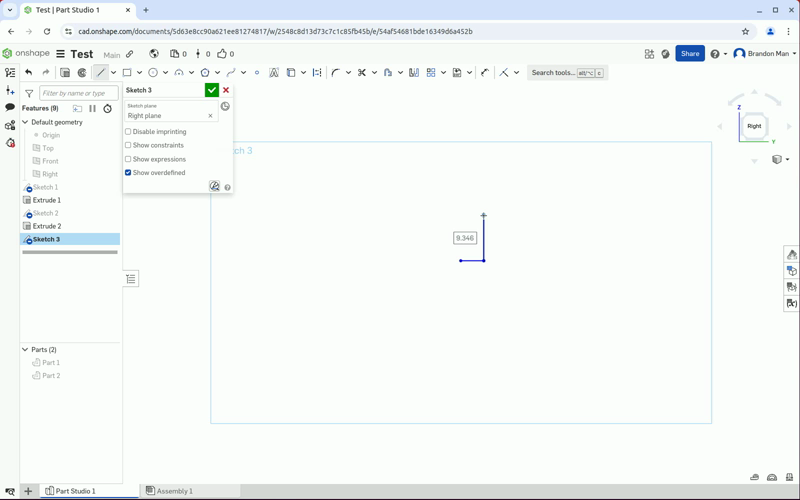
mouse_move(513, 215)
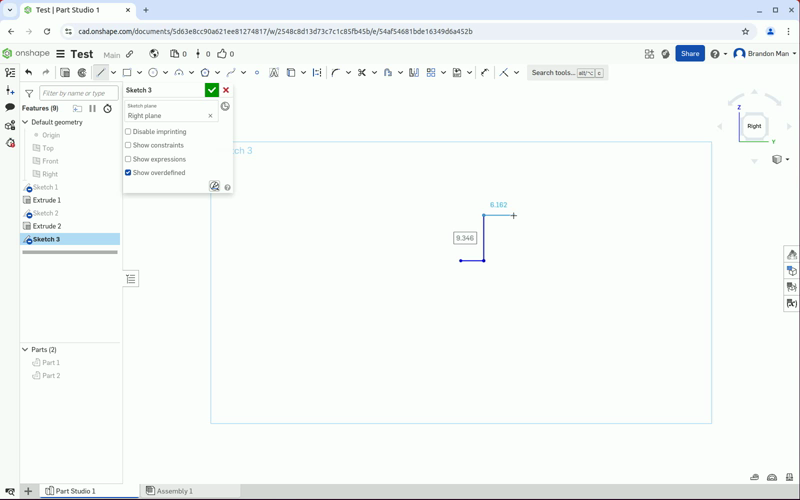
mouse_move(460, 215)
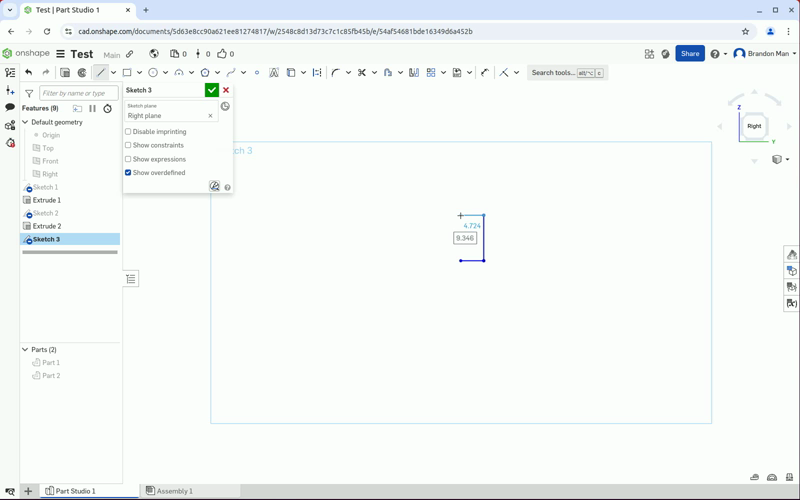
click(460, 215)
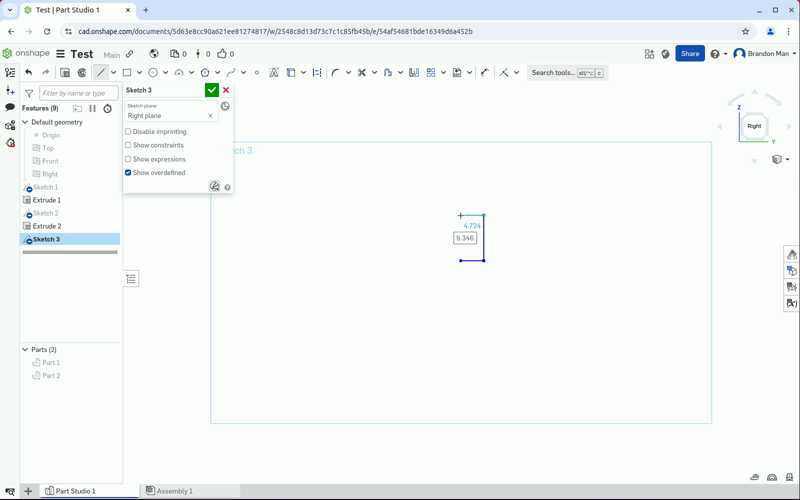
key_up(shift)
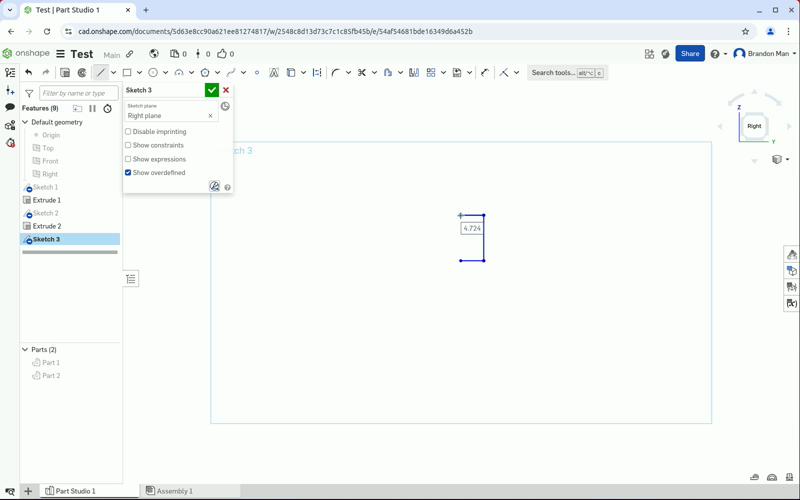
mouse_move(490, 215)
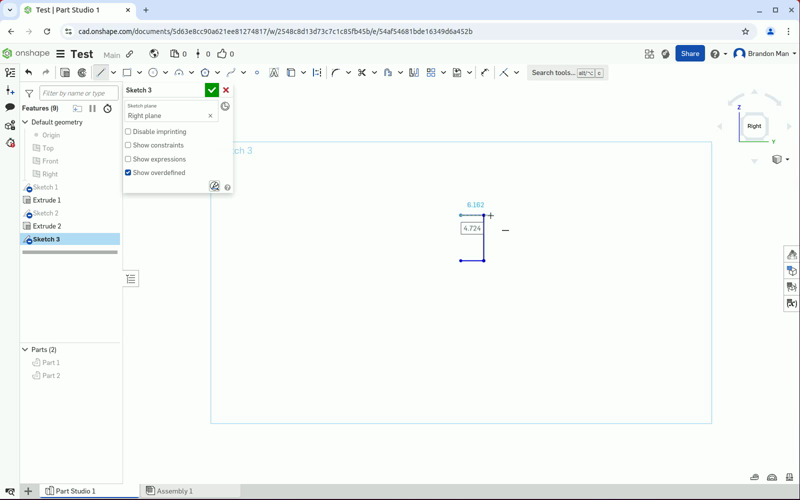
key_down(shift)
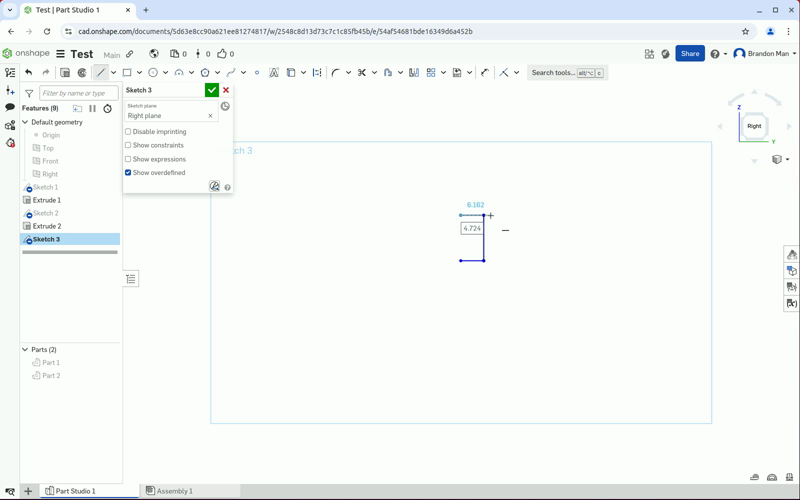
mouse_move(460, 260)
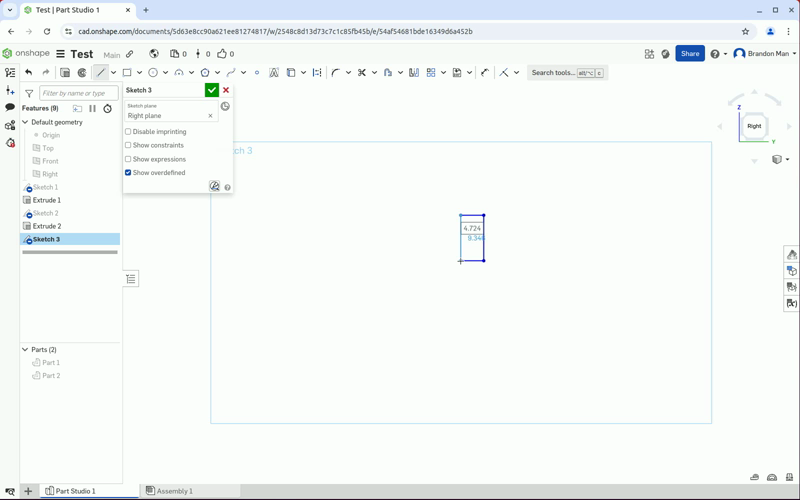
key_up(shift)
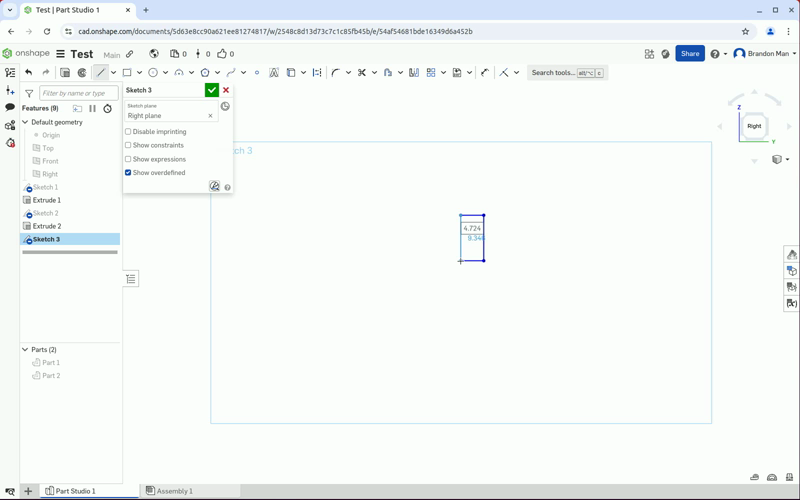
click(460, 260)
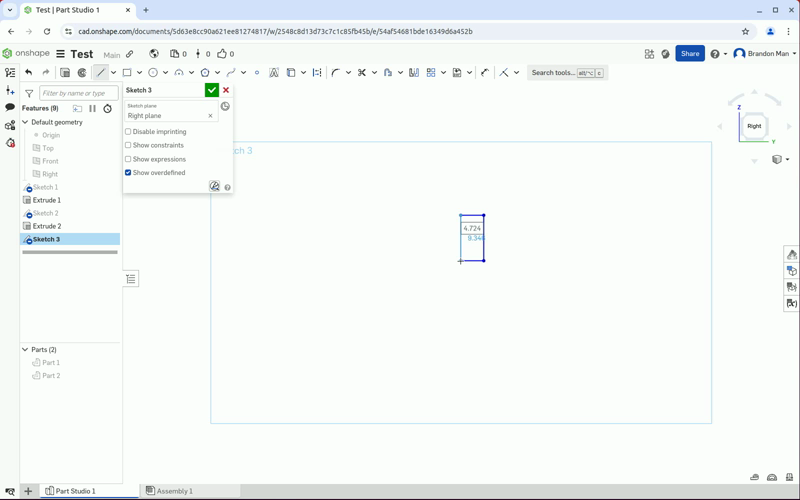
key(esc)
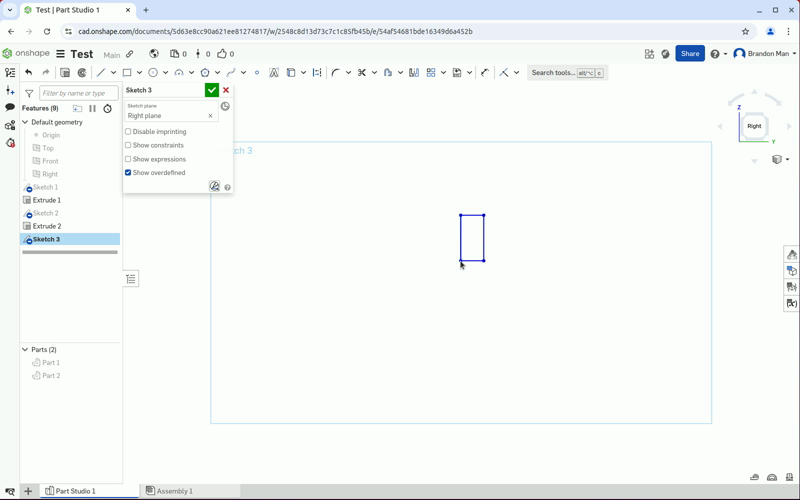
mouse_move(468, 223)
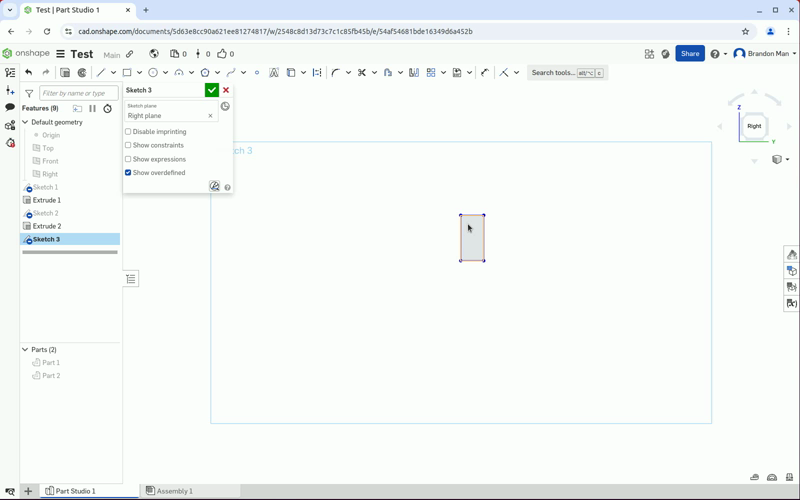
scroll(6)
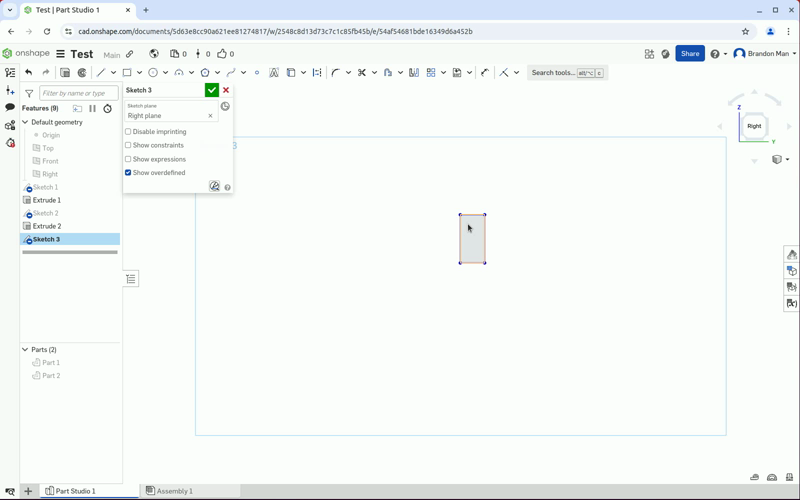
scroll(6)
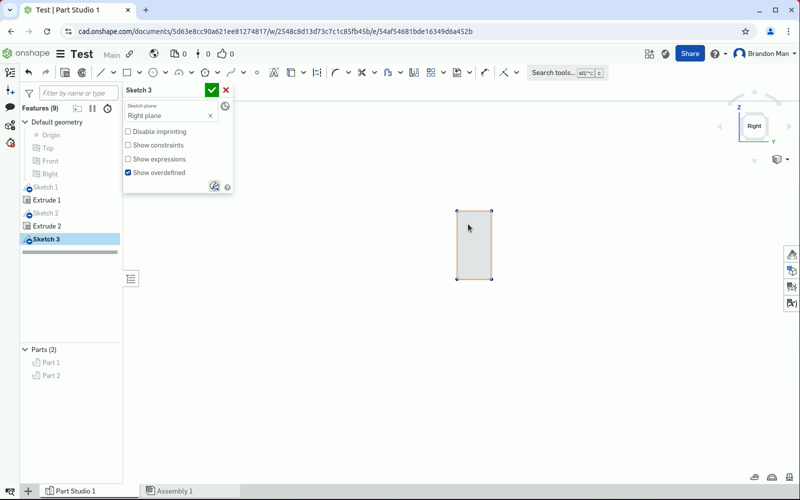
scroll(6)
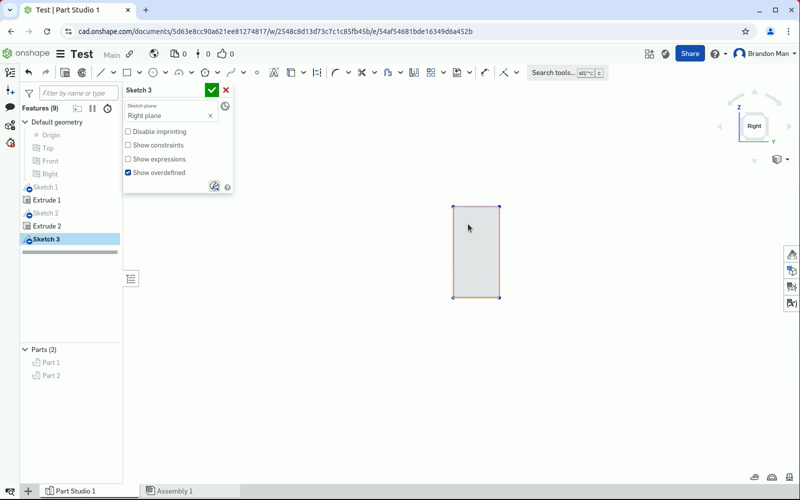
scroll(6)
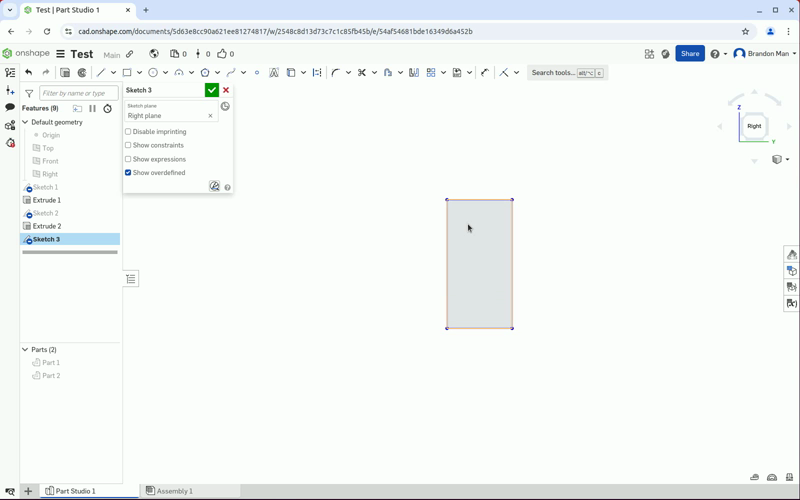
scroll(6)
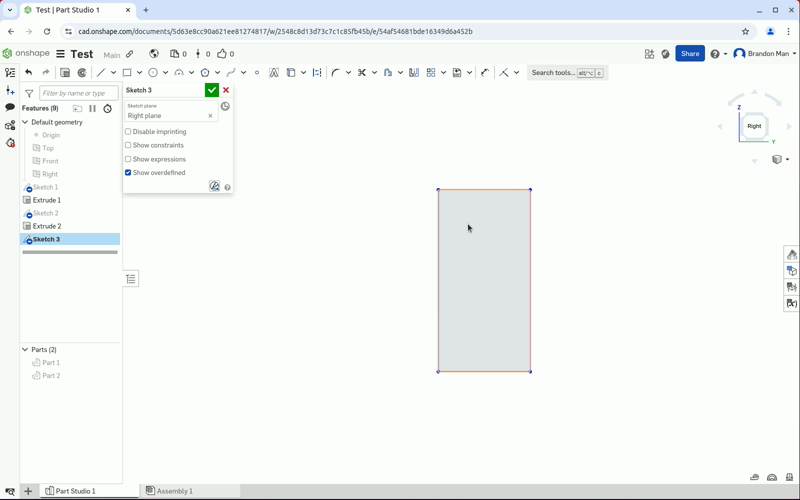
scroll(6)
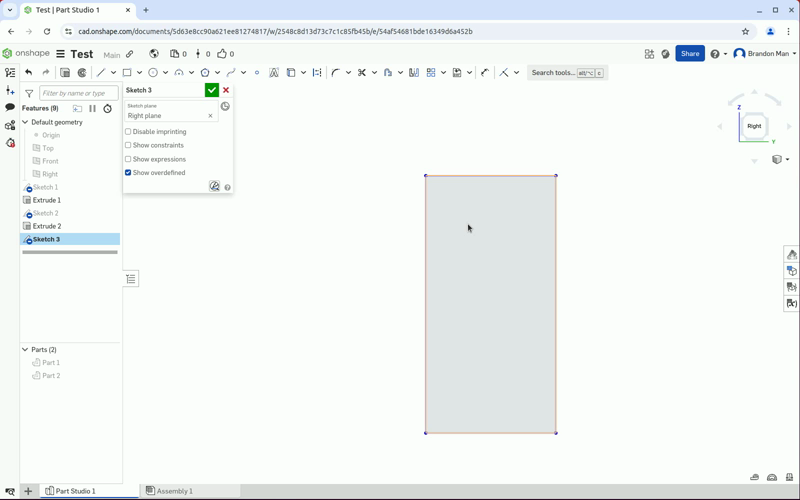
scroll(6)
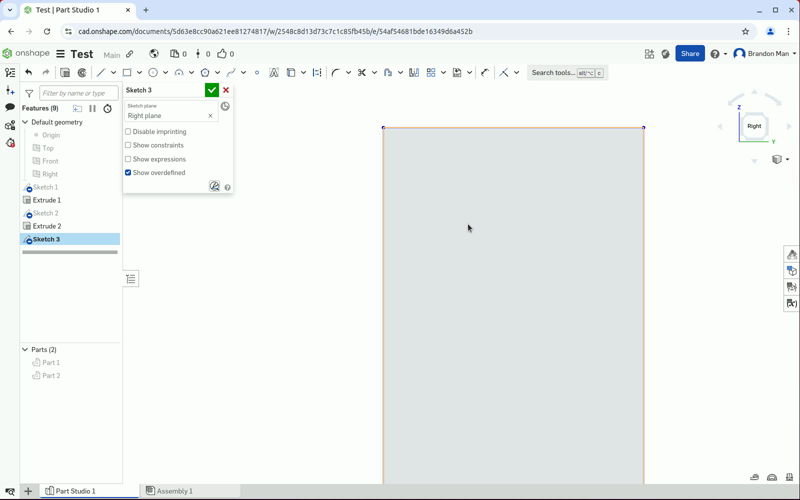
click(468, 223)
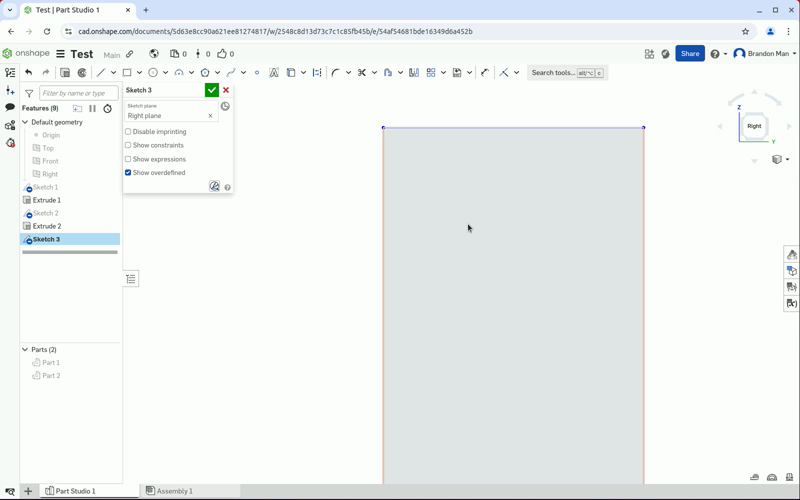
scroll(-6)
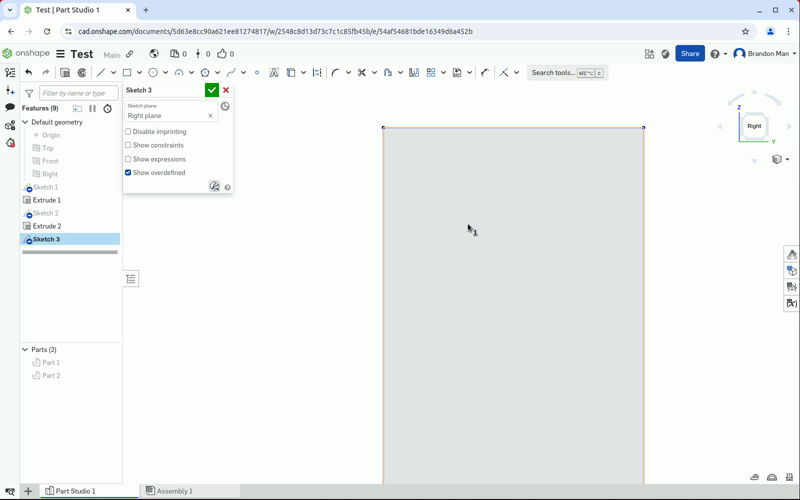
scroll(-6)
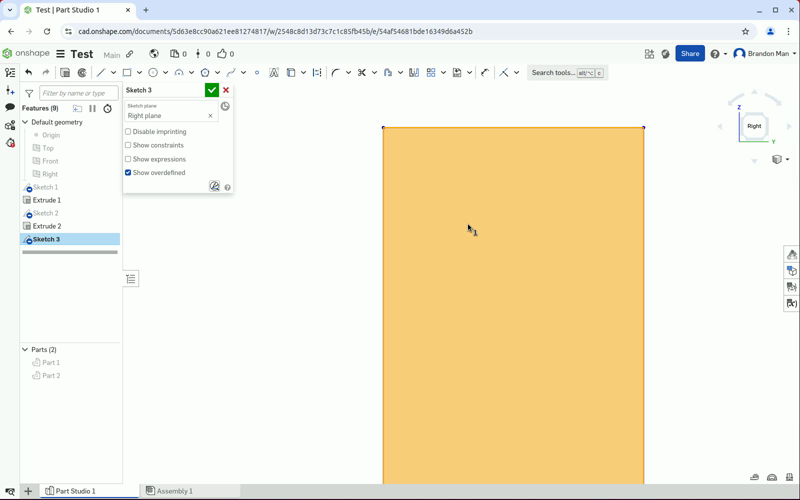
scroll(-6)
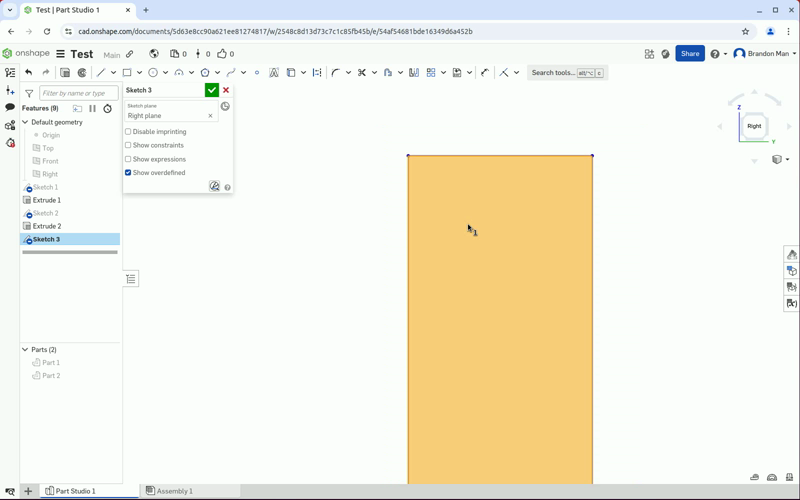
scroll(-6)
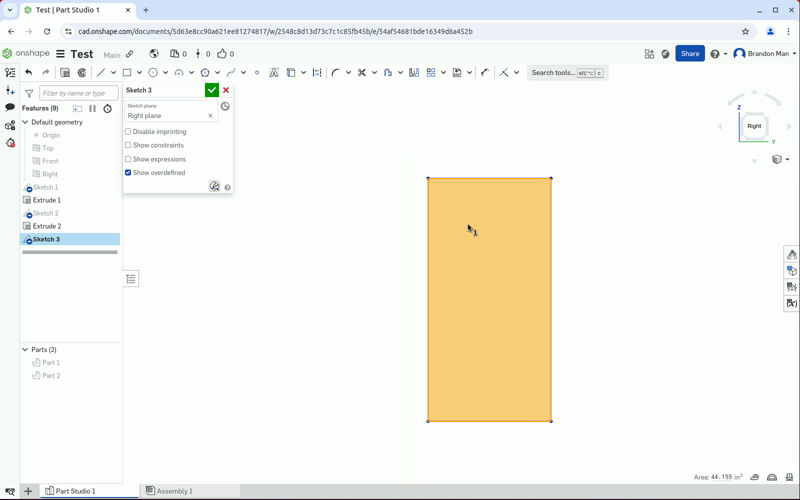
scroll(-6)
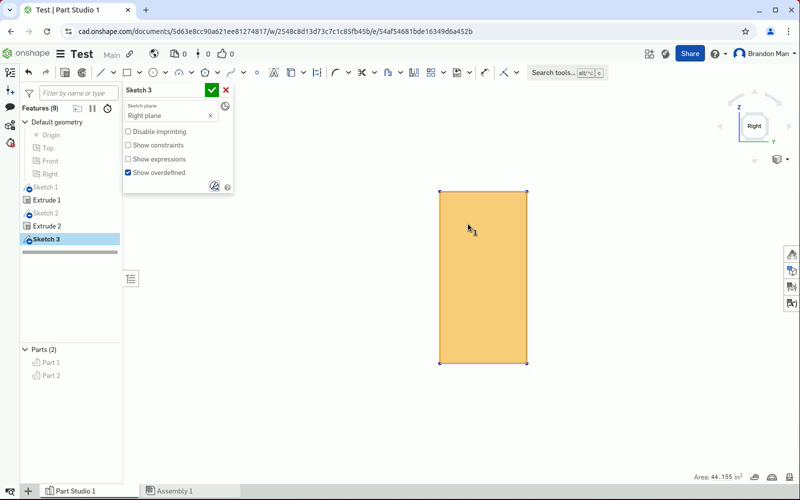
scroll(-6)
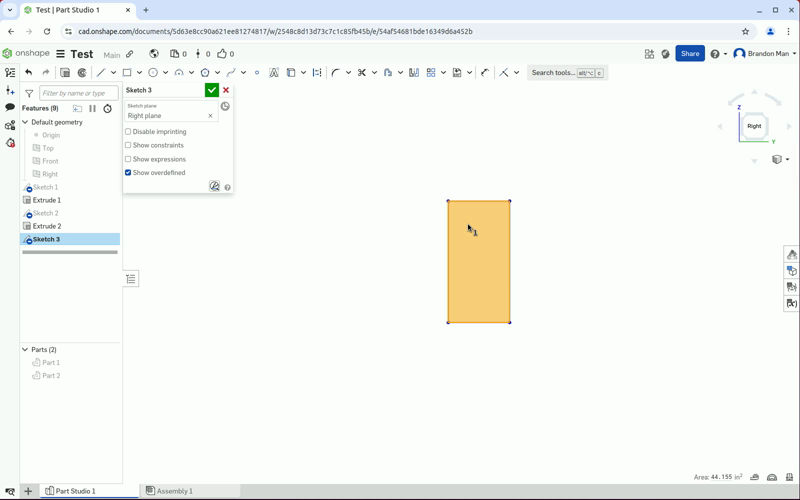
scroll(-6)
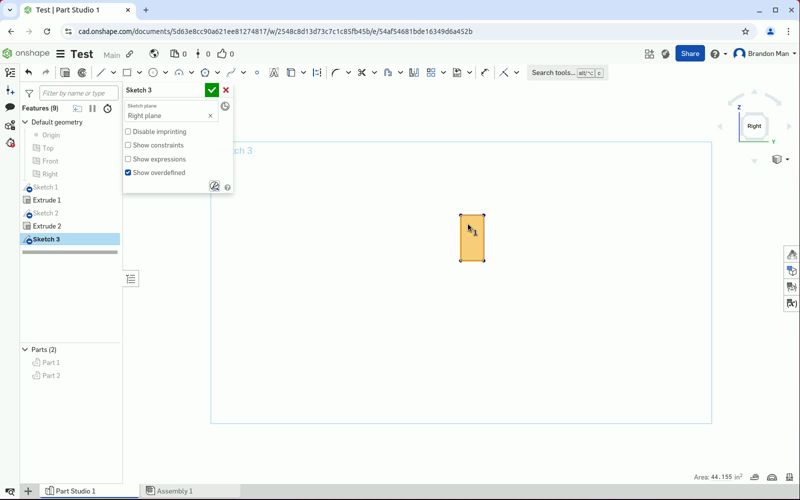
mouse_move(73, 352)
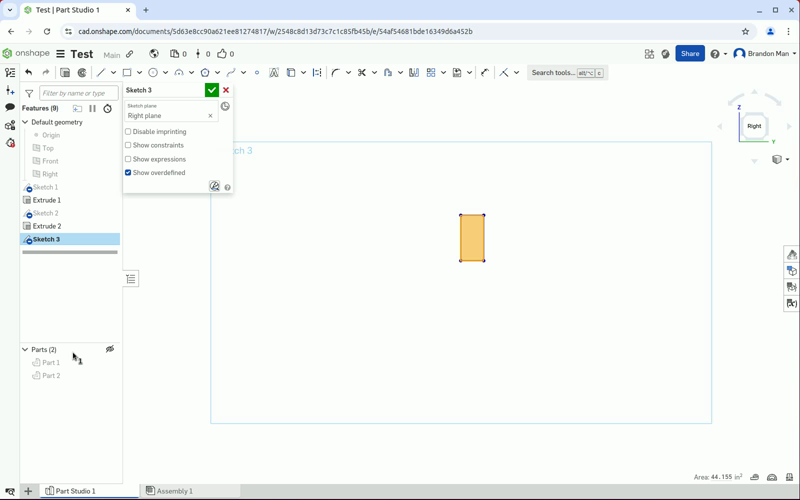
key(shift+y)
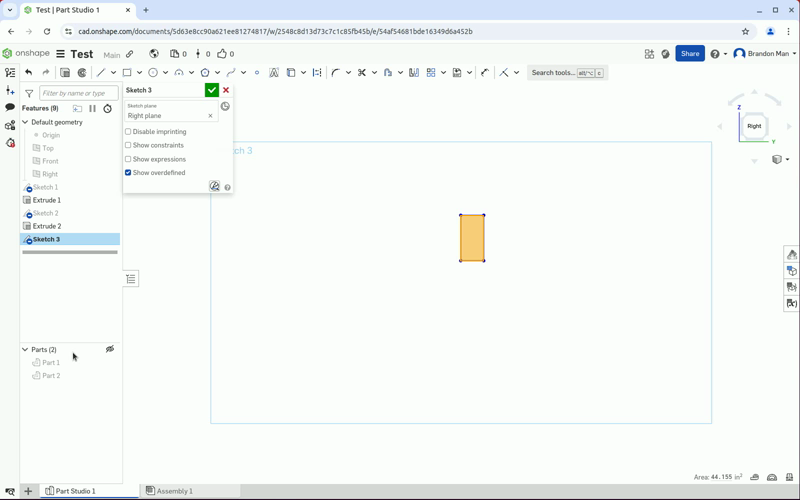
key(shift+e)
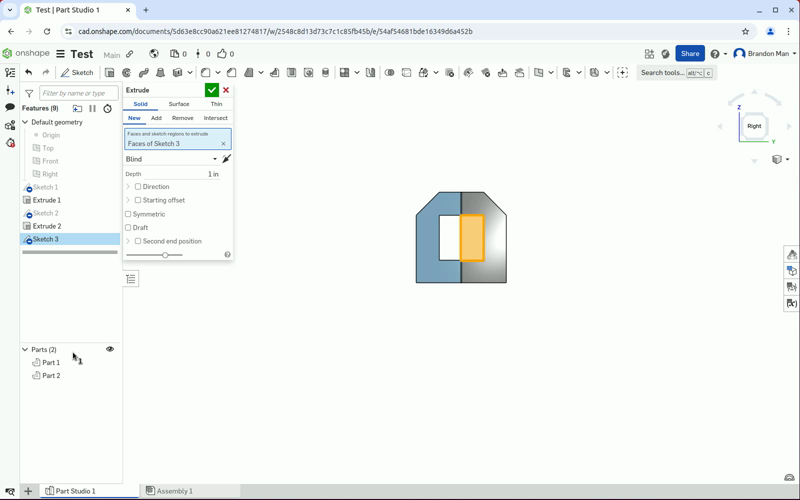
mouse_move(143, 106)
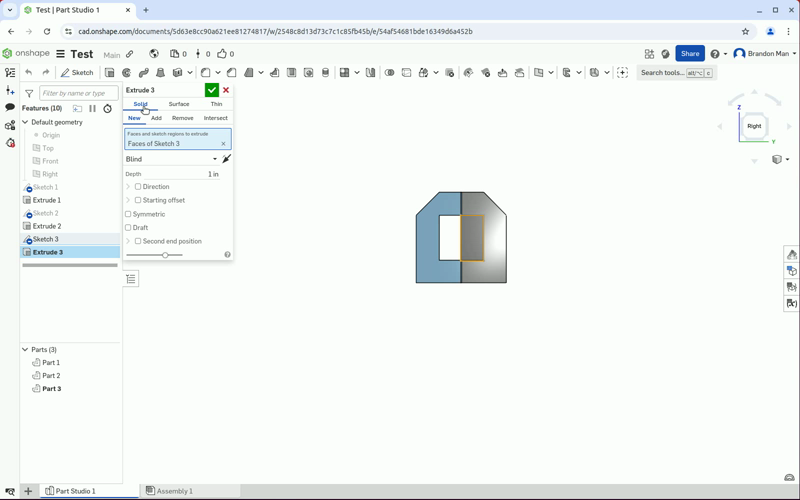
click(143, 106)
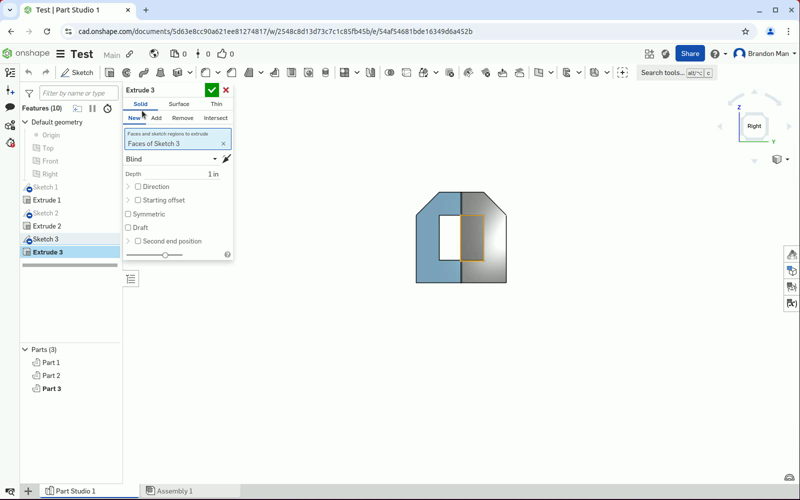
mouse_move(137, 120)
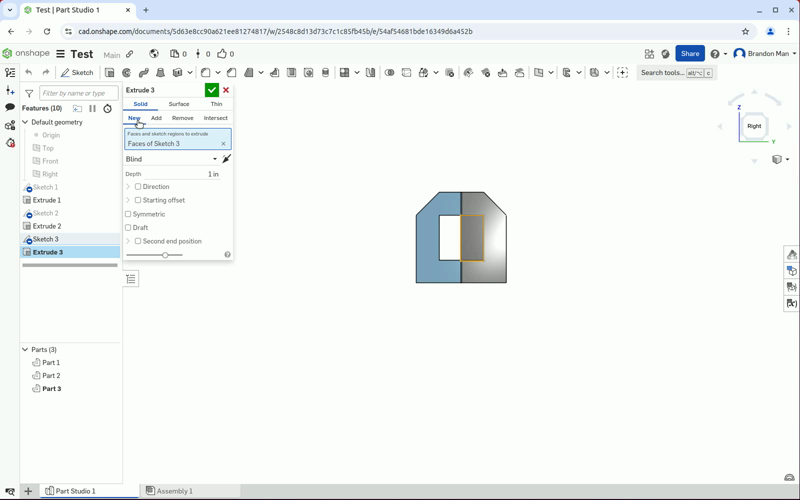
click(137, 120)
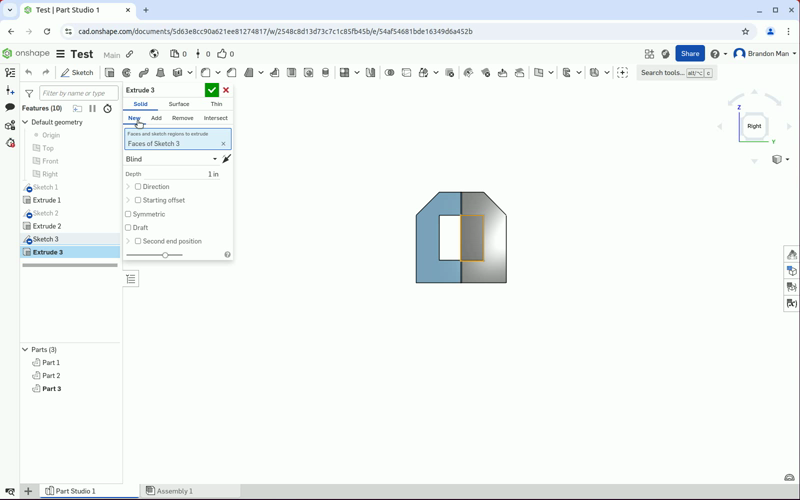
key(tab, 4)
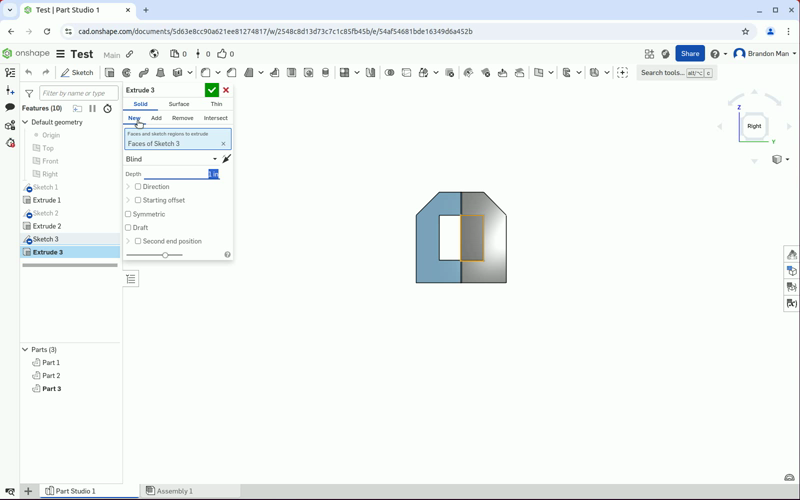
text(18.535)
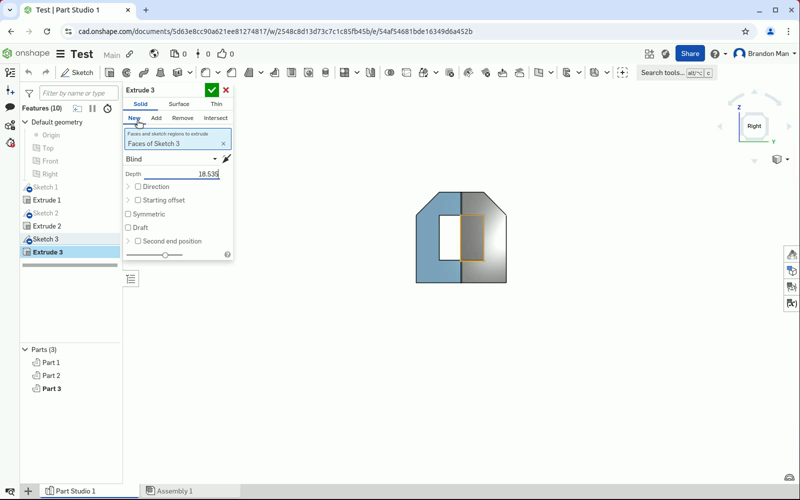
key(enter)
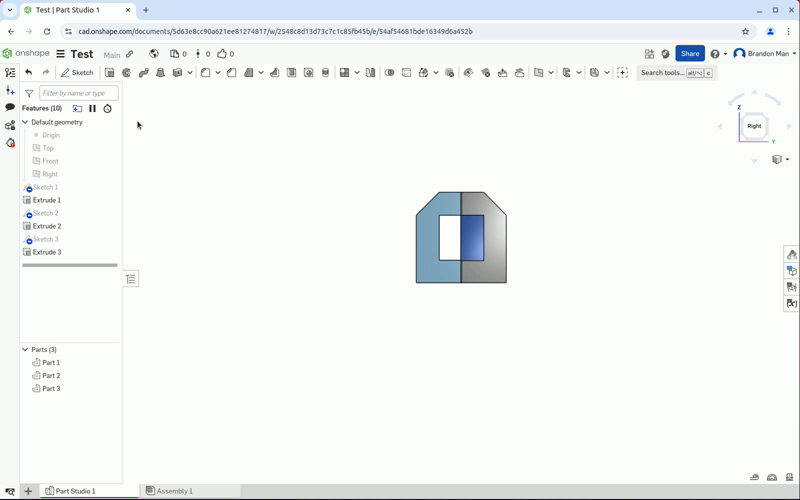
key(shift+h)
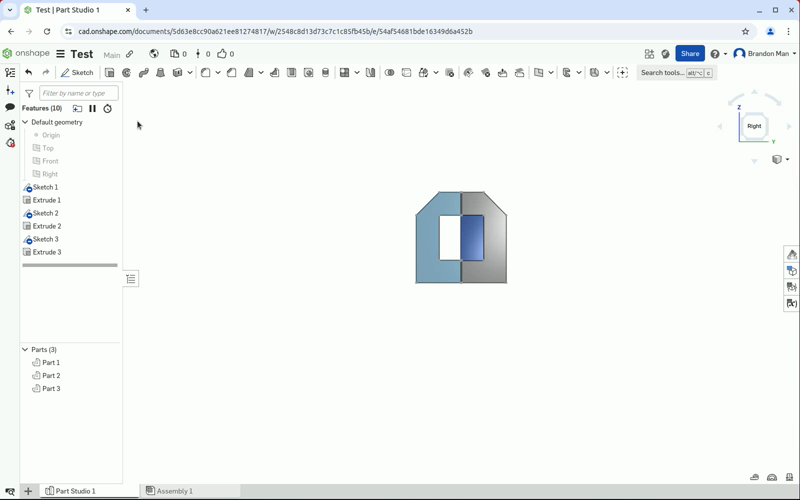
key(shift+h)
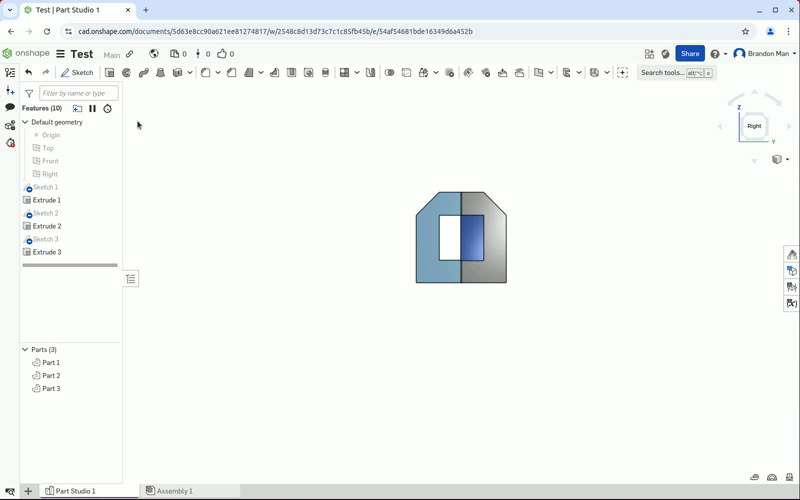
mouse_move(73, 189)
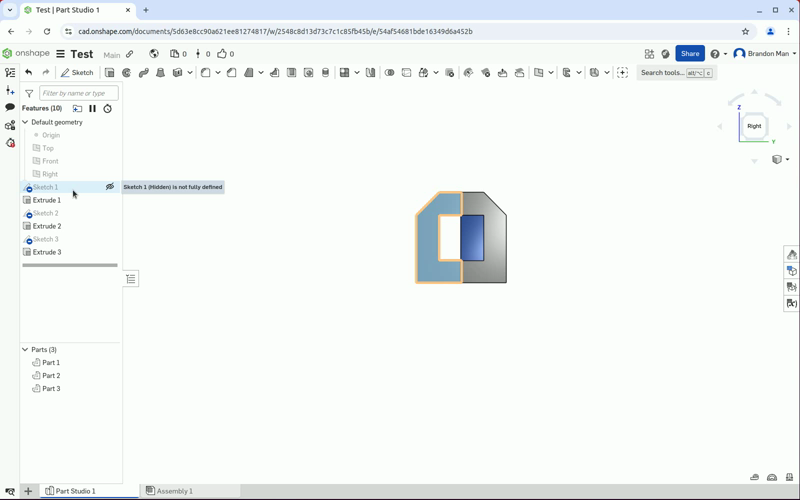
click(73, 189)
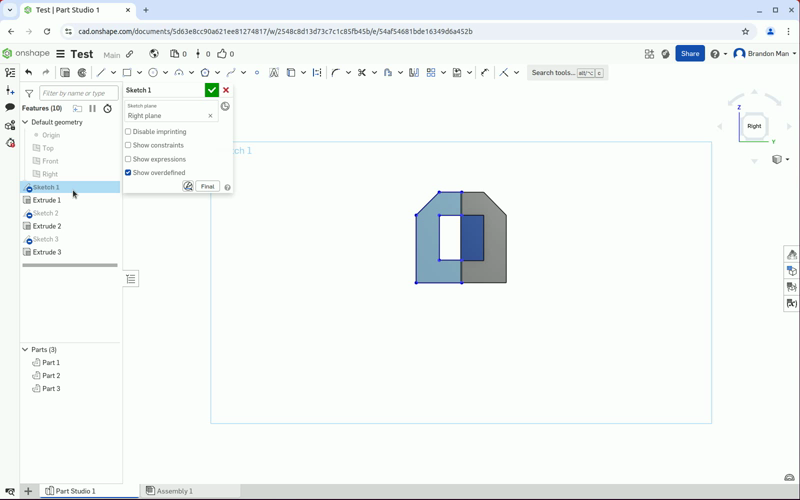
mouse_move(229, 92)
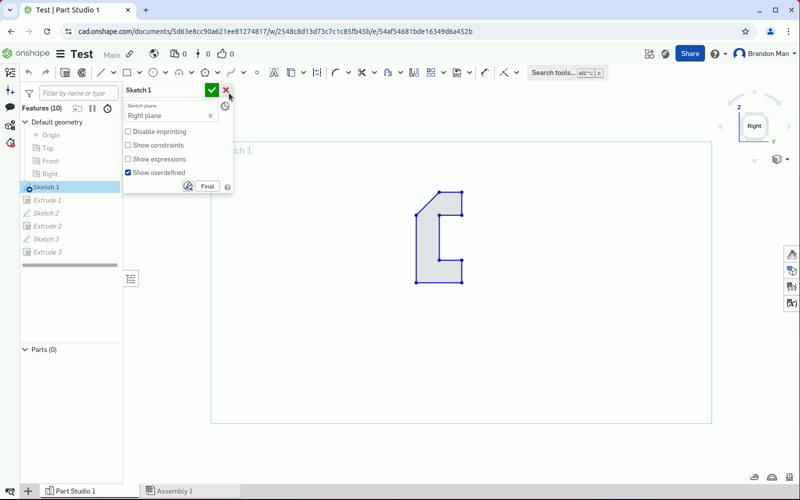
click(229, 92)
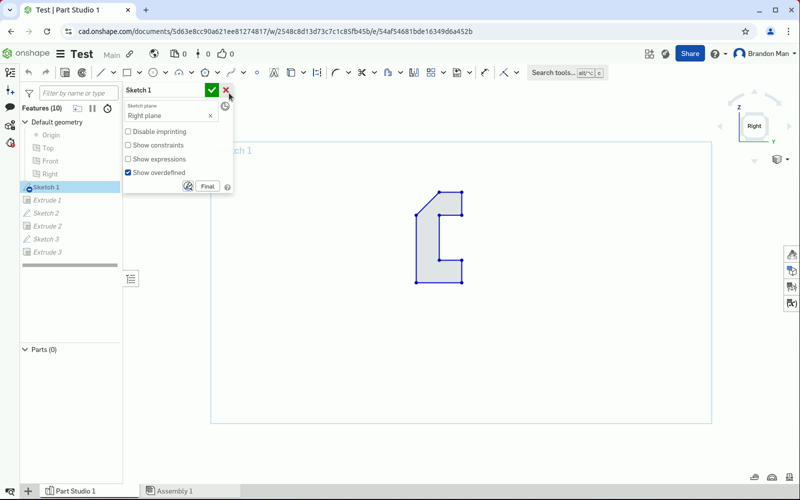
key(shift+s)
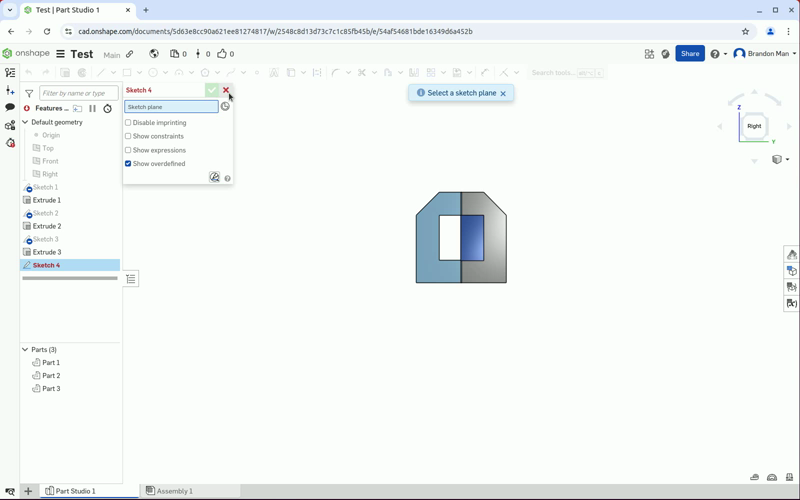
mouse_move(73, 176)
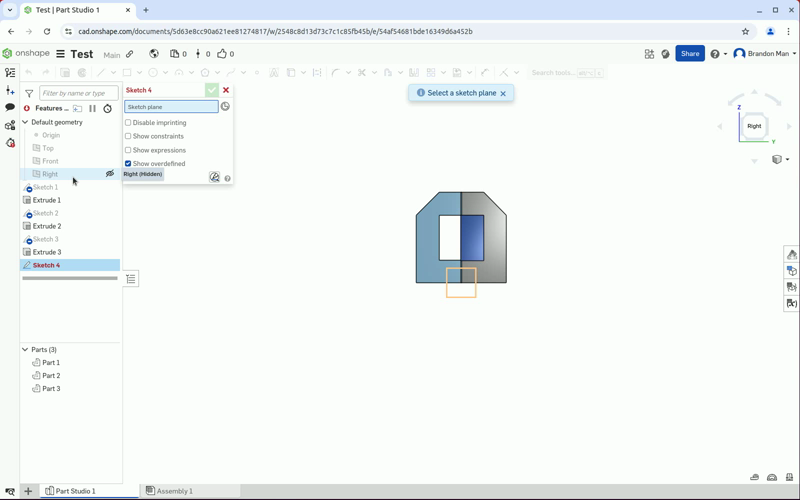
click(73, 176)
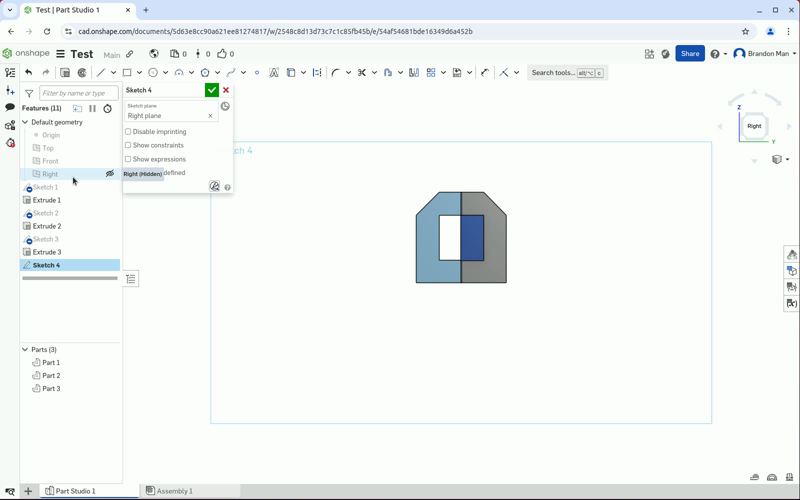
mouse_move(73, 352)
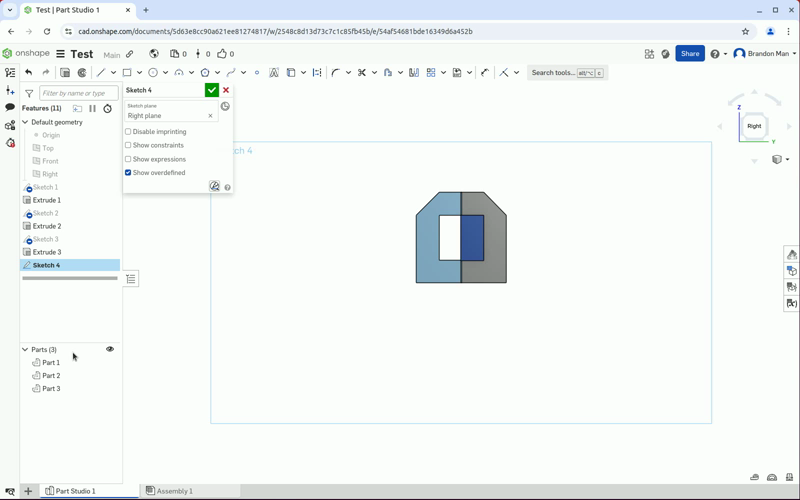
key(y)
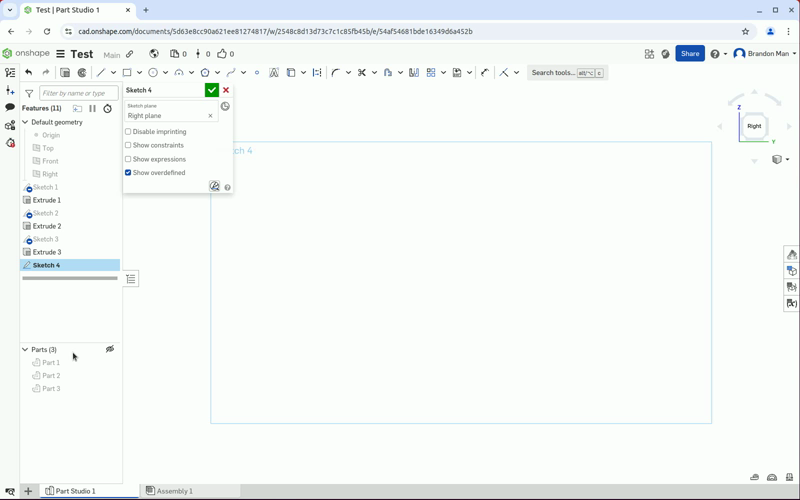
key(l)
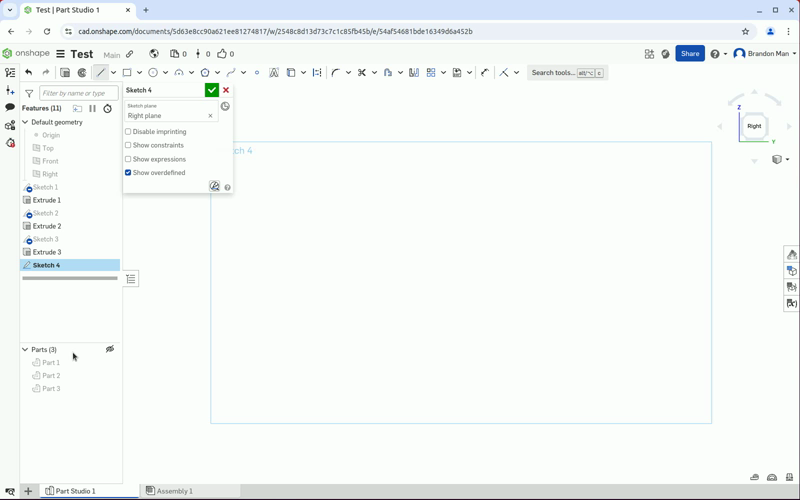
key_down(shift)
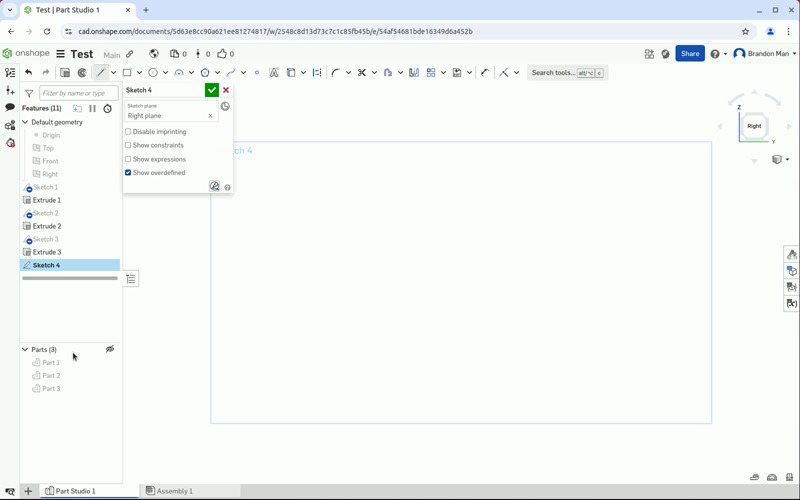
mouse_move(438, 260)
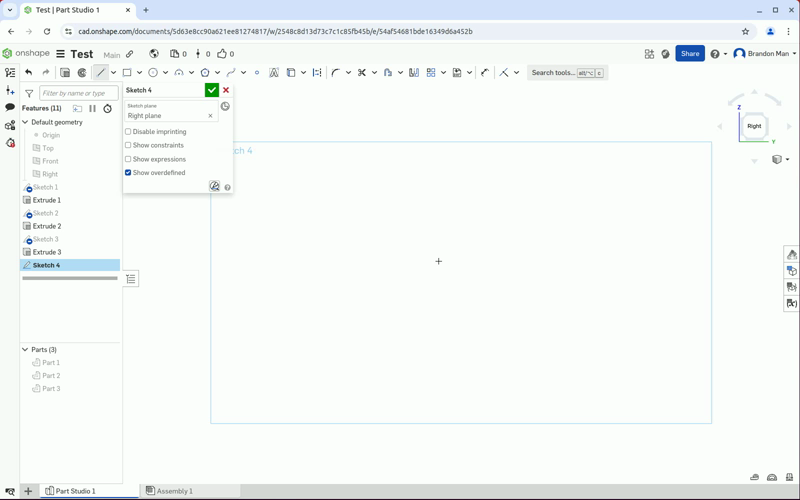
click(438, 260)
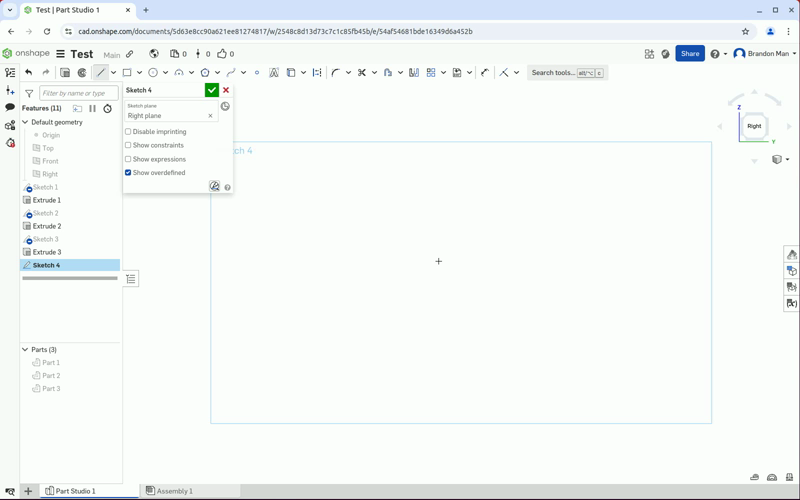
key_up(shift)
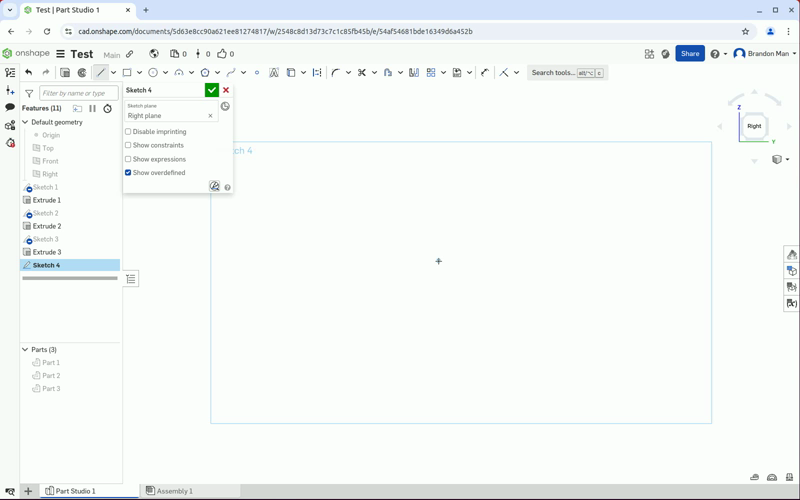
key_down(shift)
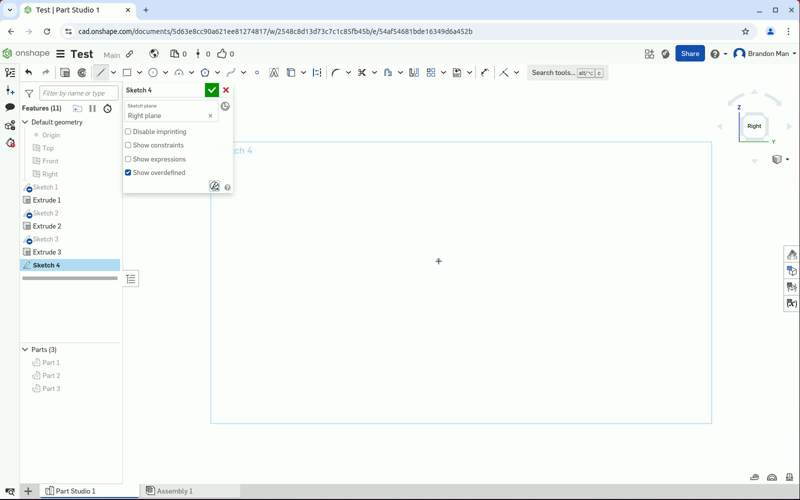
mouse_move(468, 260)
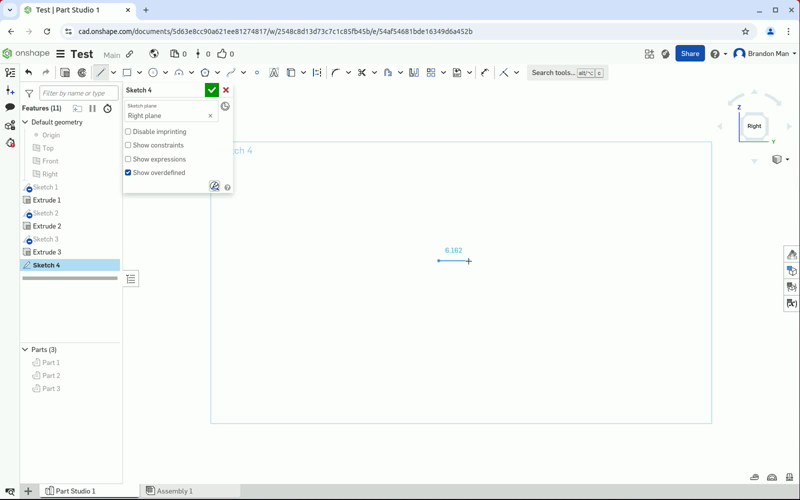
mouse_move(461, 260)
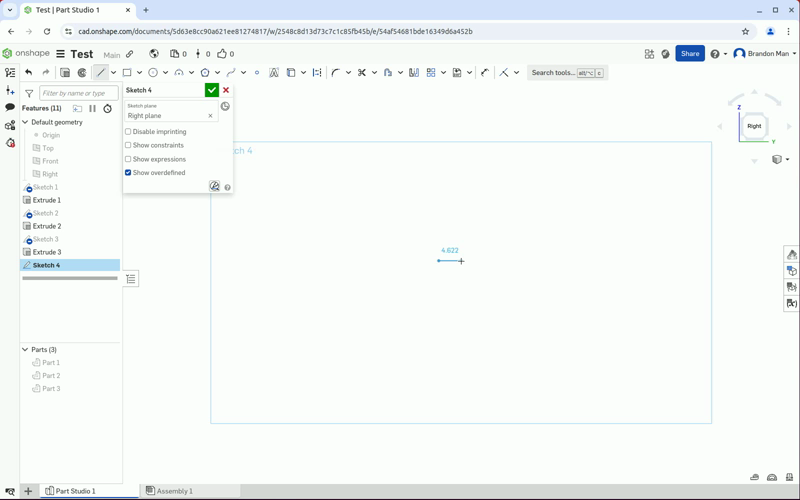
click(461, 260)
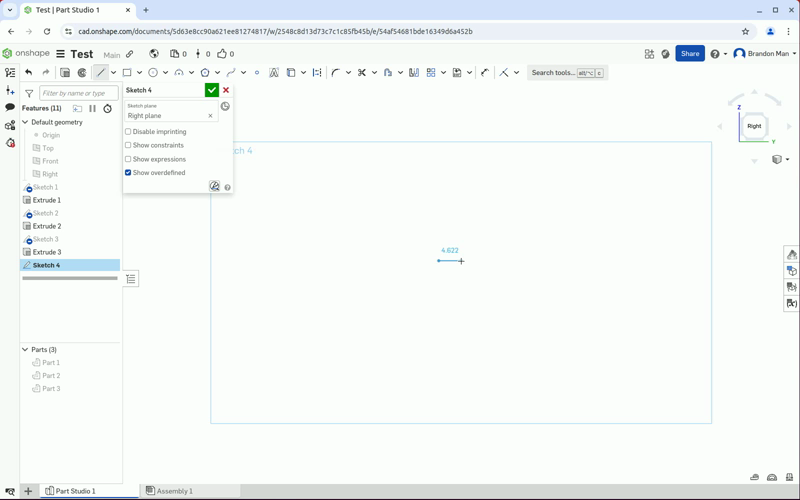
key_up(shift)
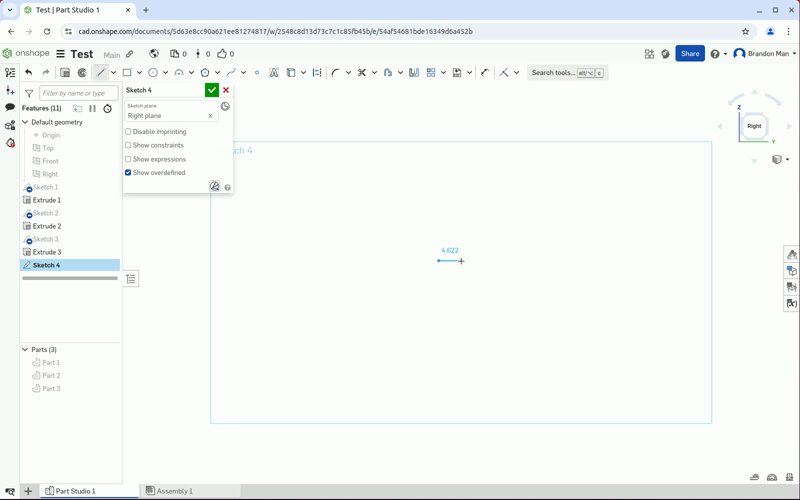
key_down(shift)
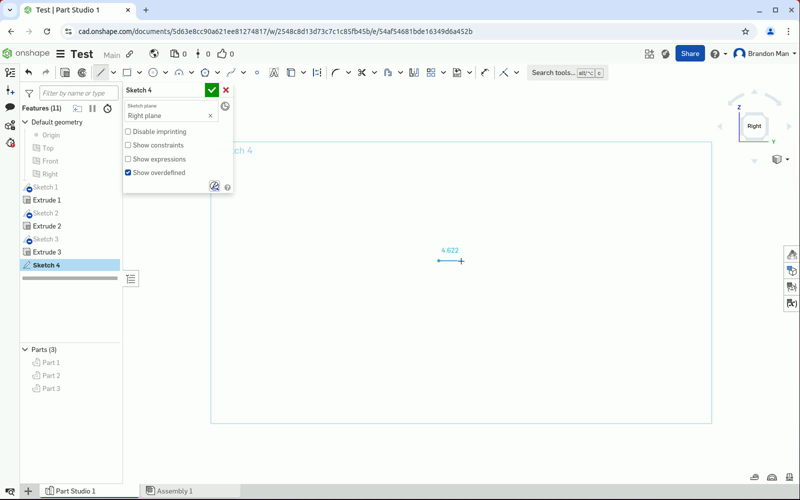
mouse_move(491, 260)
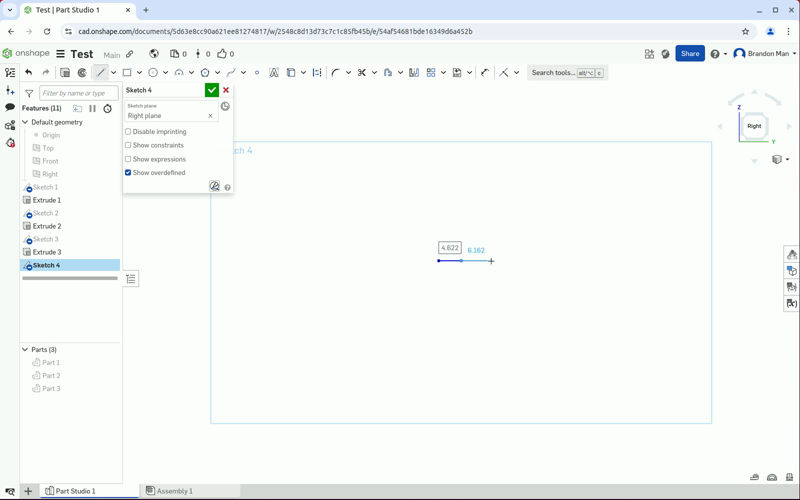
mouse_move(461, 215)
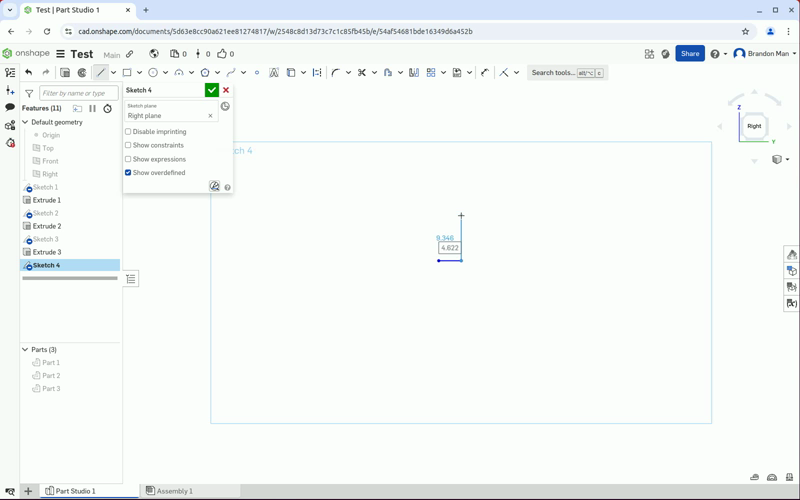
click(461, 215)
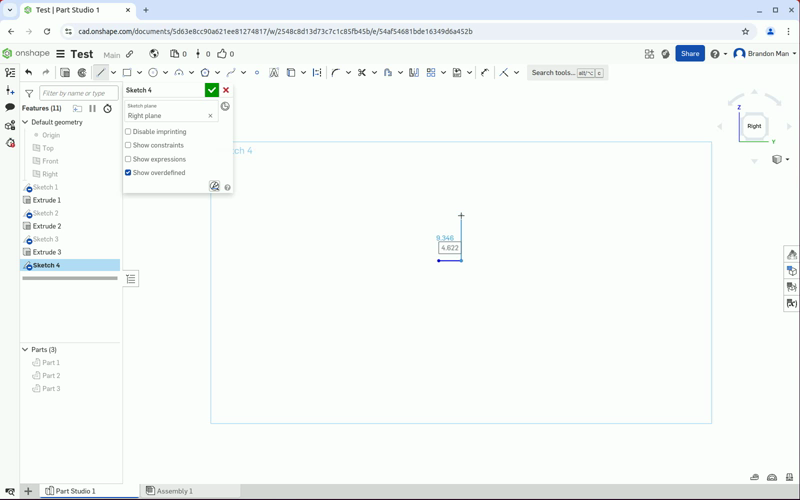
key_up(shift)
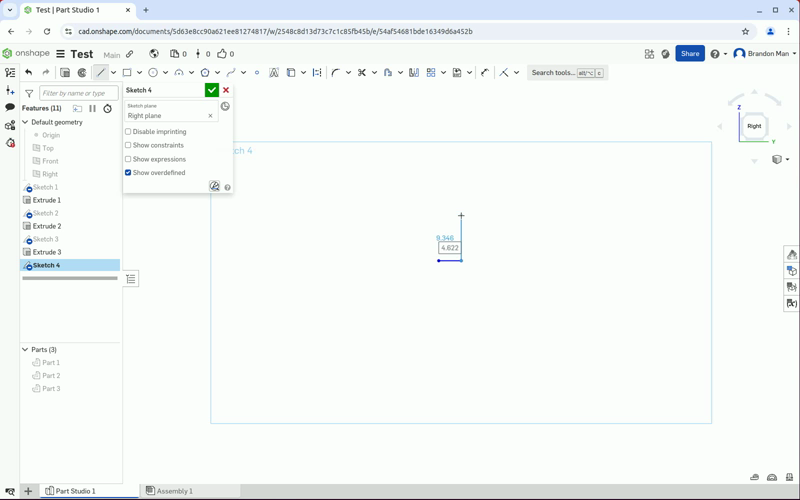
key_down(shift)
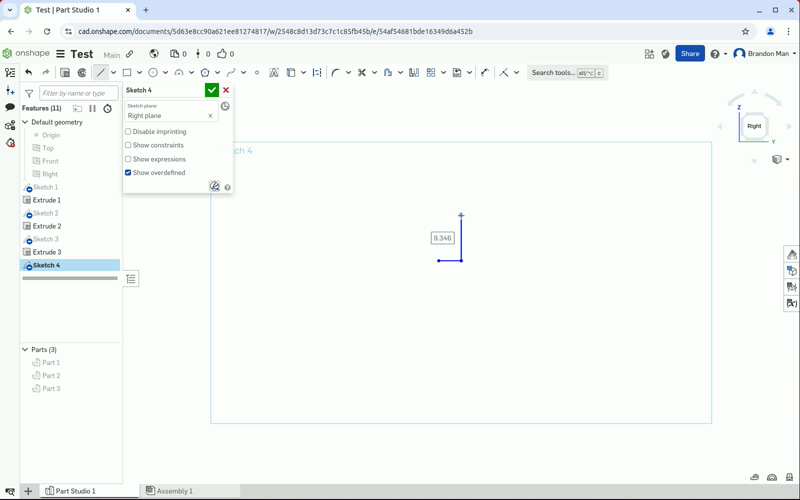
mouse_move(491, 215)
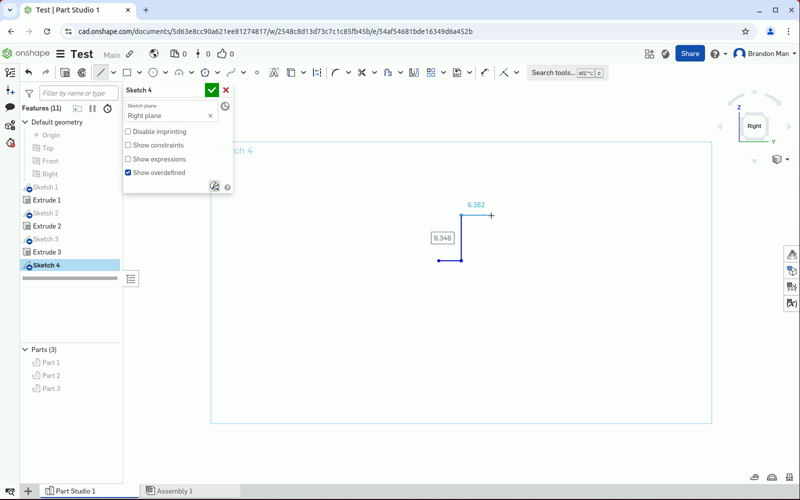
mouse_move(438, 215)
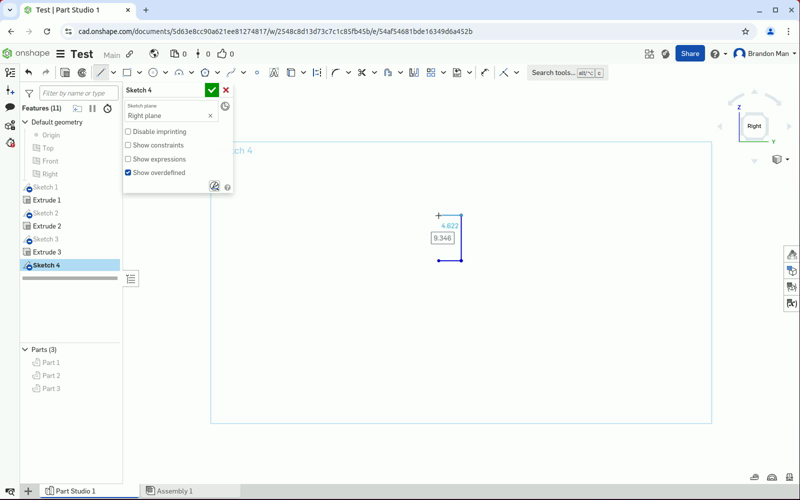
click(438, 215)
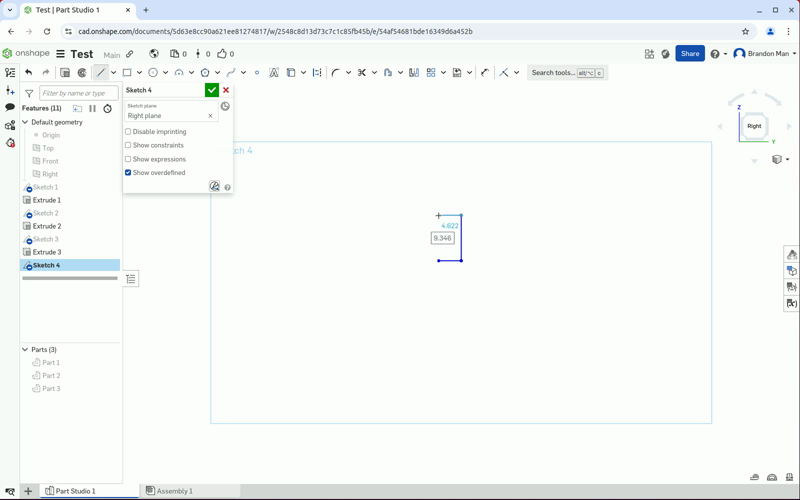
key_up(shift)
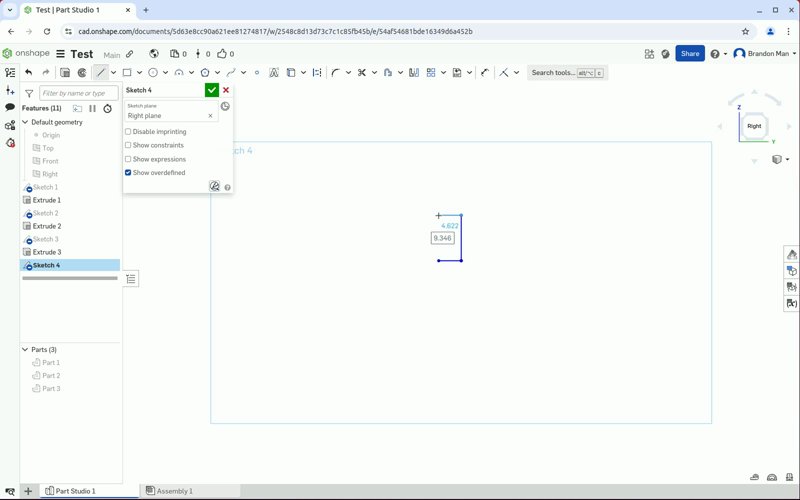
mouse_move(468, 215)
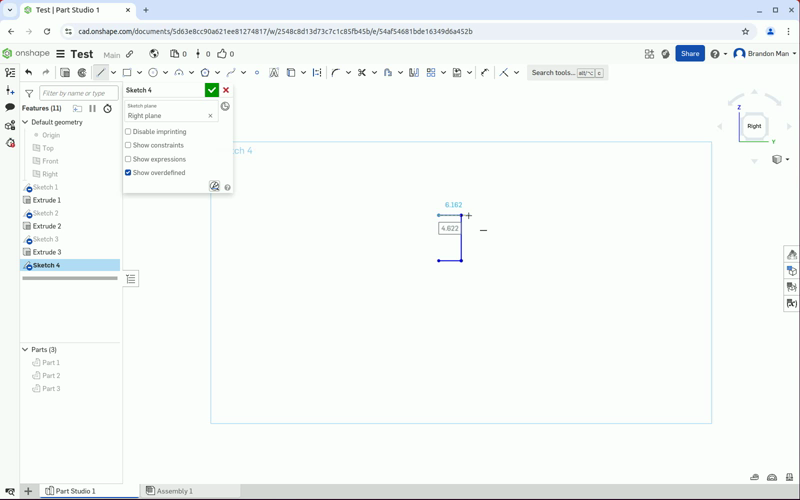
key_down(shift)
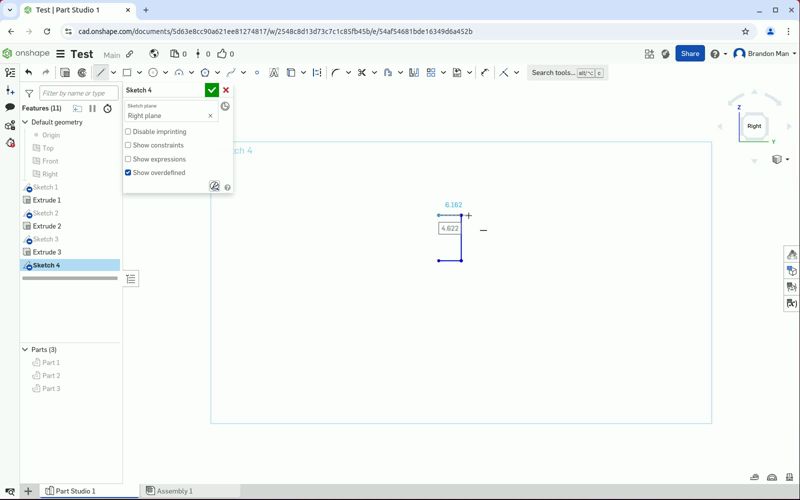
mouse_move(438, 260)
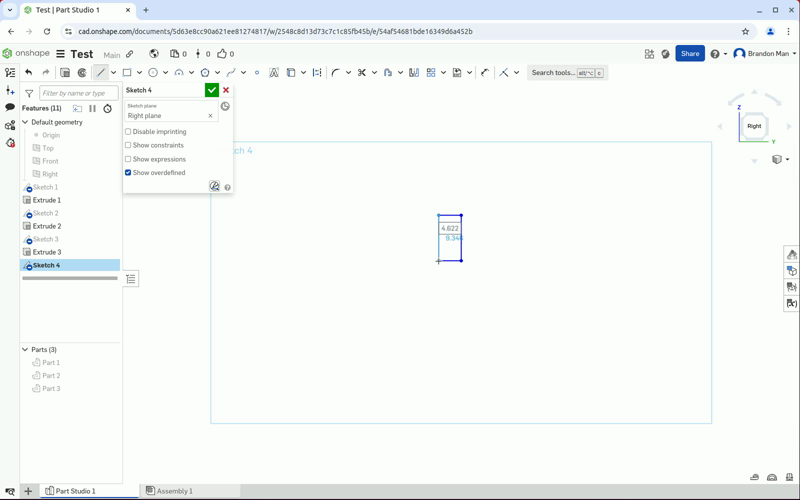
key_up(shift)
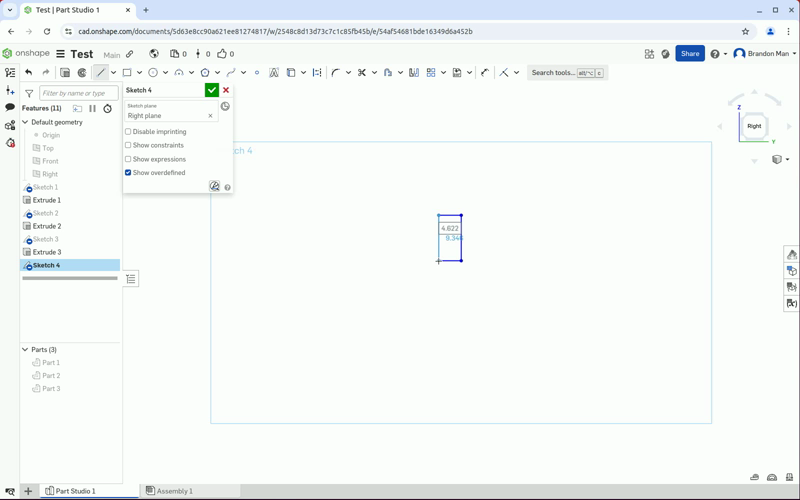
click(438, 260)
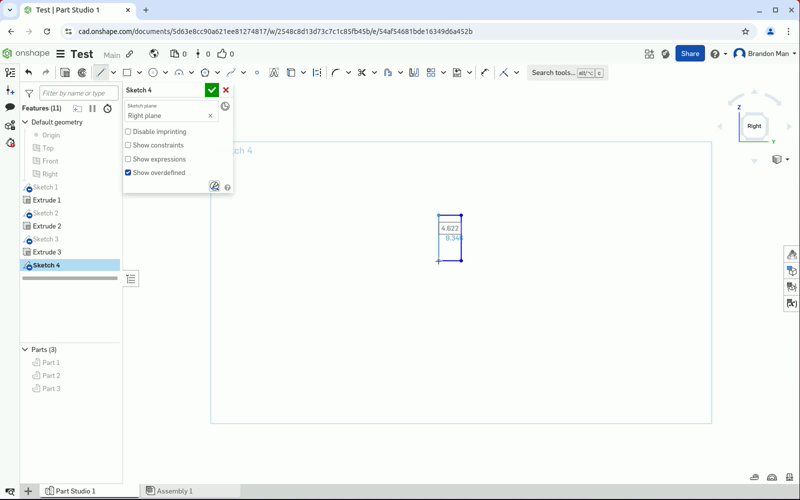
key(esc)
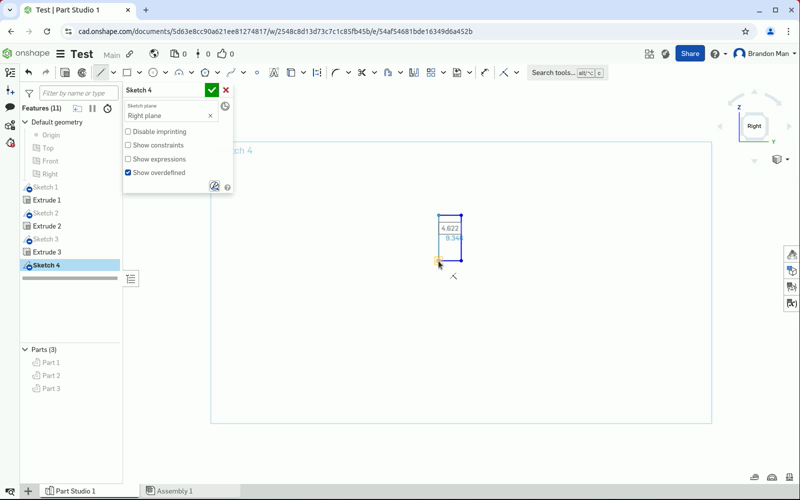
mouse_move(457, 241)
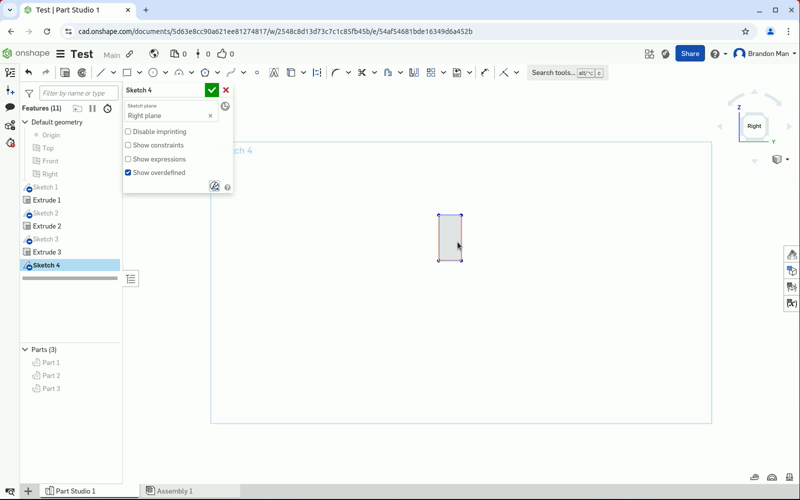
scroll(6)
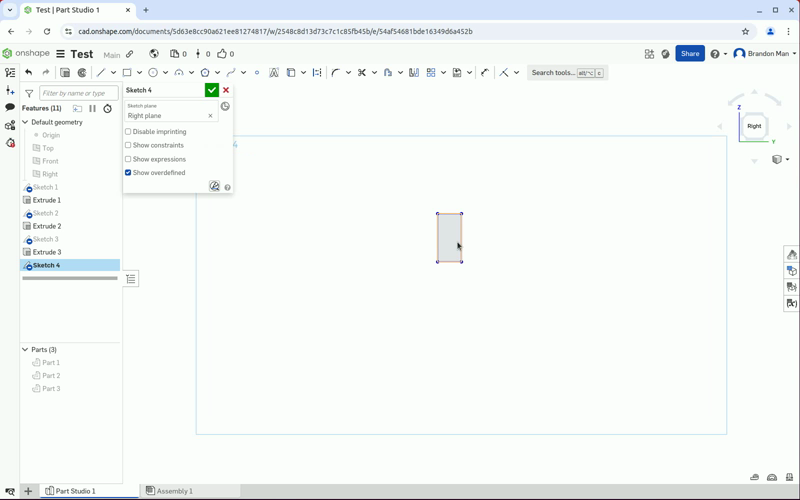
scroll(6)
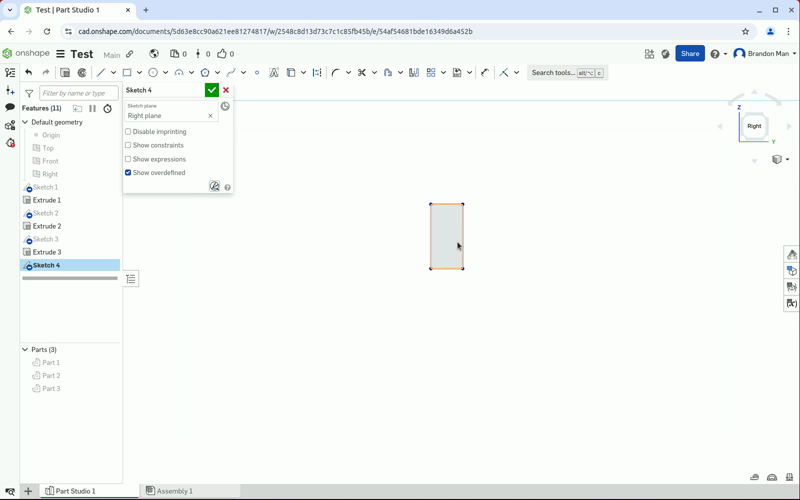
scroll(6)
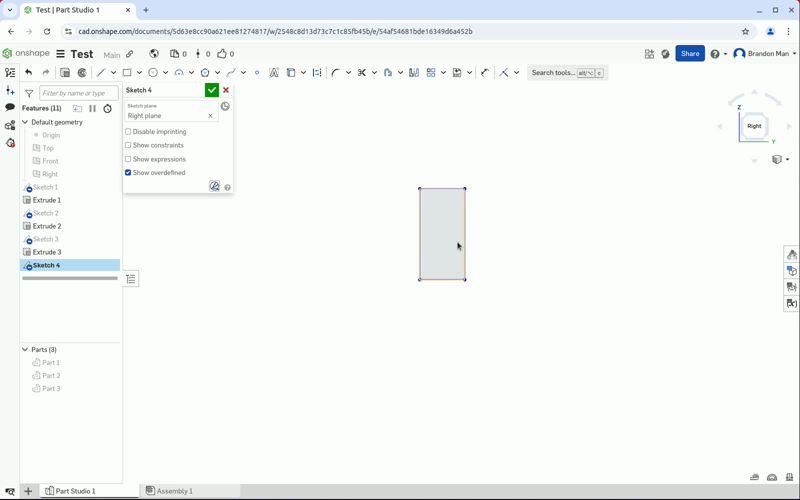
scroll(6)
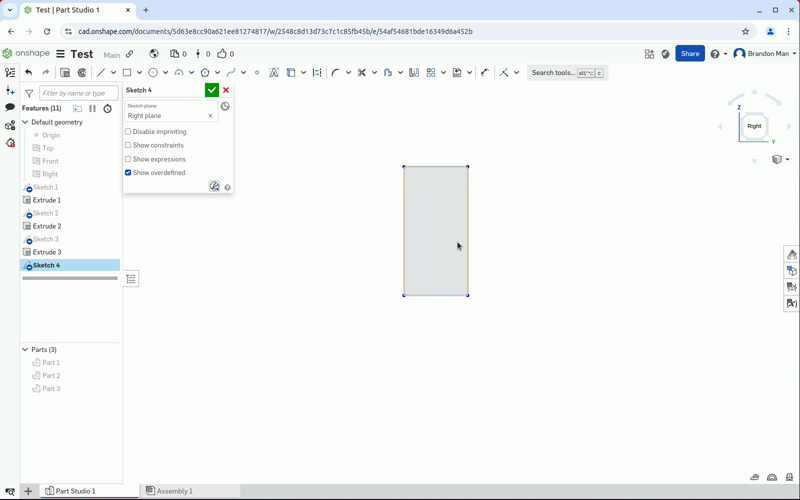
scroll(6)
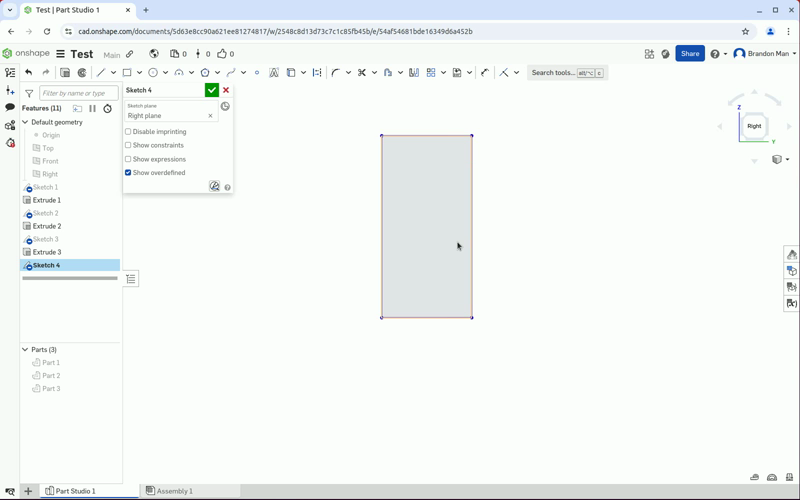
scroll(6)
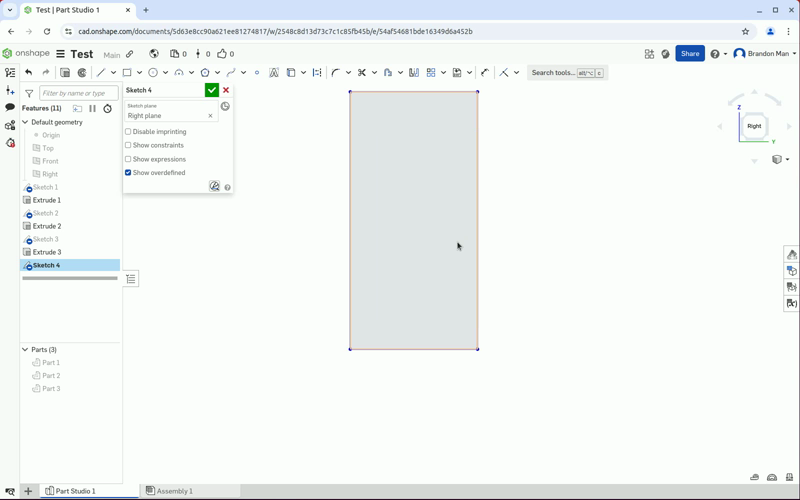
scroll(6)
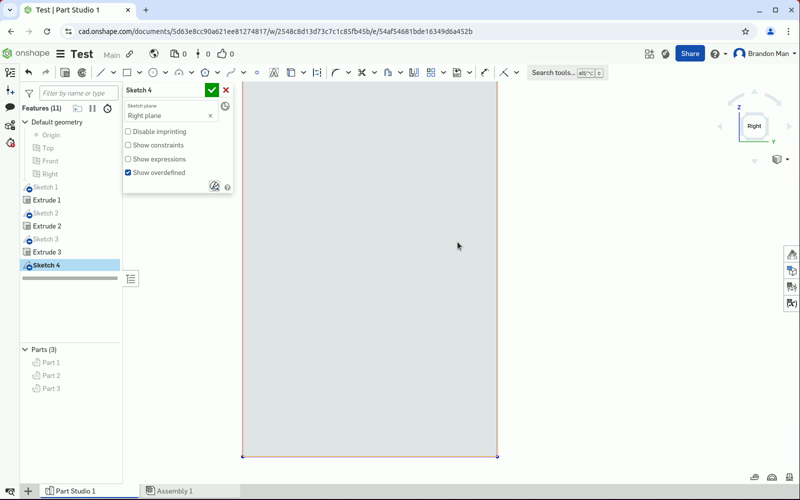
click(457, 241)
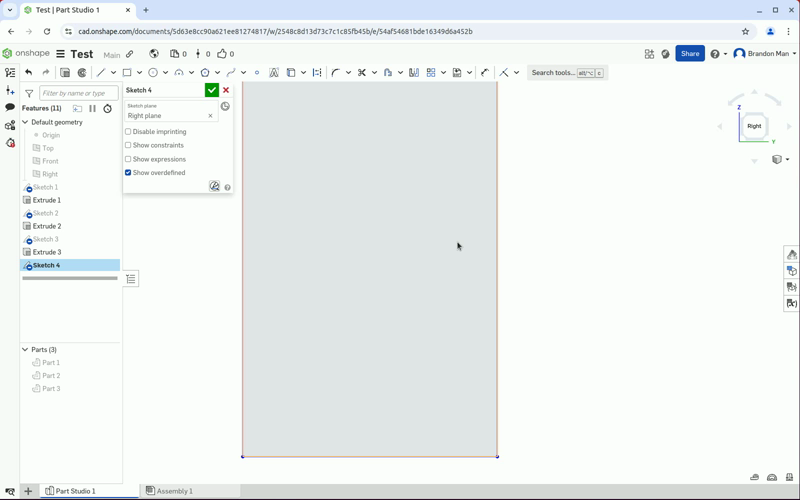
scroll(-6)
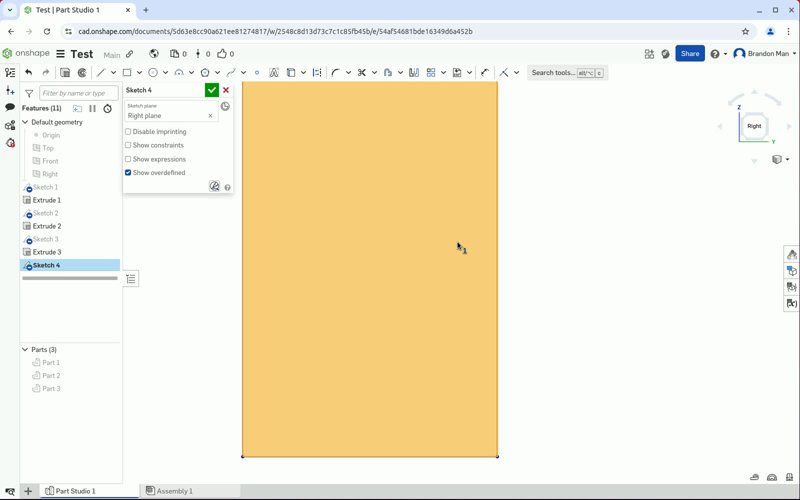
scroll(-6)
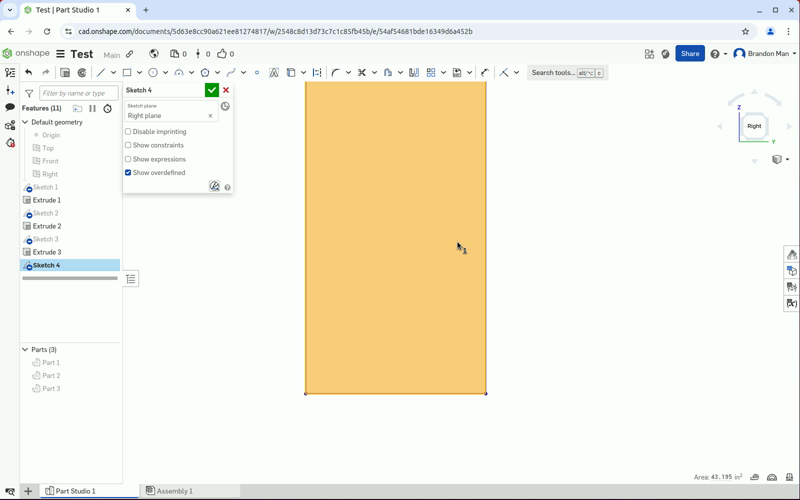
scroll(-6)
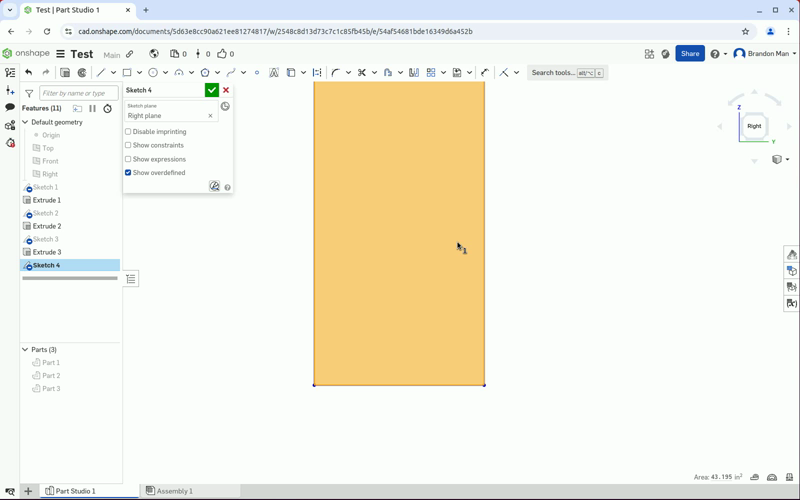
scroll(-6)
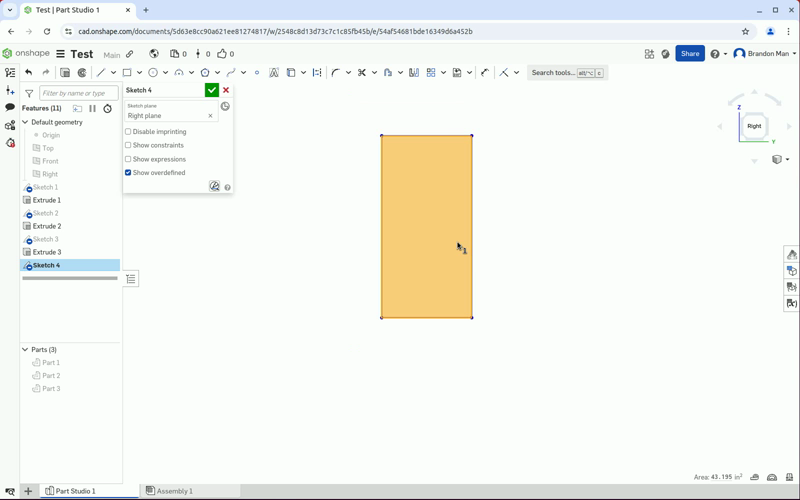
scroll(-6)
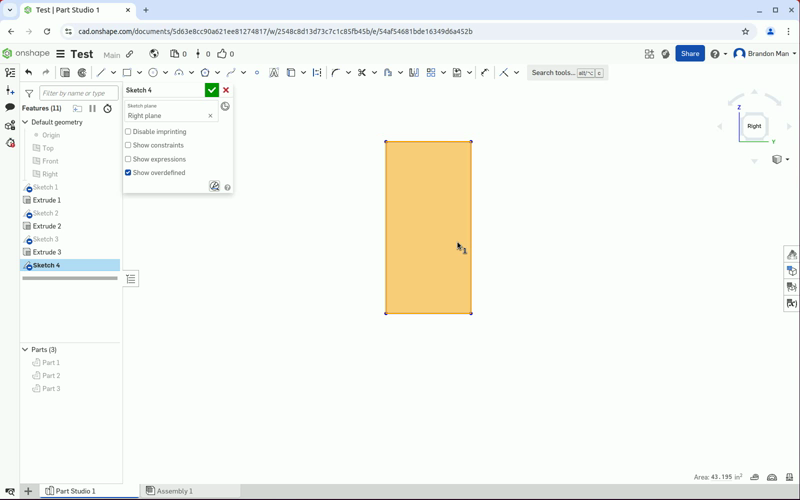
scroll(-6)
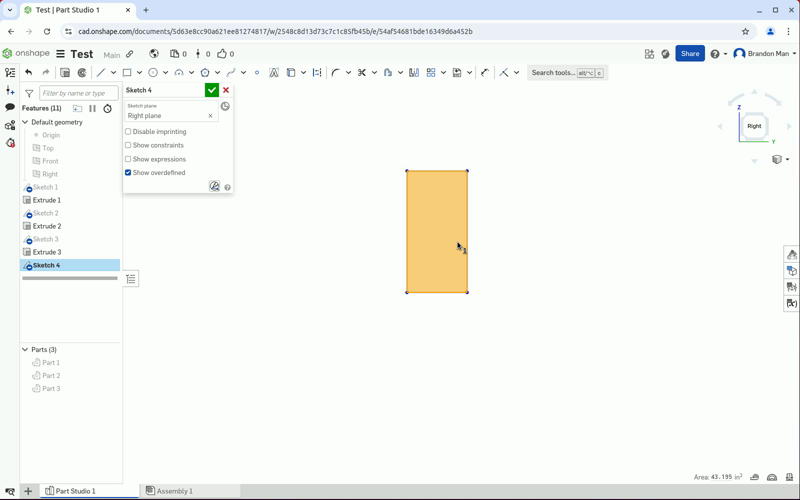
scroll(-6)
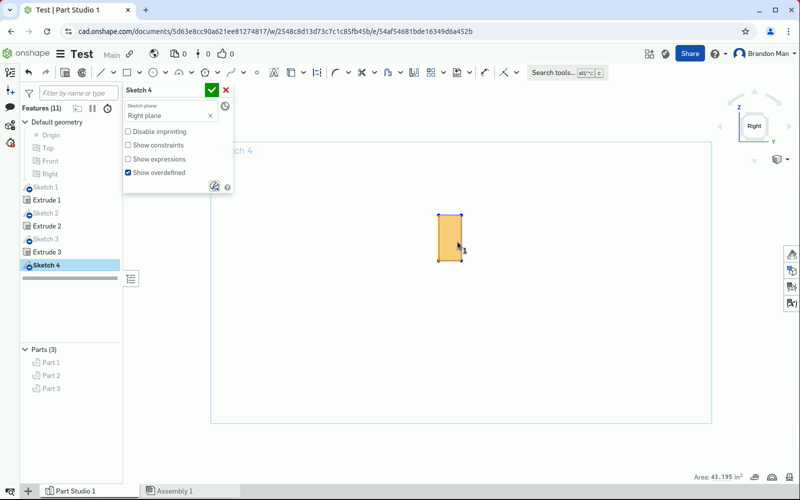
mouse_move(73, 352)
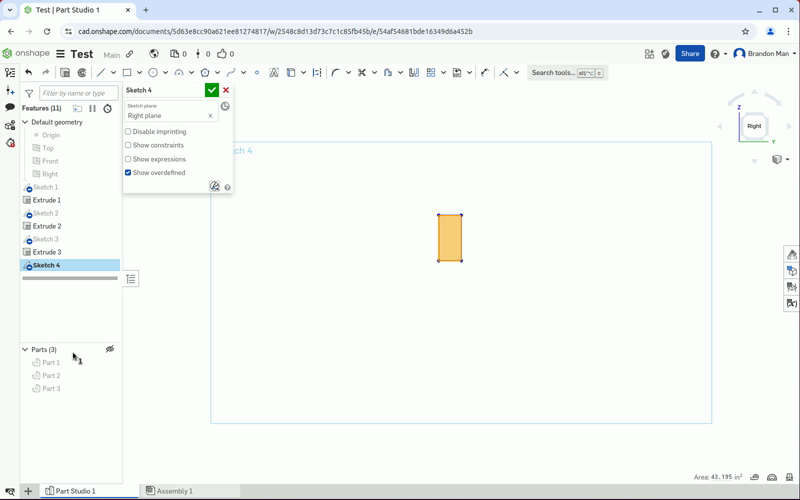
key(shift+y)
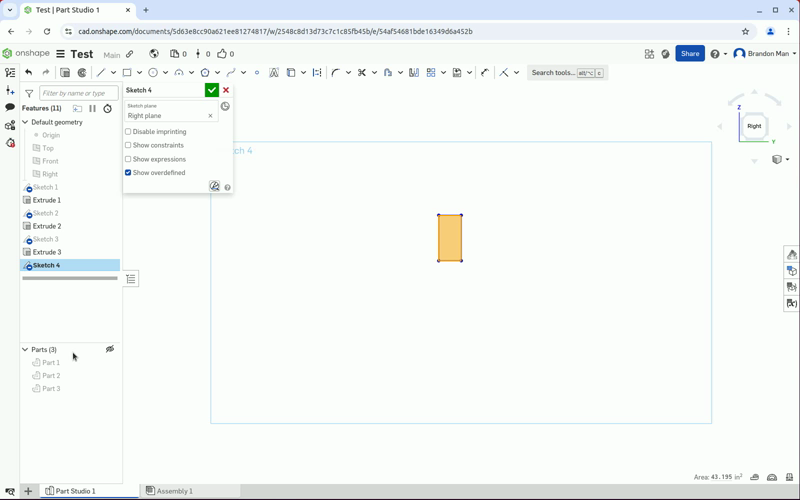
key(shift+e)
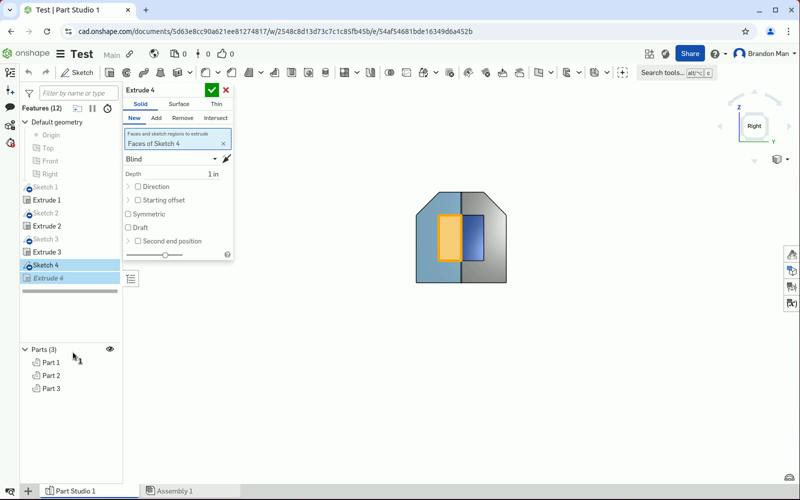
mouse_move(143, 106)
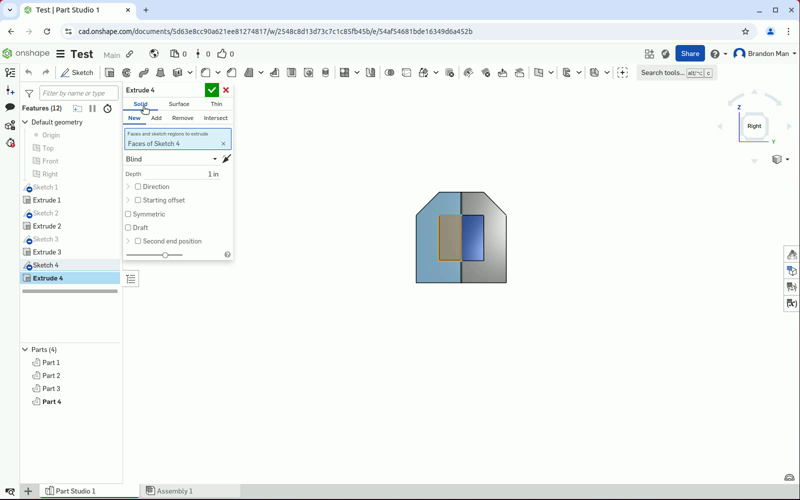
click(143, 106)
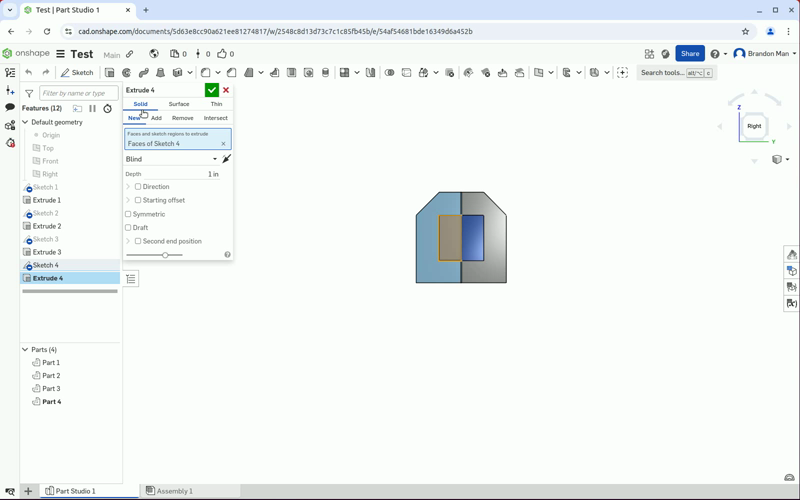
mouse_move(137, 120)
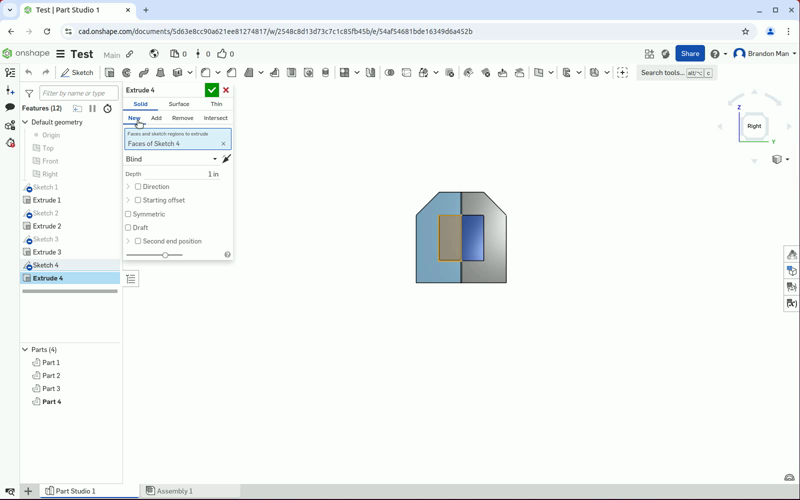
click(137, 120)
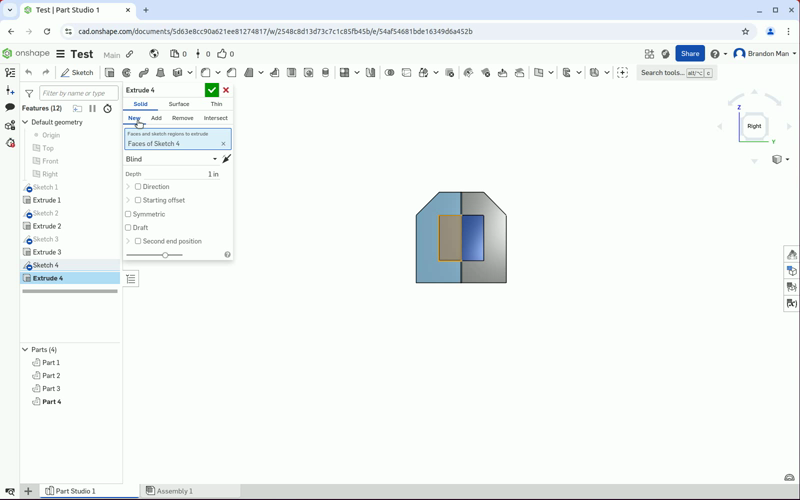
key(tab, 4)
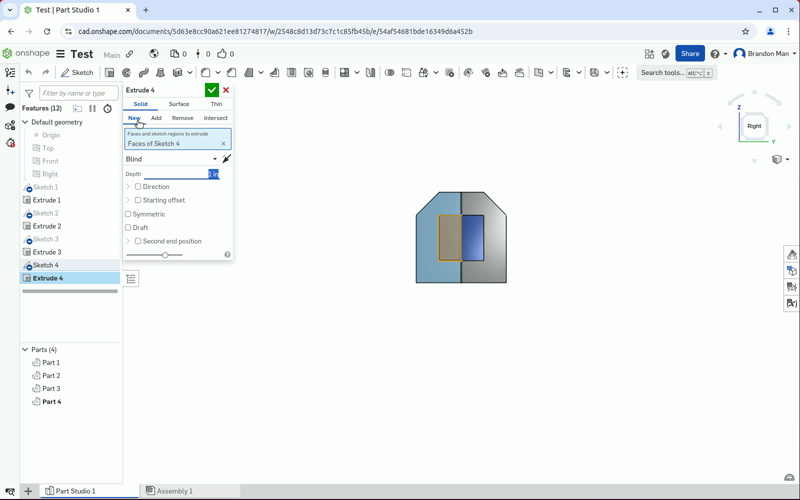
text(18.535)
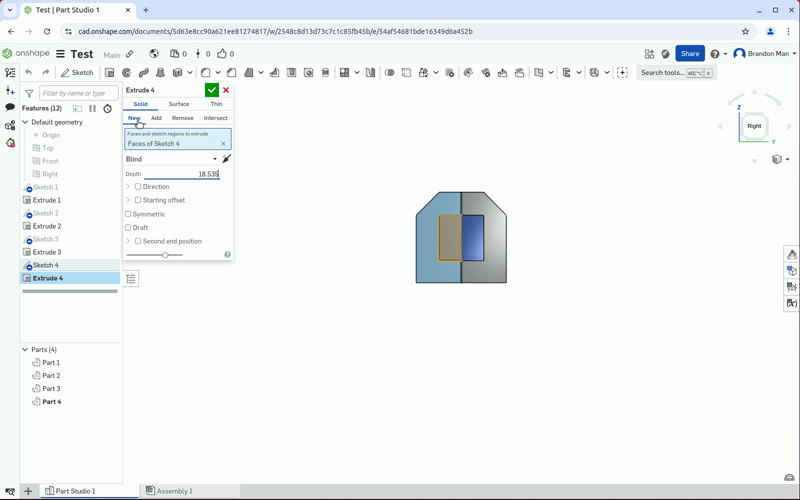
key(enter)
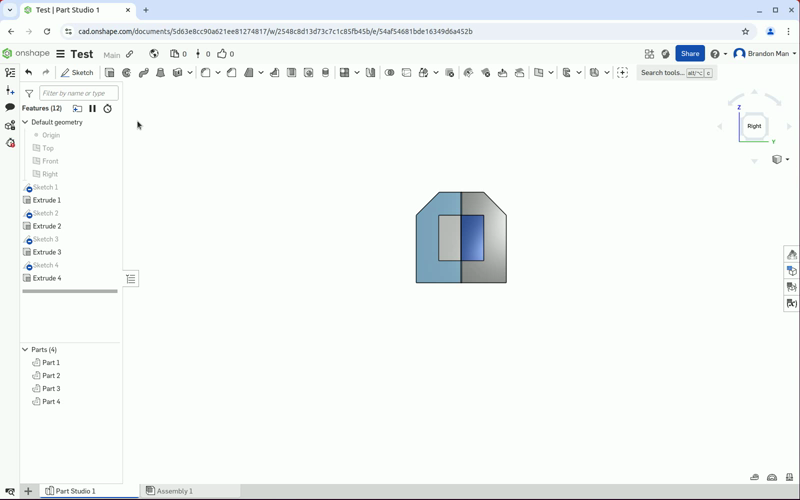
key(shift+h)
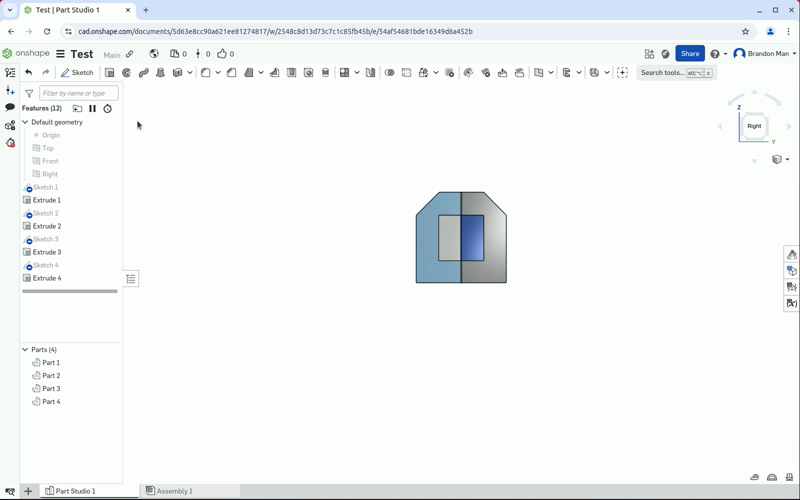
key(shift+h)
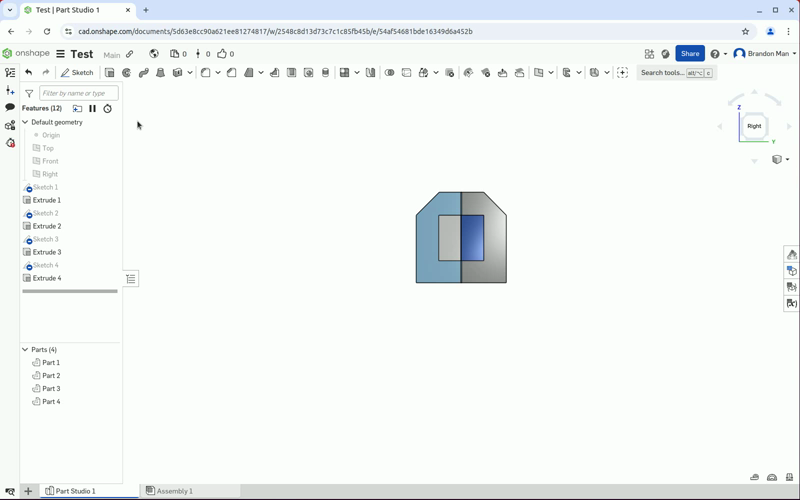
mouse_move(73, 189)
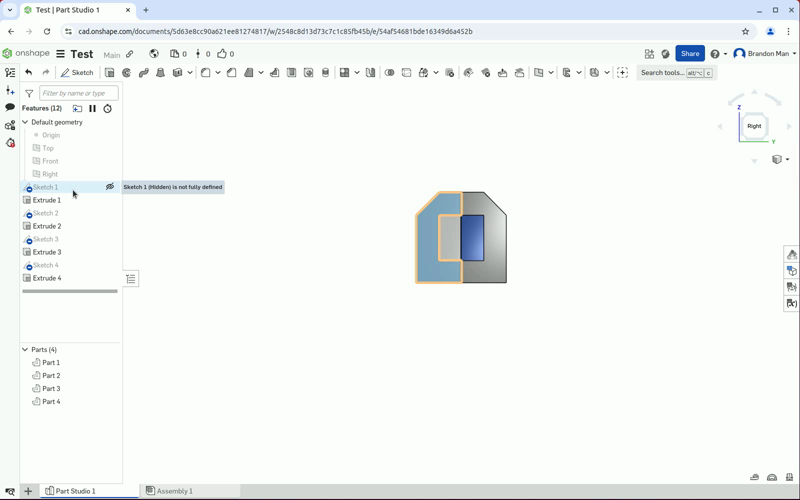
click(73, 189)
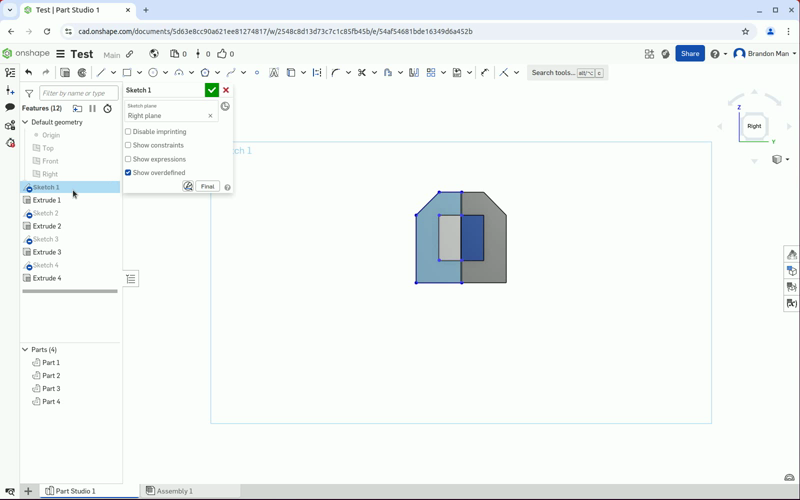
mouse_move(229, 92)
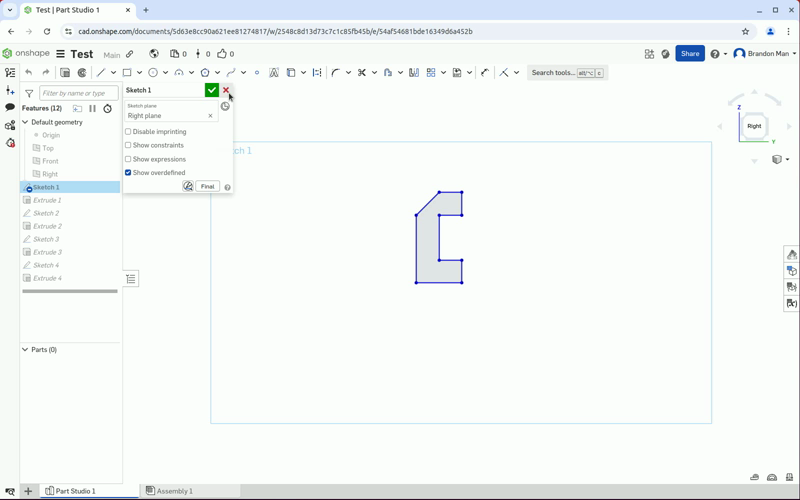
click(229, 92)
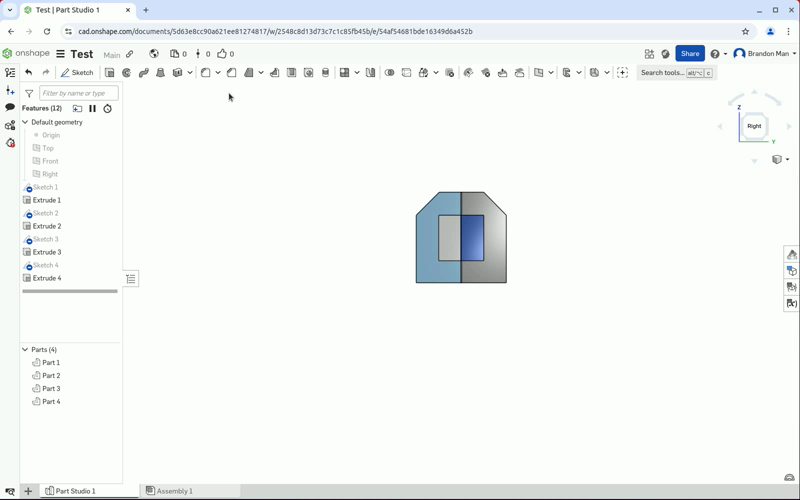
mouse_move(73, 352)
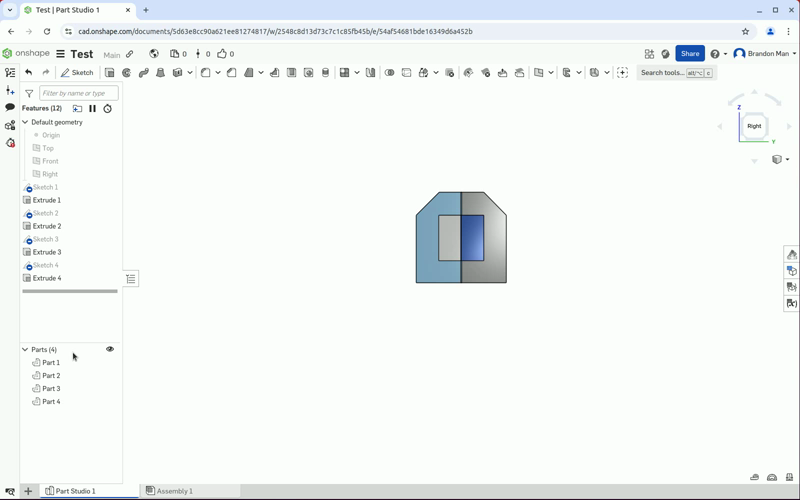
key(y)
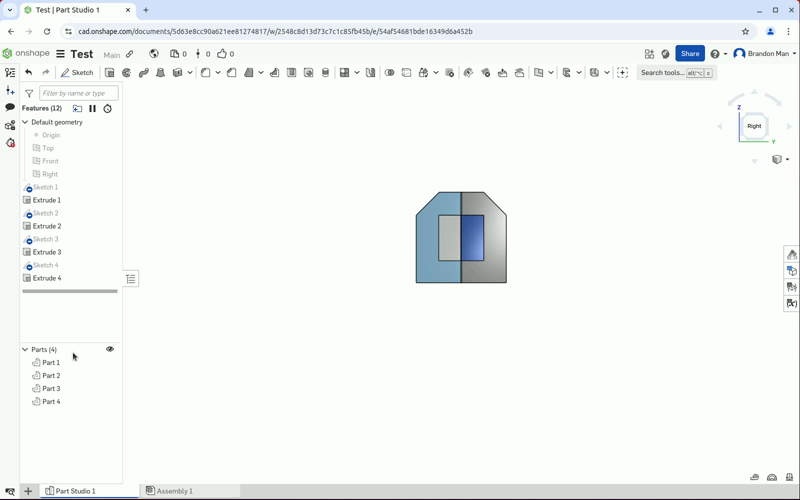
key(shift+p)
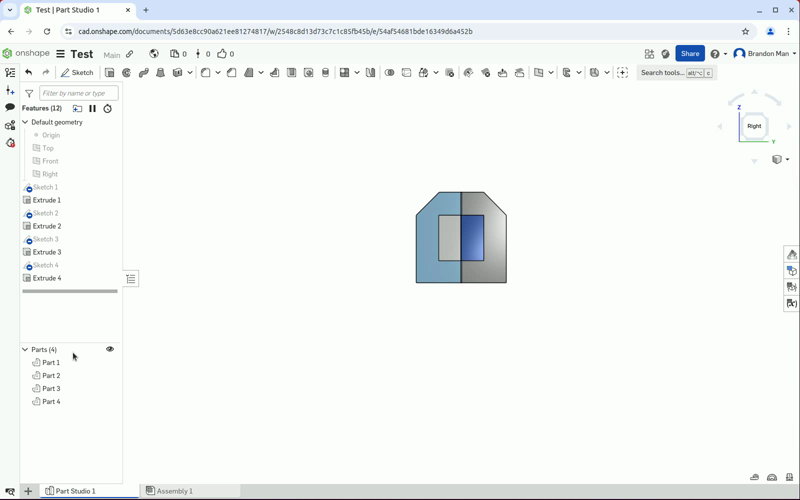
key(space)
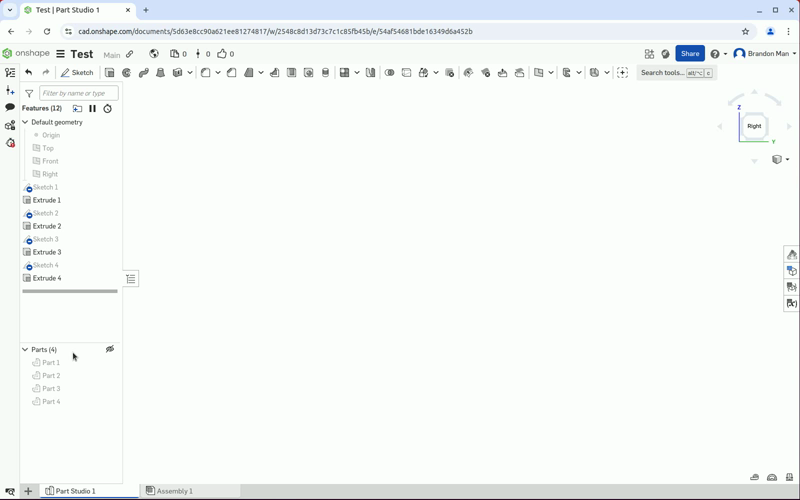
key_down(shift)
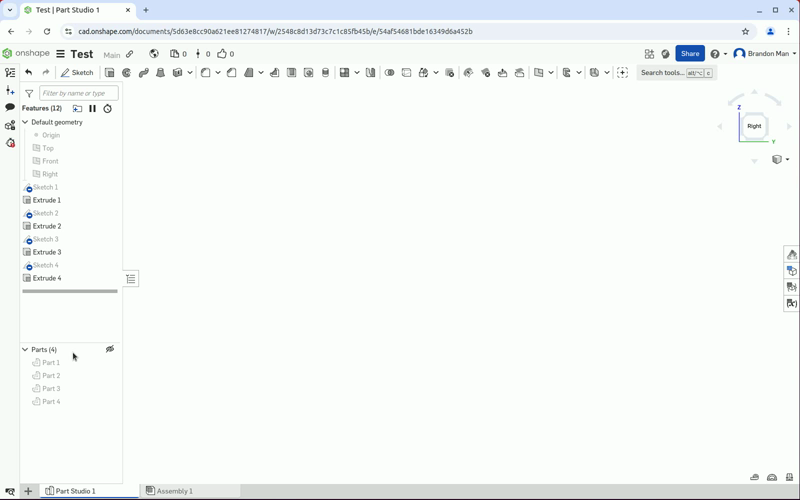
key(right)
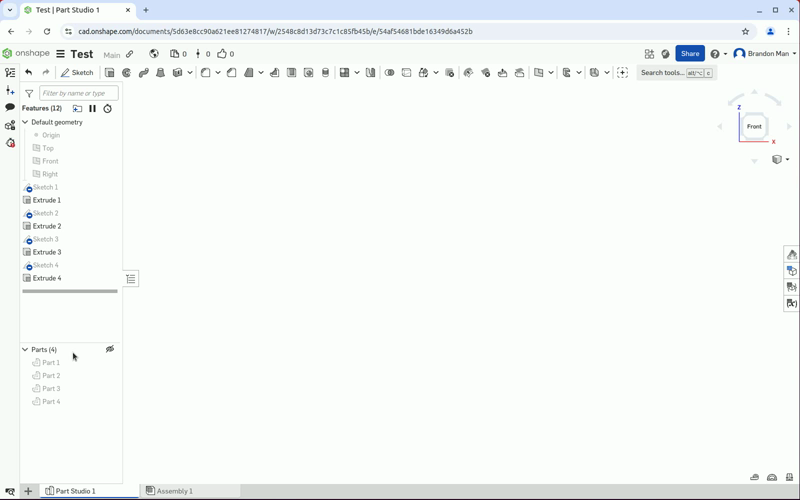
key_up(shift)
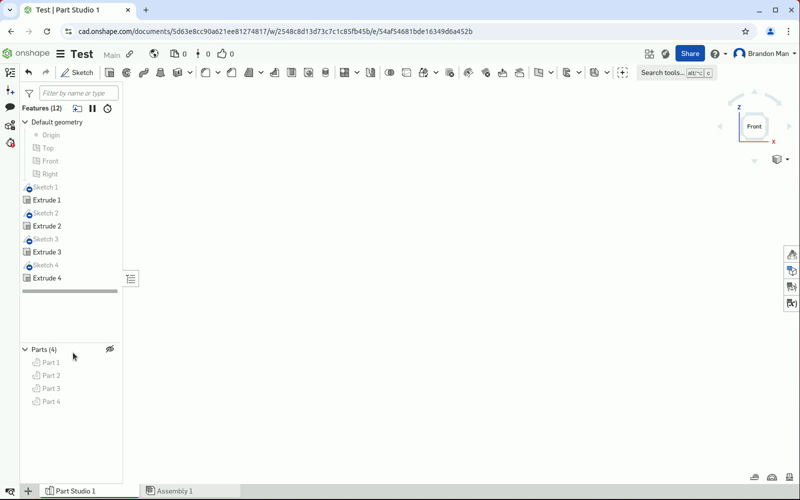
mouse_move(73, 352)
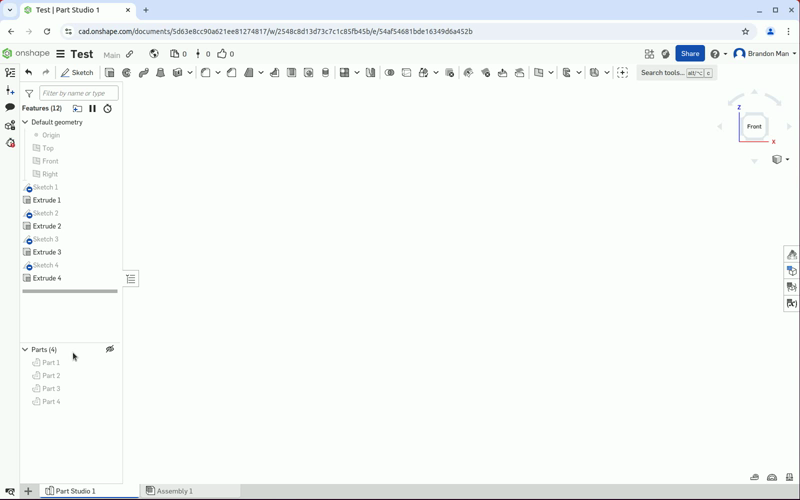
key(shift+y)
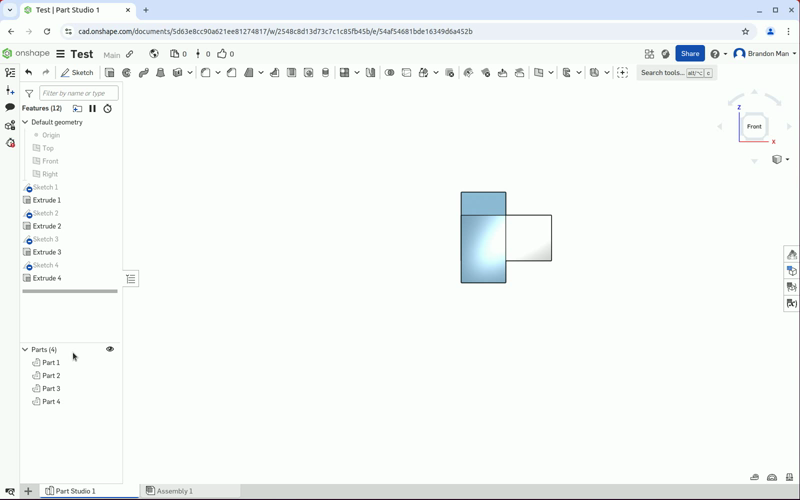
mouse_move(541, 75)
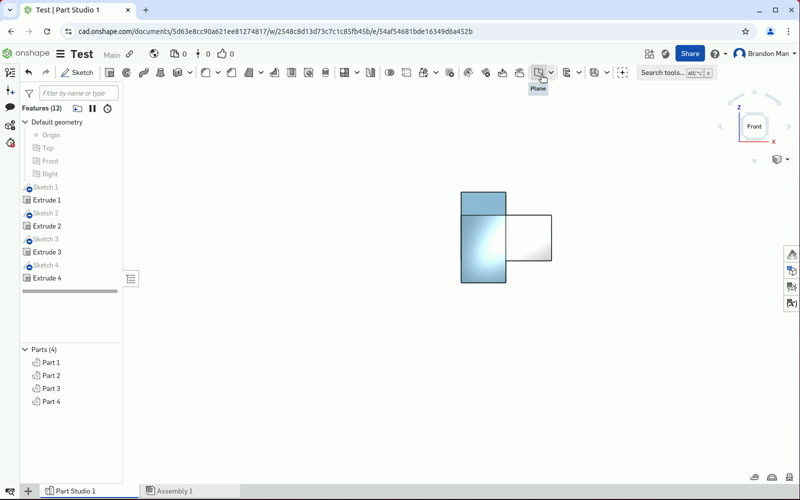
click(541, 75)
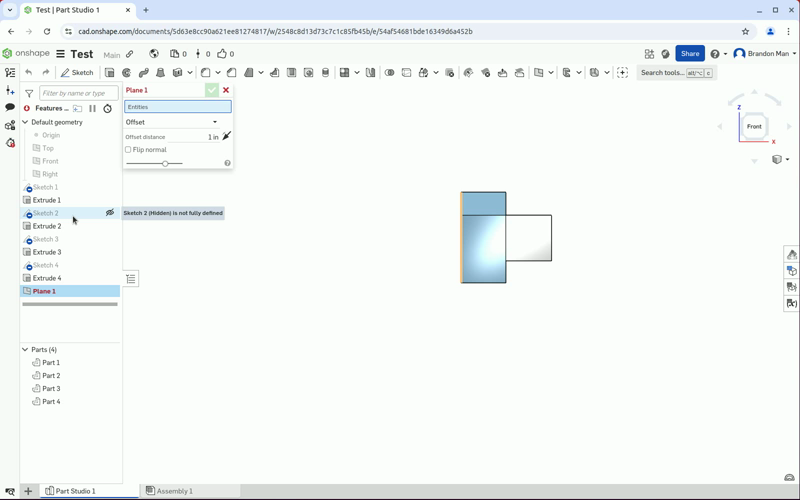
scroll(3)
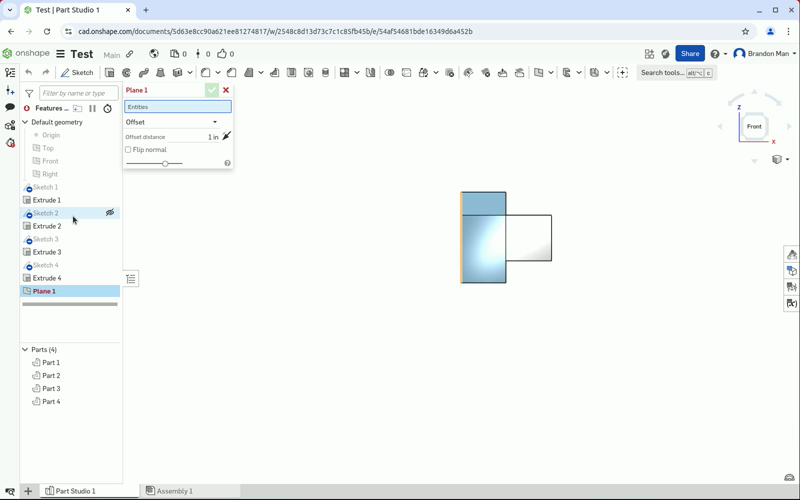
mouse_move(73, 163)
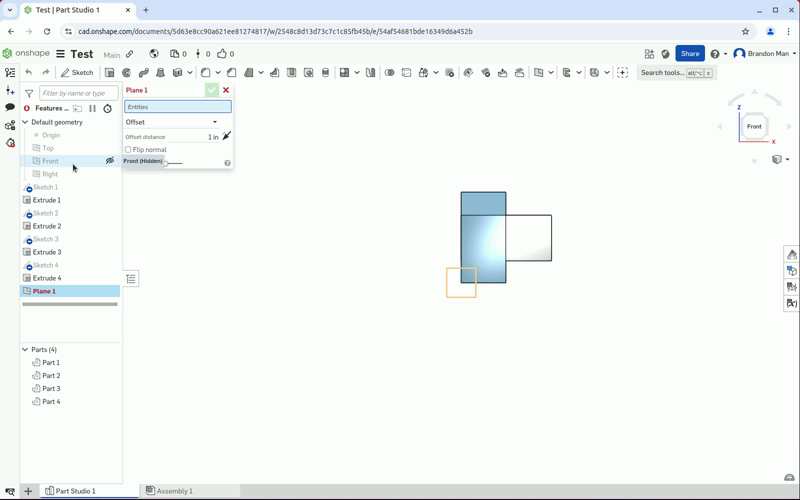
click(73, 163)
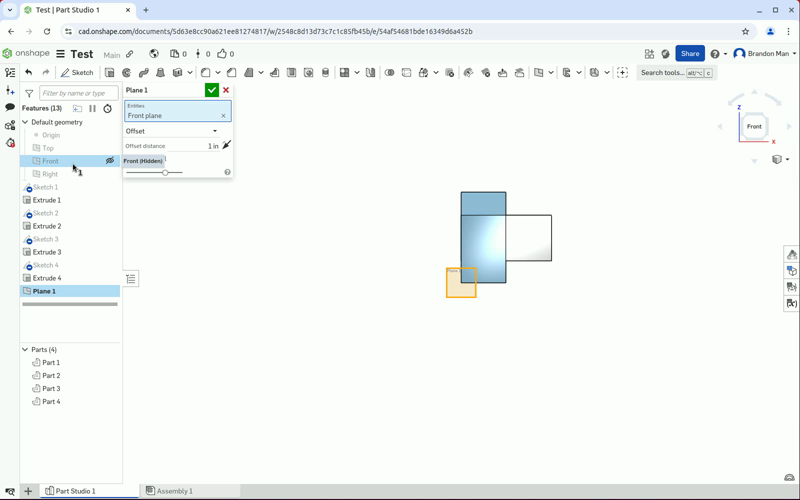
key(tab, 2)
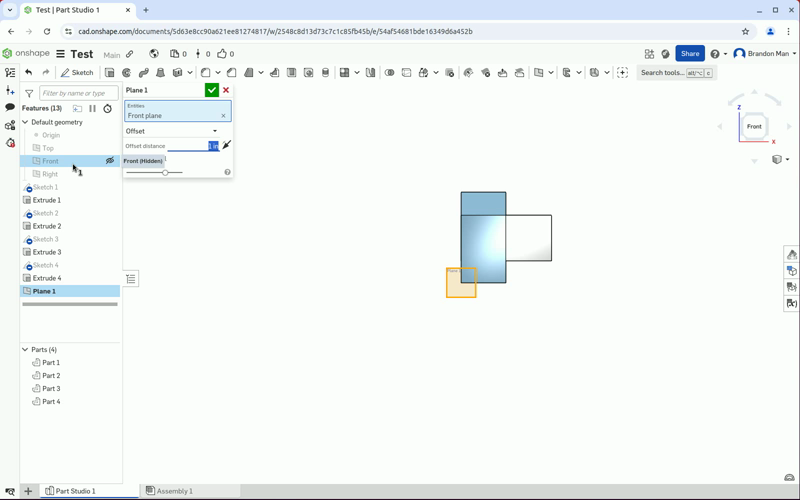
text(4.56)
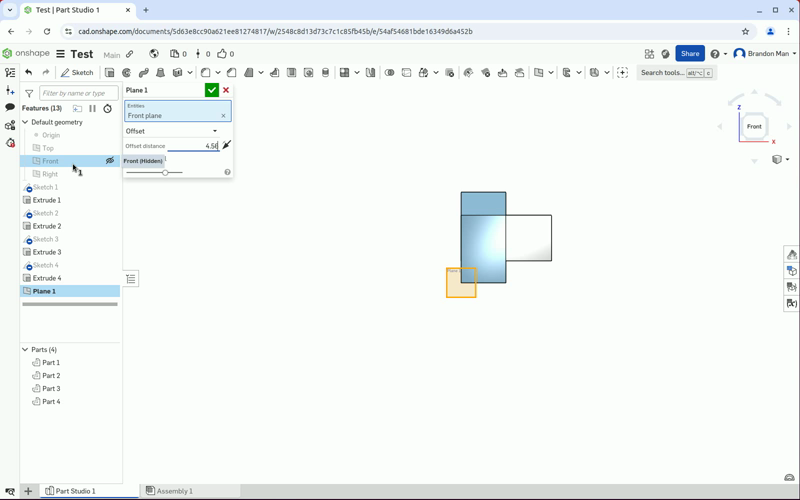
key(enter, 2)
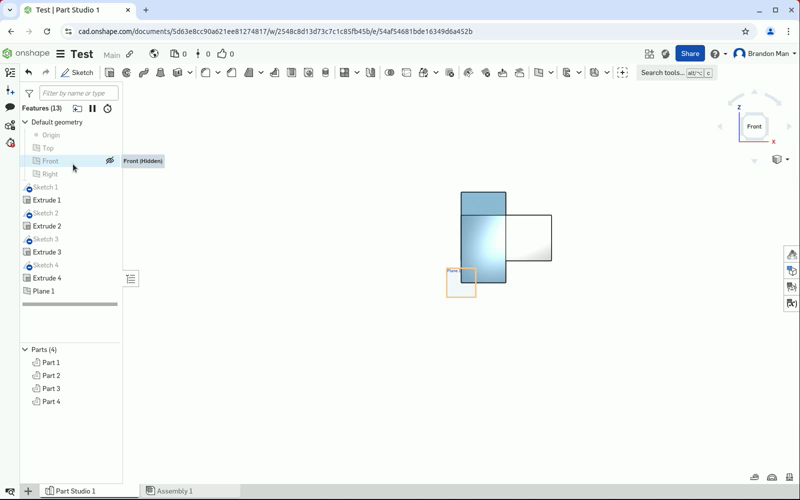
key(shift+s)
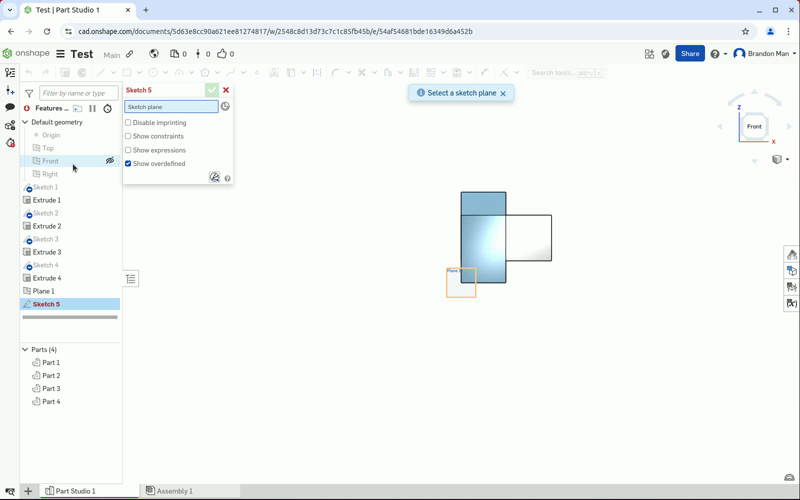
mouse_move(73, 293)
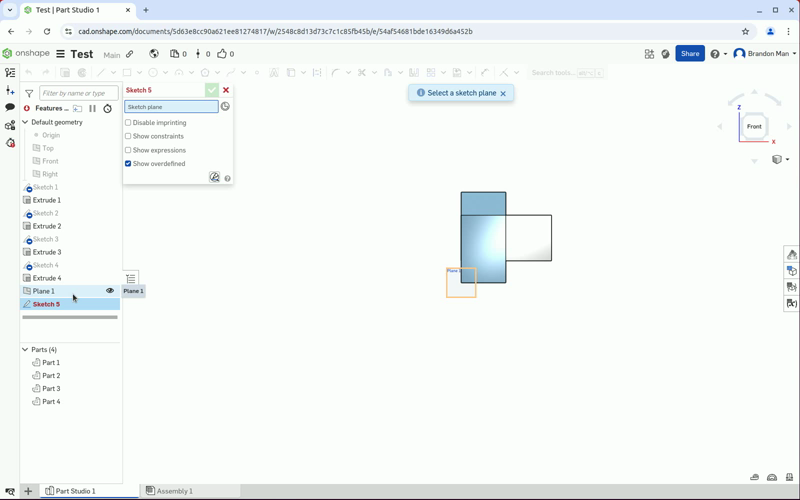
click(73, 293)
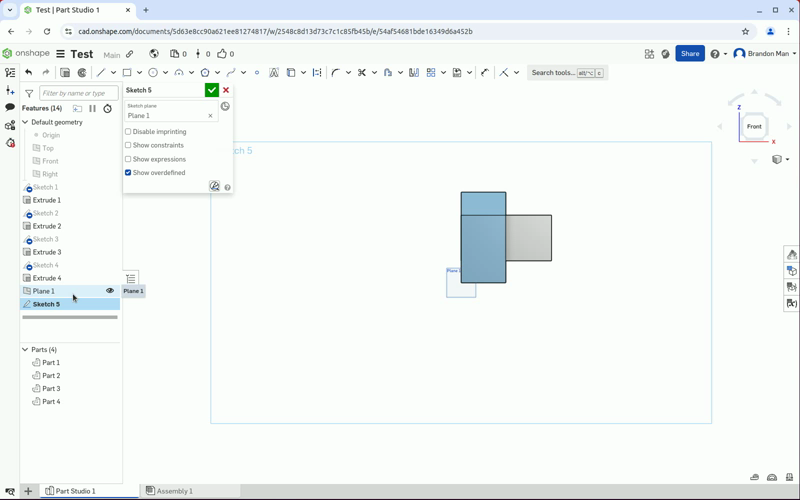
mouse_move(73, 352)
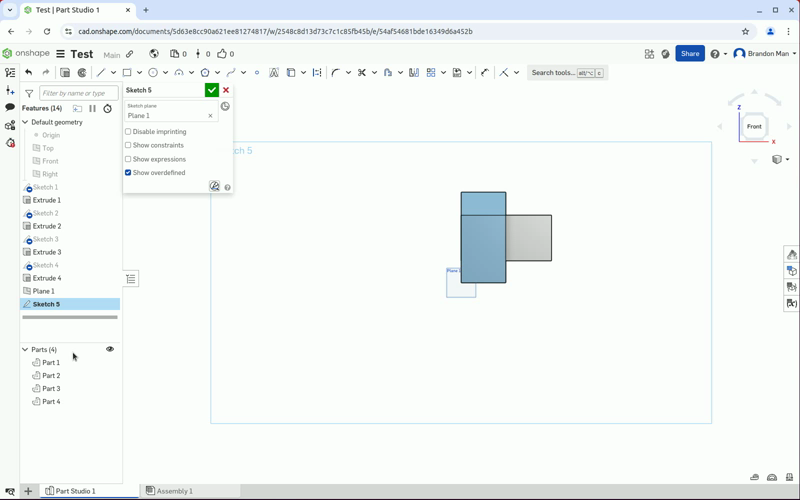
key(y)
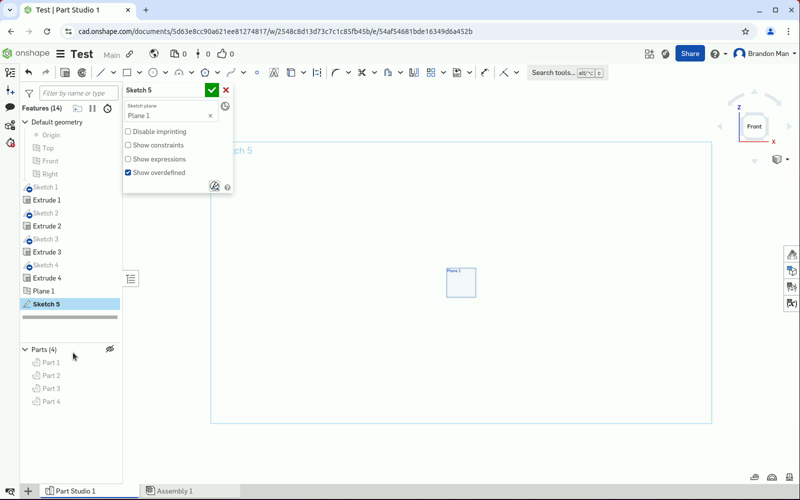
key(a)
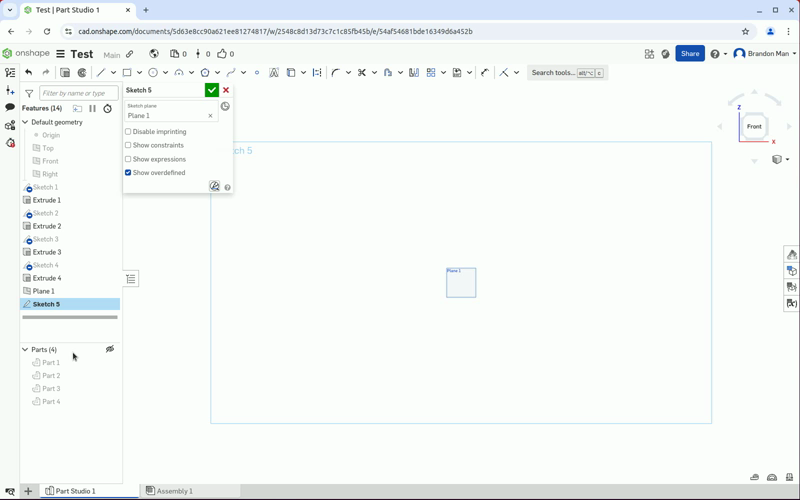
key_down(shift)
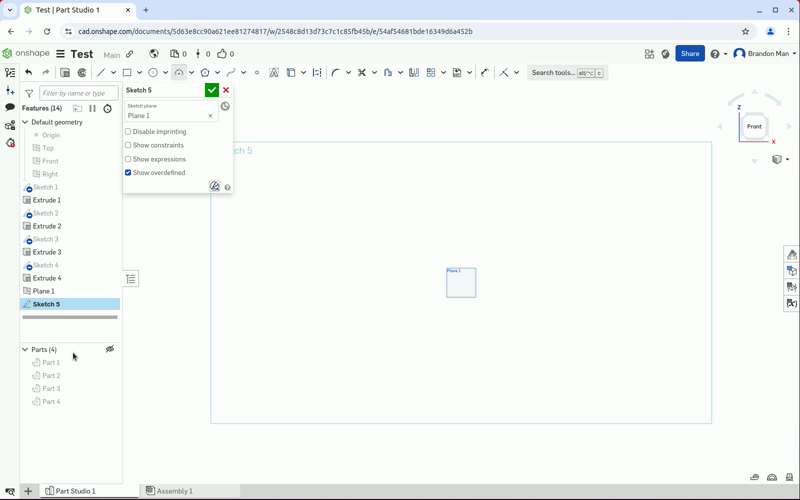
mouse_move(551, 260)
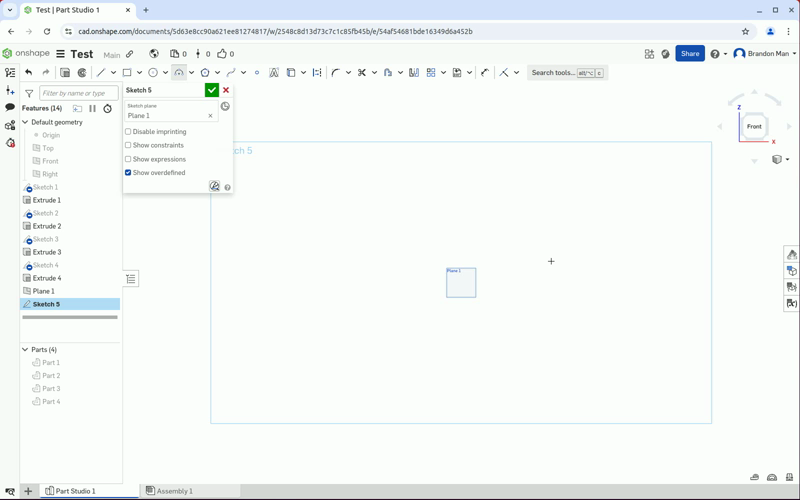
click(551, 260)
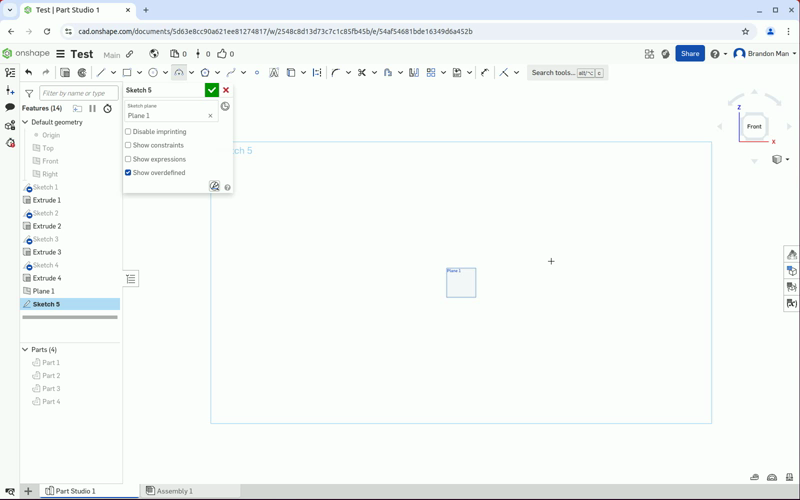
key_up(shift)
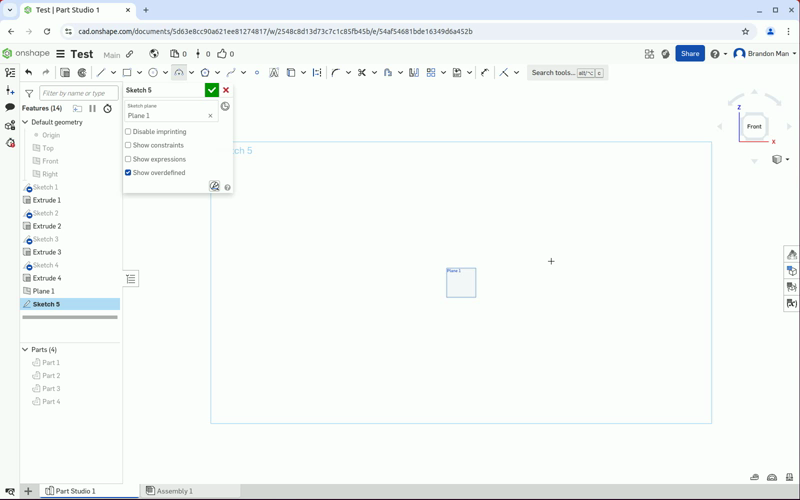
key_down(shift)
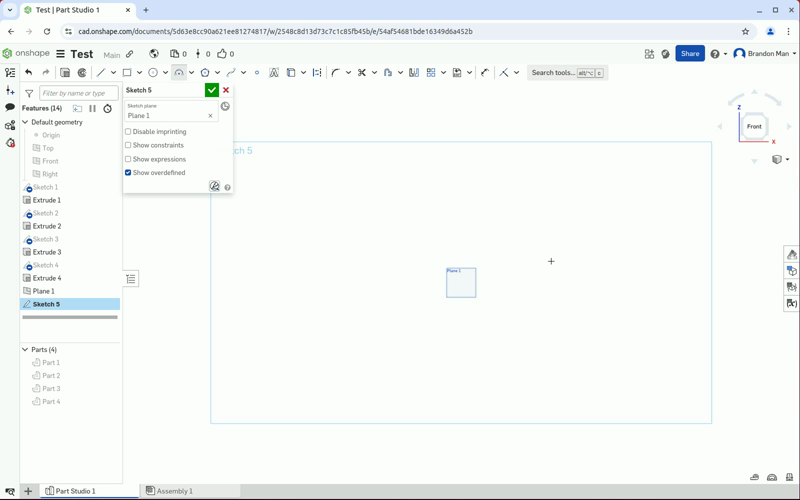
mouse_move(551, 215)
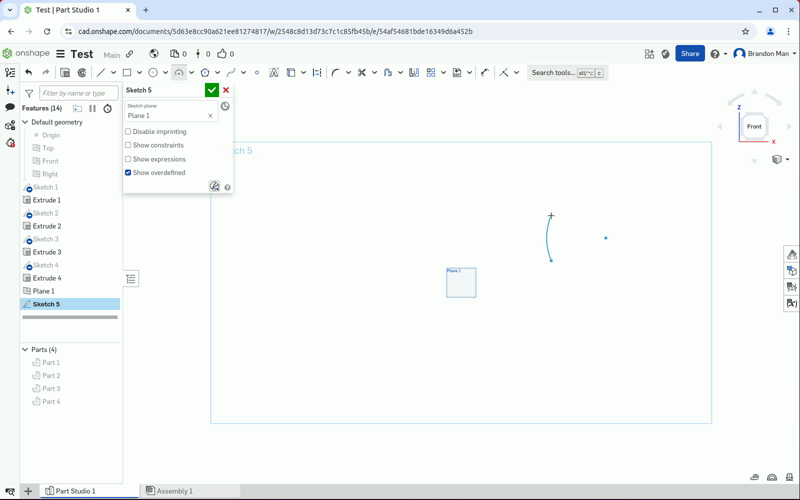
click(551, 215)
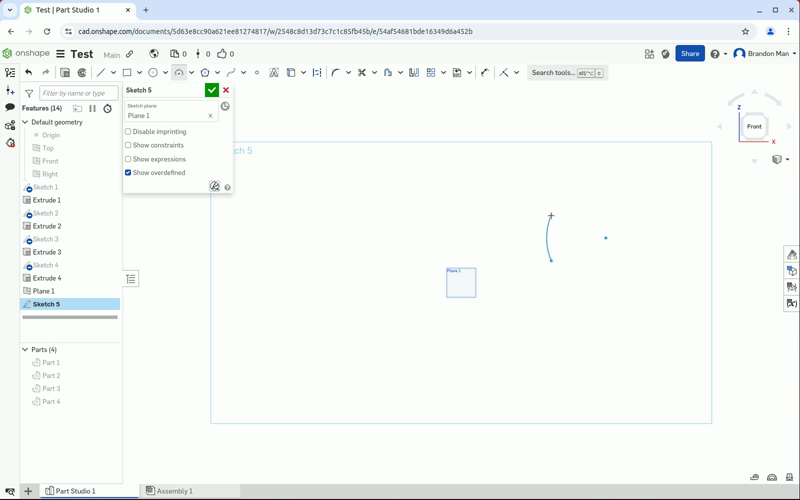
mouse_move(573, 238)
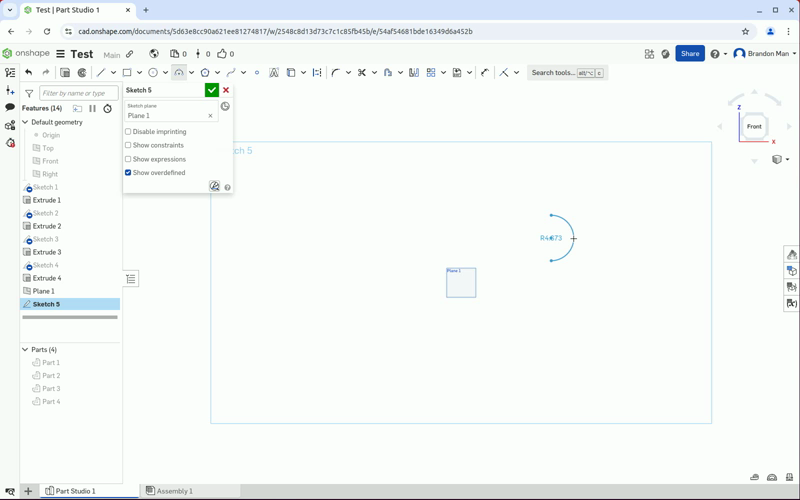
click(573, 238)
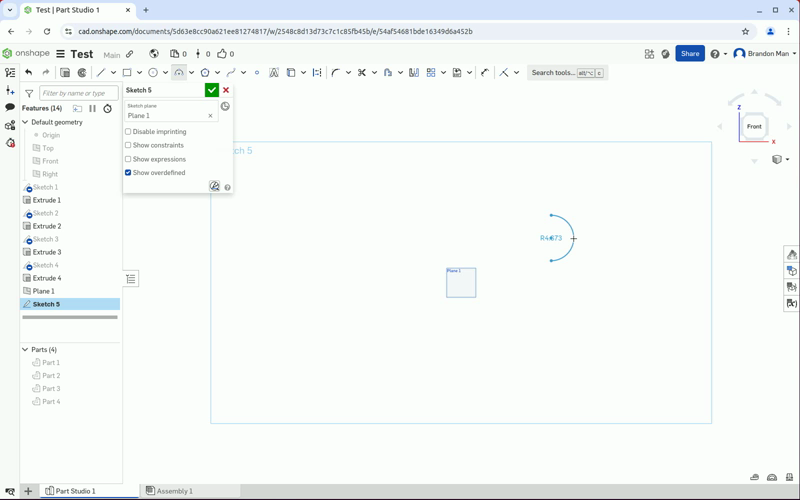
key_up(shift)
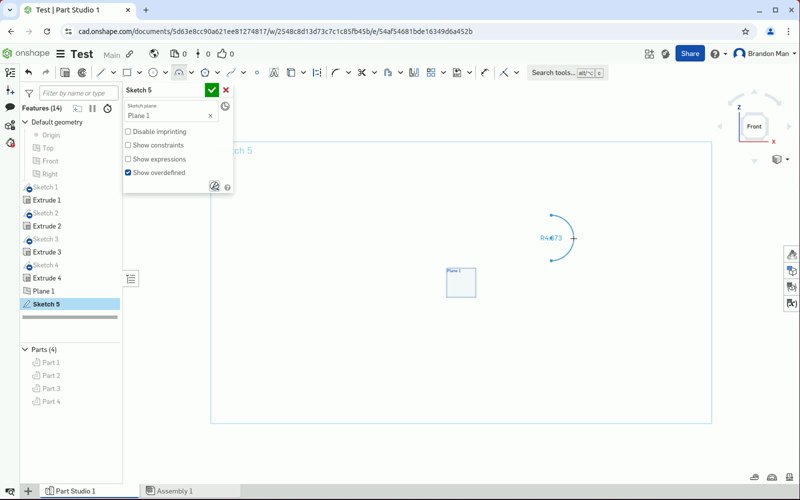
key(esc)
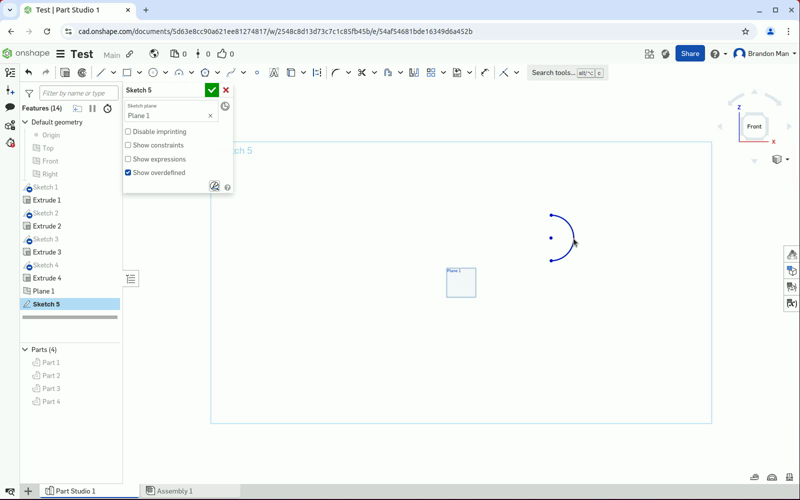
key(l)
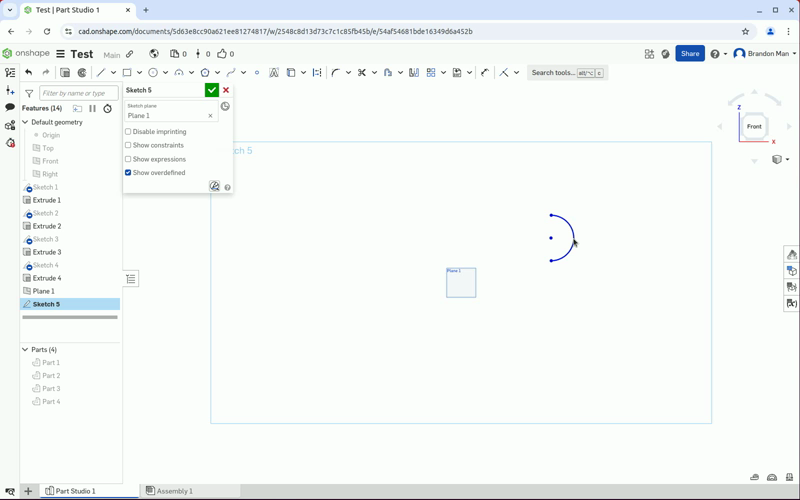
mouse_move(551, 215)
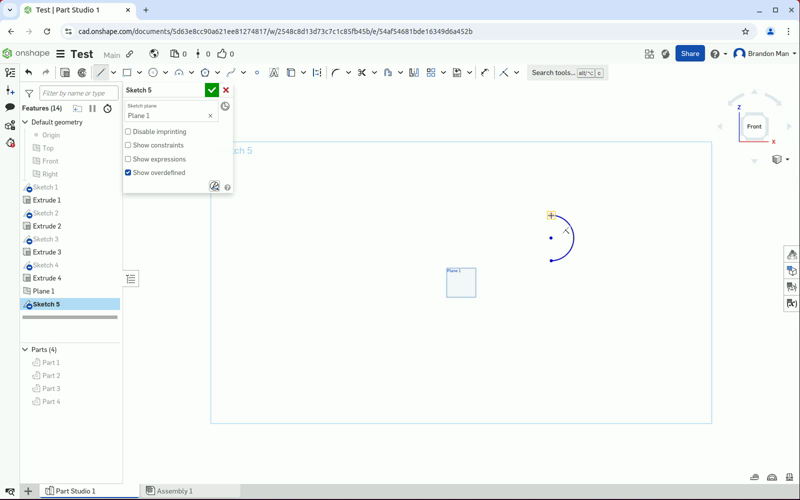
click(551, 215)
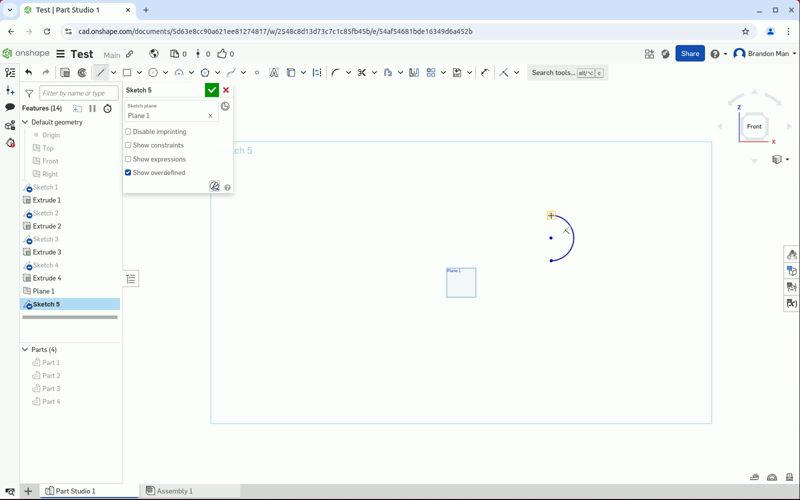
key_down(shift)
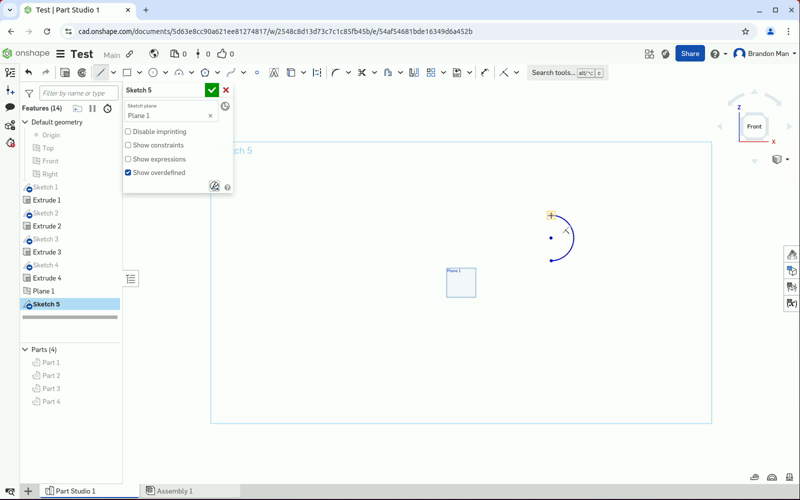
mouse_move(581, 215)
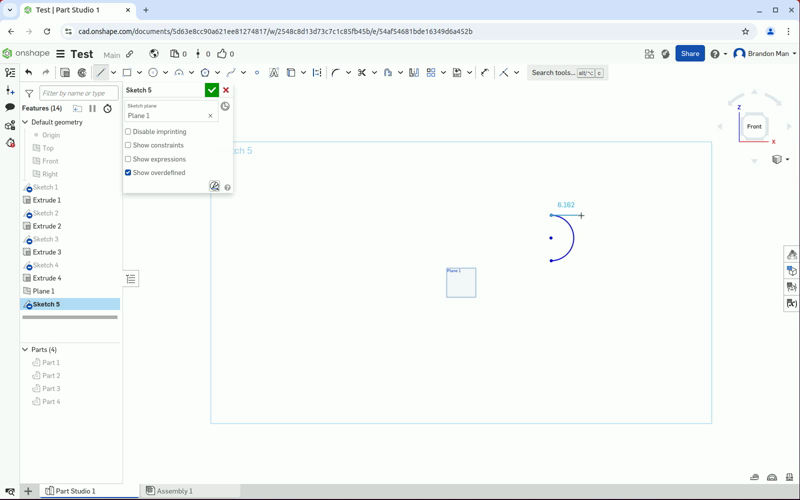
mouse_move(551, 219)
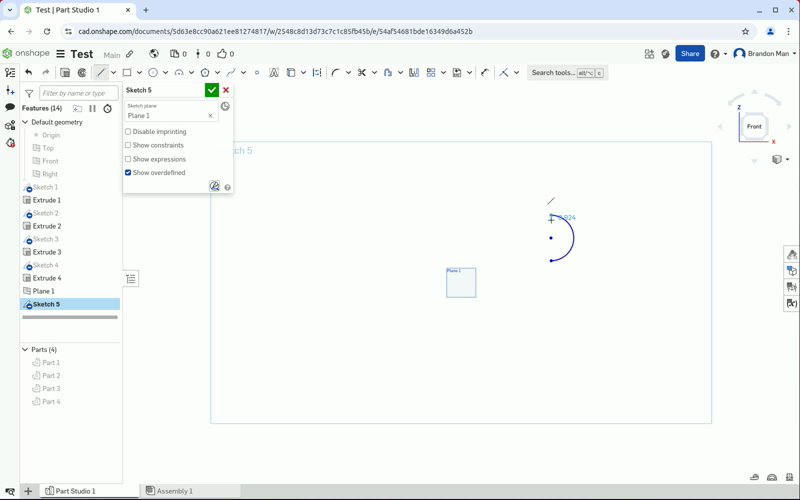
scroll(6)
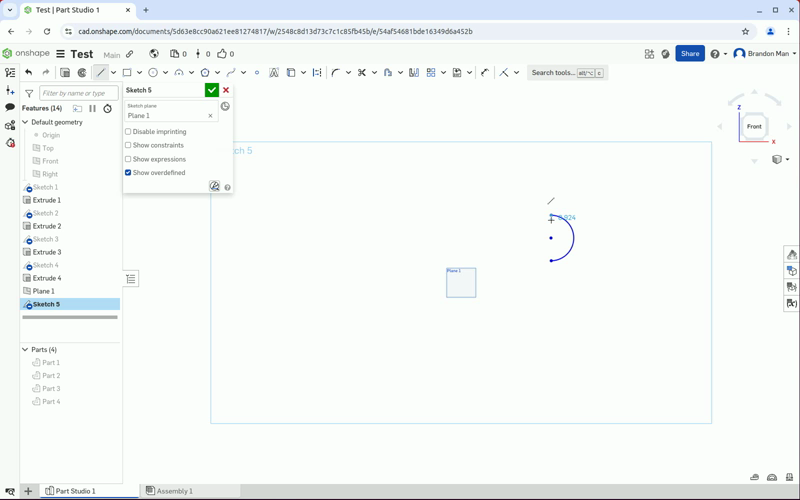
scroll(6)
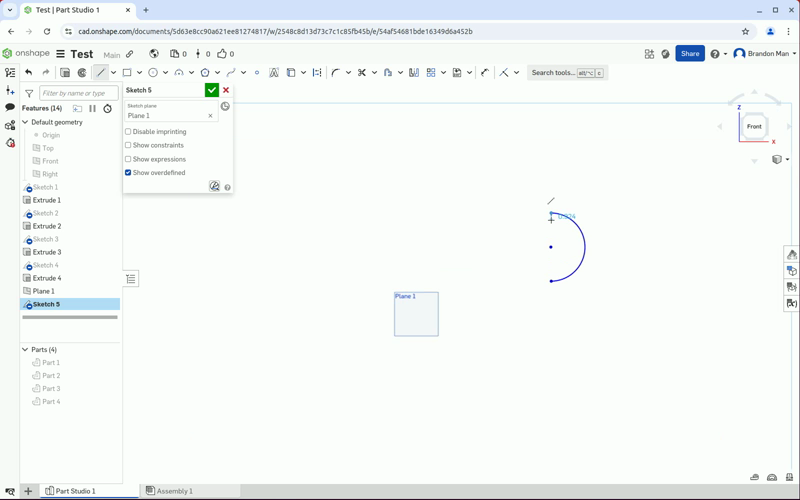
scroll(6)
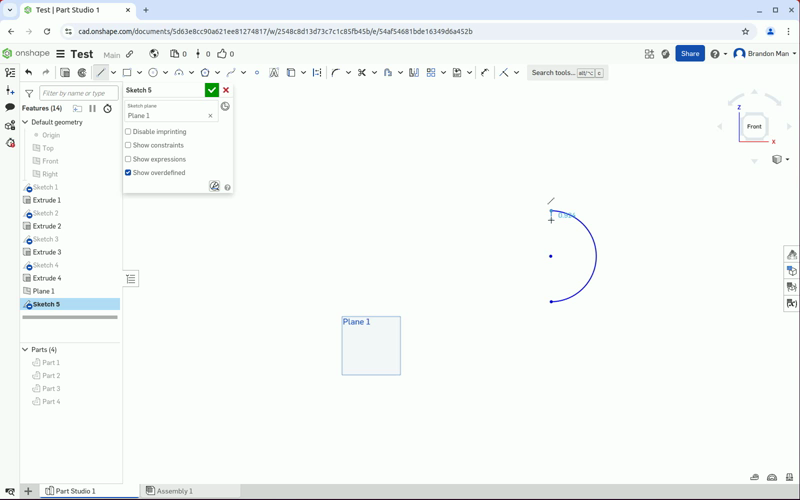
scroll(6)
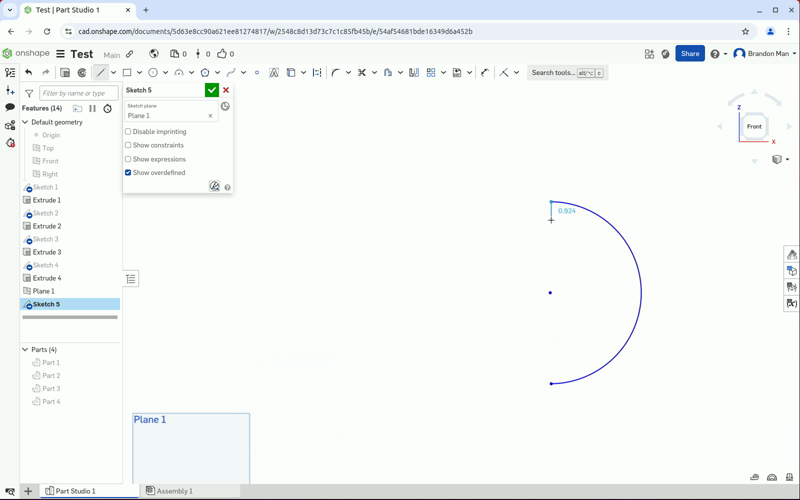
scroll(6)
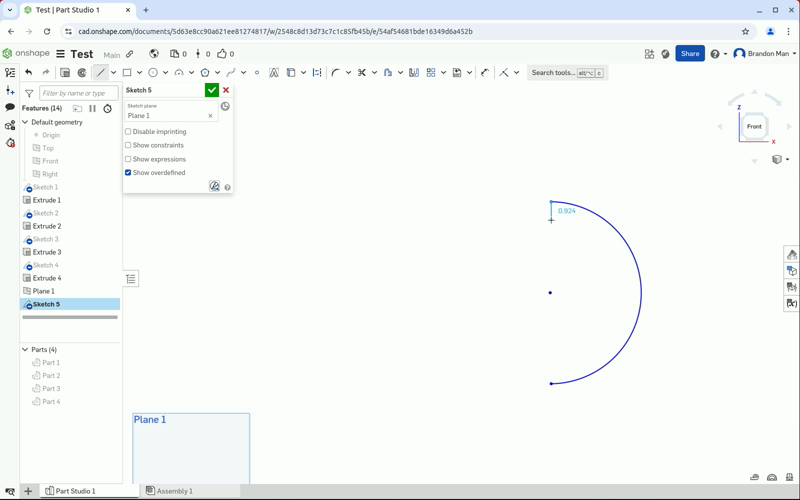
scroll(6)
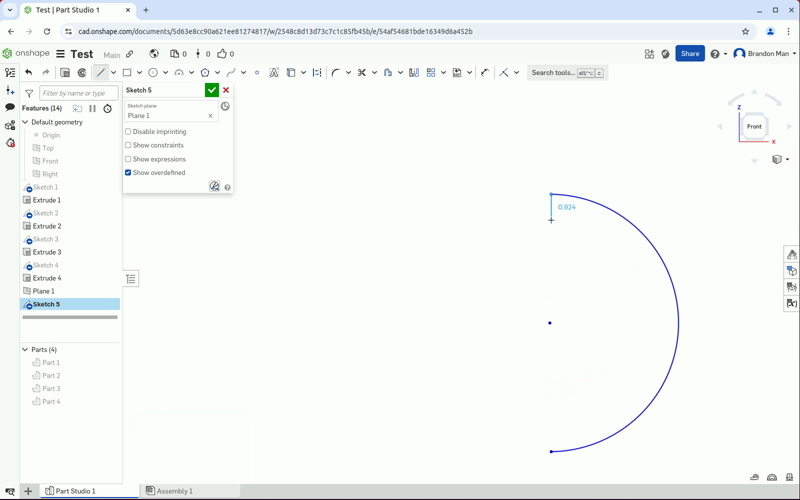
scroll(6)
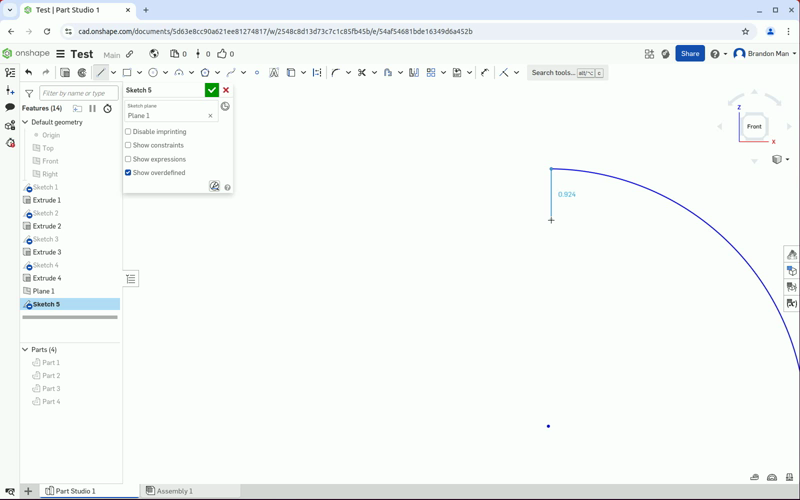
click(551, 219)
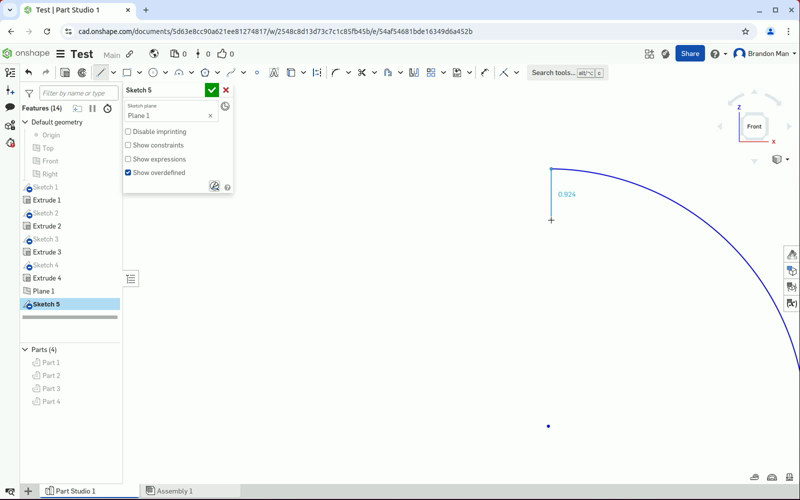
scroll(-6)
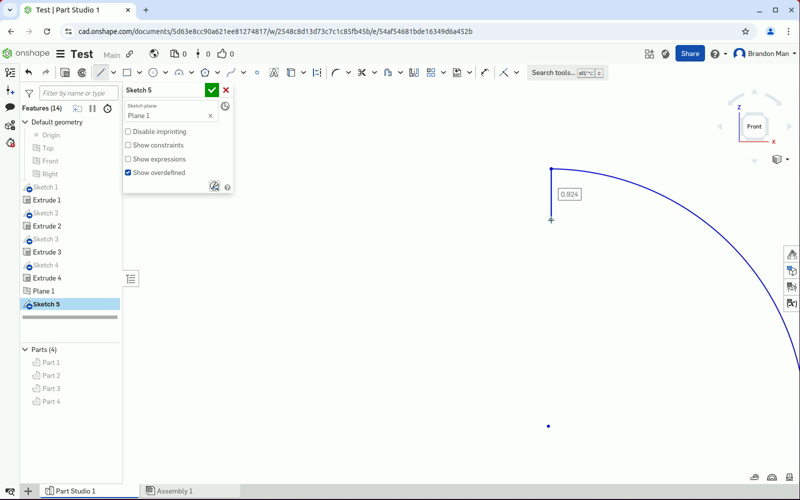
scroll(-6)
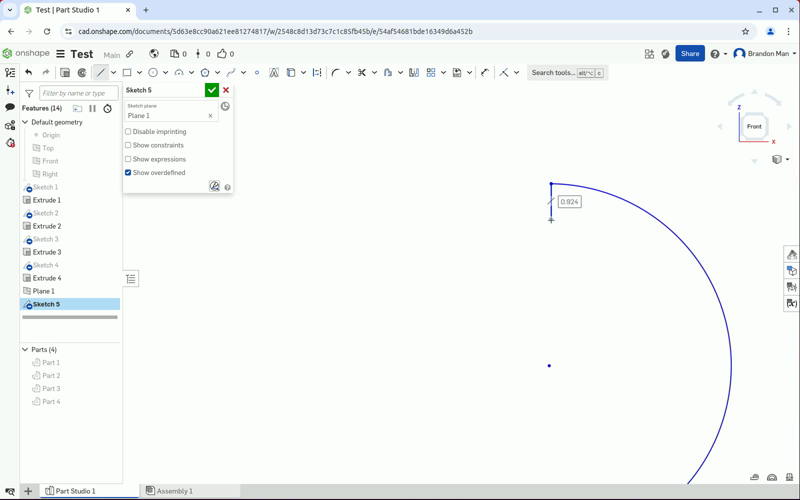
scroll(-6)
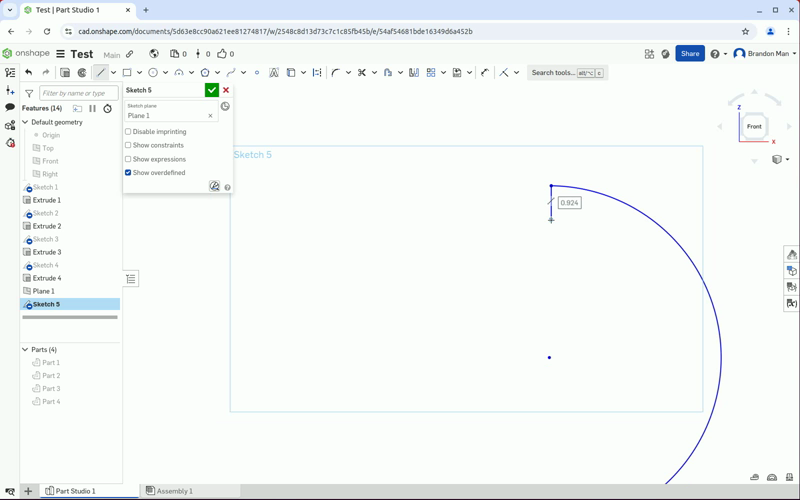
scroll(-6)
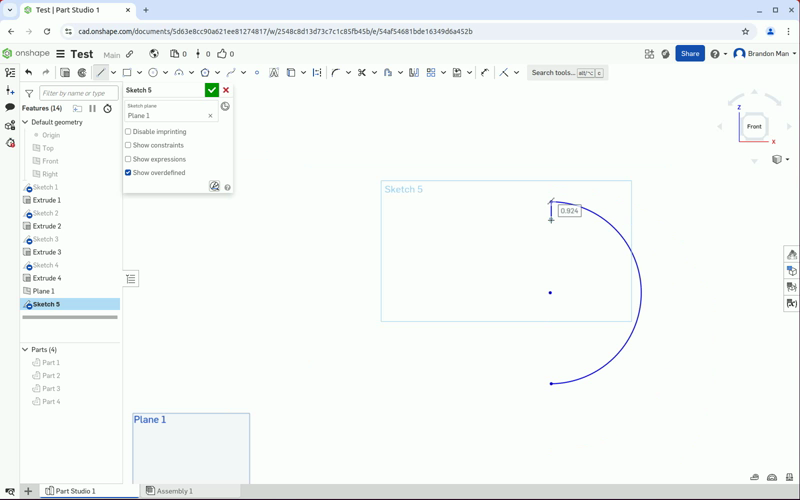
scroll(-6)
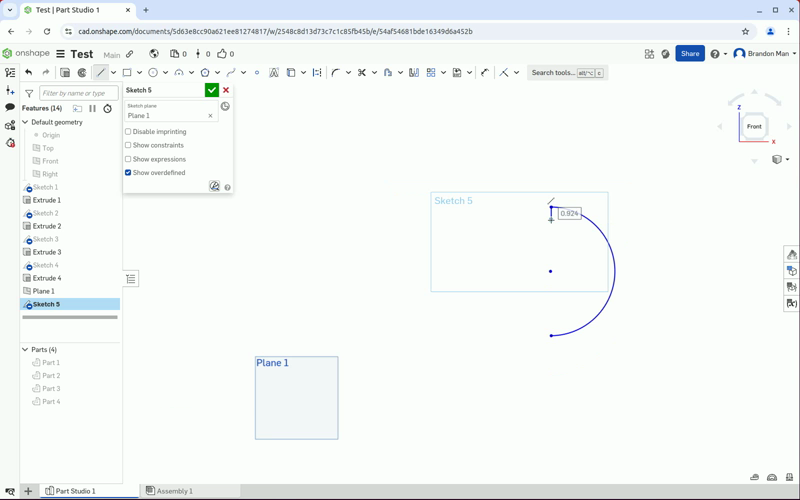
scroll(-6)
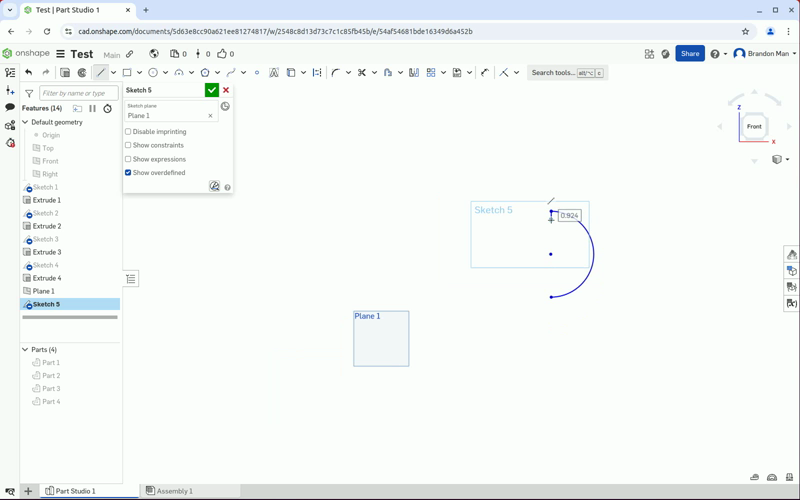
scroll(-6)
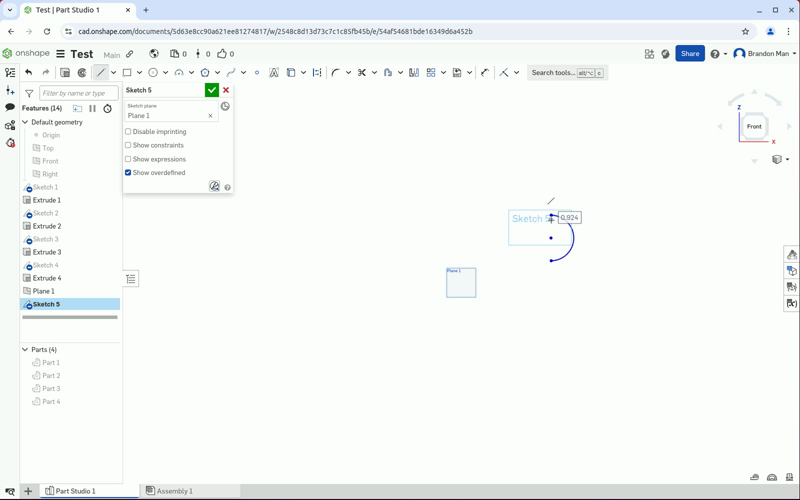
key_up(shift)
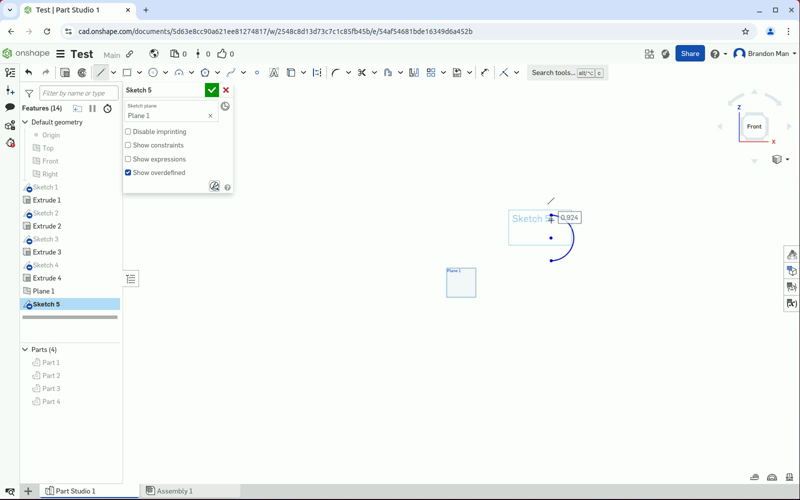
key(esc)
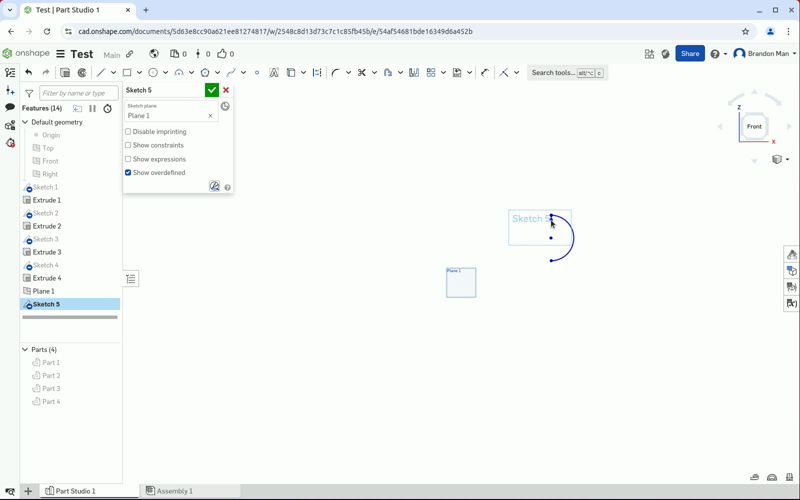
key(a)
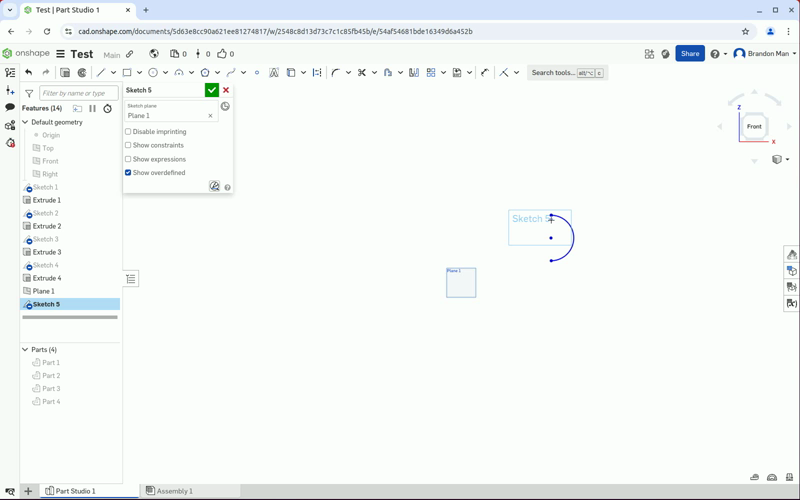
mouse_move(551, 219)
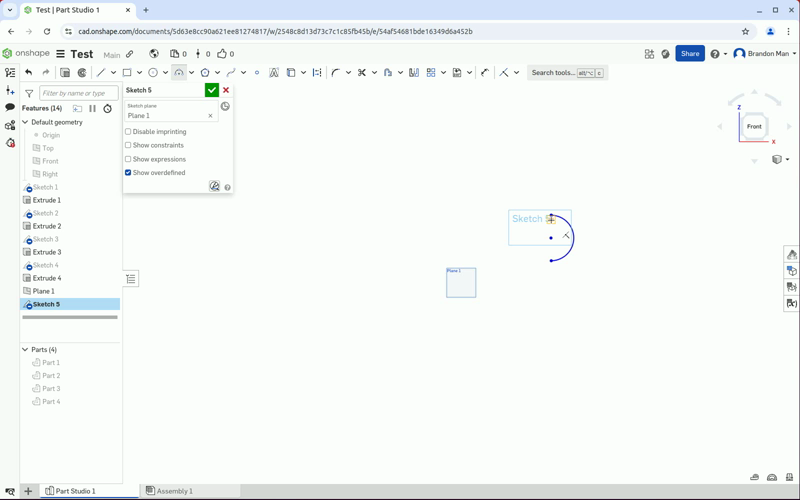
click(551, 219)
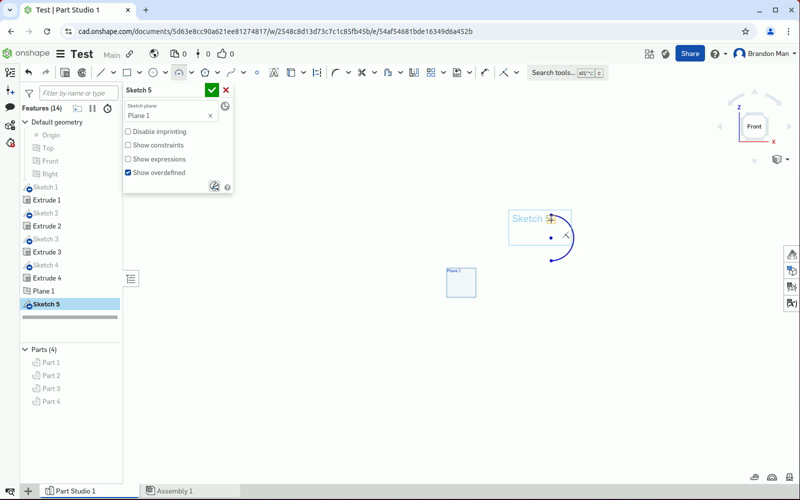
key_down(shift)
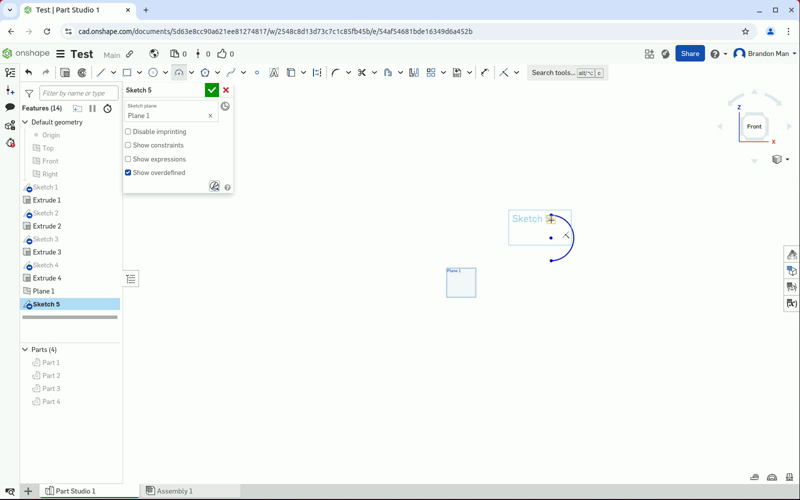
mouse_move(551, 255)
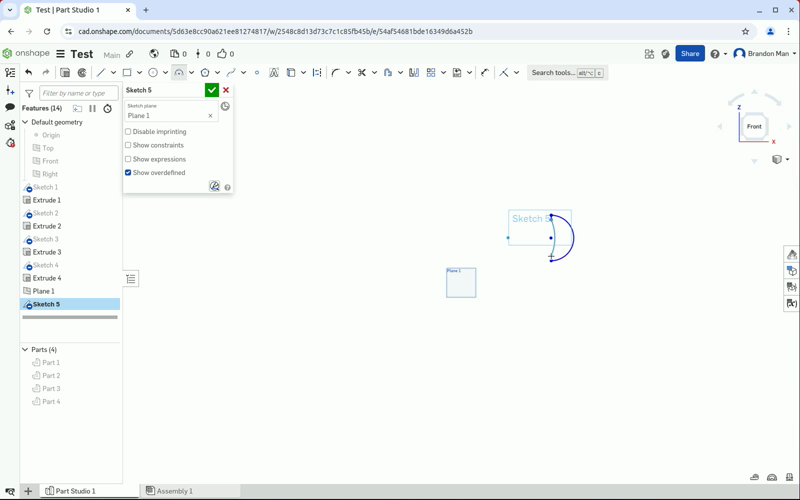
click(551, 255)
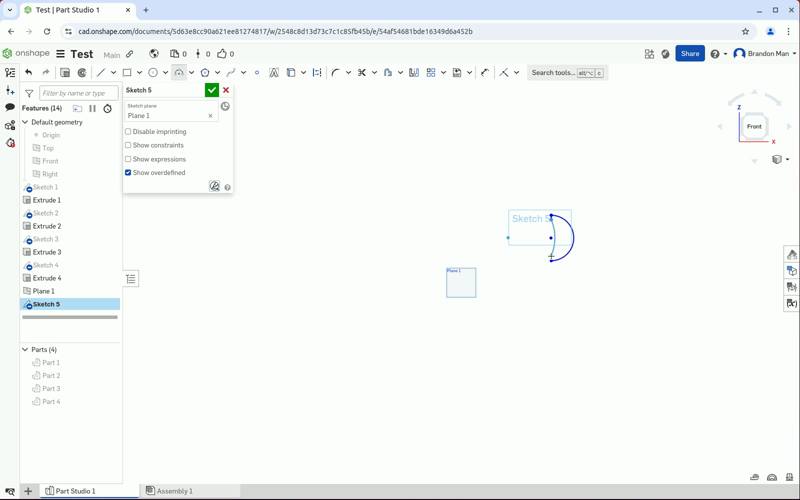
mouse_move(569, 237)
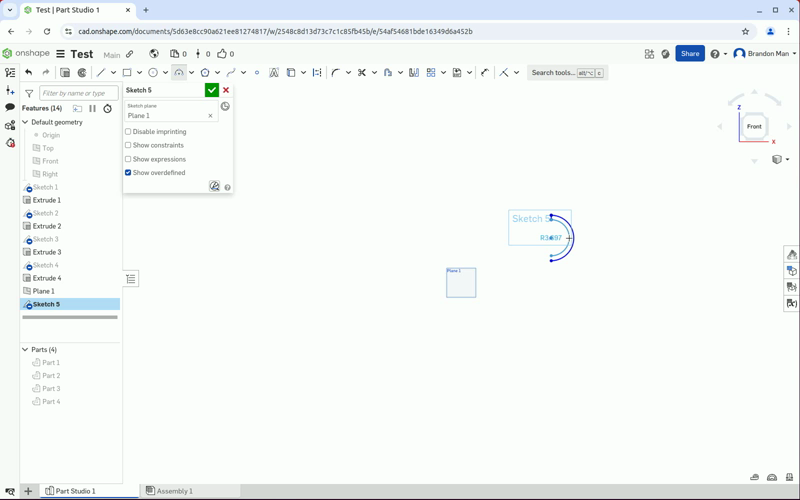
click(569, 237)
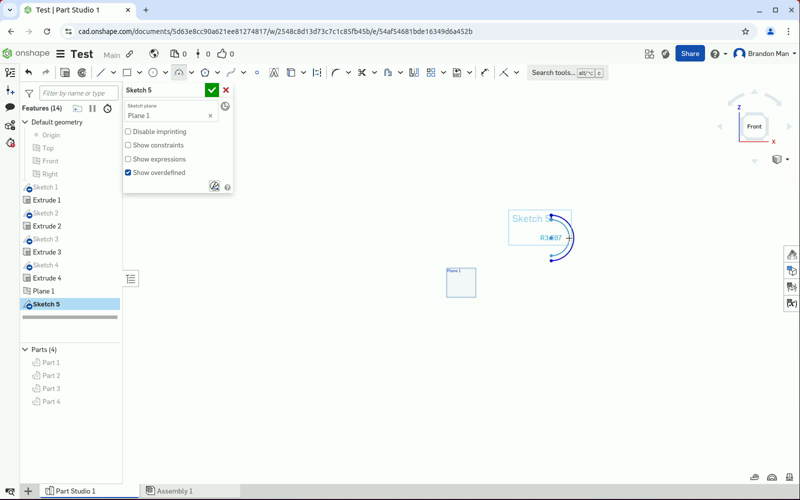
key_up(shift)
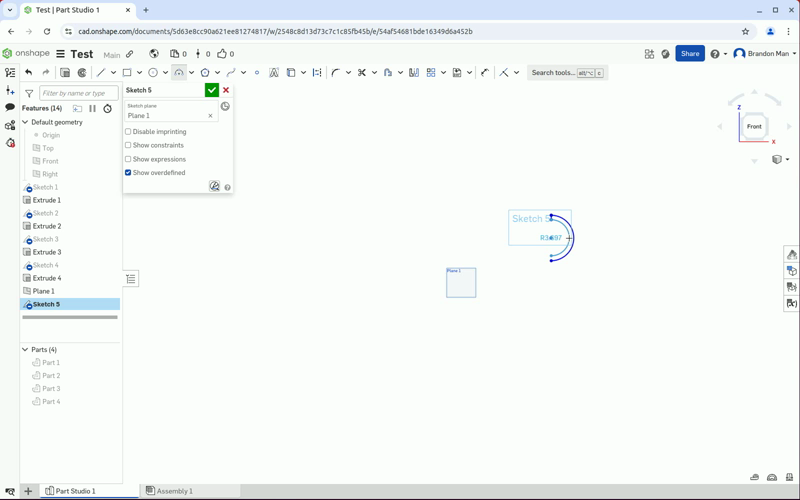
key(esc)
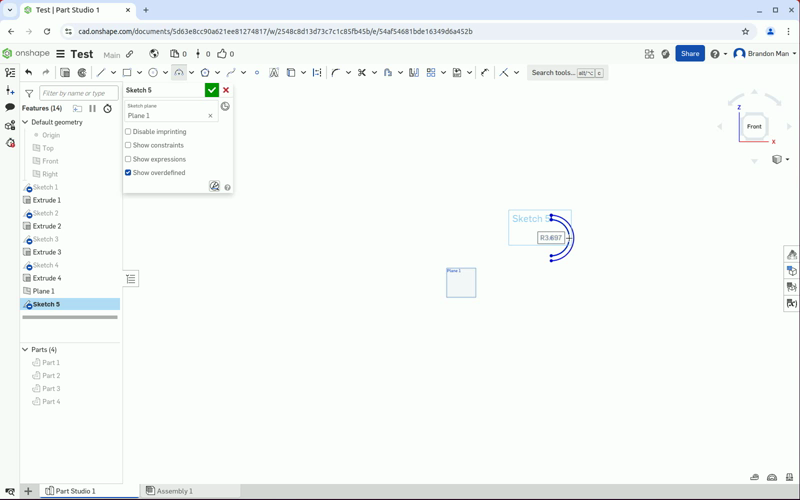
key(l)
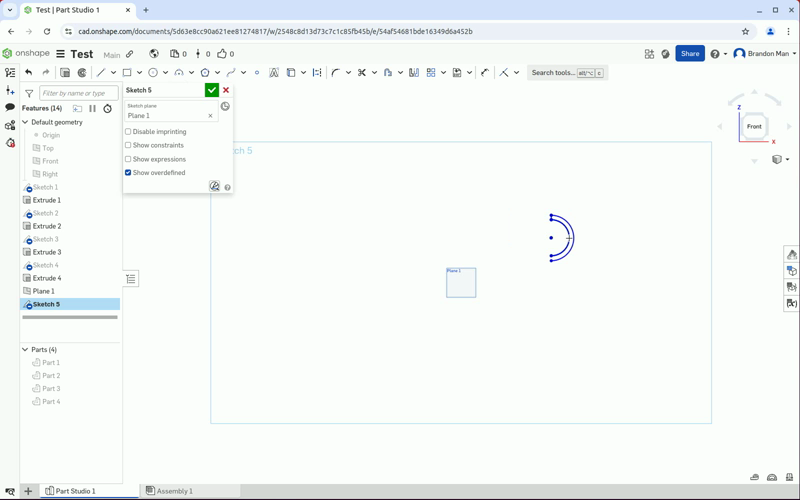
mouse_move(551, 255)
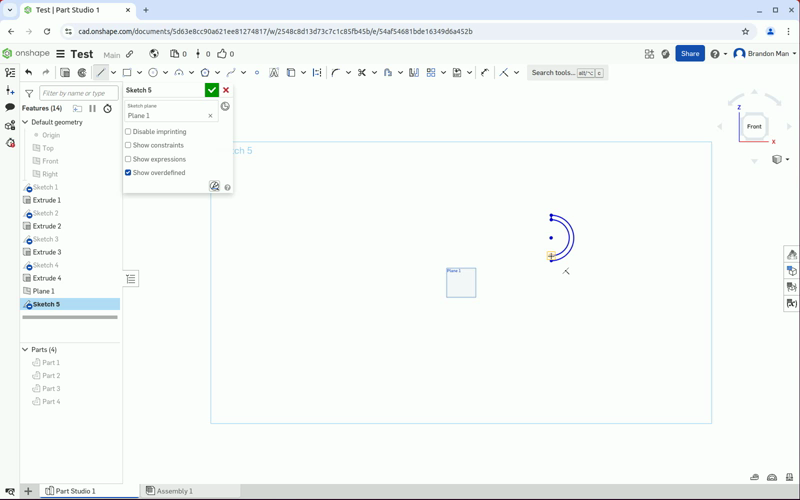
click(551, 255)
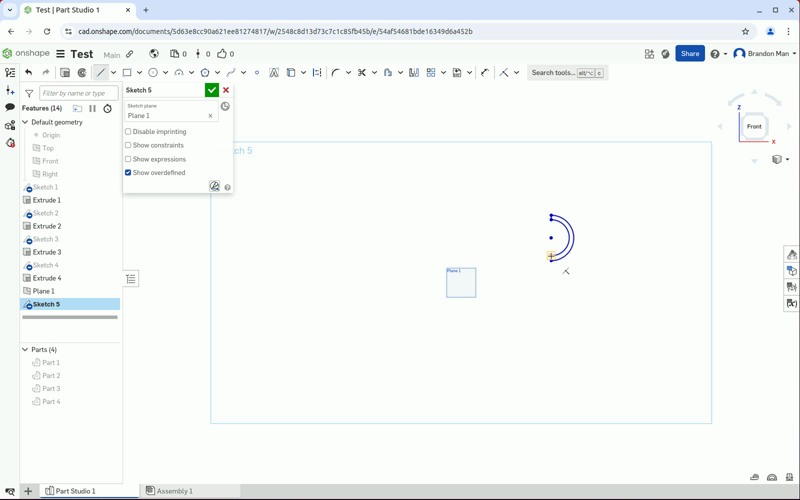
mouse_move(581, 255)
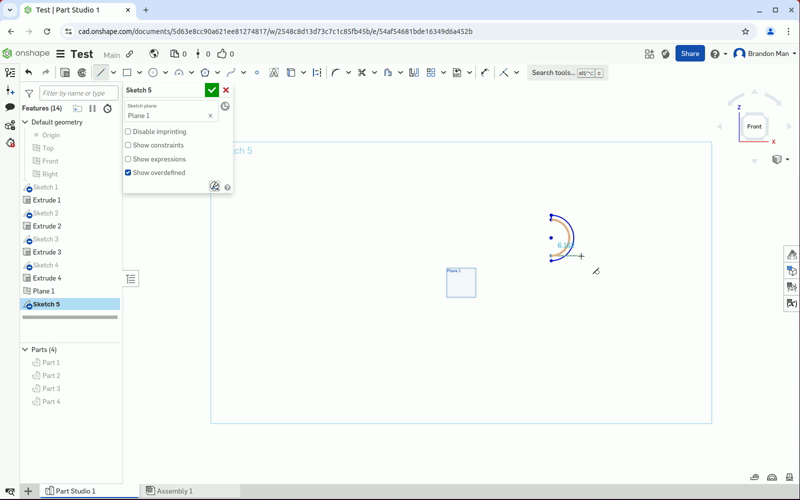
key_down(shift)
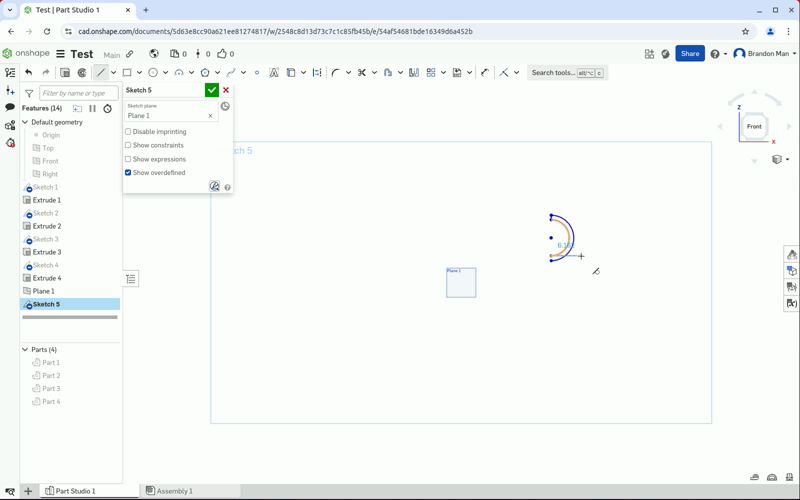
mouse_move(551, 260)
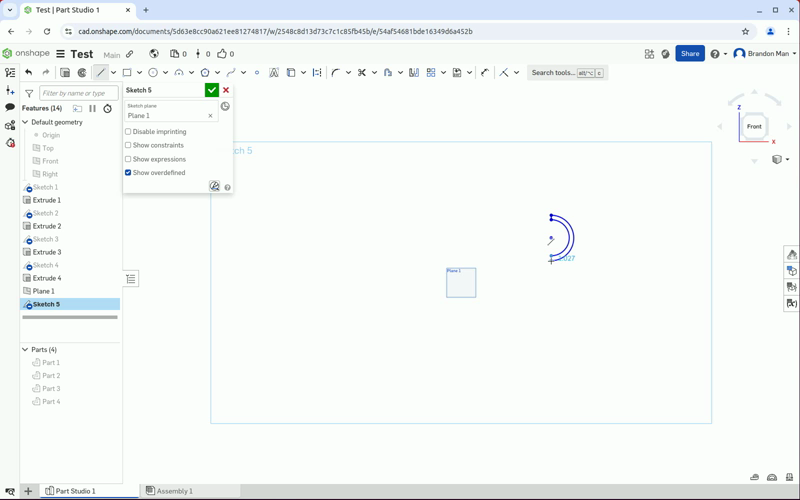
scroll(6)
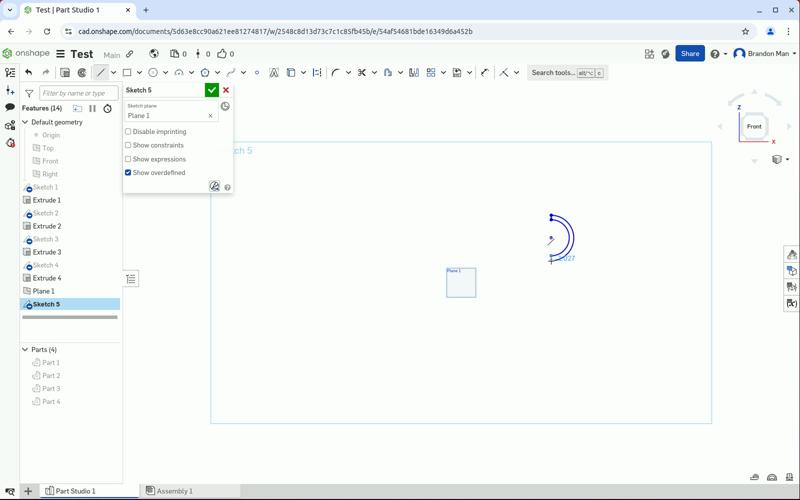
scroll(6)
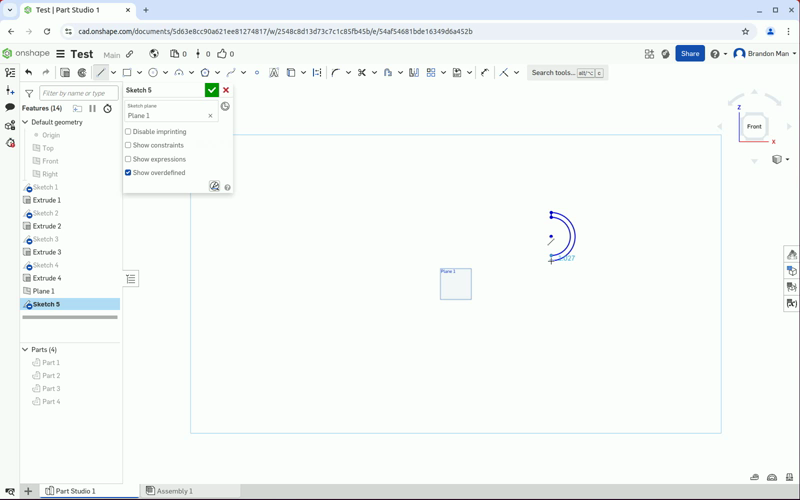
scroll(6)
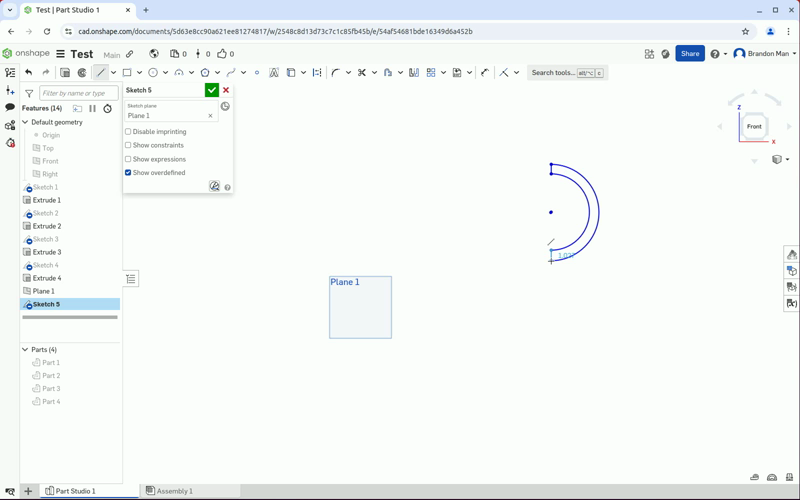
scroll(6)
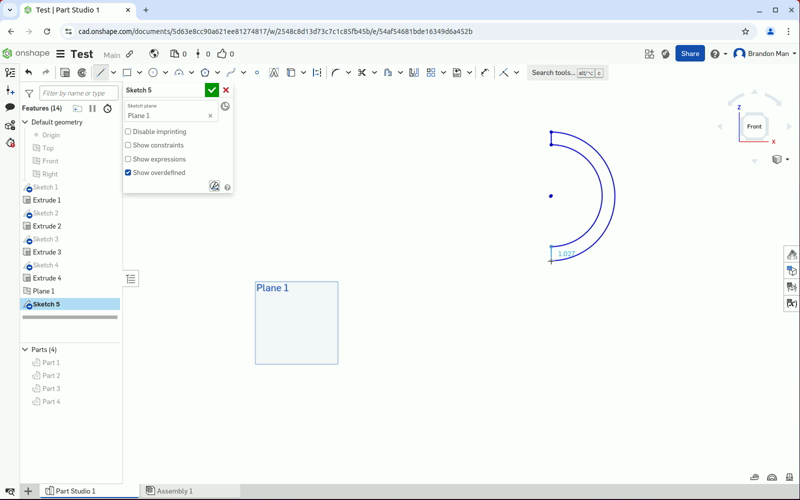
scroll(6)
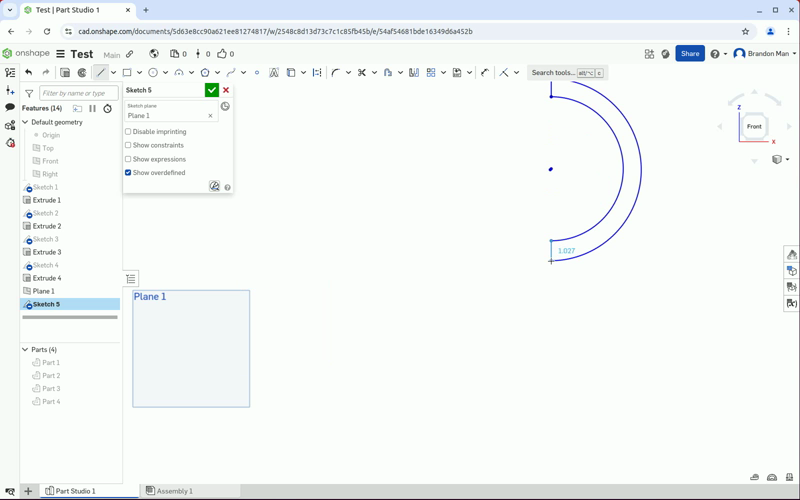
scroll(6)
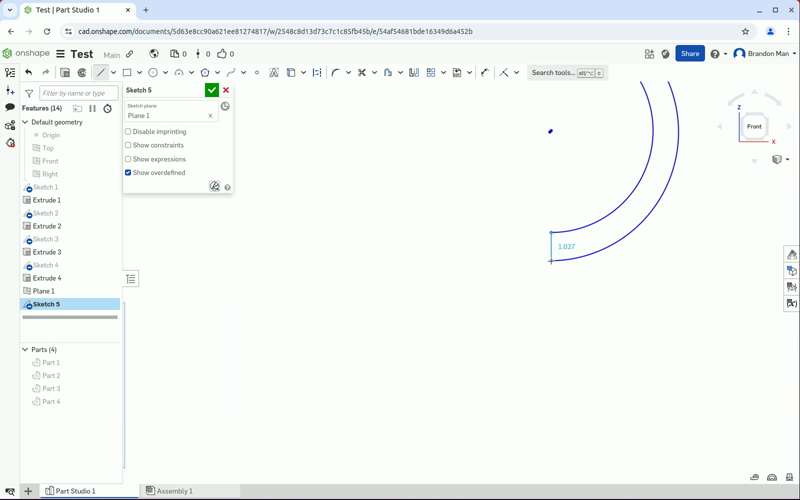
scroll(6)
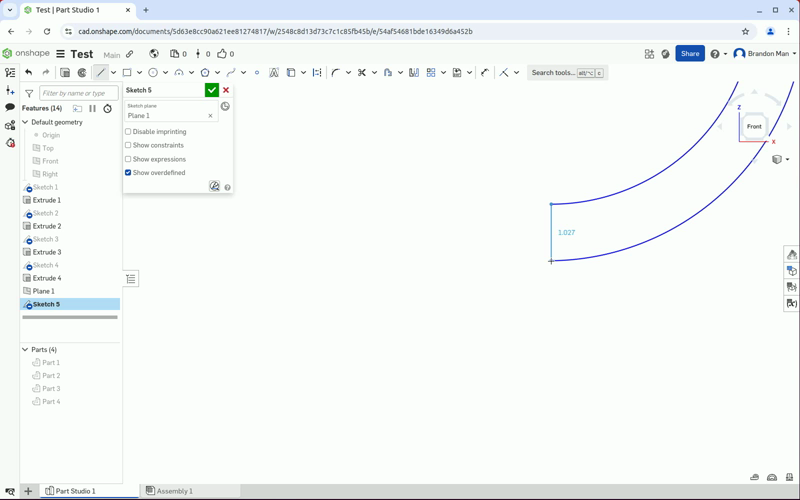
key_up(shift)
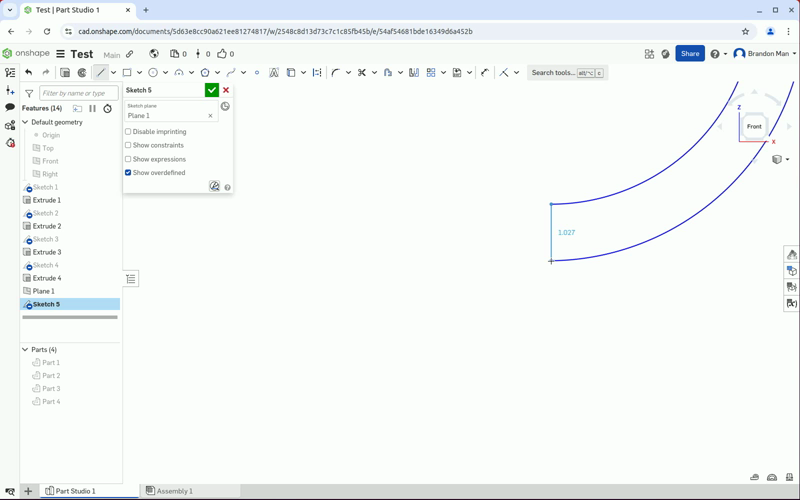
click(551, 260)
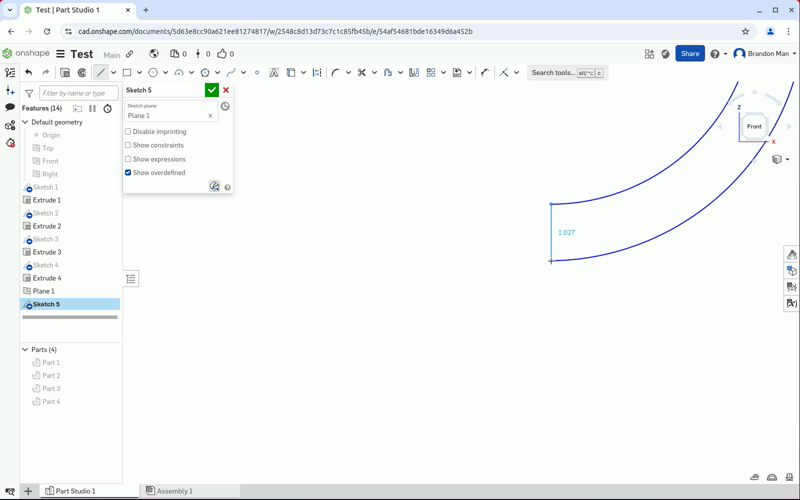
scroll(-6)
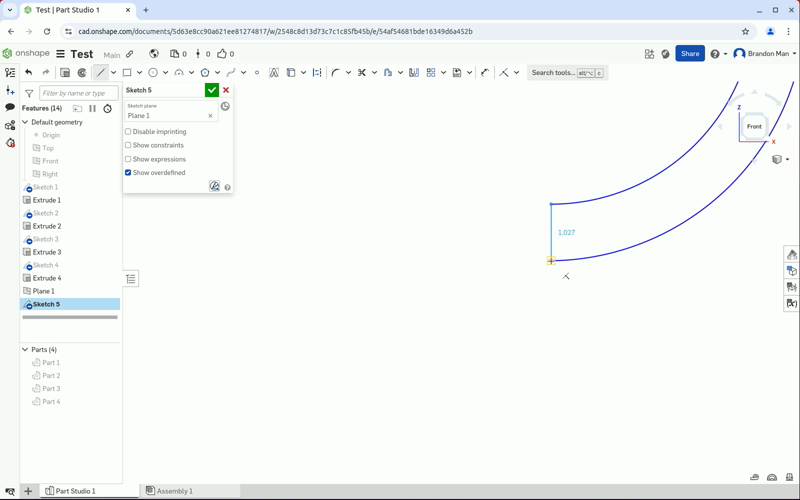
scroll(-6)
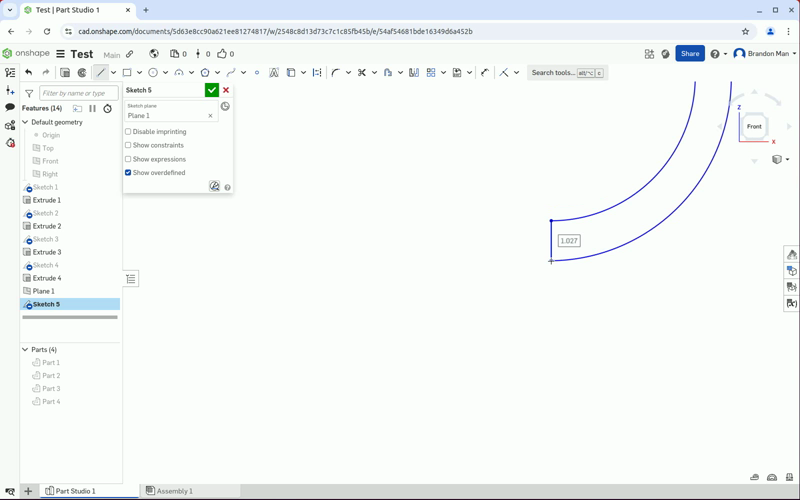
scroll(-6)
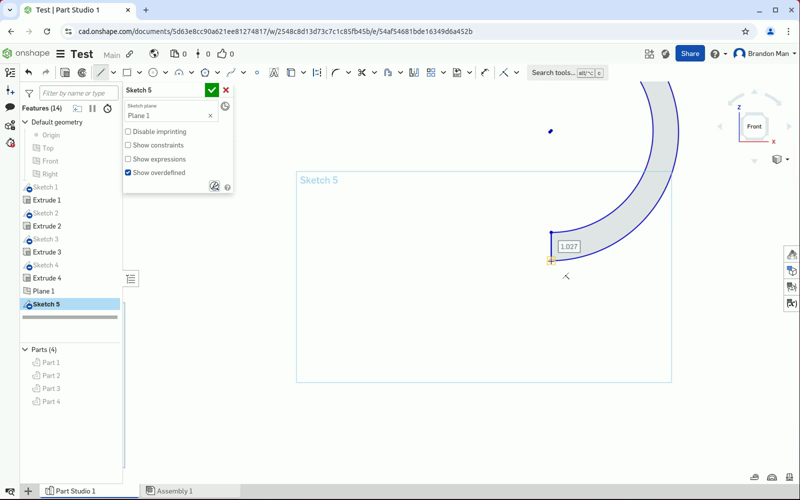
scroll(-6)
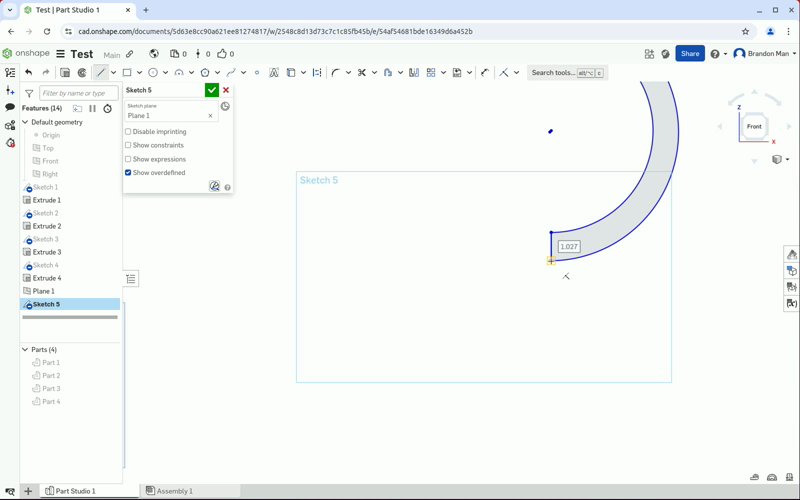
scroll(-6)
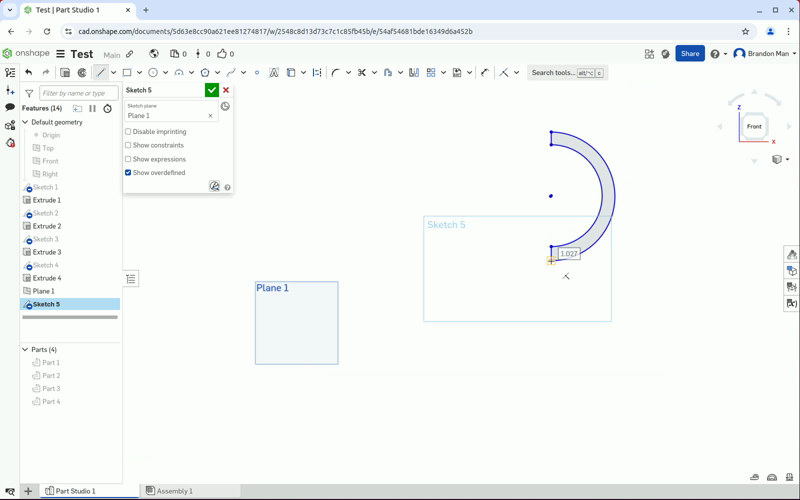
scroll(-6)
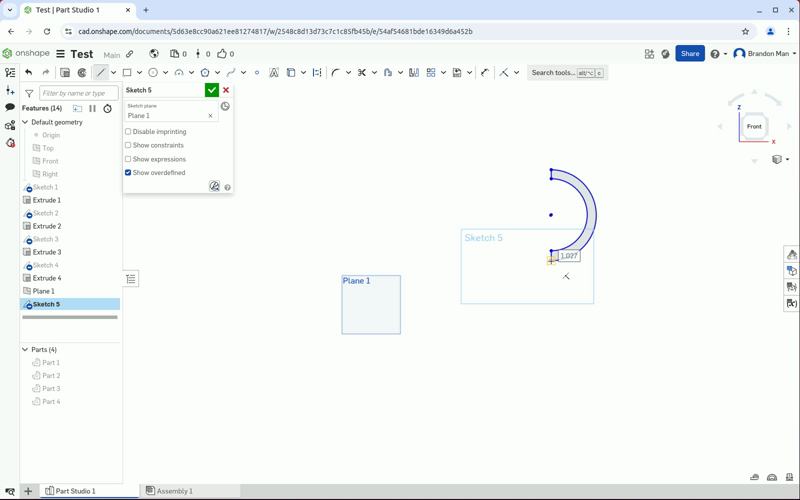
scroll(-6)
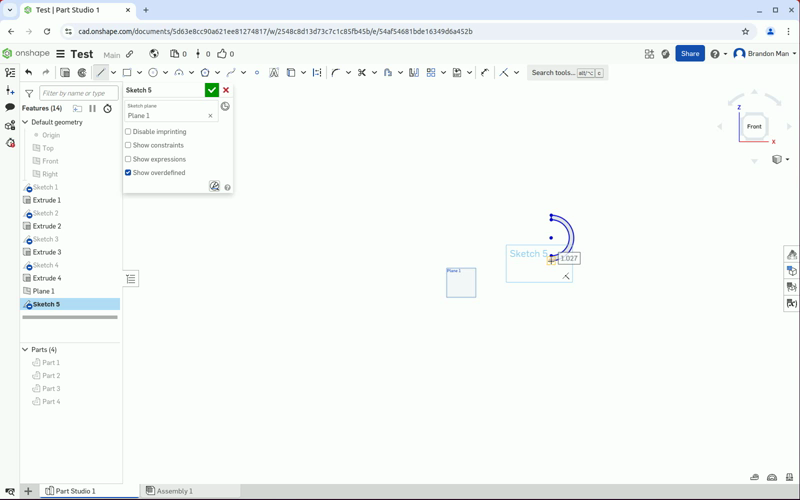
key(esc)
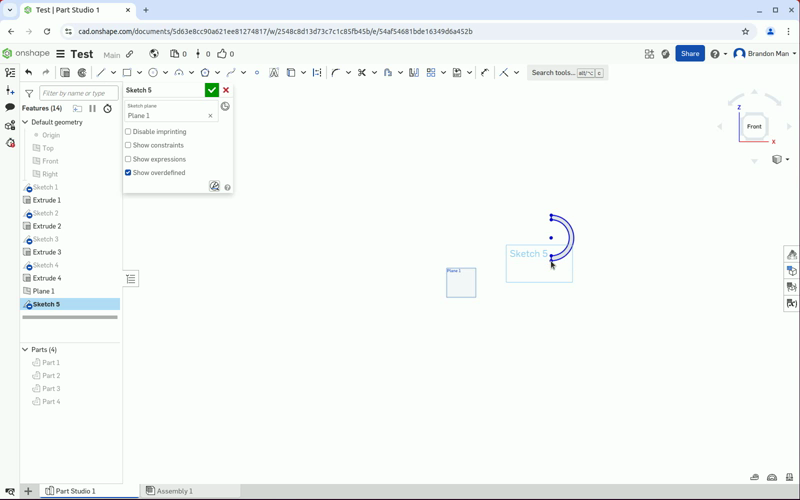
mouse_move(561, 220)
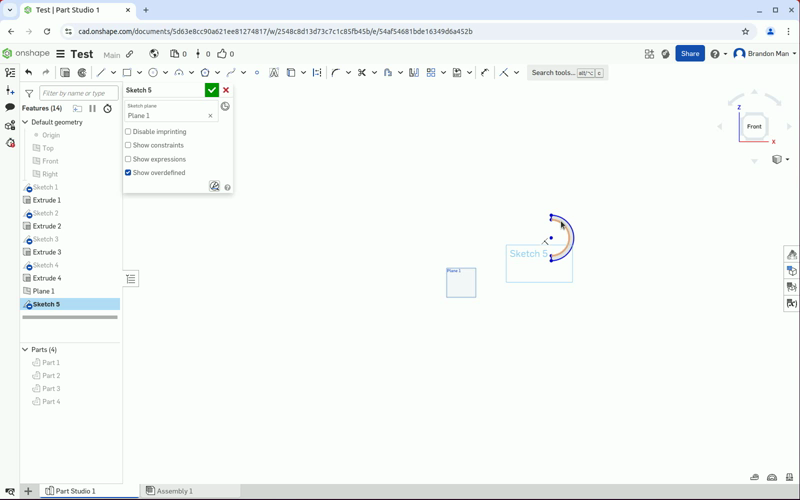
scroll(6)
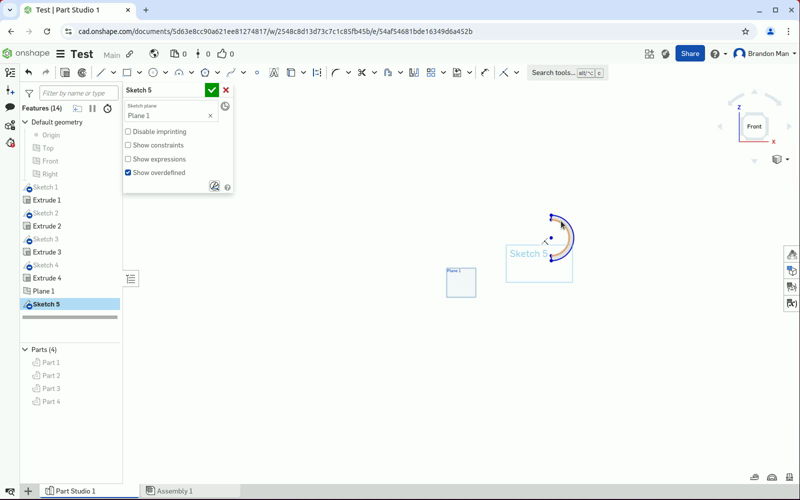
scroll(6)
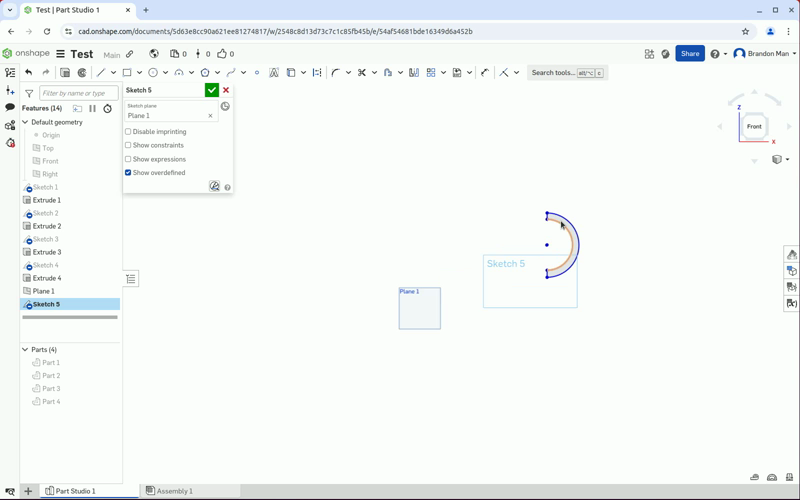
scroll(6)
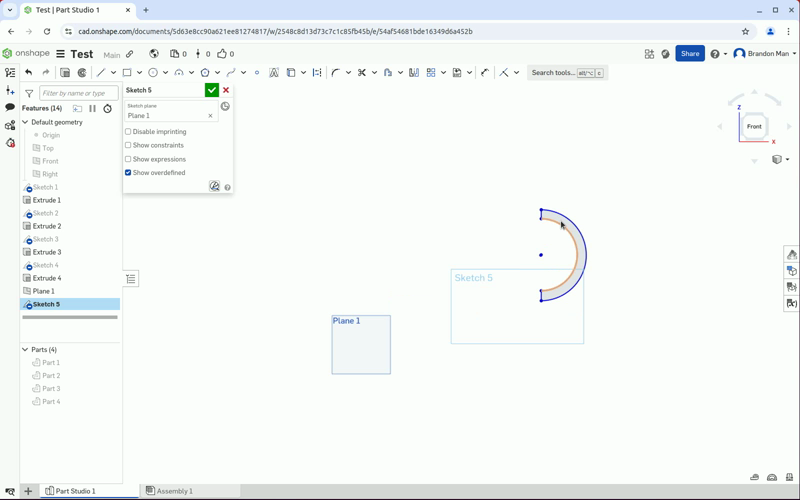
scroll(6)
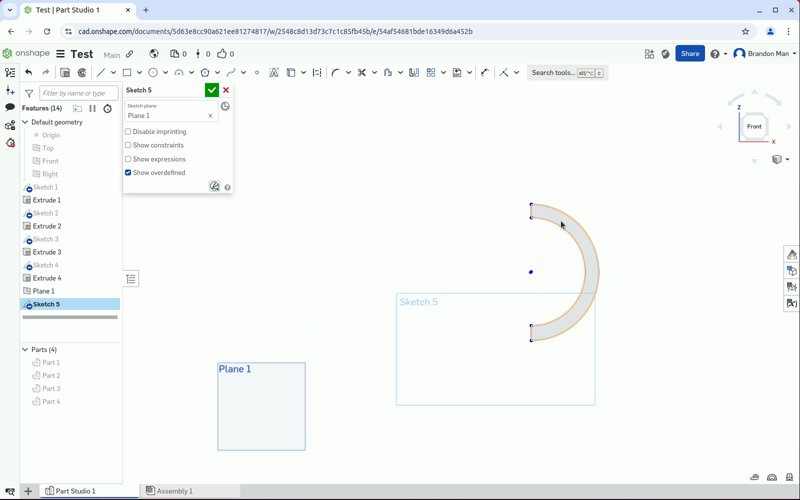
scroll(6)
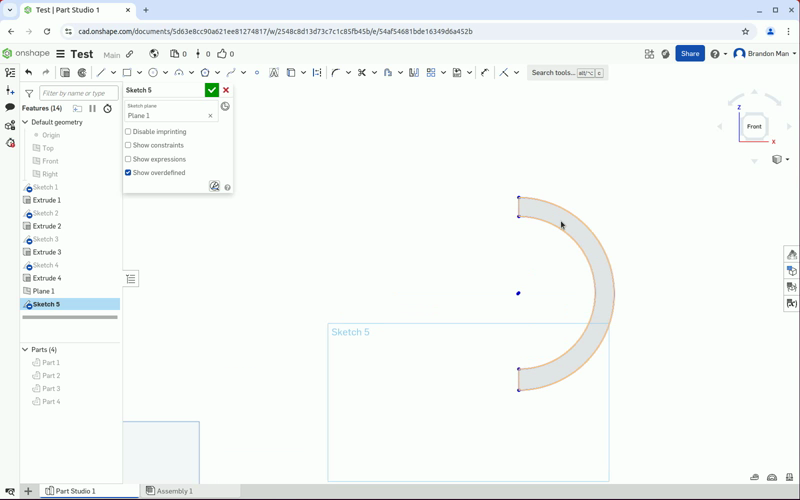
scroll(6)
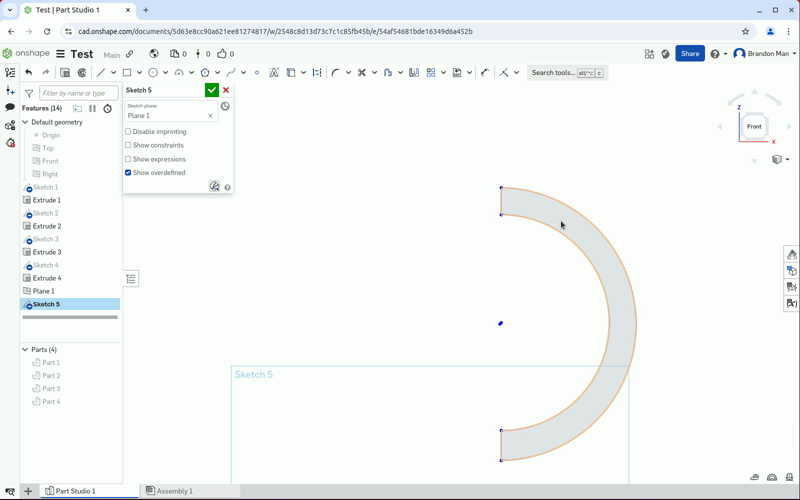
scroll(6)
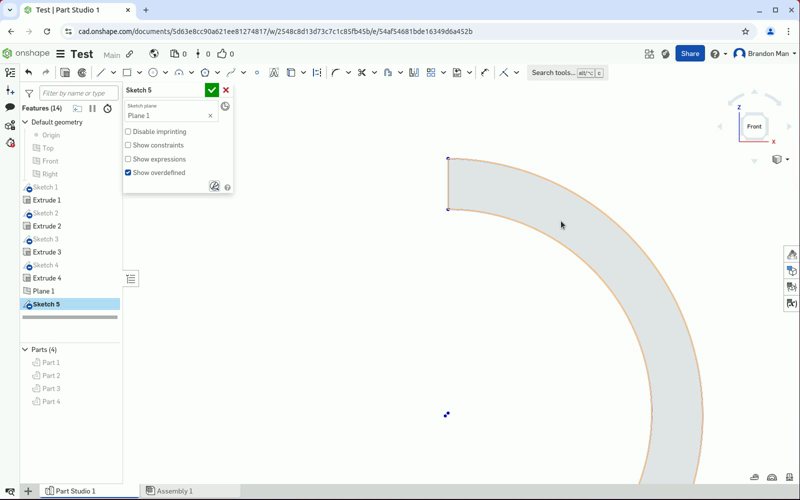
click(561, 220)
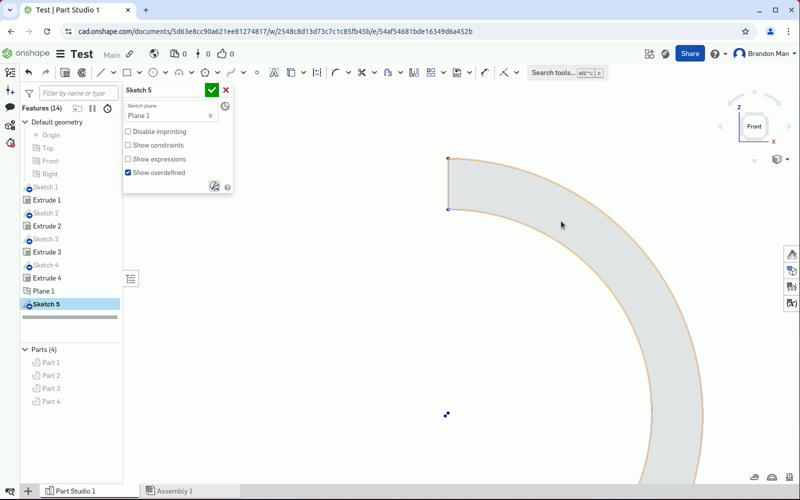
scroll(-6)
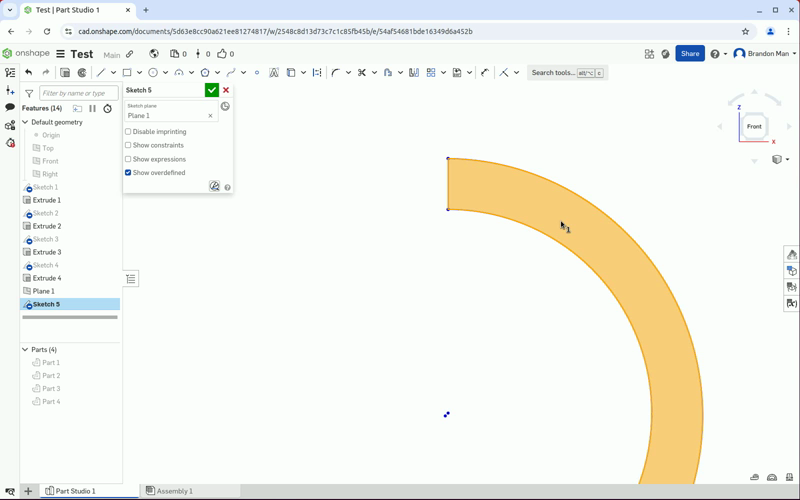
scroll(-6)
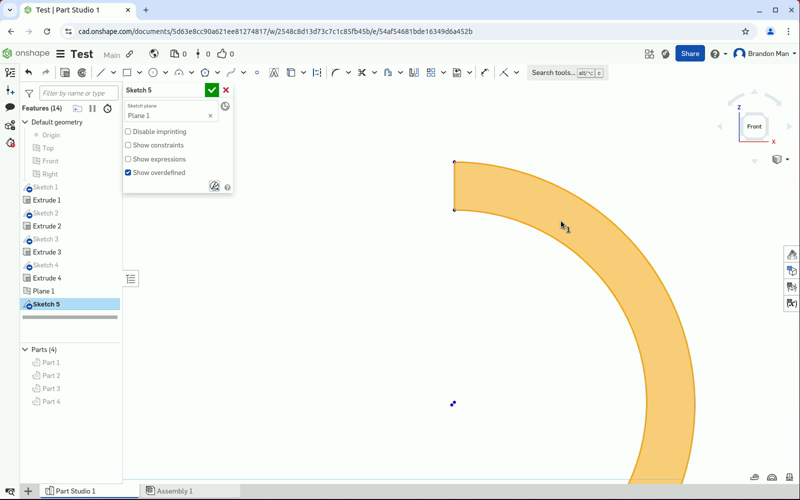
scroll(-6)
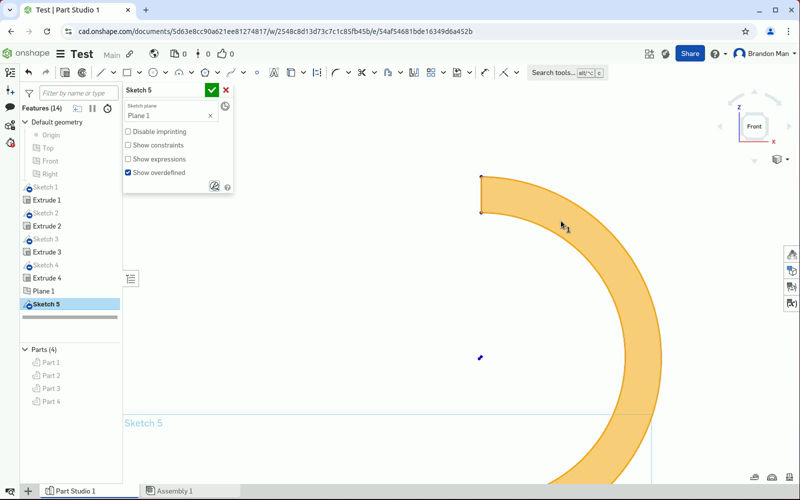
scroll(-6)
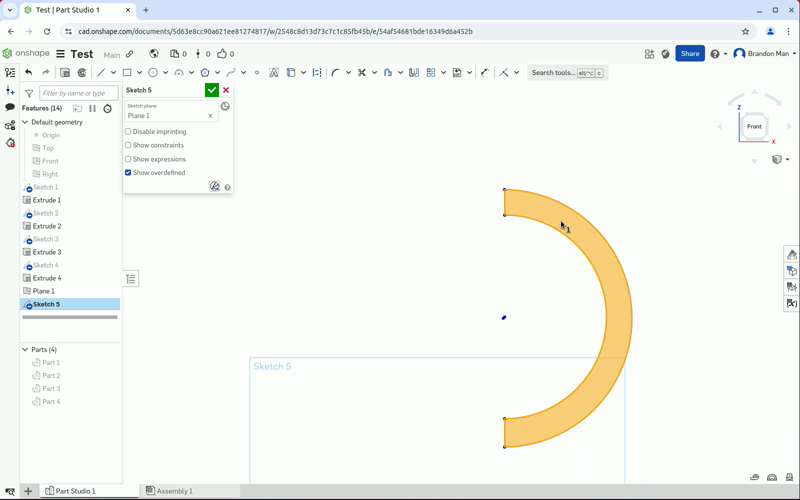
scroll(-6)
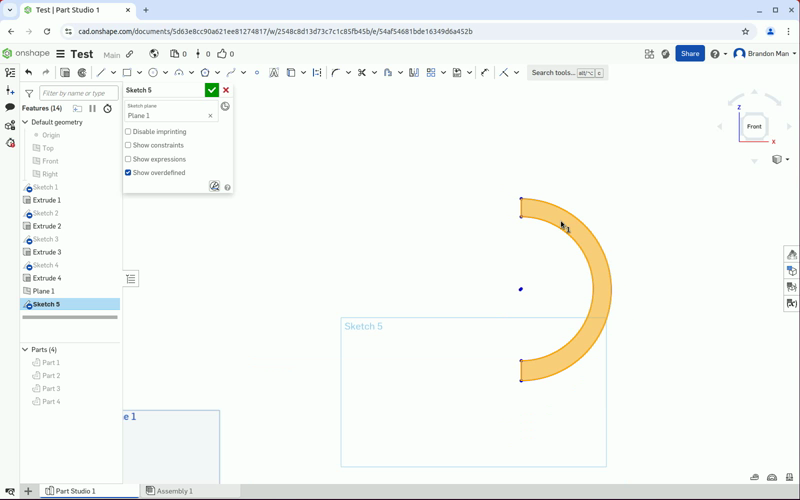
scroll(-6)
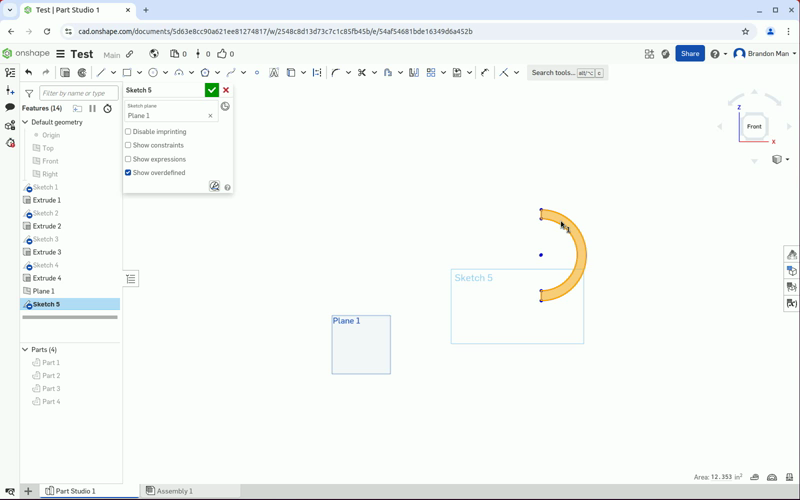
scroll(-6)
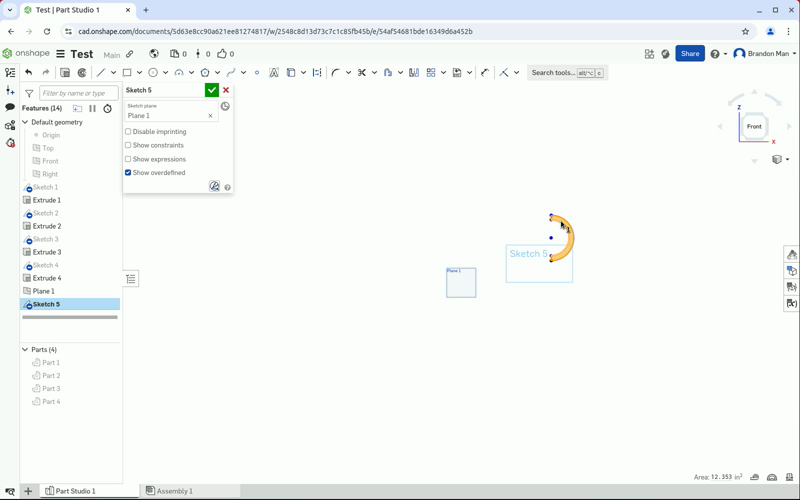
mouse_move(73, 352)
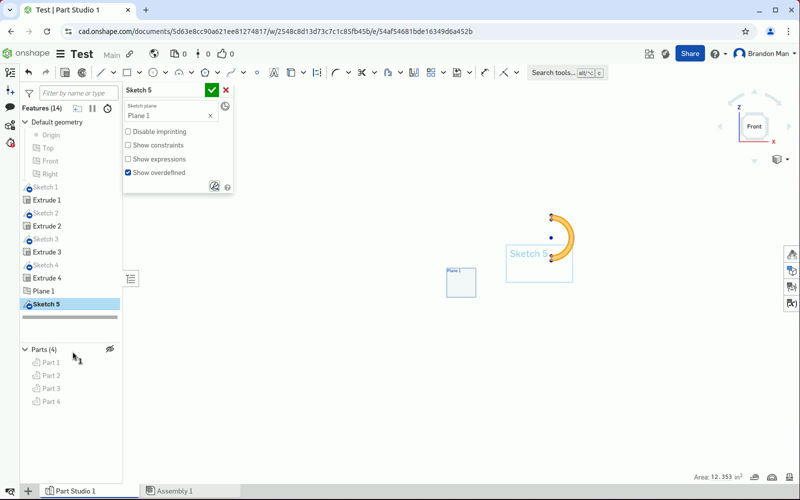
key(shift+y)
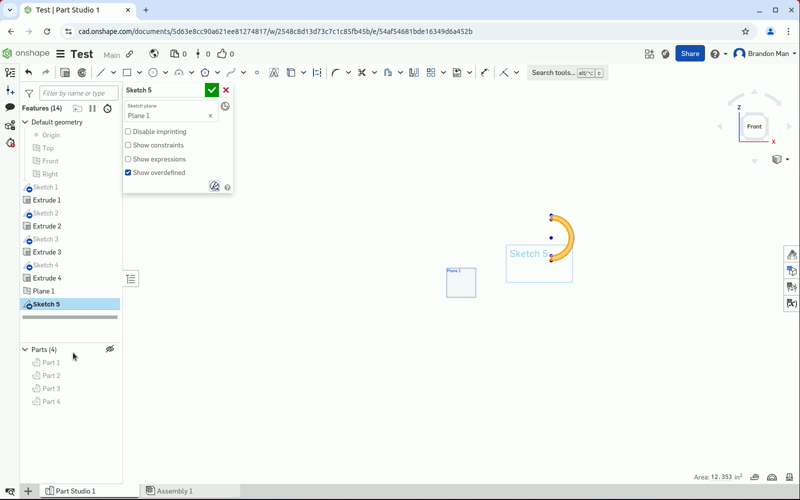
key(shift+e)
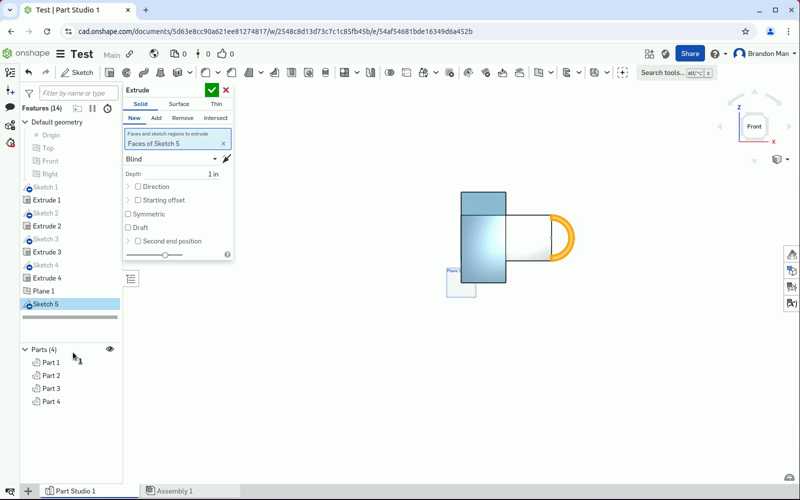
mouse_move(143, 106)
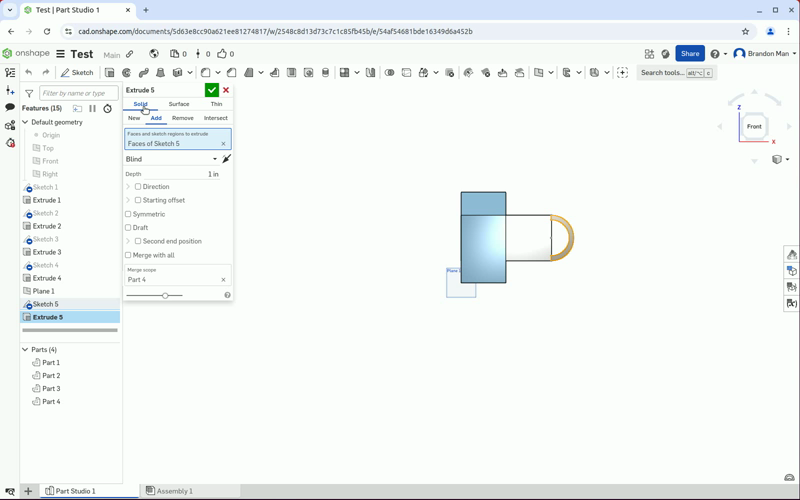
click(143, 106)
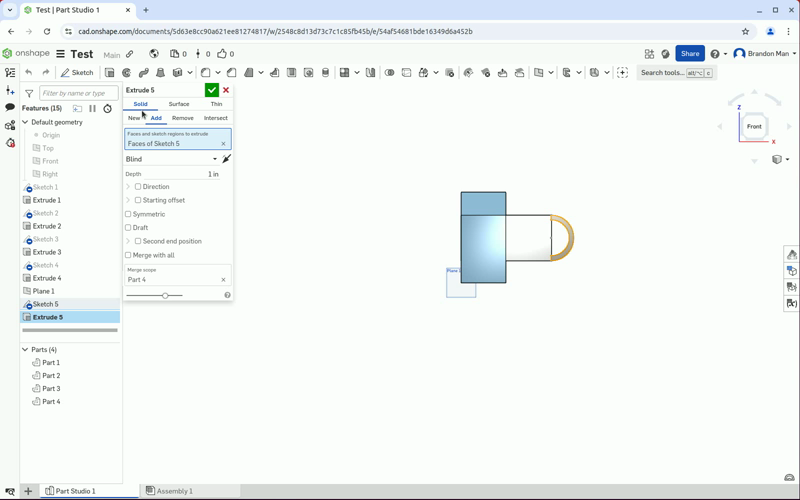
mouse_move(137, 120)
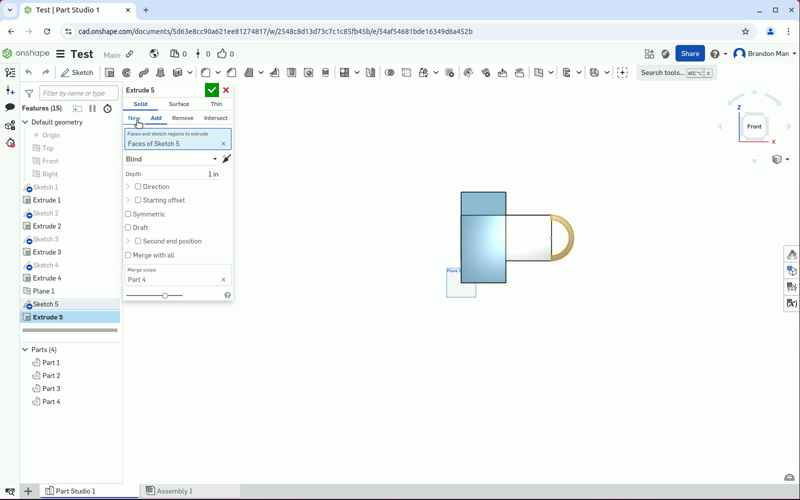
click(137, 120)
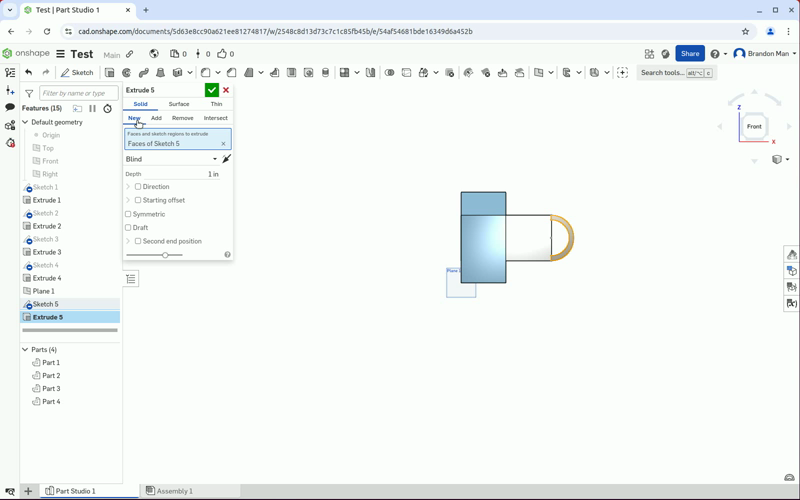
key(tab, 4)
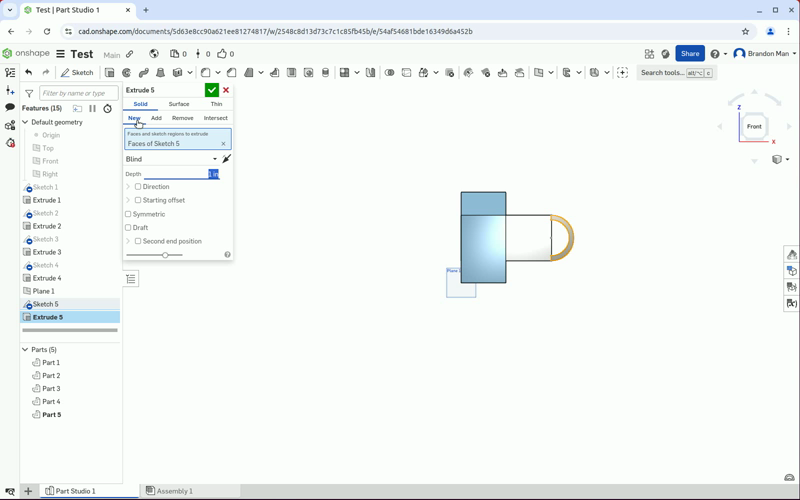
text(4.574)
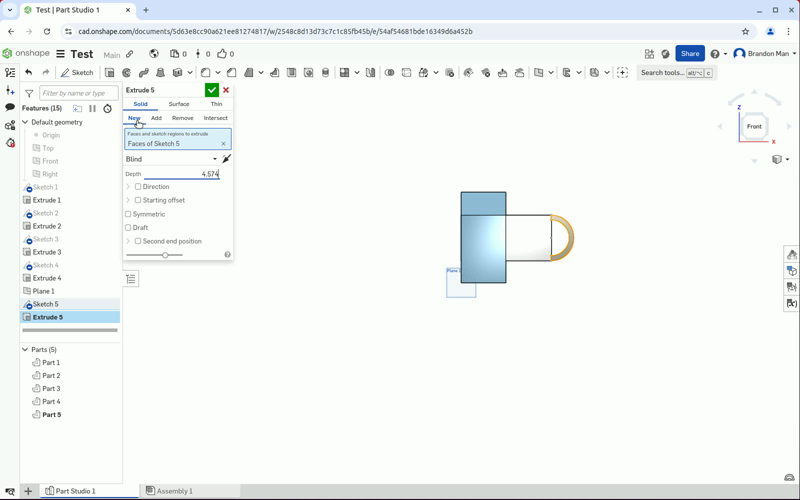
key(tab, 3)
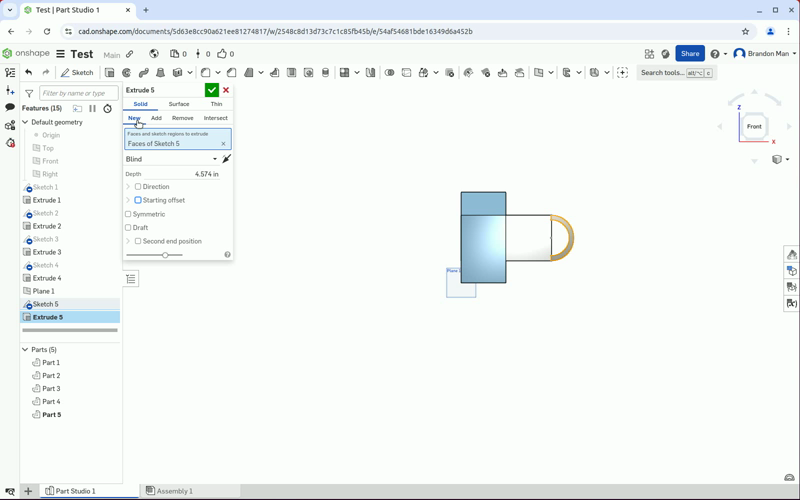
key(tab, 2)
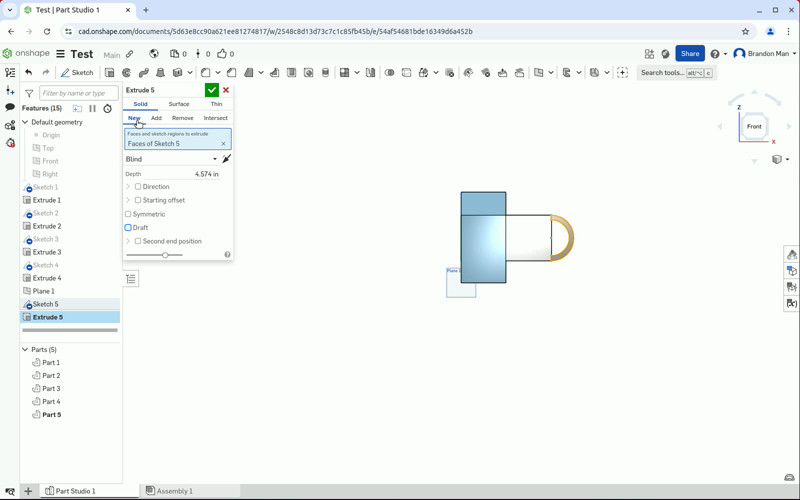
key(space)
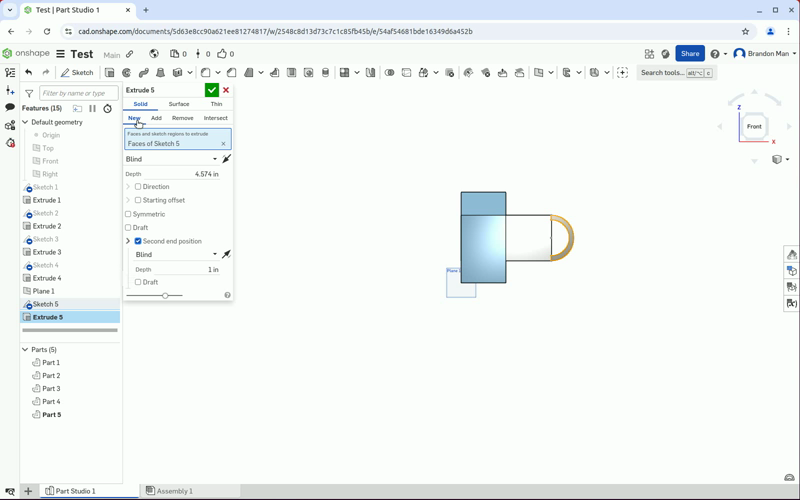
key(tab, 3)
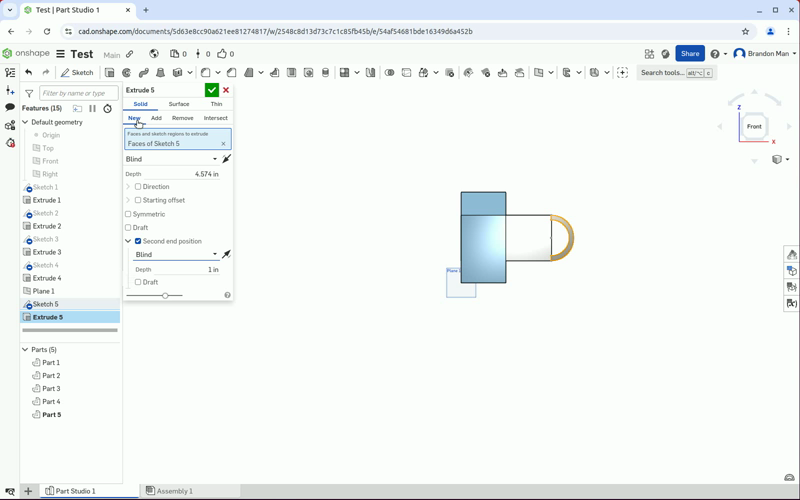
text(13.961)
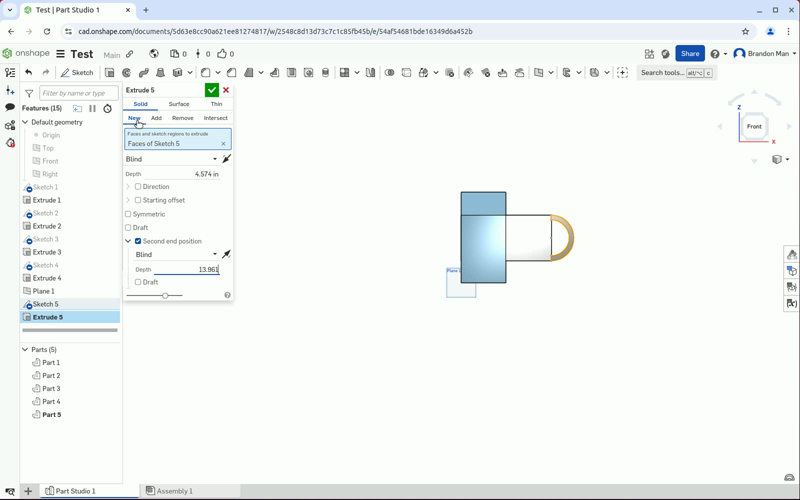
key(enter)
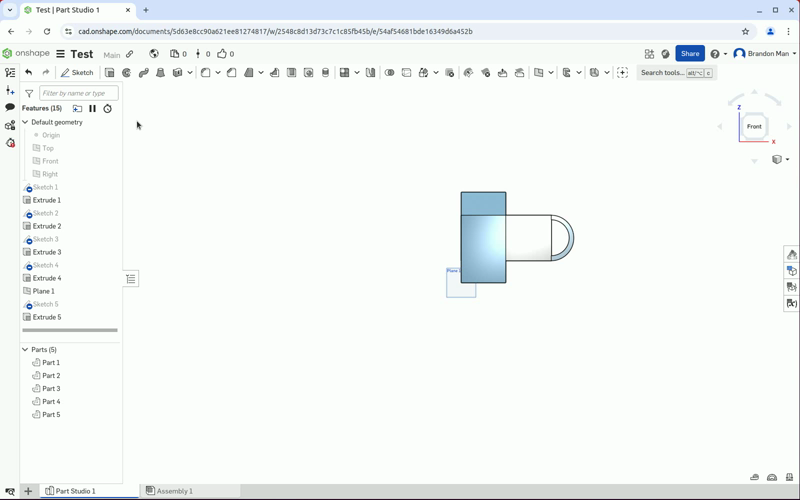
key(shift+h)
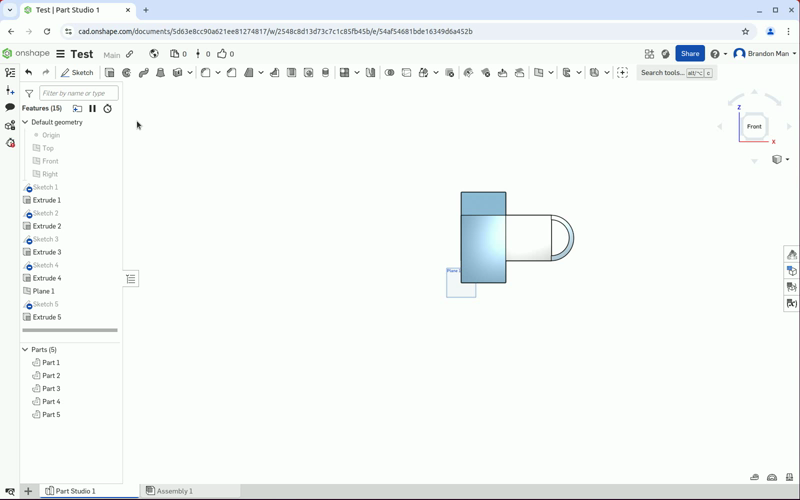
key(shift+h)
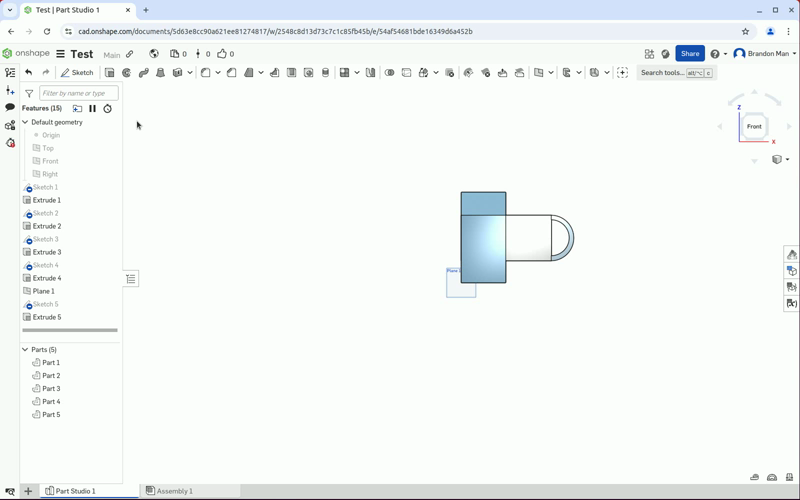
mouse_move(73, 189)
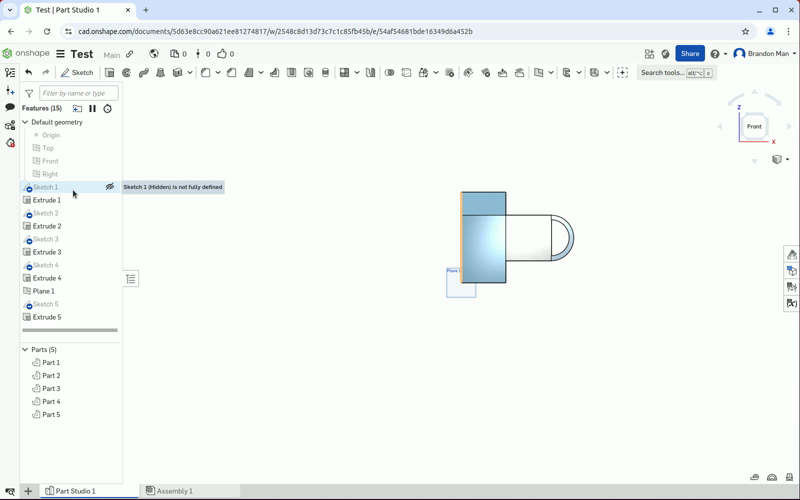
click(73, 189)
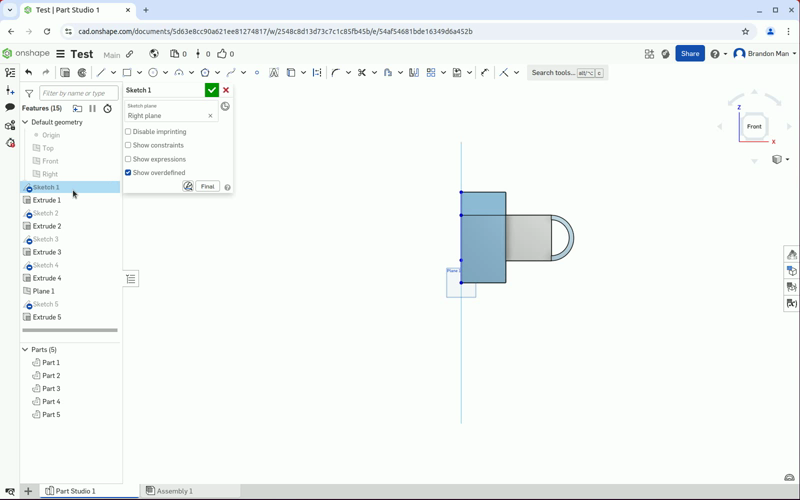
mouse_move(229, 92)
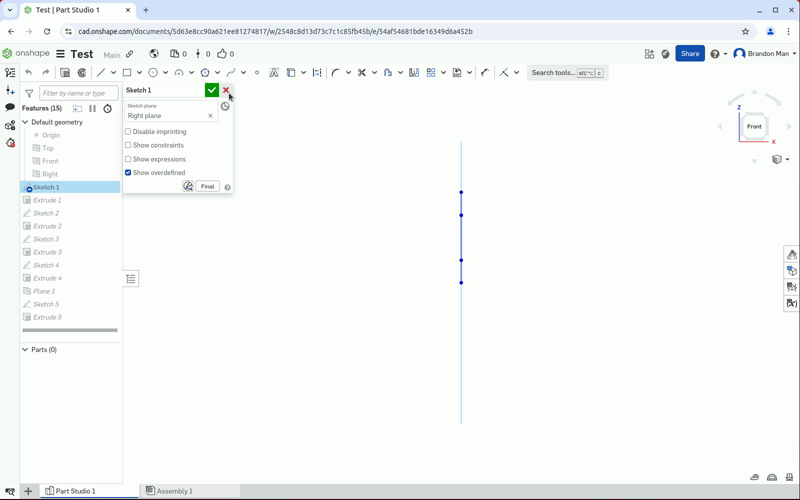
click(229, 92)
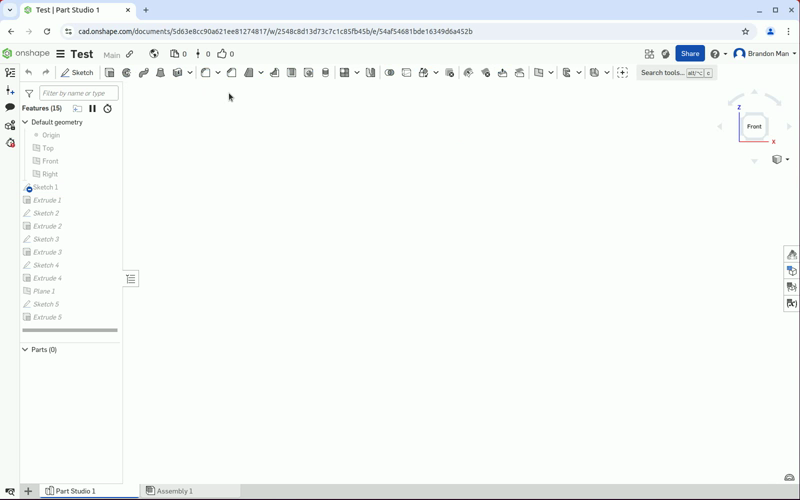
key(shift+s)
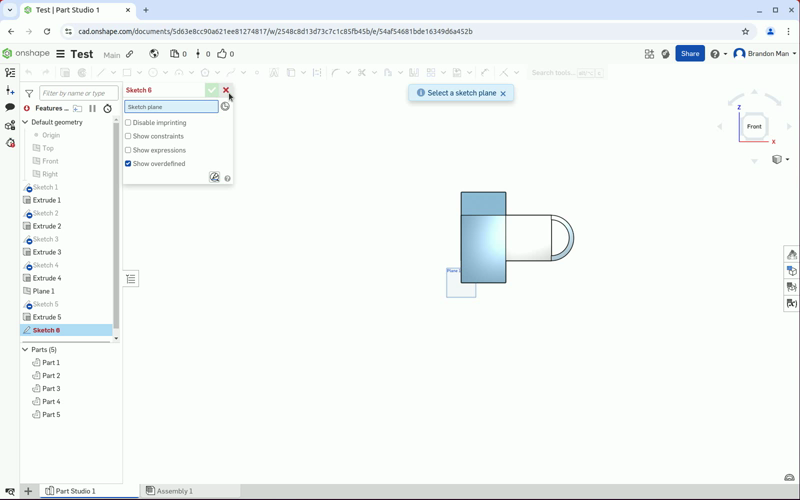
mouse_move(69, 293)
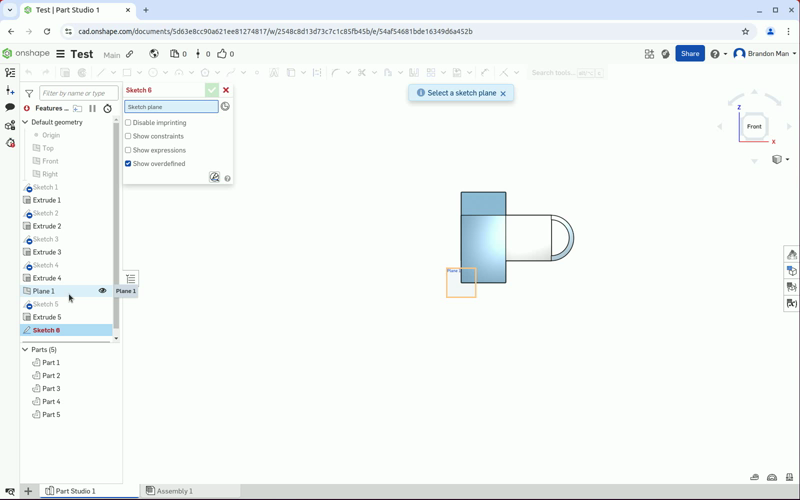
click(69, 293)
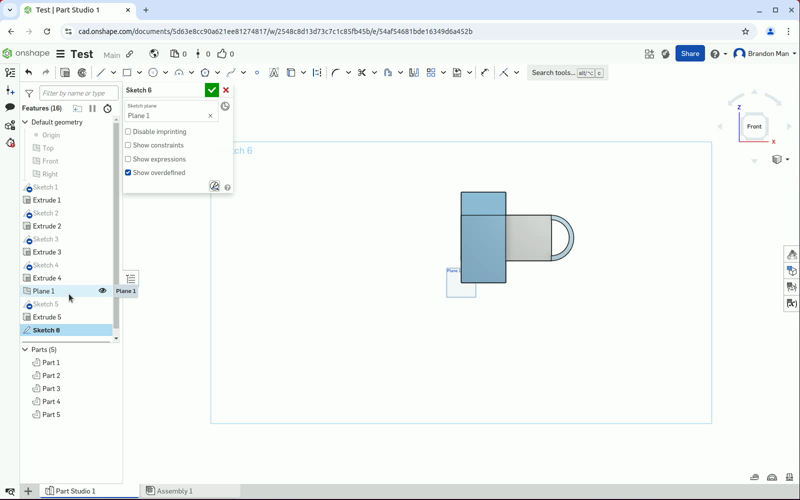
mouse_move(73, 352)
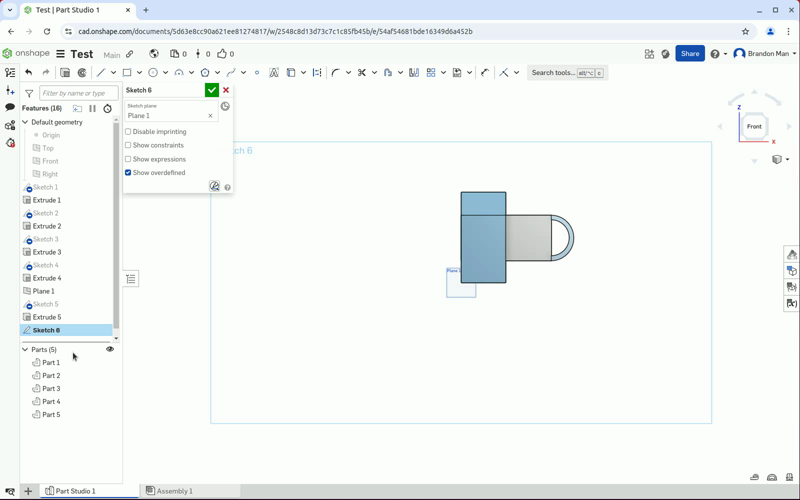
key(y)
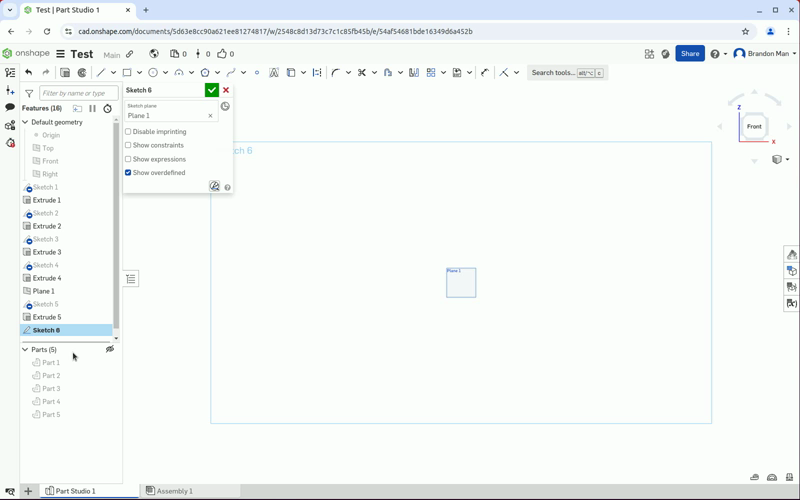
key(l)
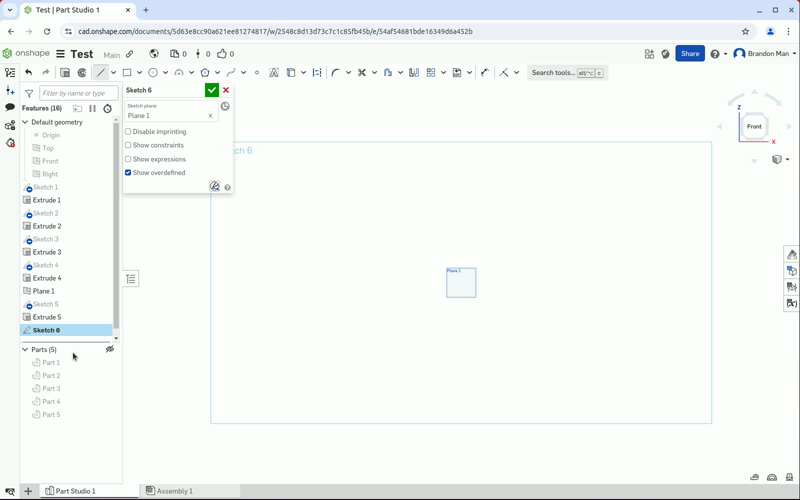
key_down(shift)
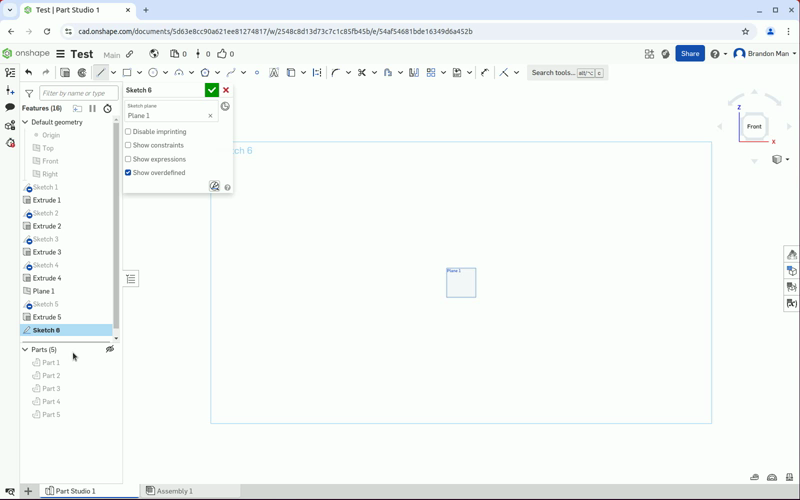
mouse_move(551, 260)
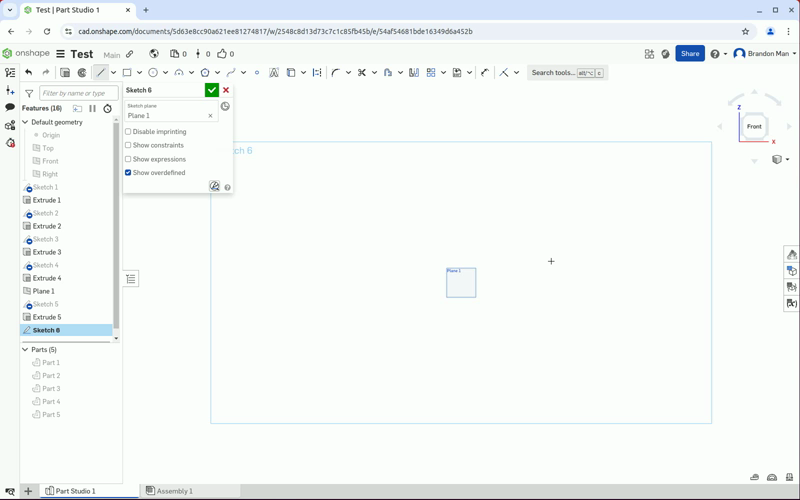
click(551, 260)
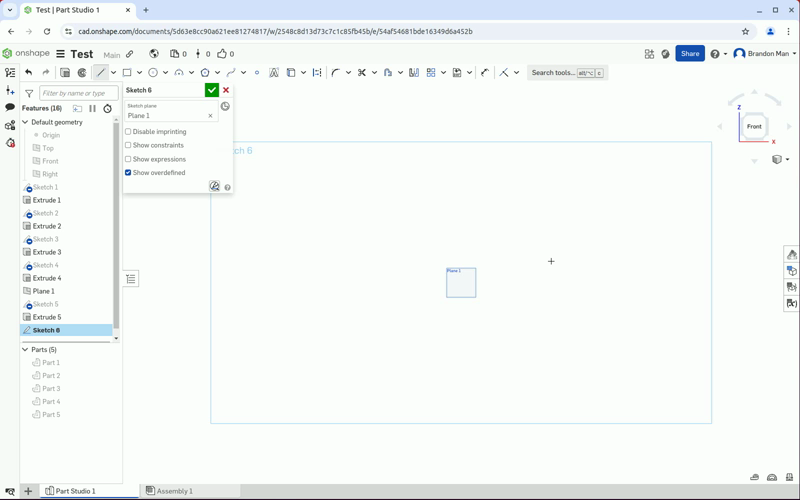
key_up(shift)
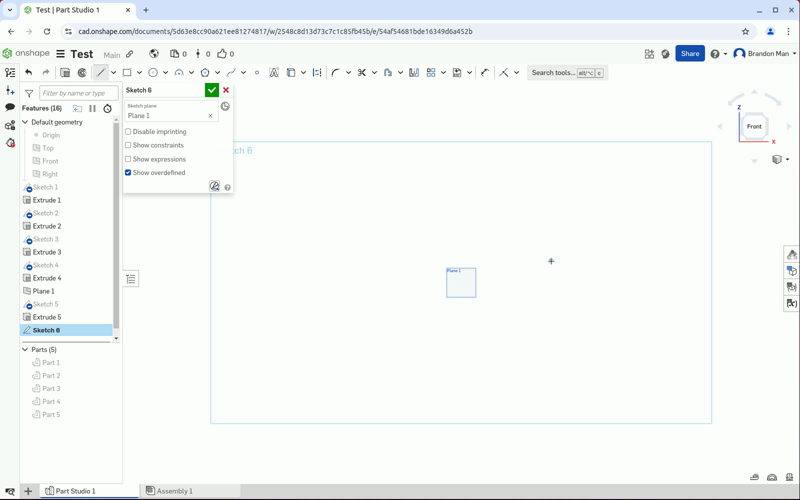
key_down(shift)
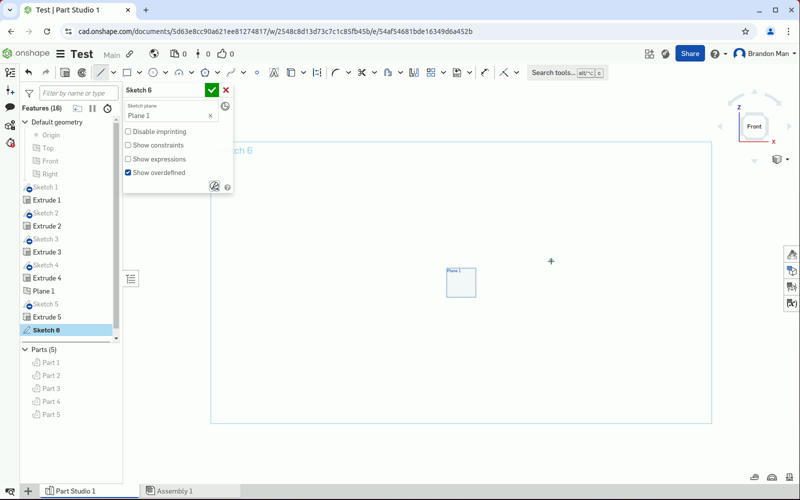
mouse_move(581, 260)
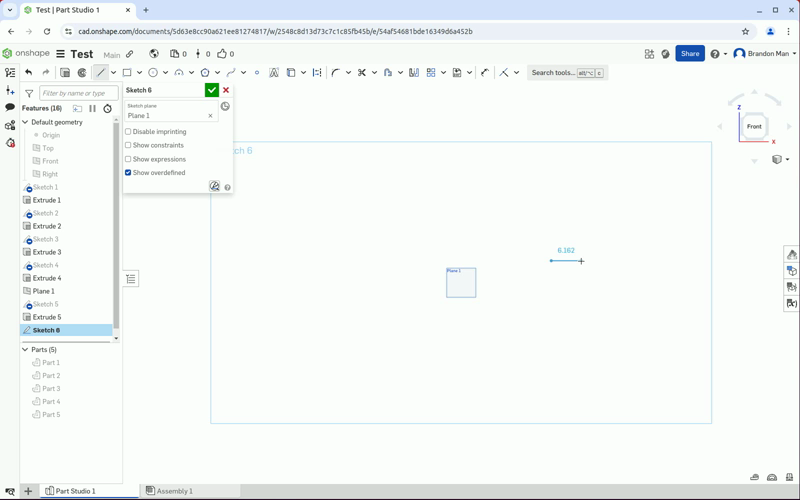
mouse_move(551, 255)
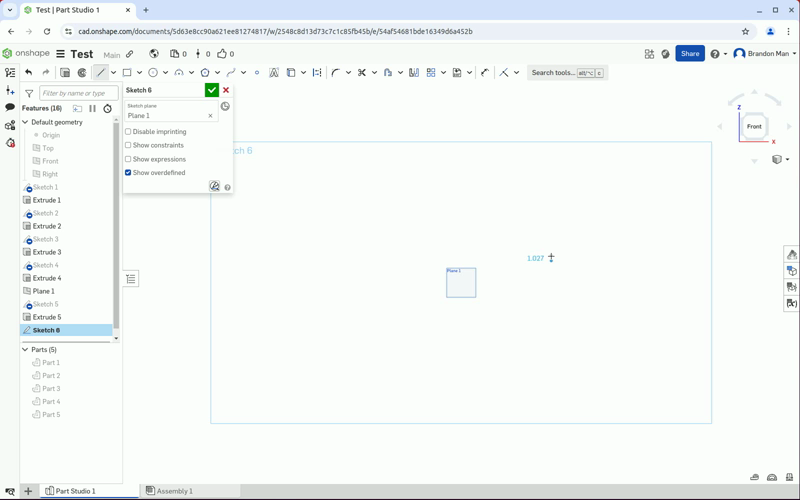
scroll(6)
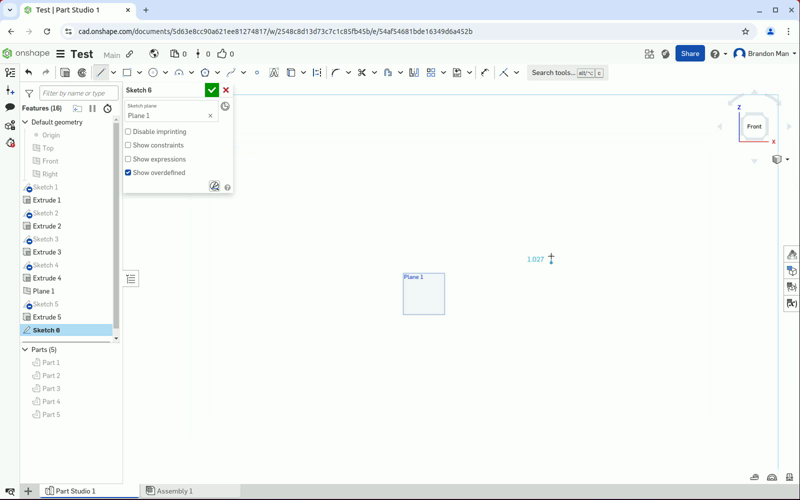
scroll(6)
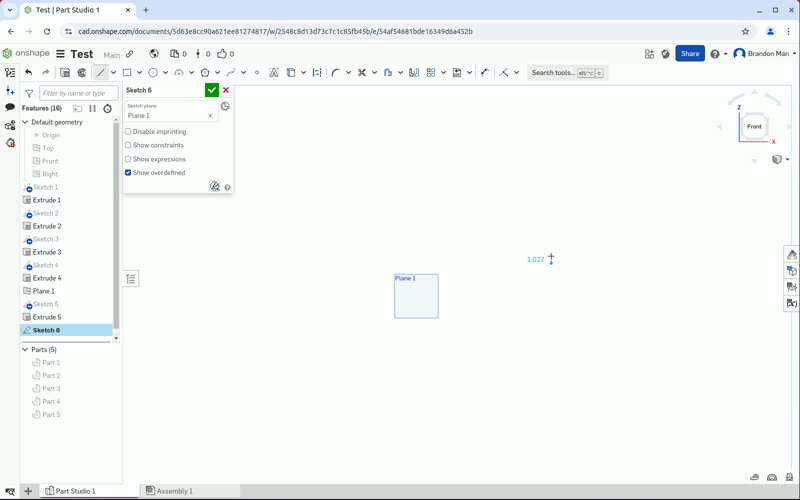
scroll(6)
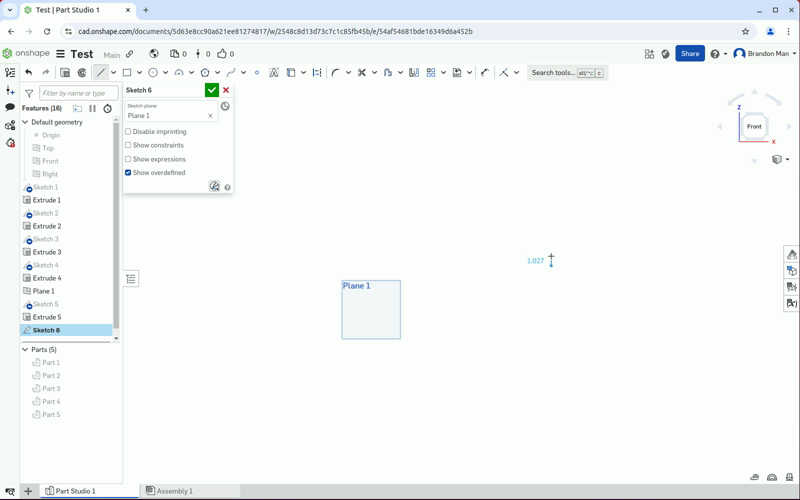
scroll(6)
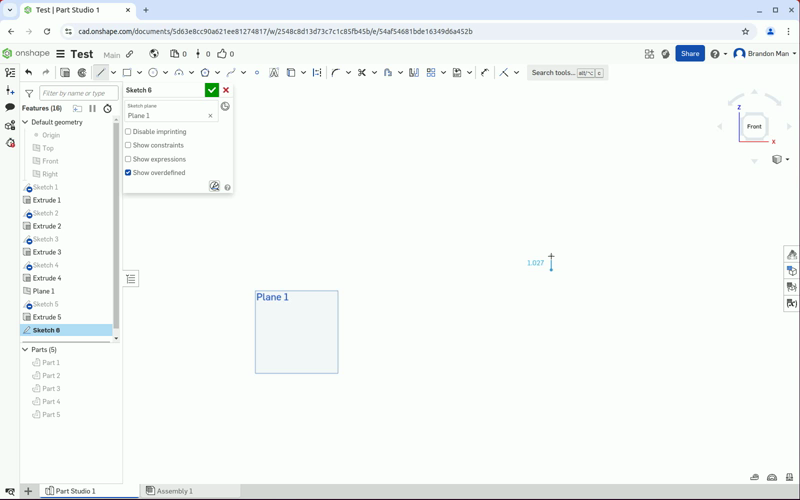
scroll(6)
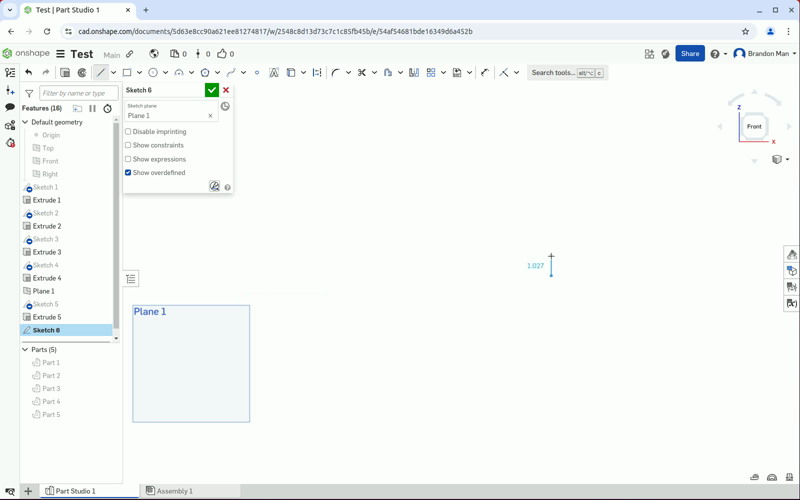
scroll(6)
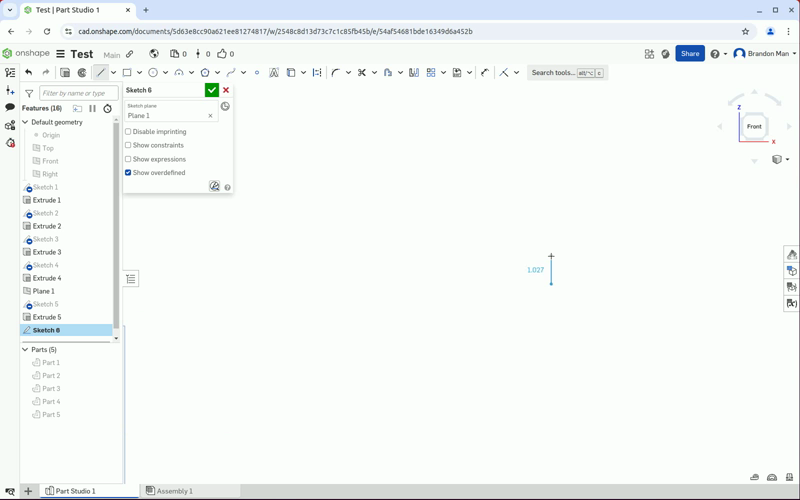
scroll(6)
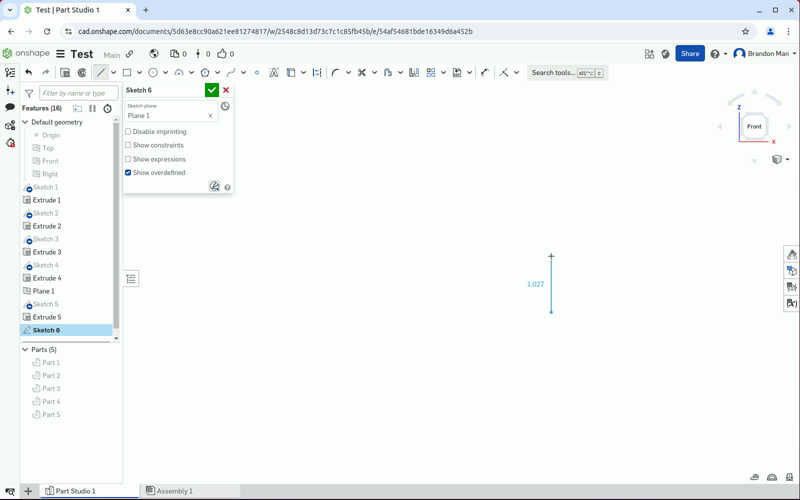
click(551, 255)
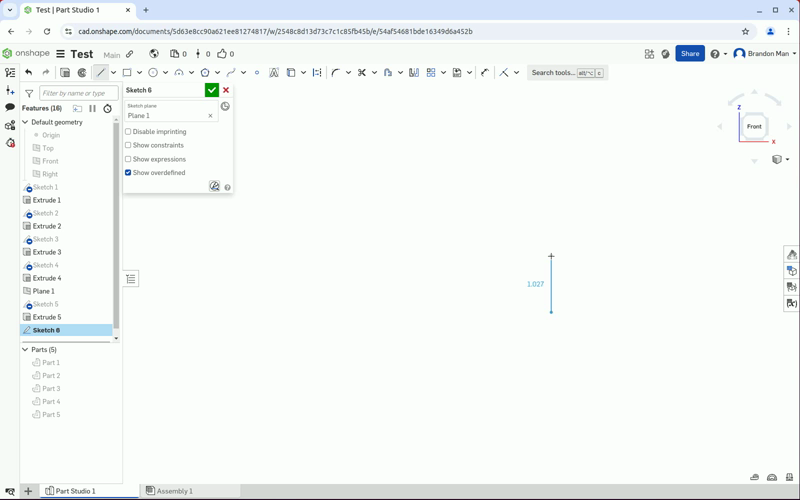
scroll(-6)
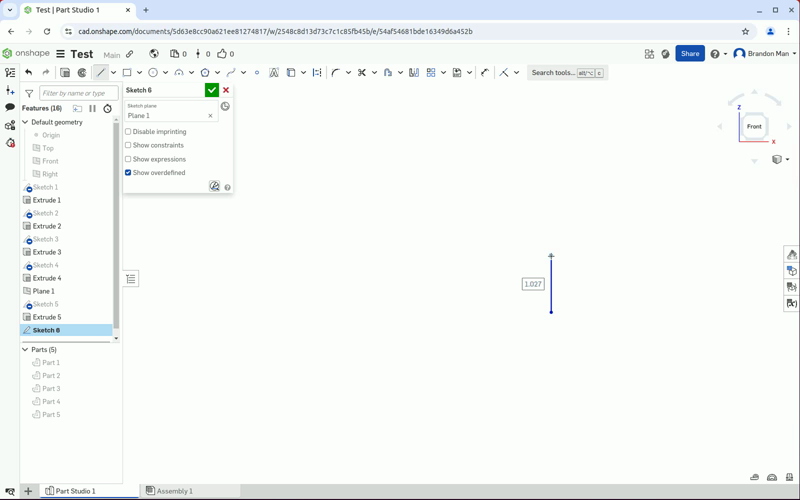
scroll(-6)
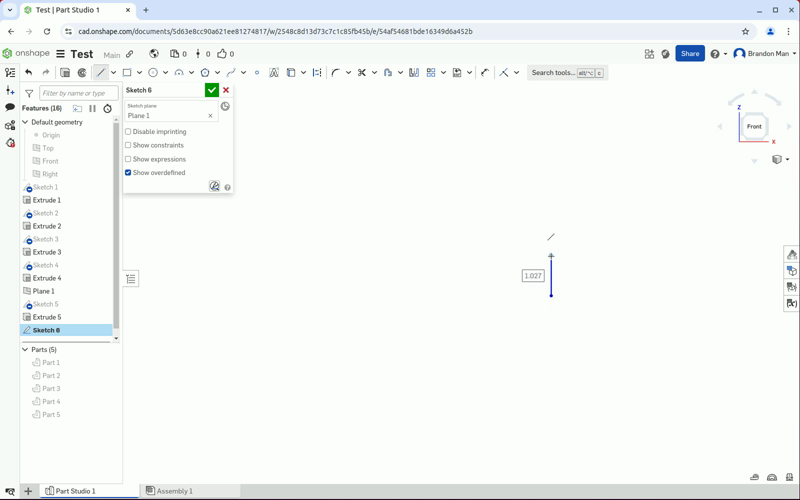
scroll(-6)
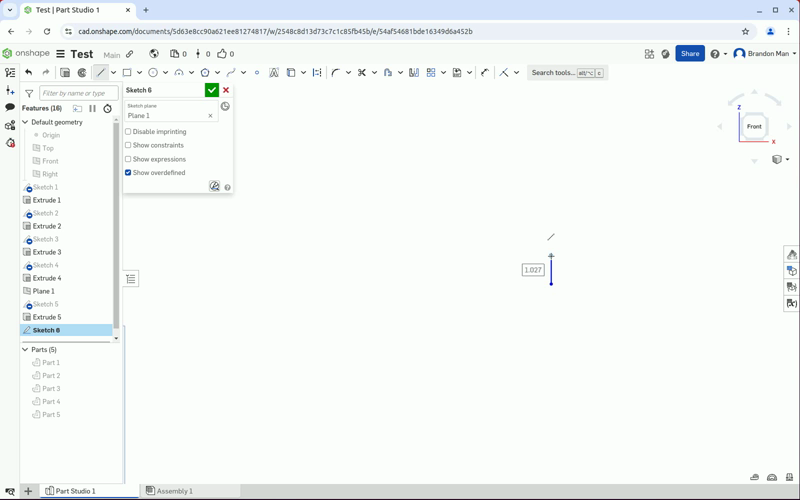
scroll(-6)
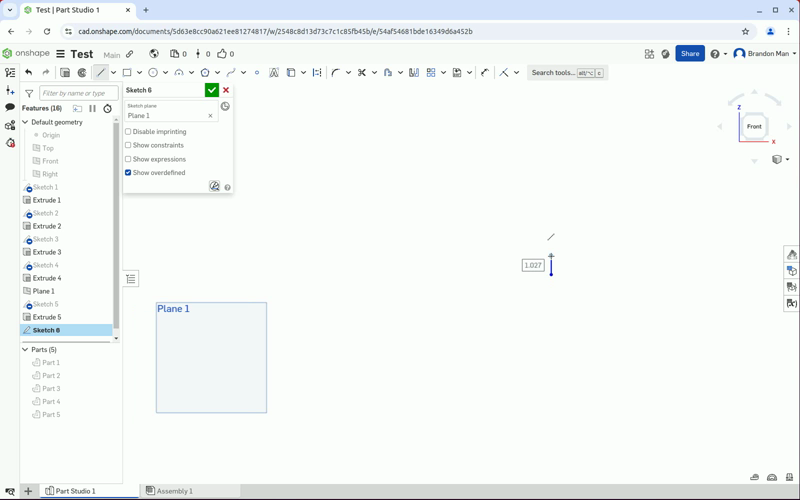
scroll(-6)
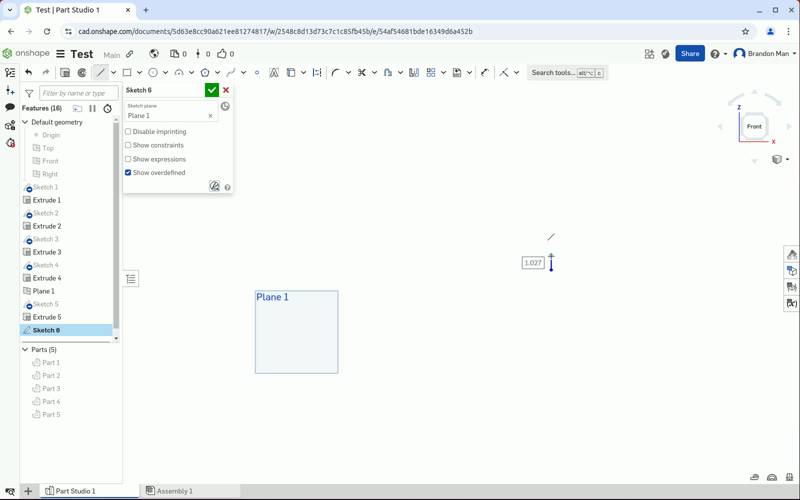
scroll(-6)
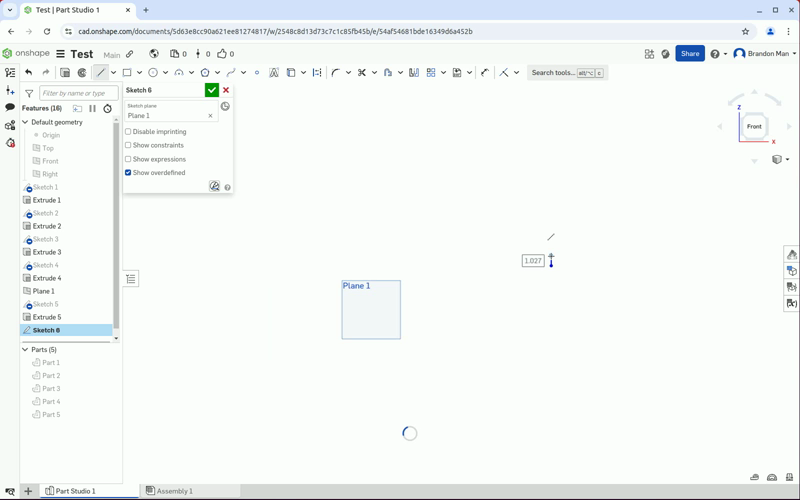
scroll(-6)
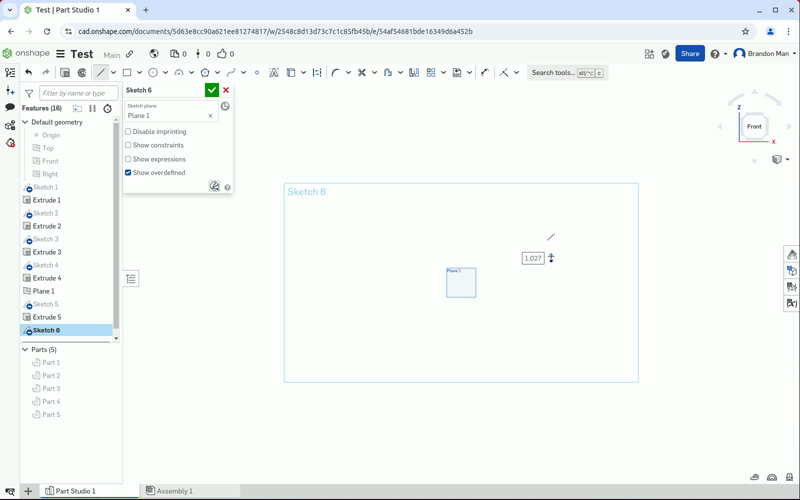
key_up(shift)
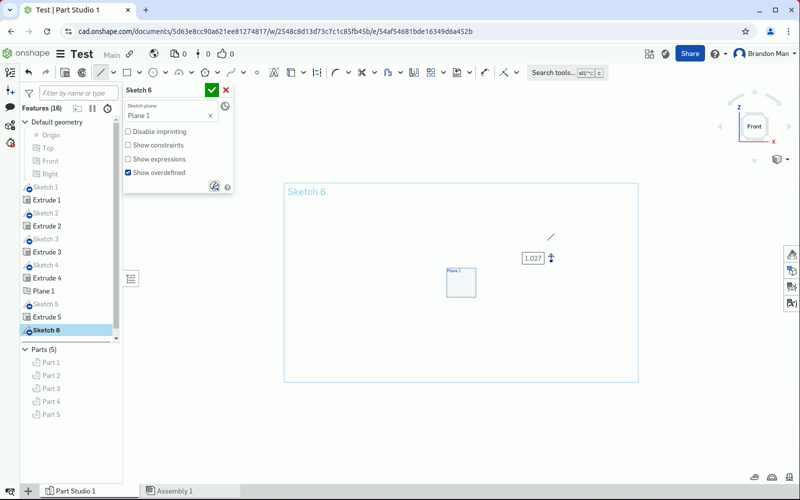
key(esc)
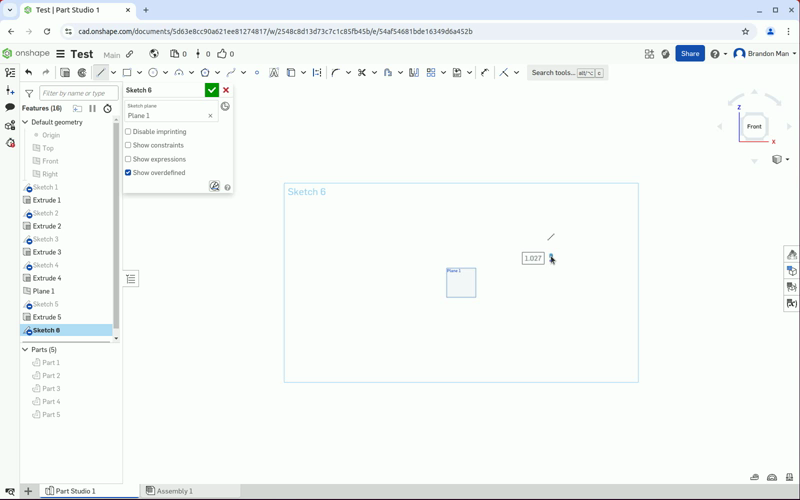
key(a)
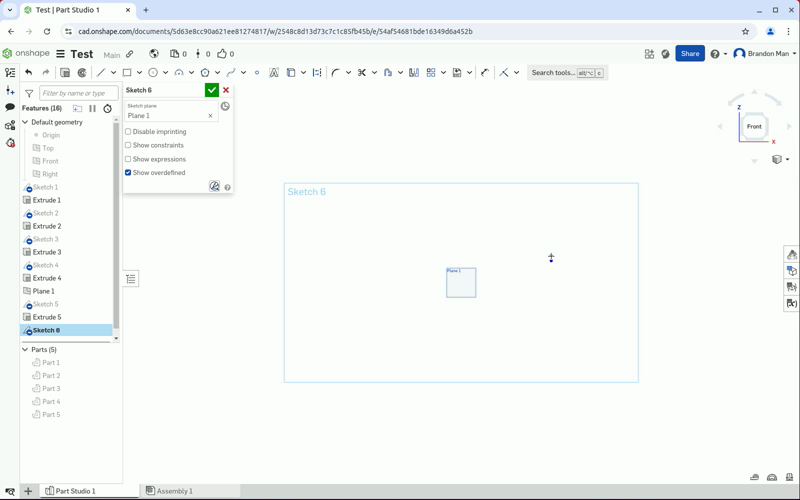
mouse_move(551, 255)
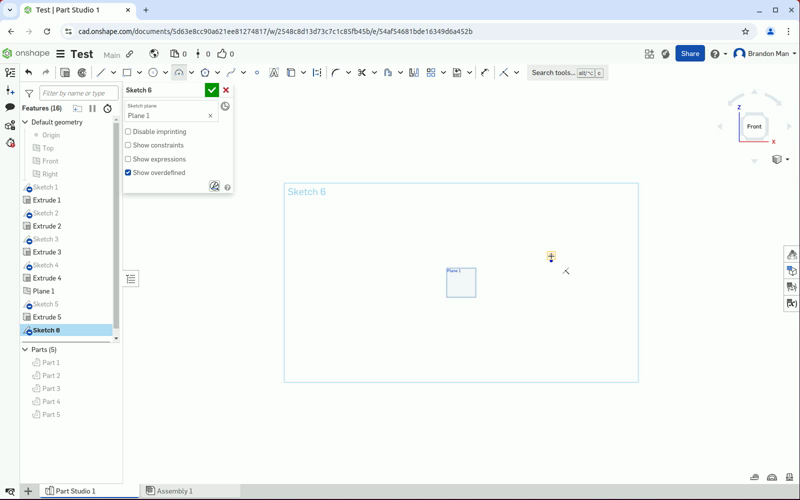
click(551, 255)
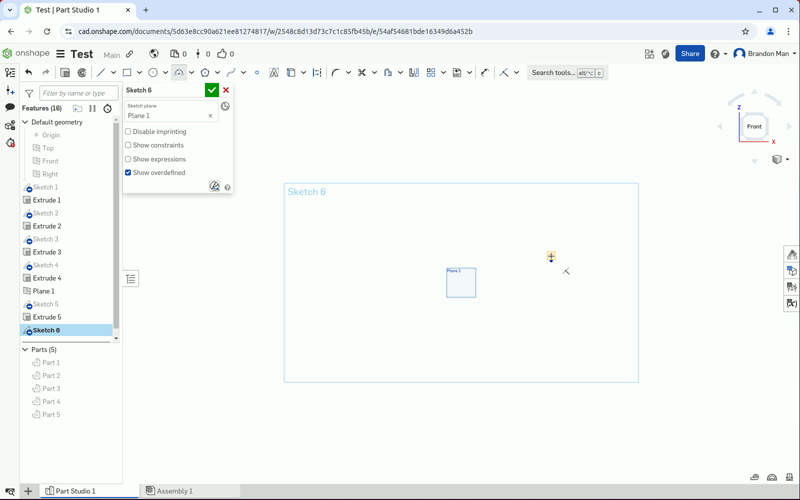
key_down(shift)
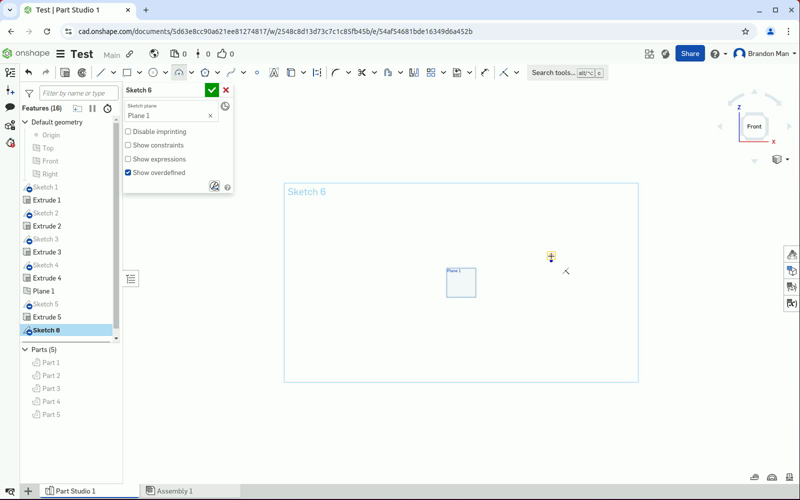
mouse_move(551, 219)
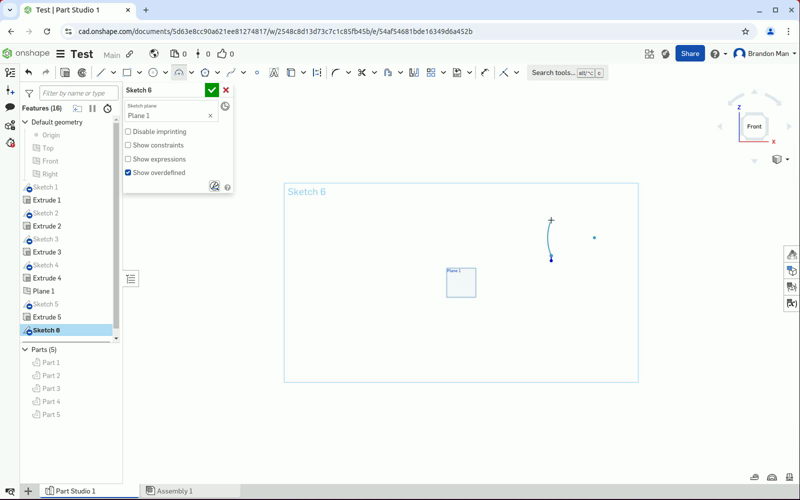
click(551, 219)
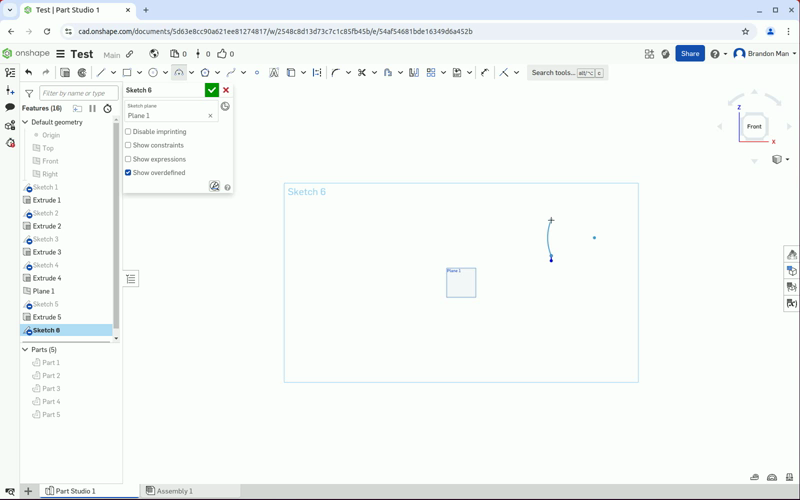
mouse_move(533, 237)
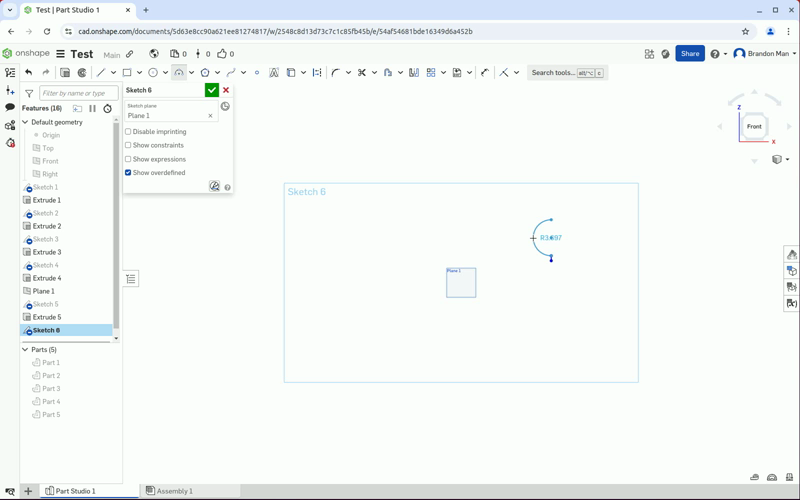
click(533, 237)
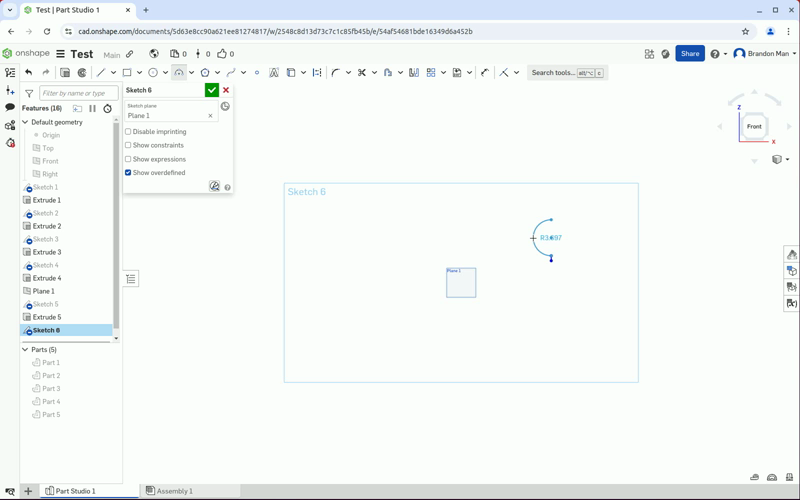
key_up(shift)
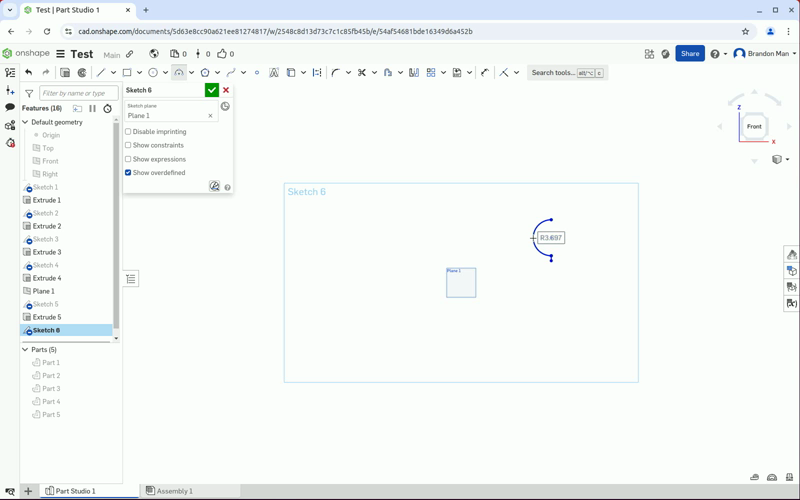
key(esc)
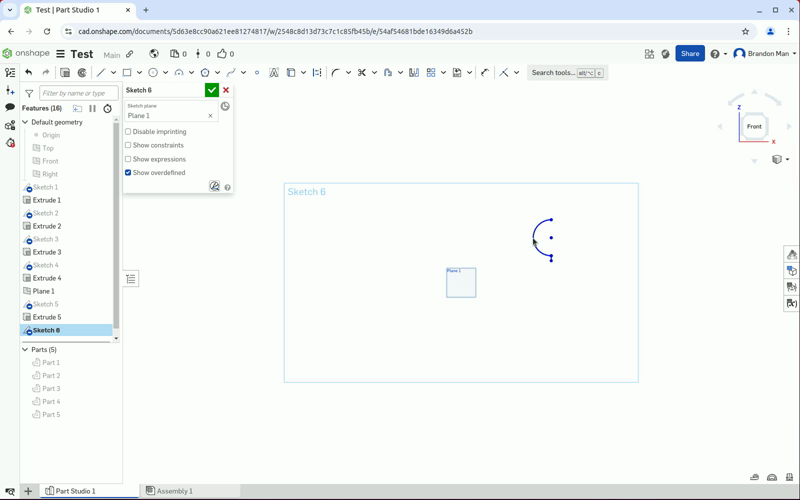
key(l)
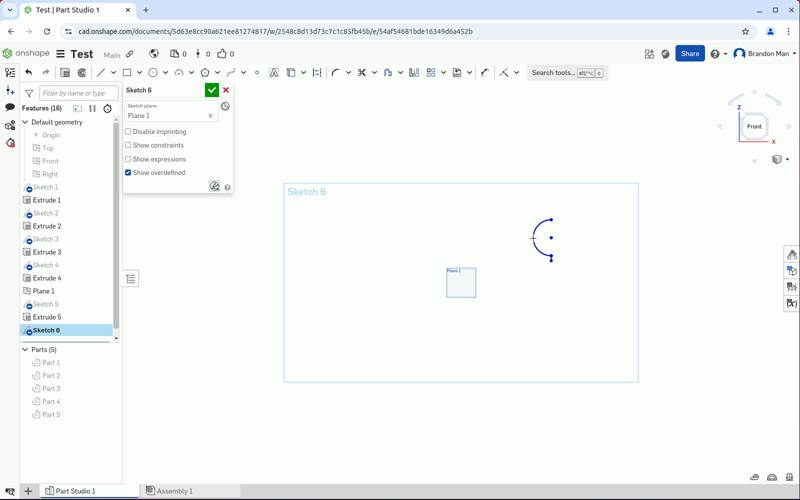
mouse_move(551, 219)
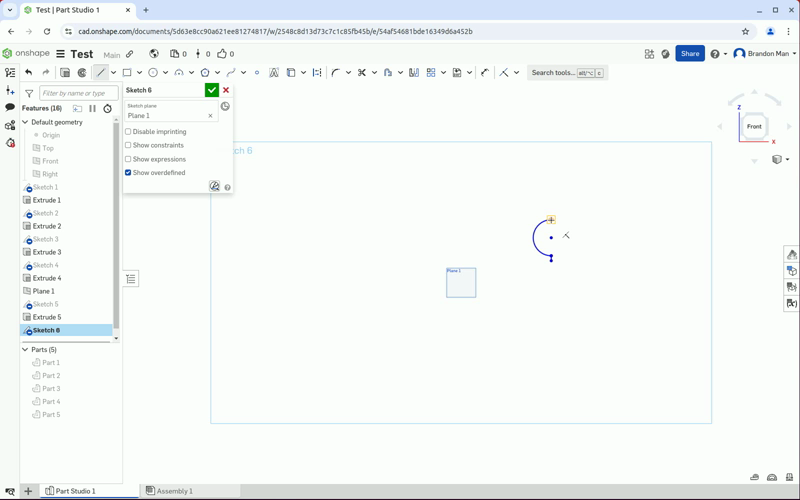
click(551, 219)
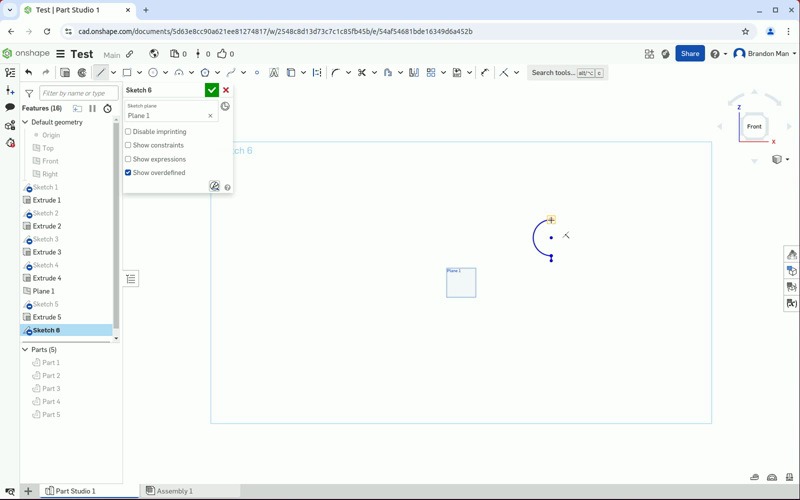
key_down(shift)
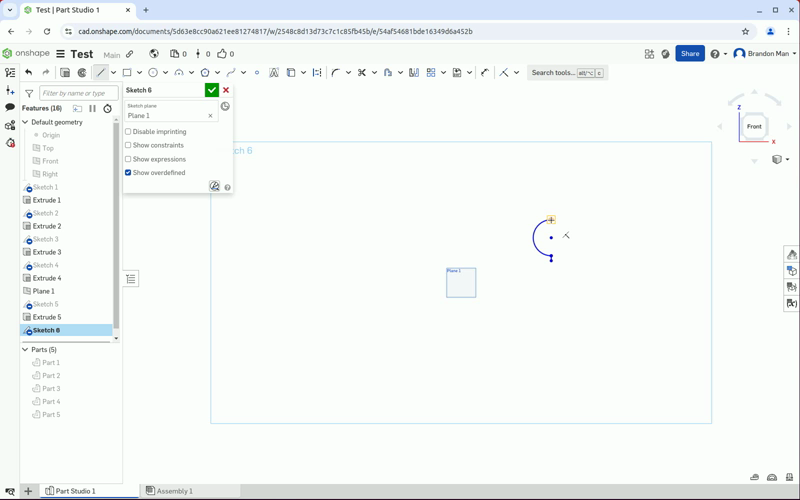
mouse_move(581, 219)
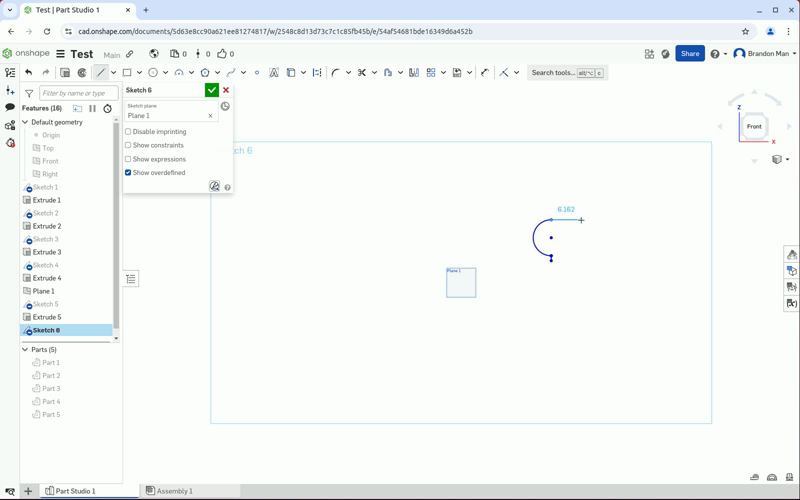
mouse_move(551, 215)
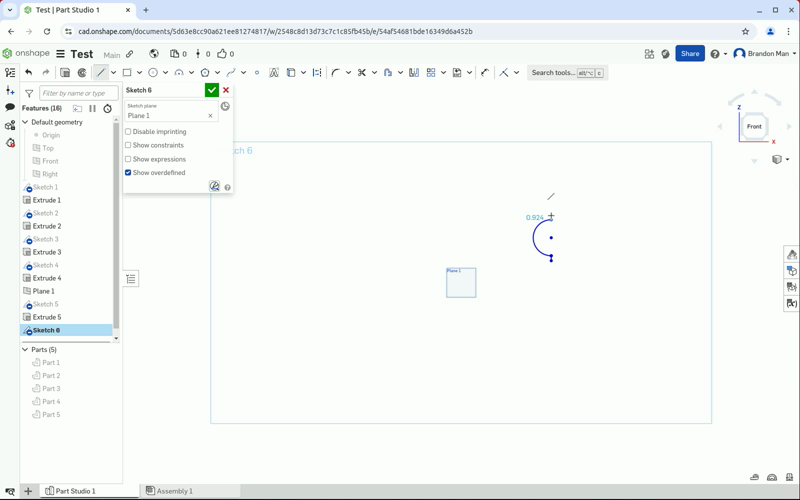
scroll(6)
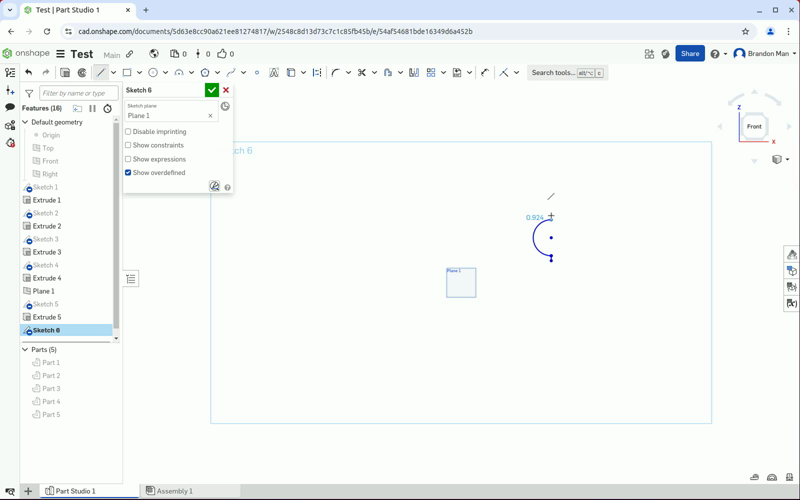
scroll(6)
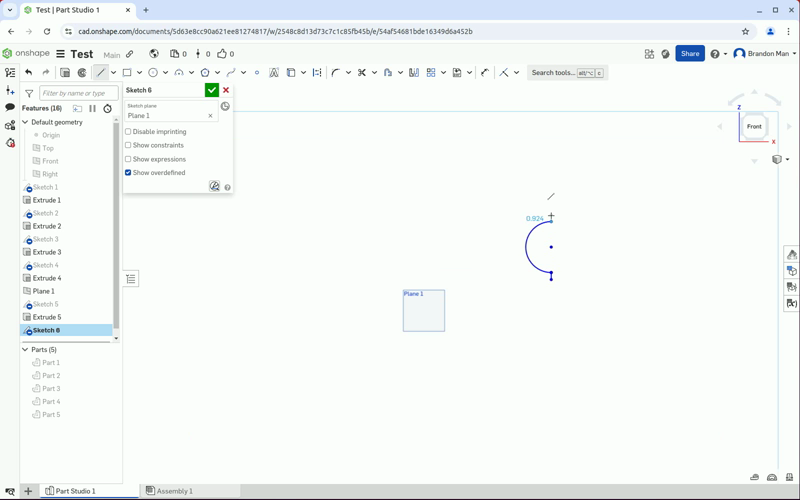
scroll(6)
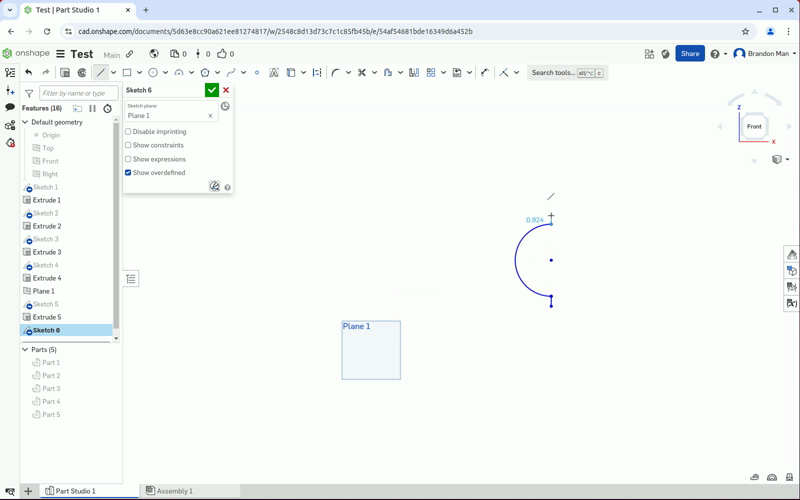
scroll(6)
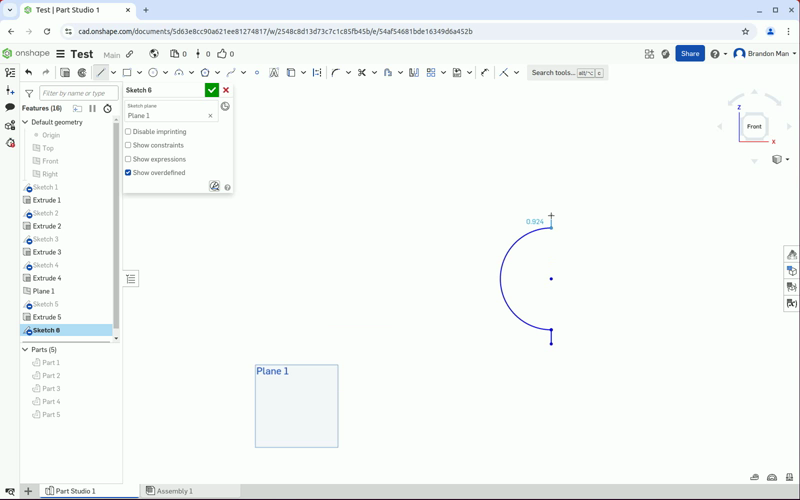
scroll(6)
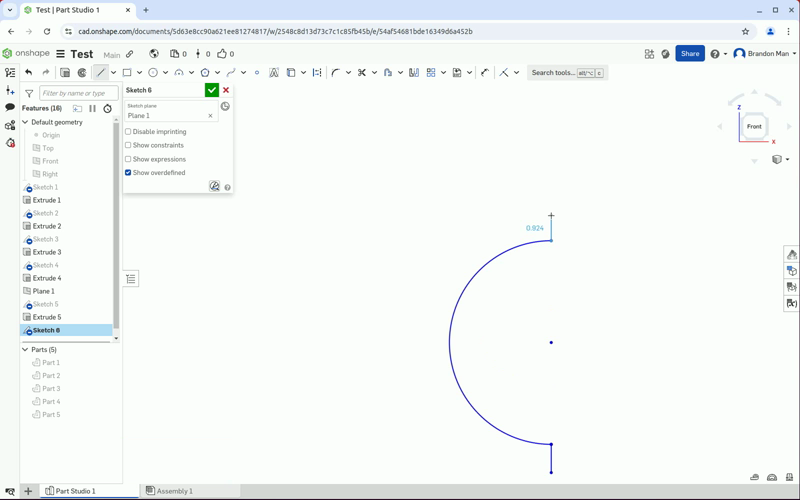
scroll(6)
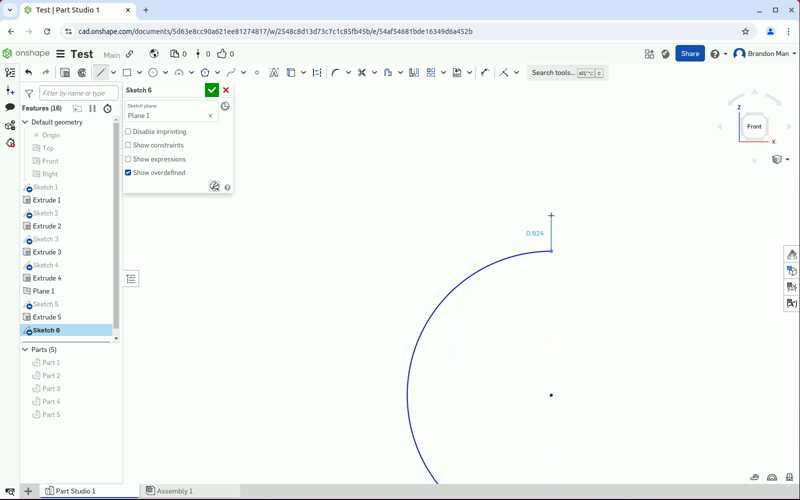
scroll(6)
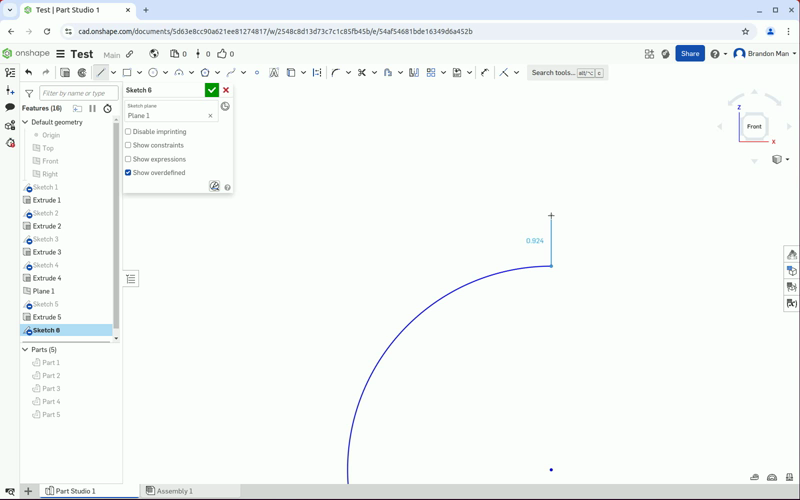
click(551, 215)
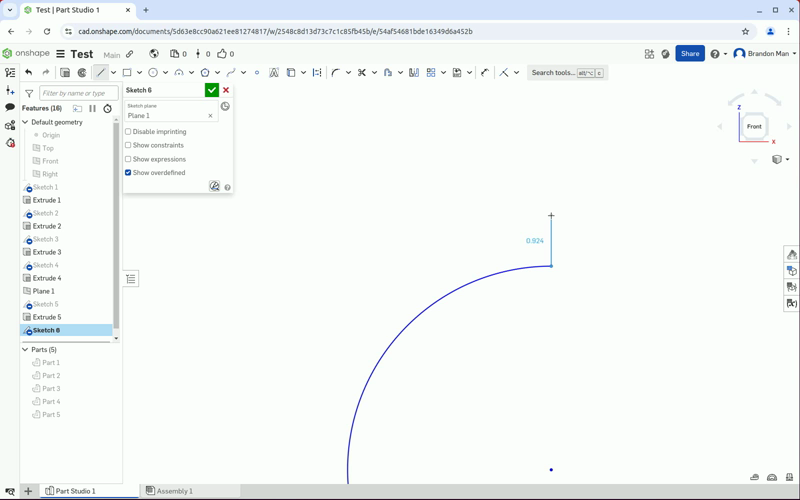
scroll(-6)
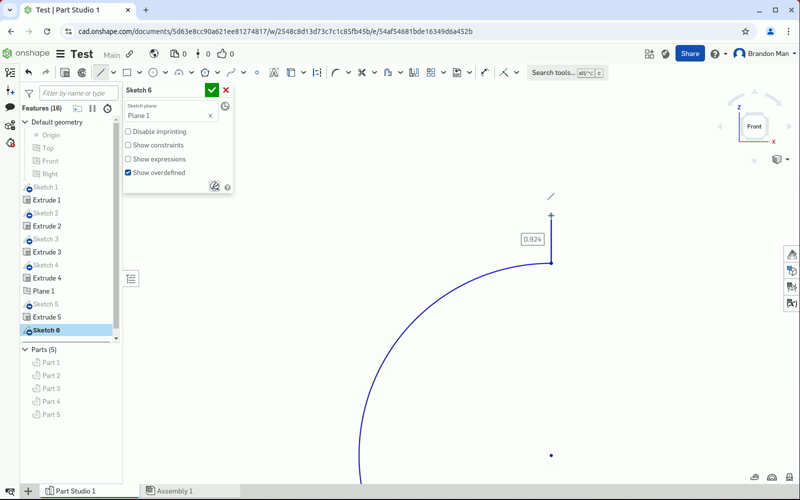
scroll(-6)
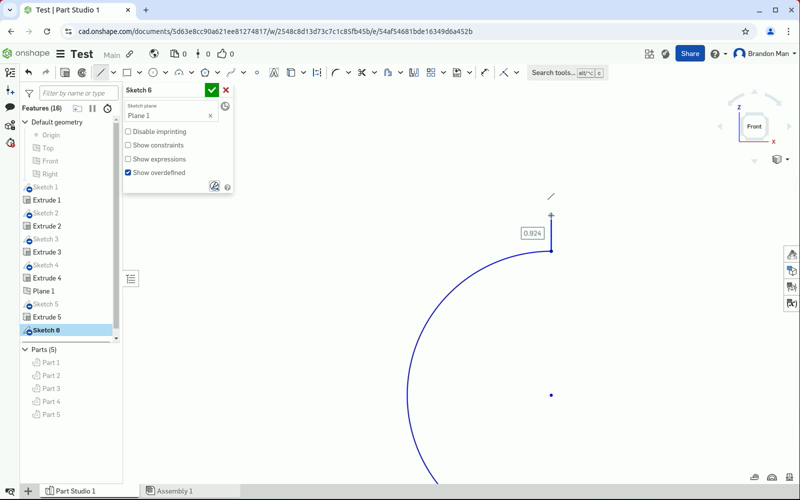
scroll(-6)
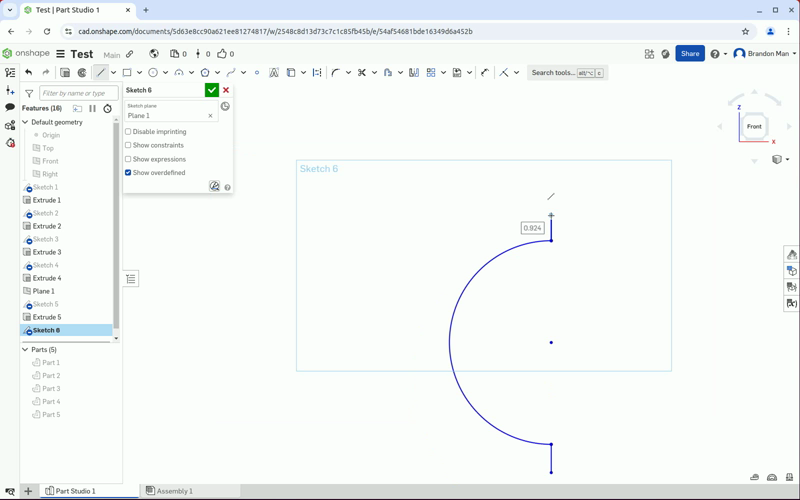
scroll(-6)
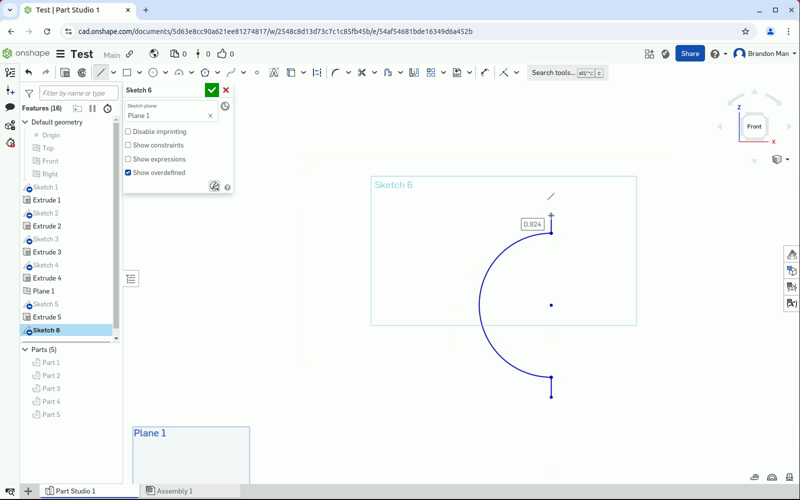
scroll(-6)
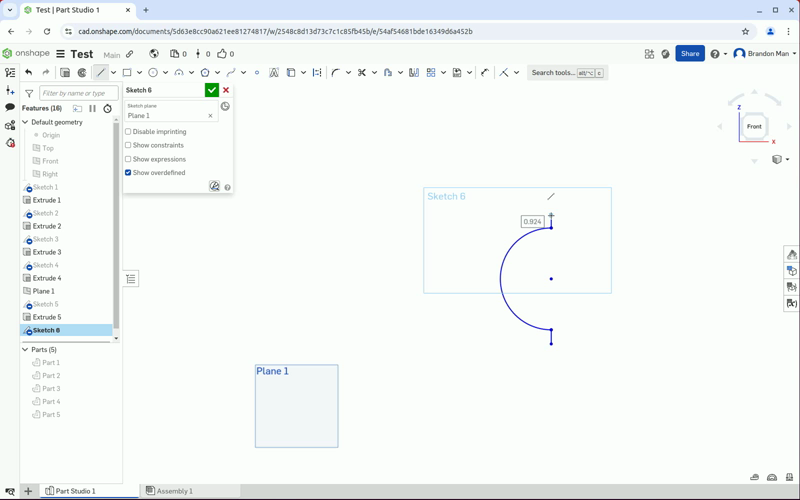
scroll(-6)
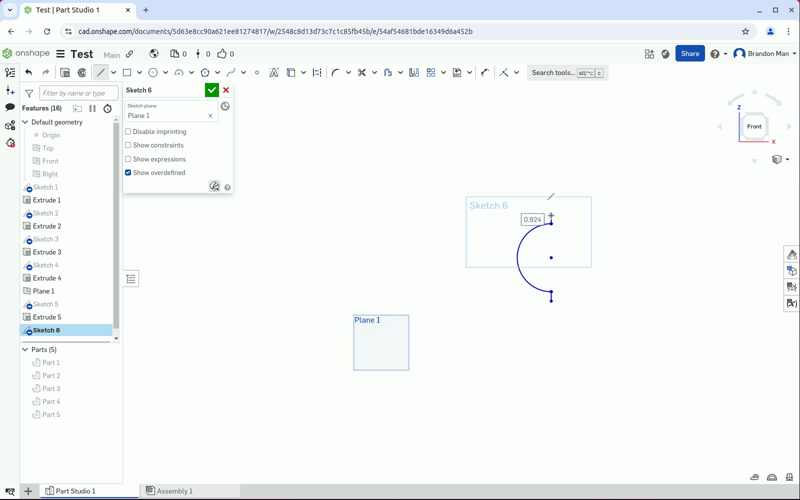
scroll(-6)
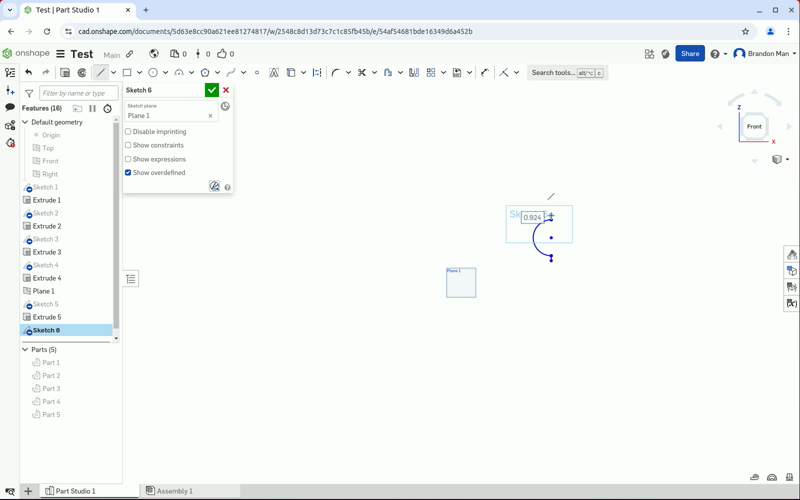
key_up(shift)
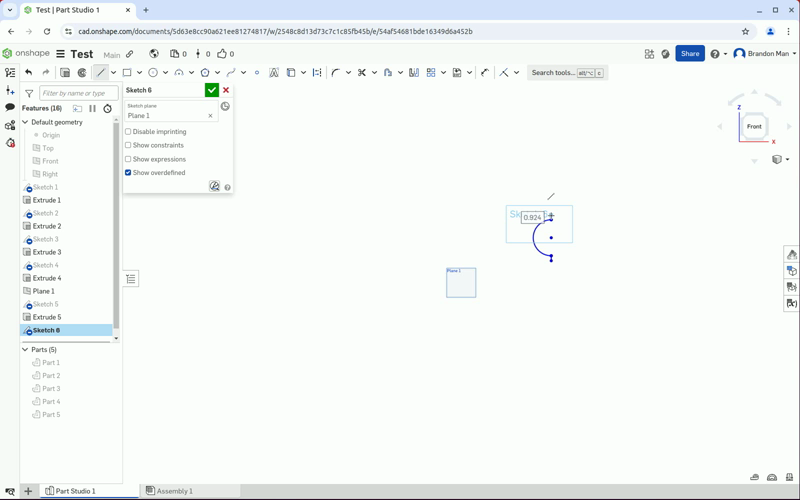
key(esc)
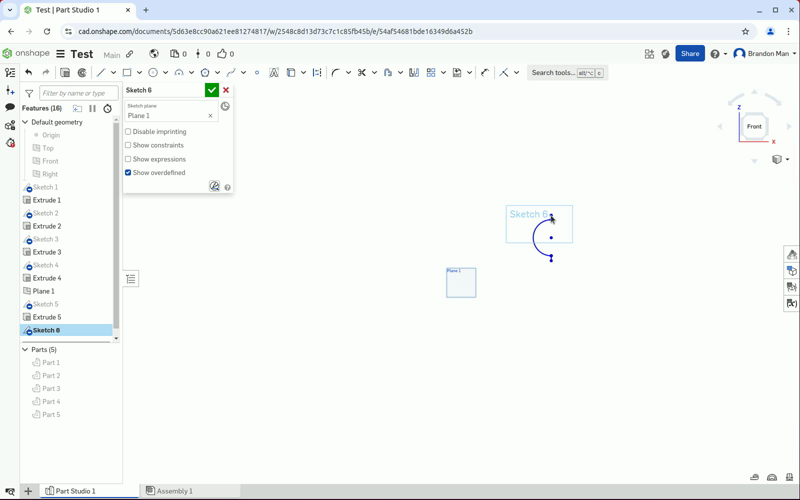
key(a)
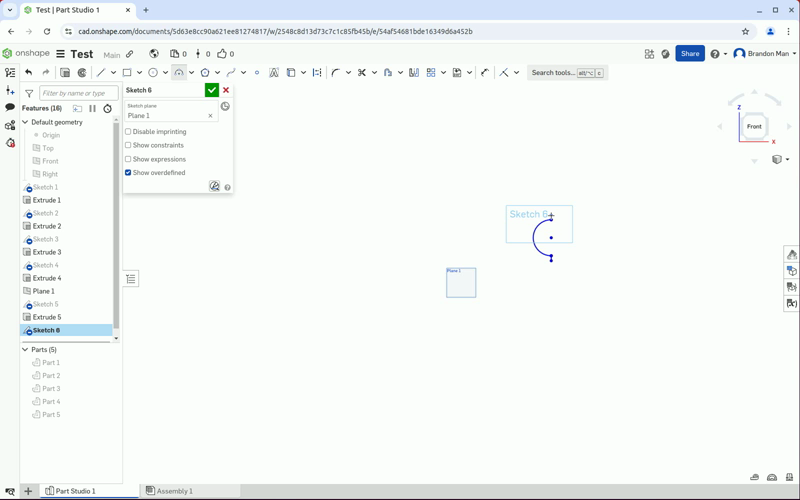
mouse_move(551, 215)
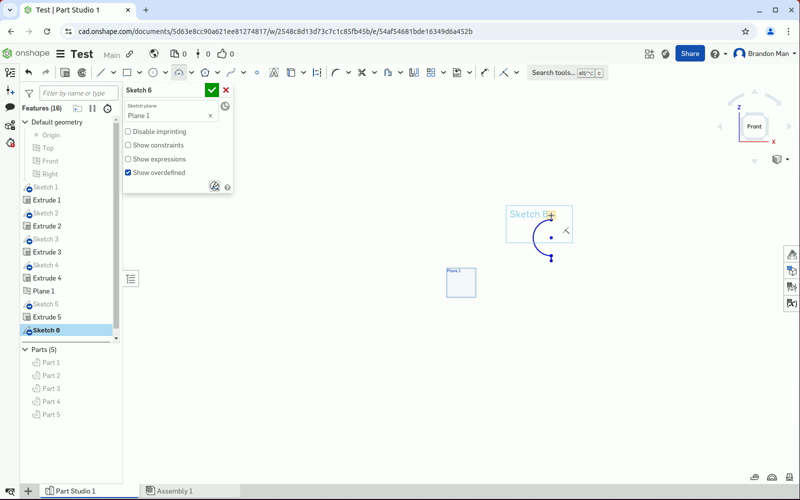
click(551, 215)
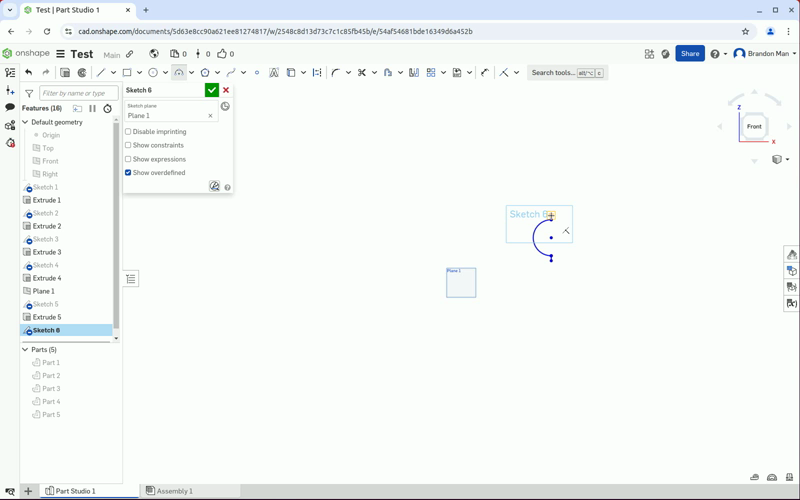
mouse_move(551, 260)
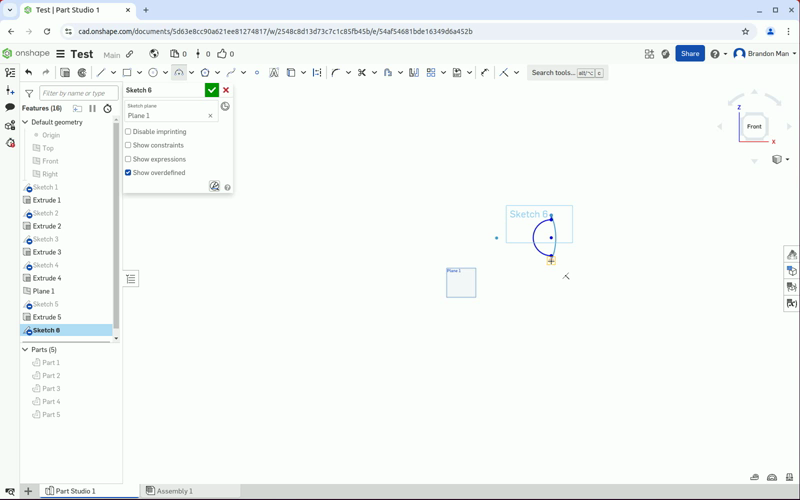
click(551, 260)
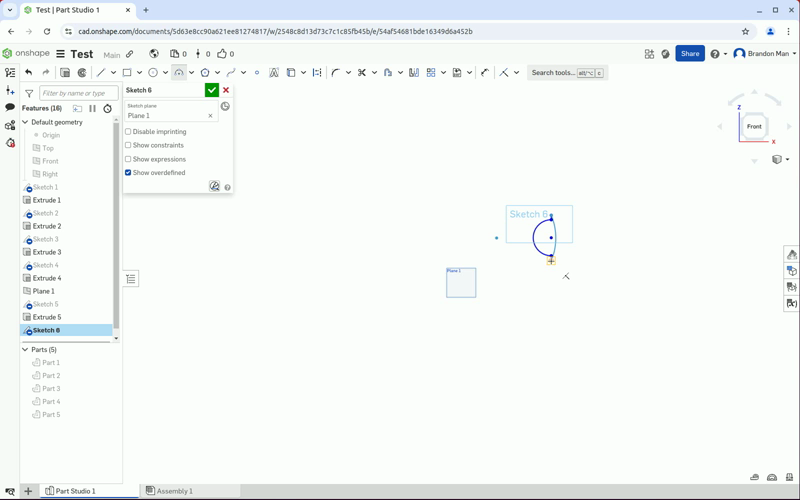
key_down(shift)
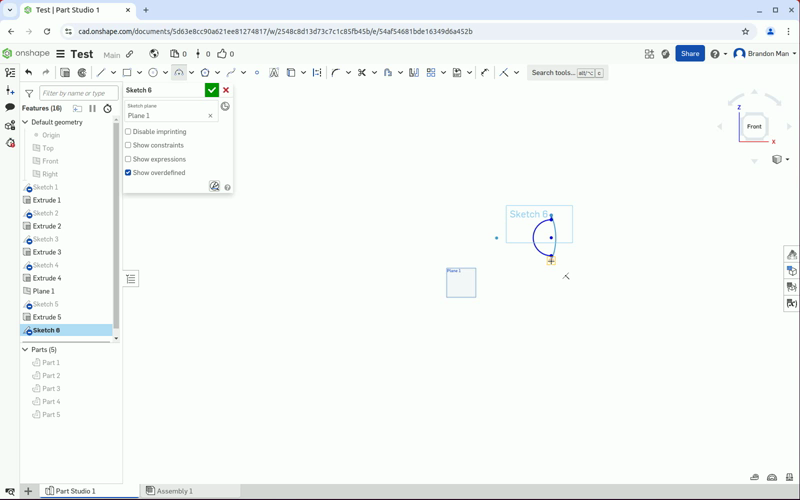
mouse_move(528, 238)
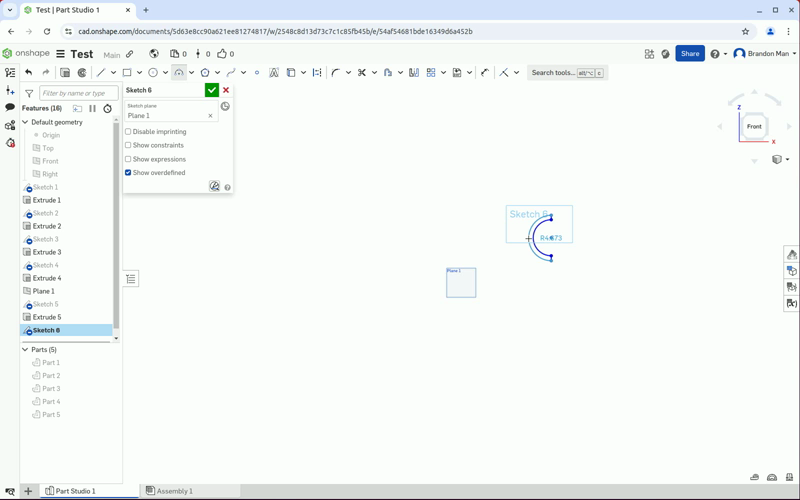
click(528, 238)
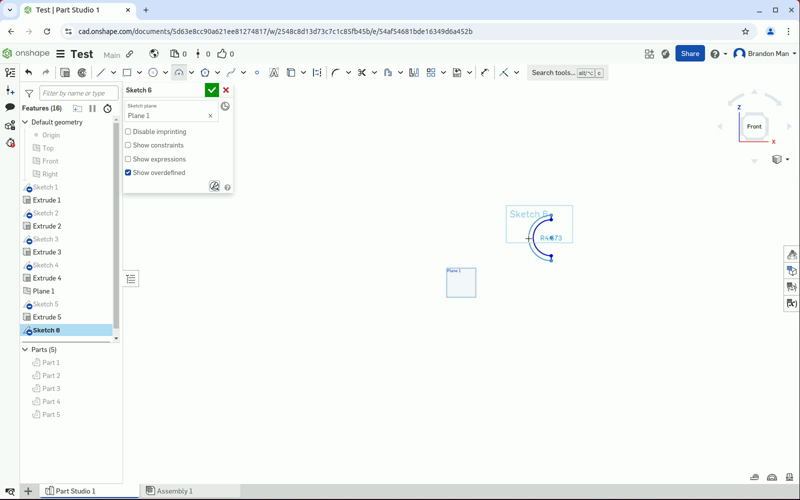
key_up(shift)
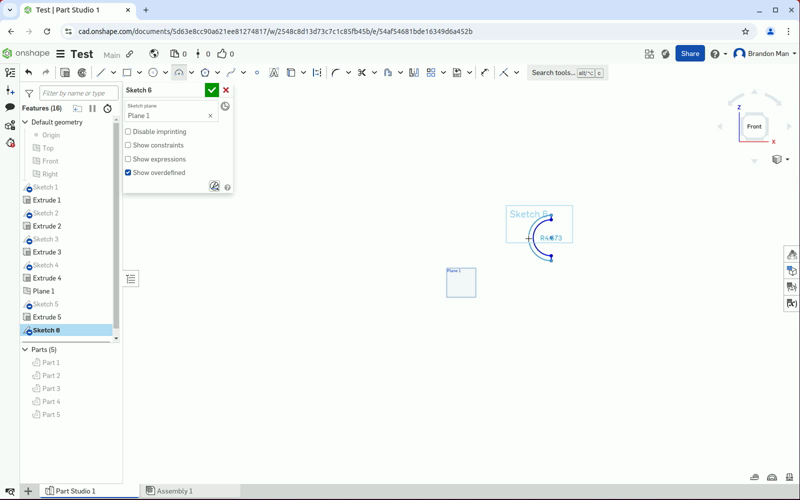
key(esc)
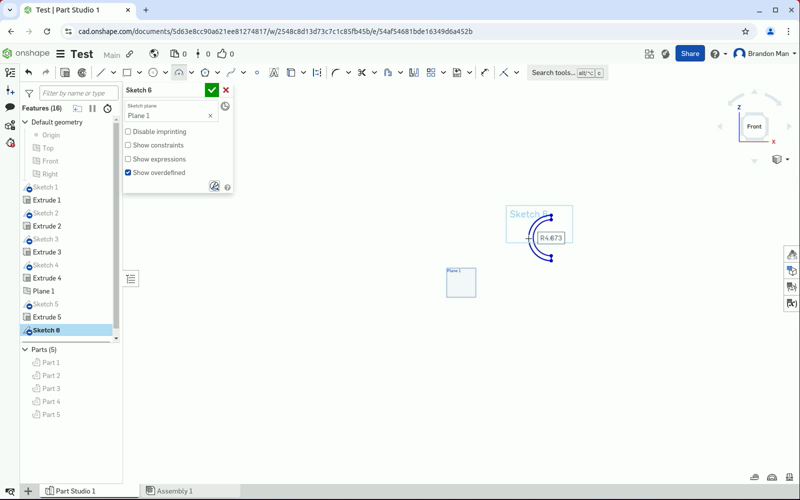
mouse_move(548, 236)
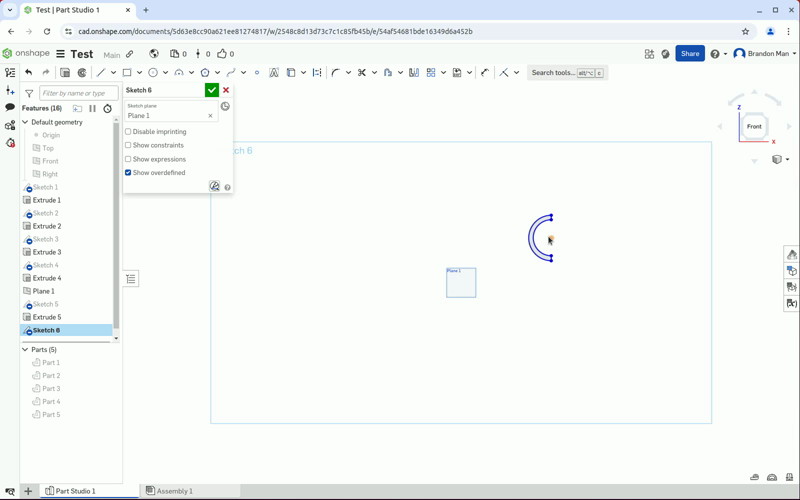
scroll(6)
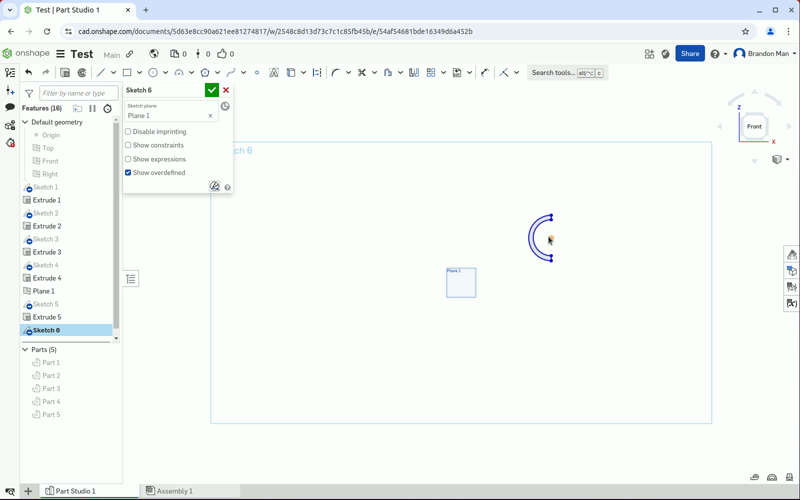
scroll(6)
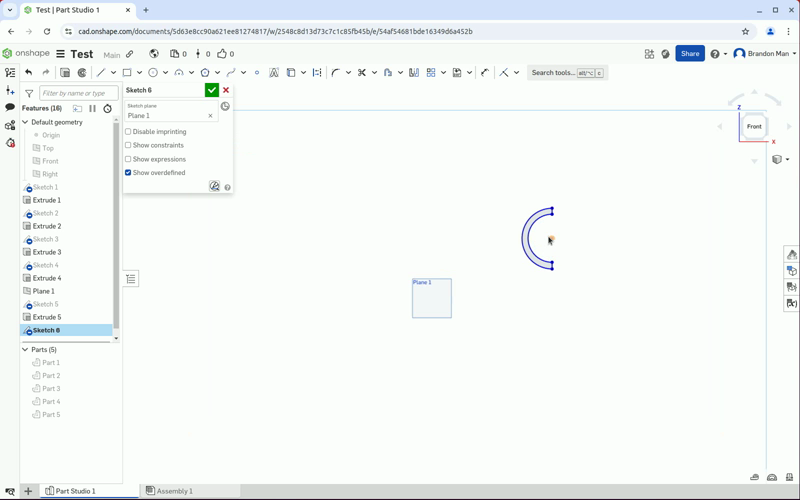
scroll(6)
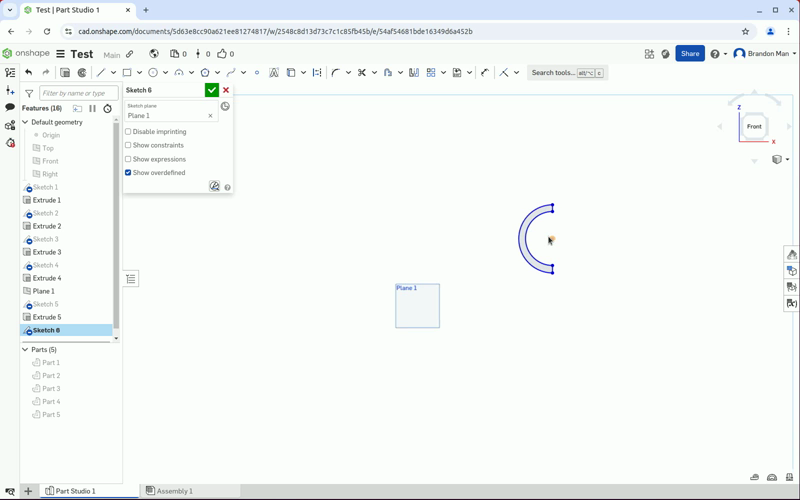
scroll(6)
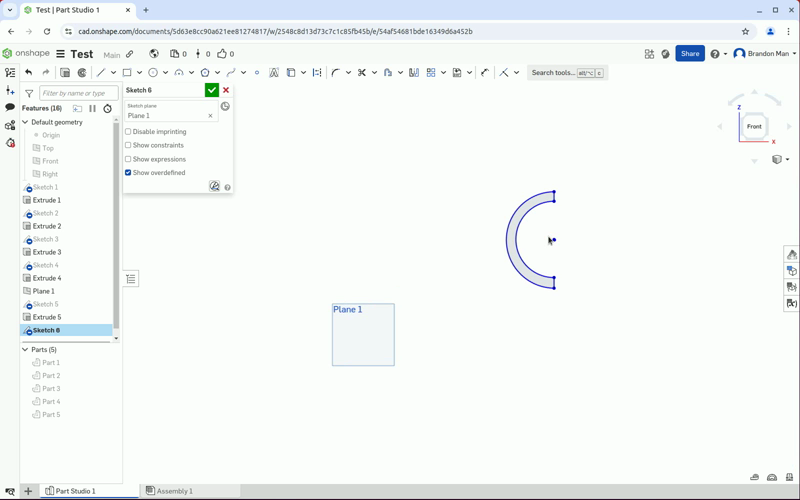
scroll(6)
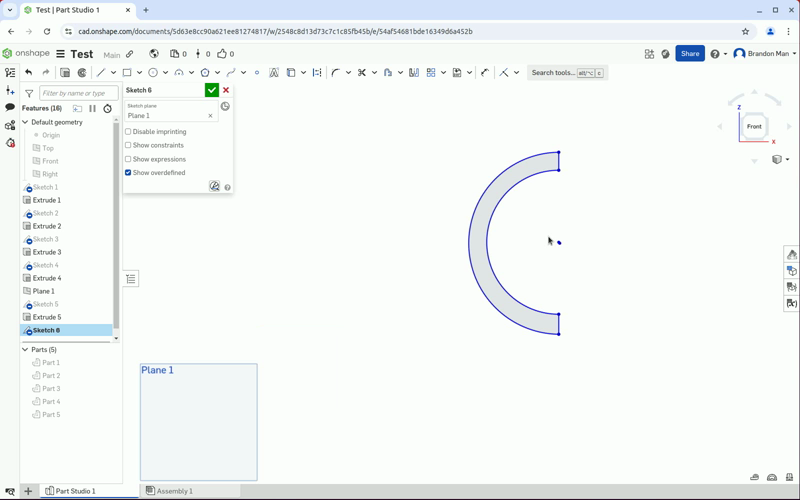
scroll(6)
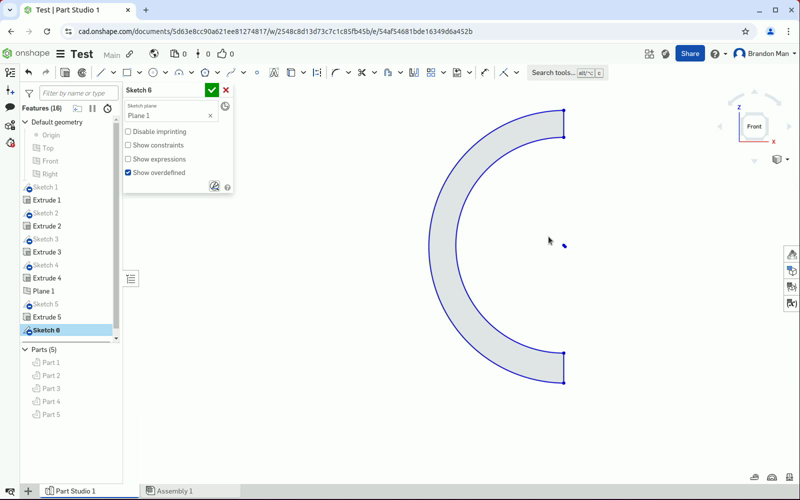
scroll(6)
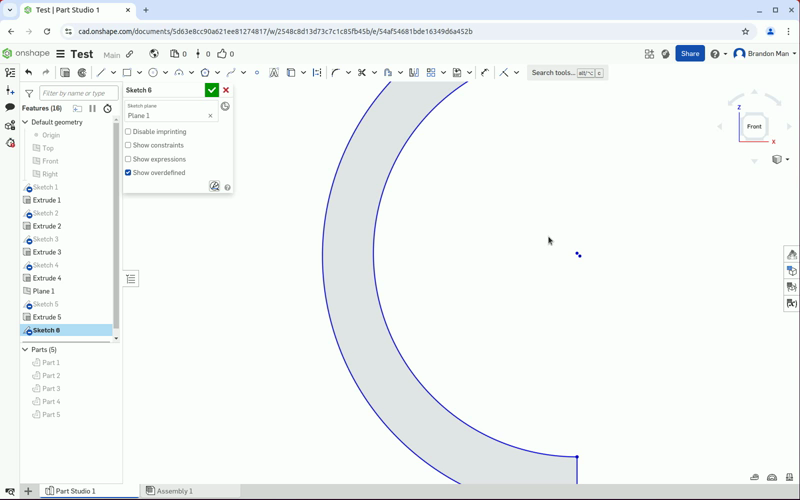
click(548, 236)
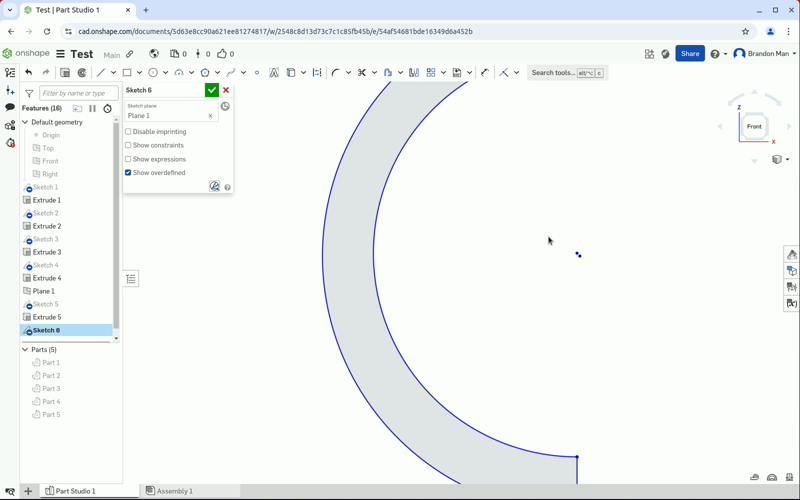
scroll(-6)
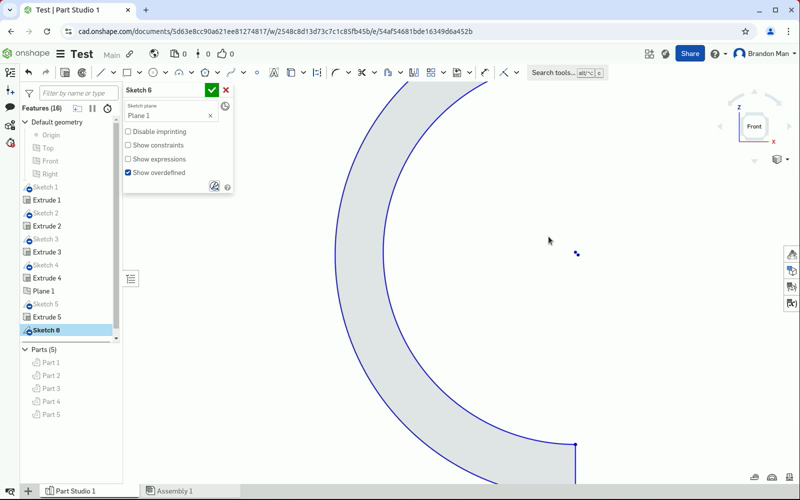
scroll(-6)
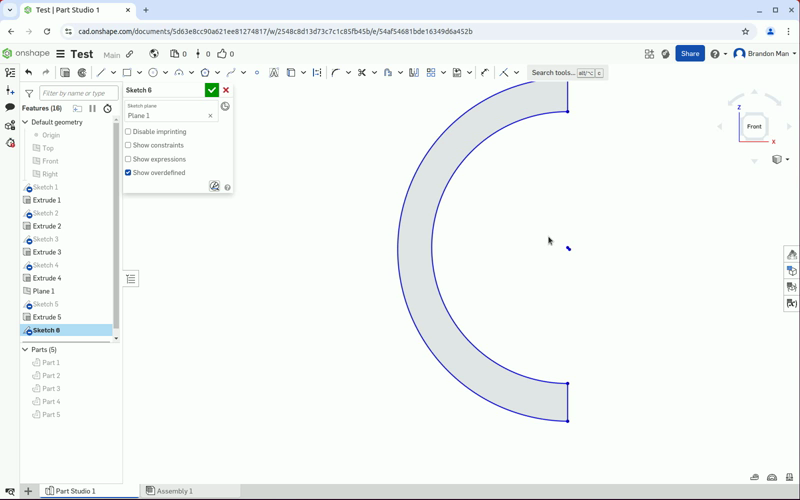
scroll(-6)
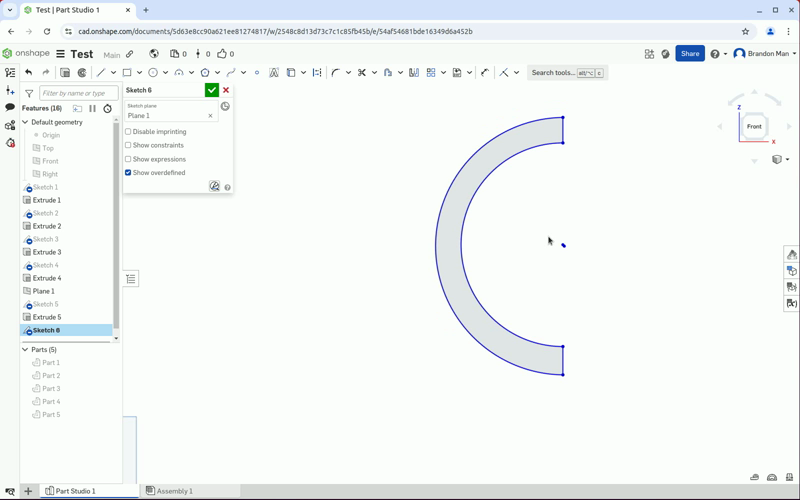
scroll(-6)
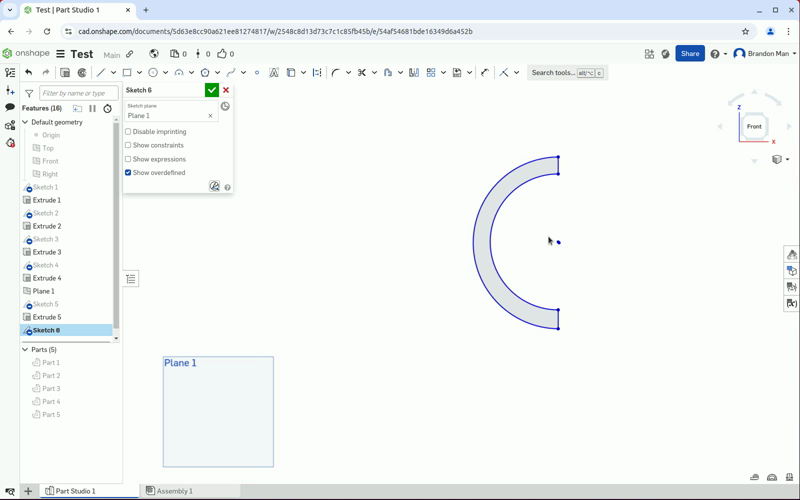
scroll(-6)
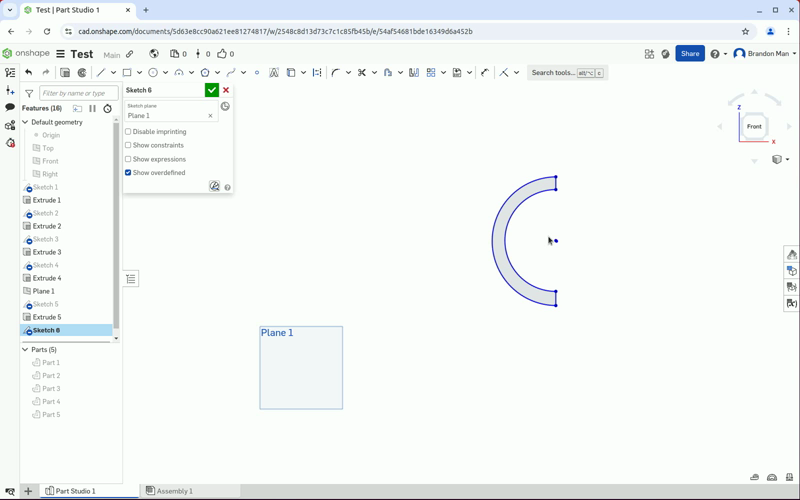
scroll(-6)
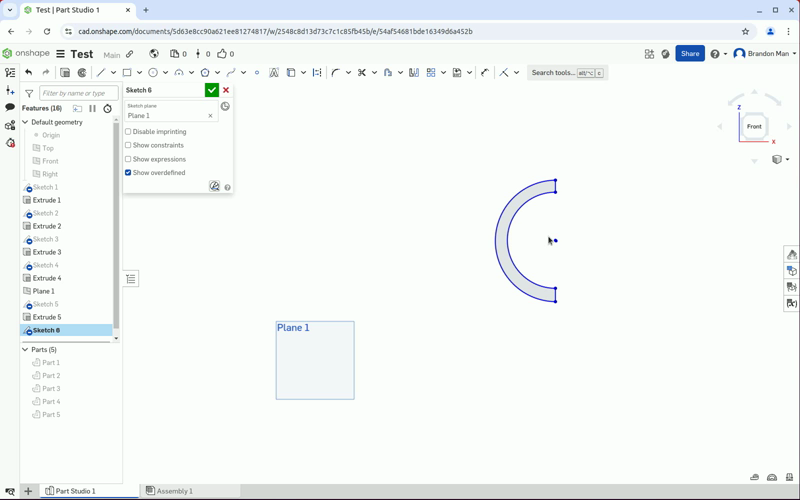
scroll(-6)
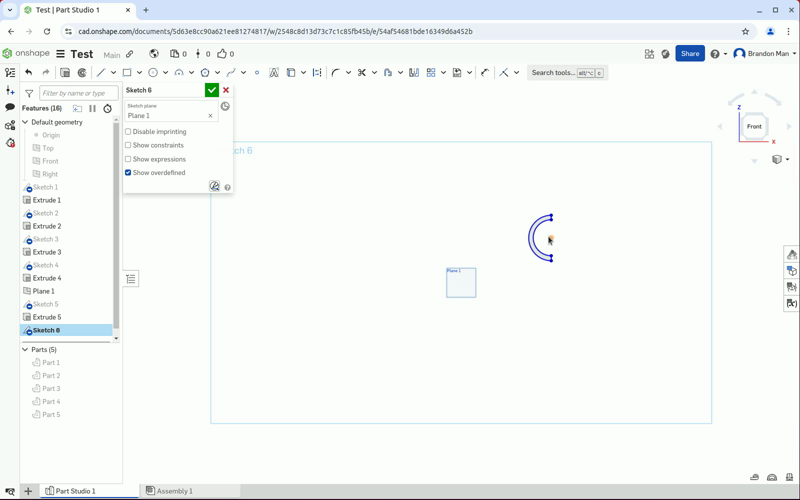
mouse_move(73, 352)
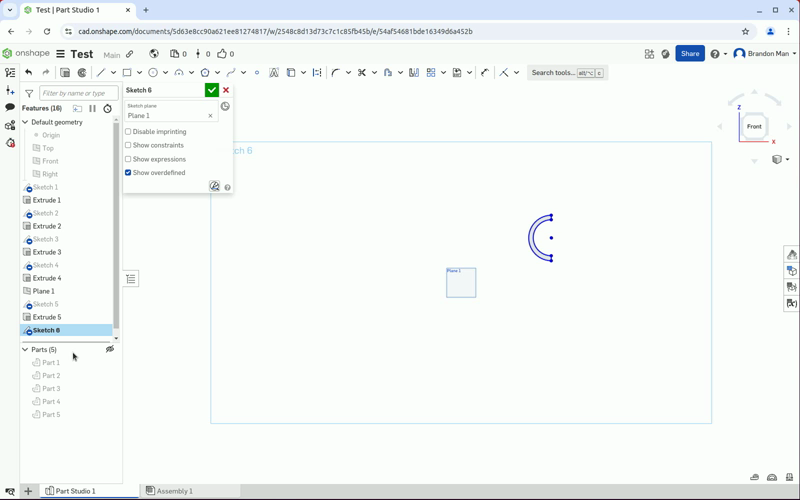
key(shift+y)
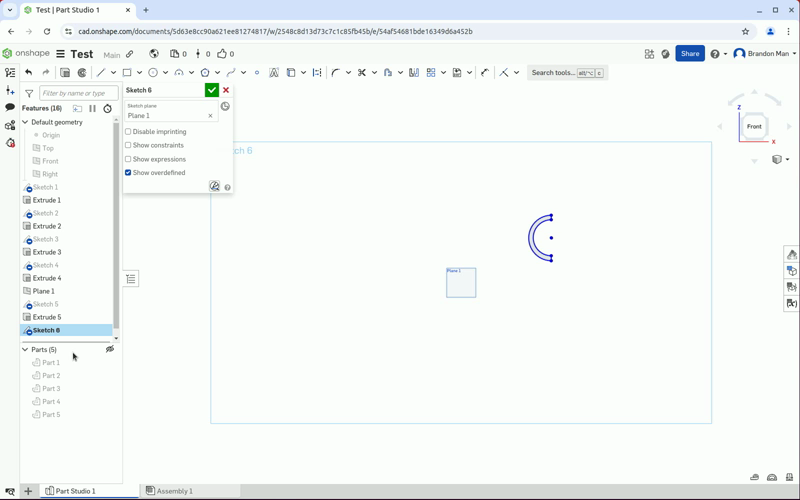
key(shift+e)
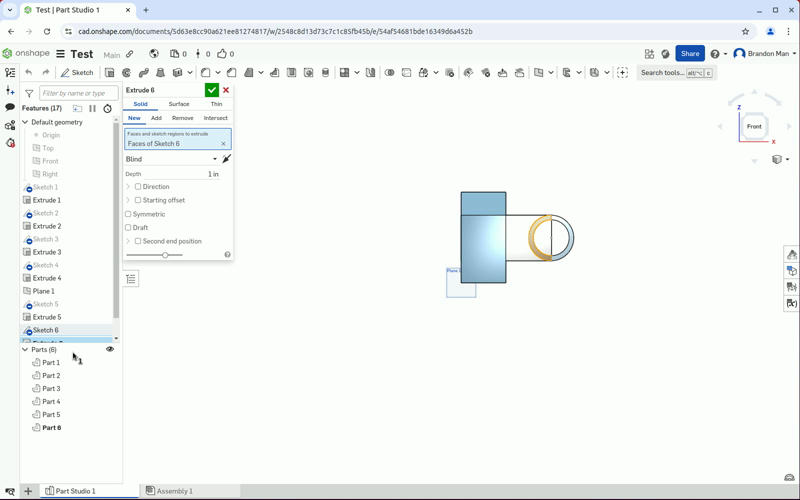
mouse_move(143, 106)
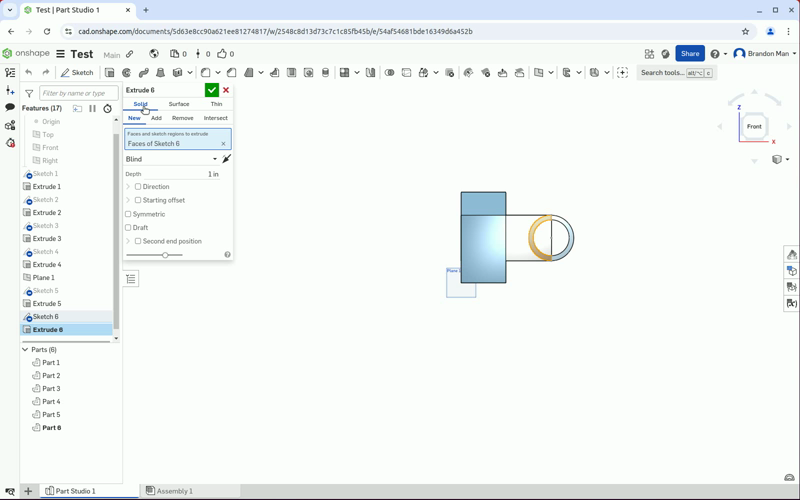
click(143, 106)
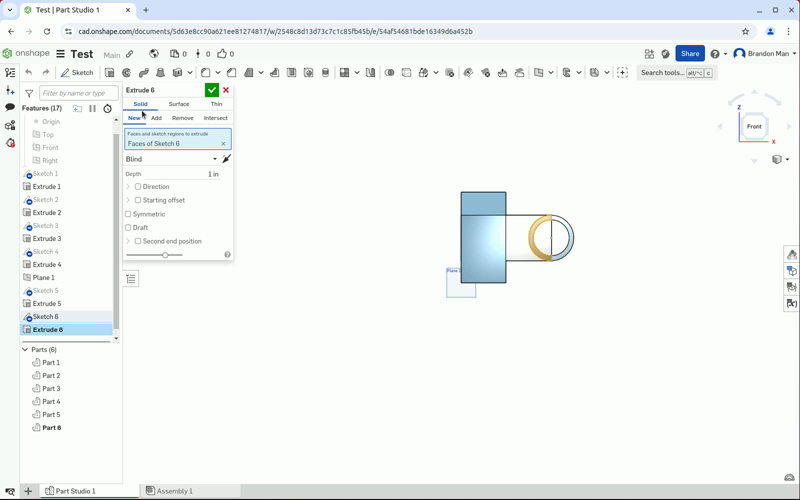
mouse_move(137, 120)
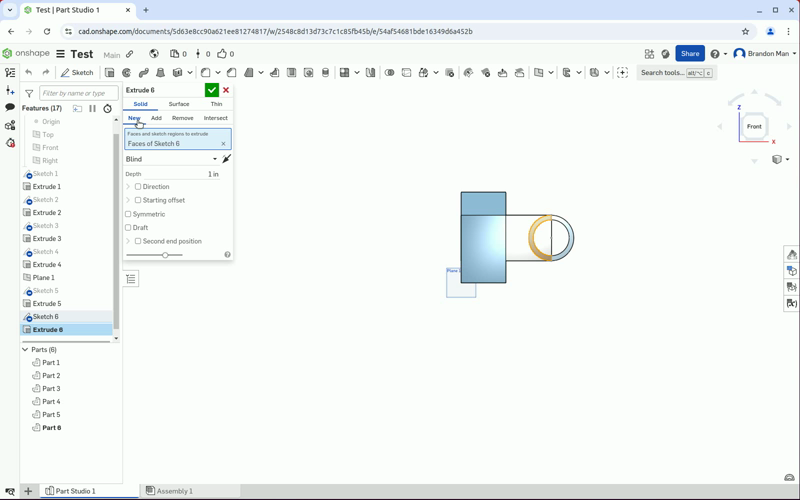
click(137, 120)
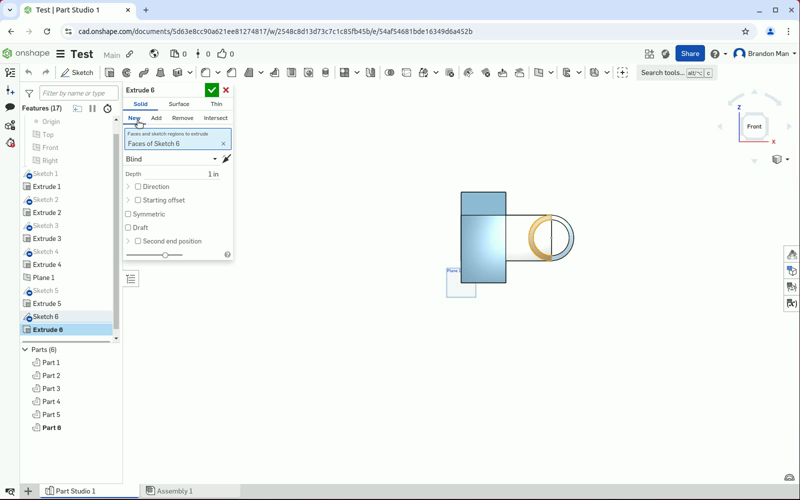
key(tab, 4)
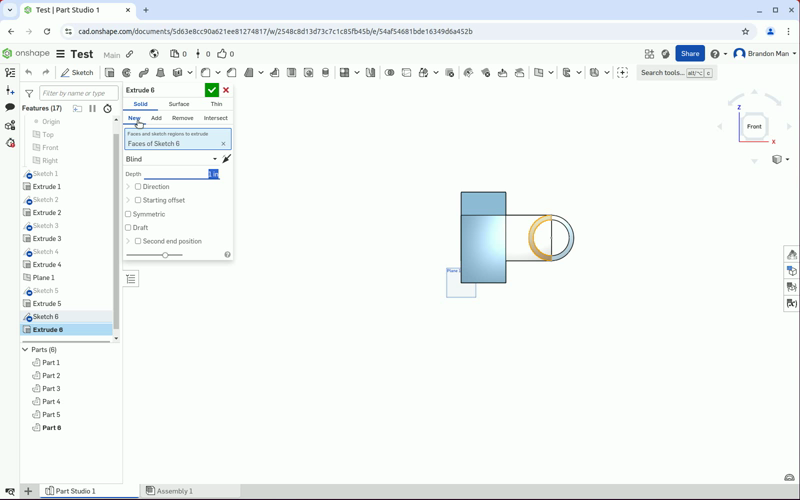
text(4.574)
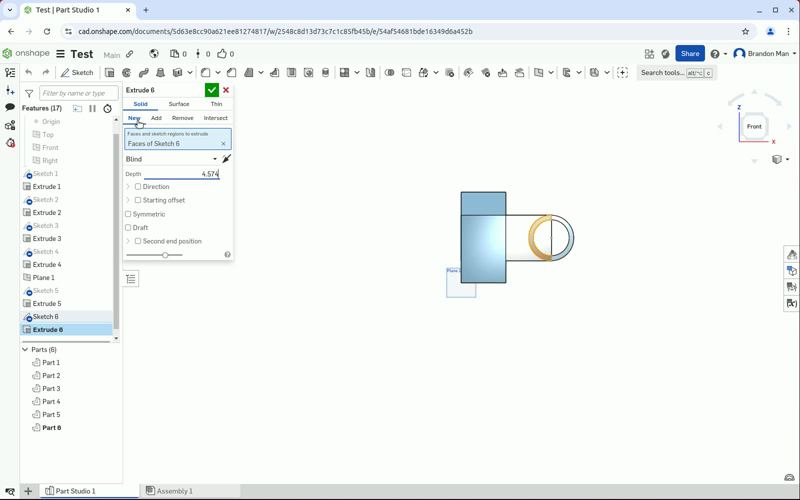
key(tab, 3)
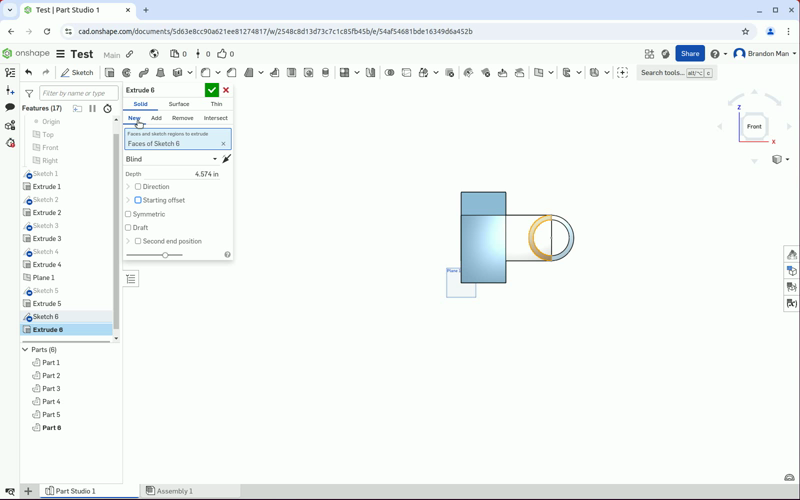
key(tab, 2)
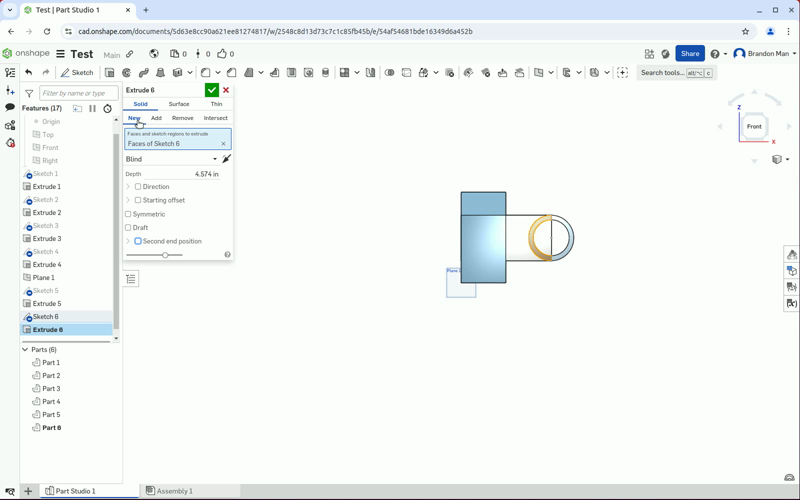
key(space)
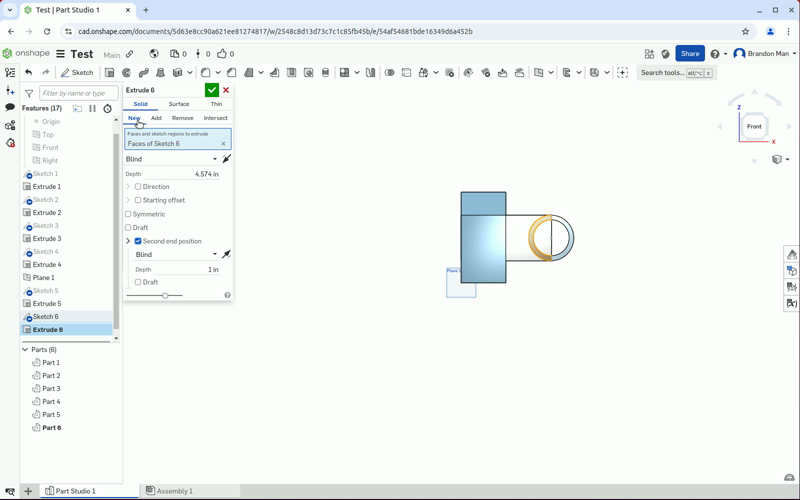
key(tab, 3)
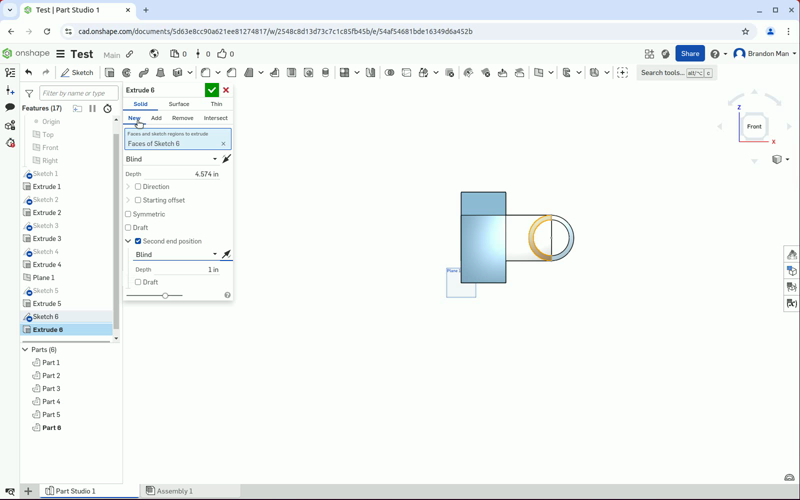
text(13.961)
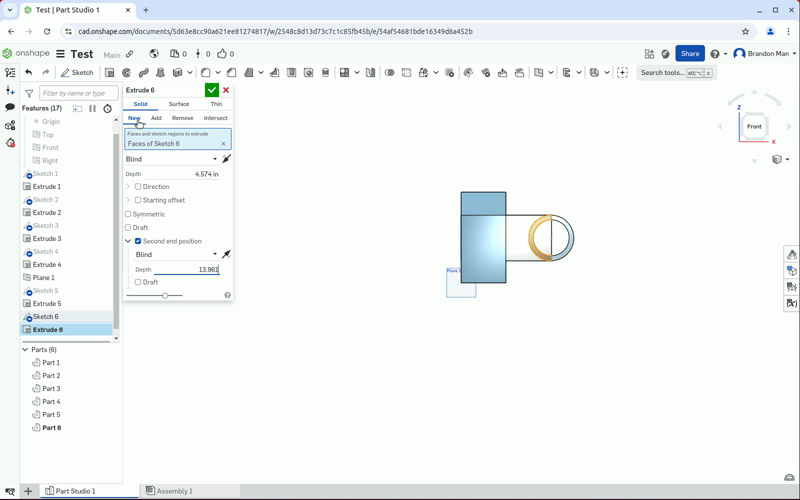
key(enter)
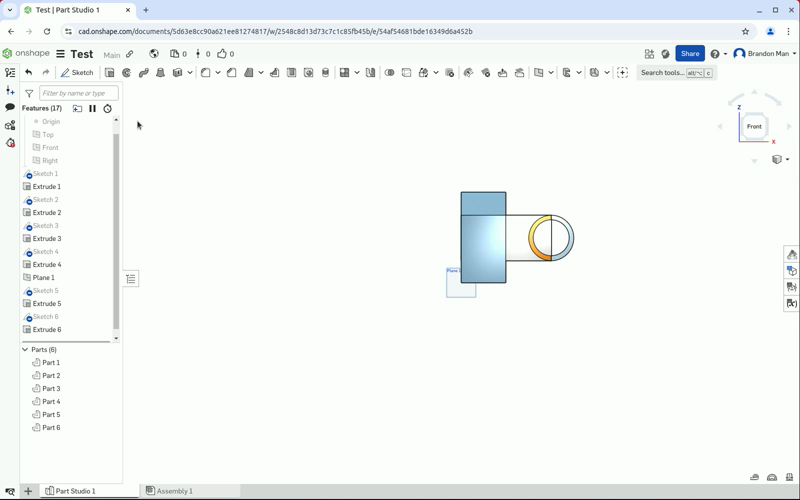
key(shift+h)
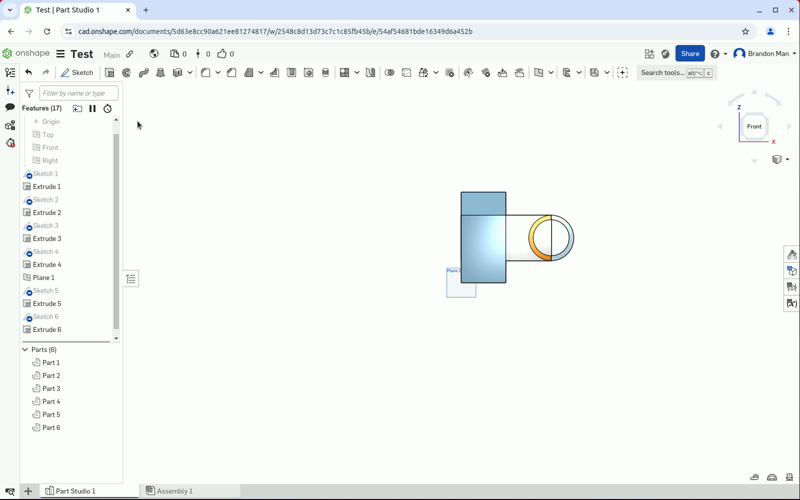
key(shift+h)
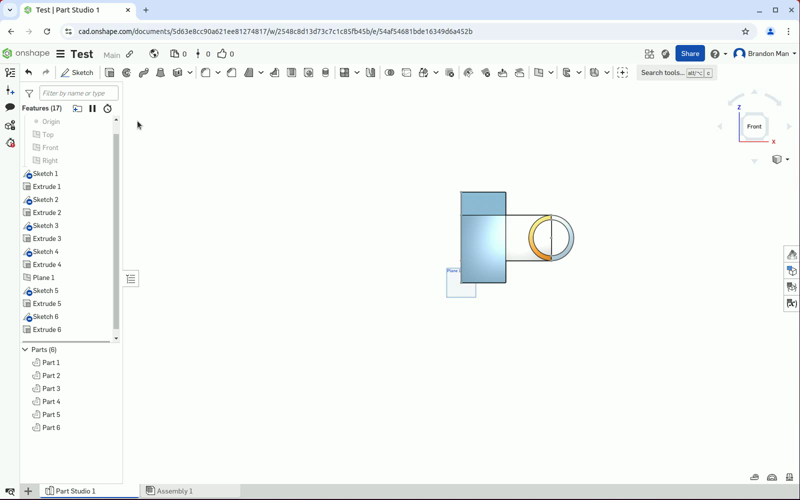
key(shift+7)
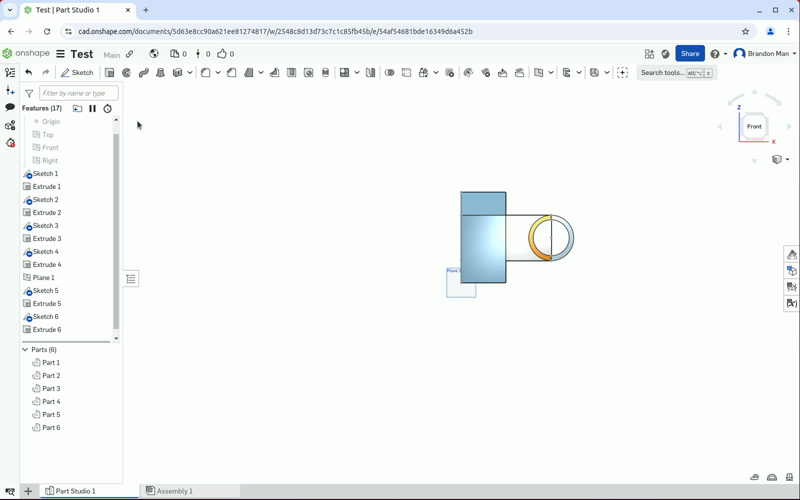
key(left, 2)
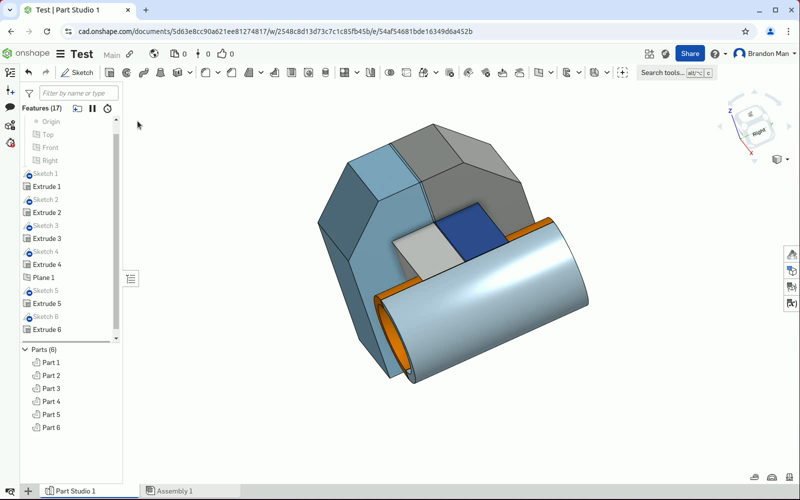
key(down, 2)
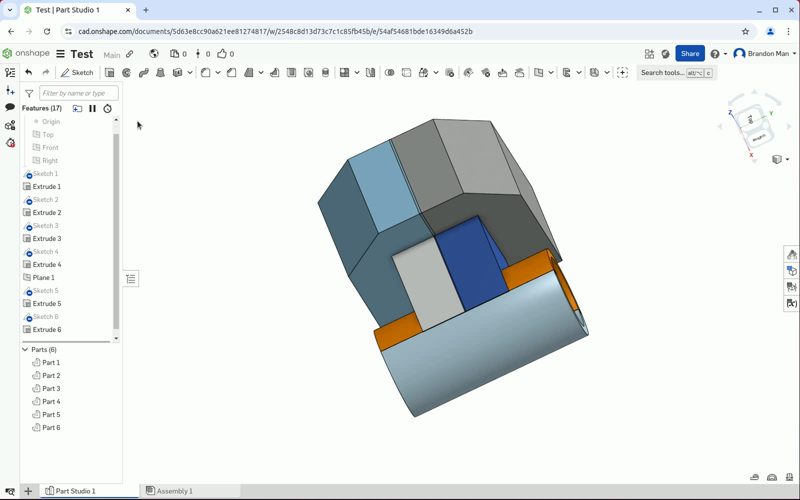
key(up, 2)
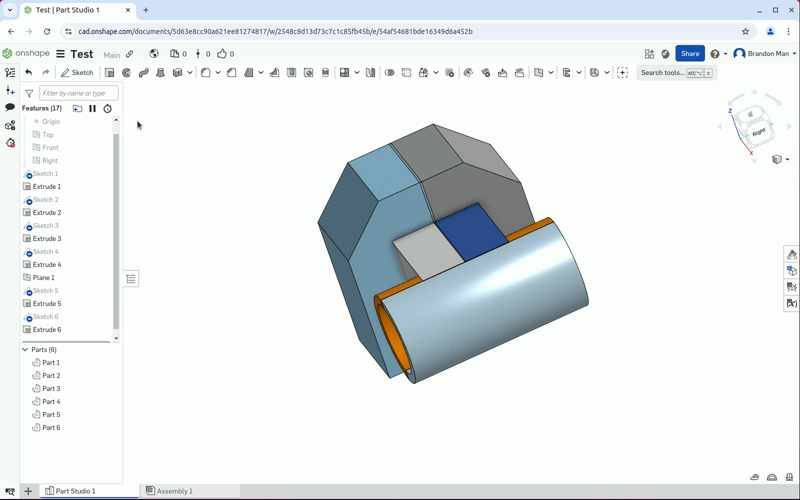
key(right, 2)
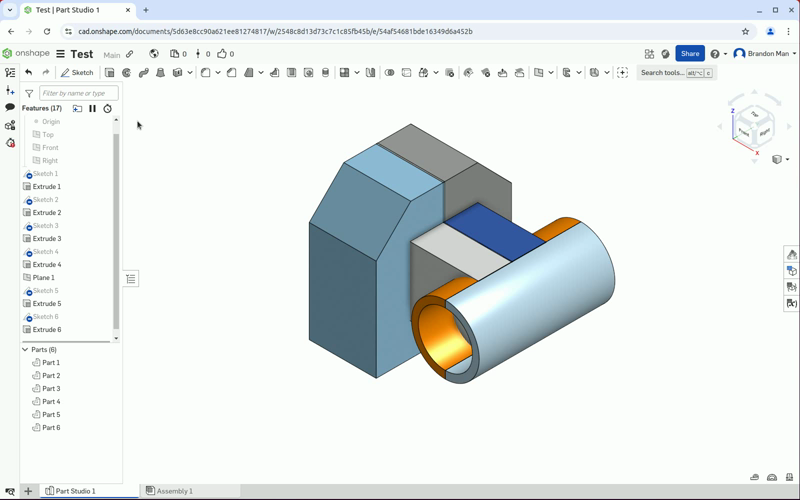
mouse_move(69, 176)
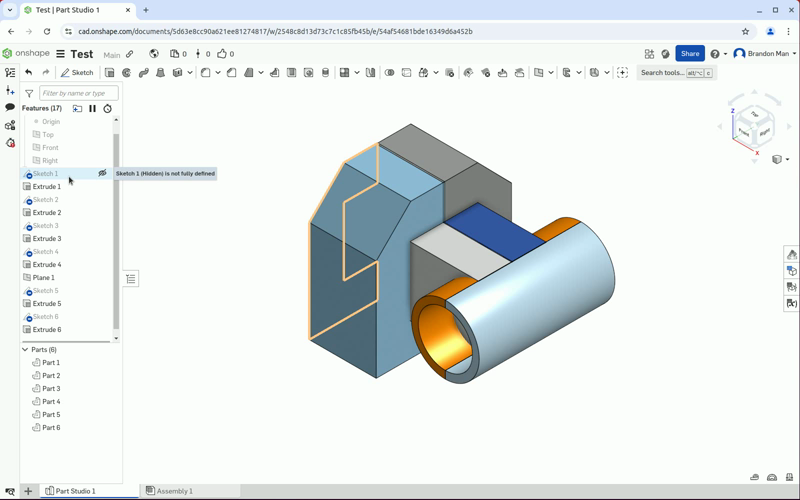
click(69, 176)